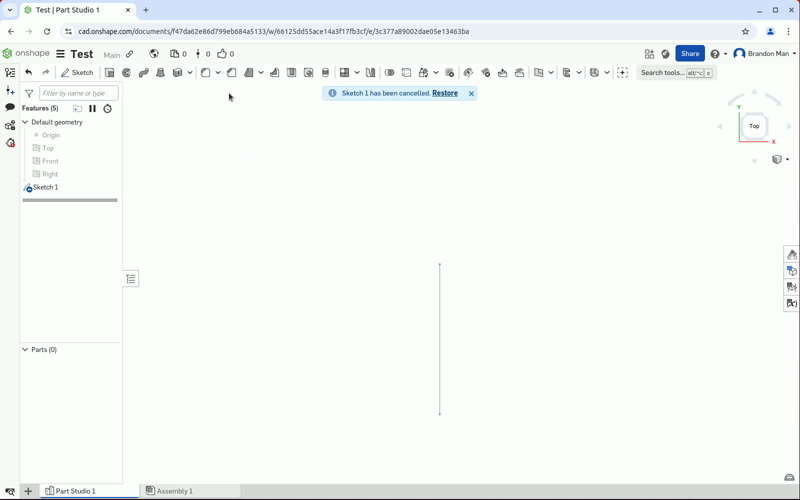
key(shift+h)
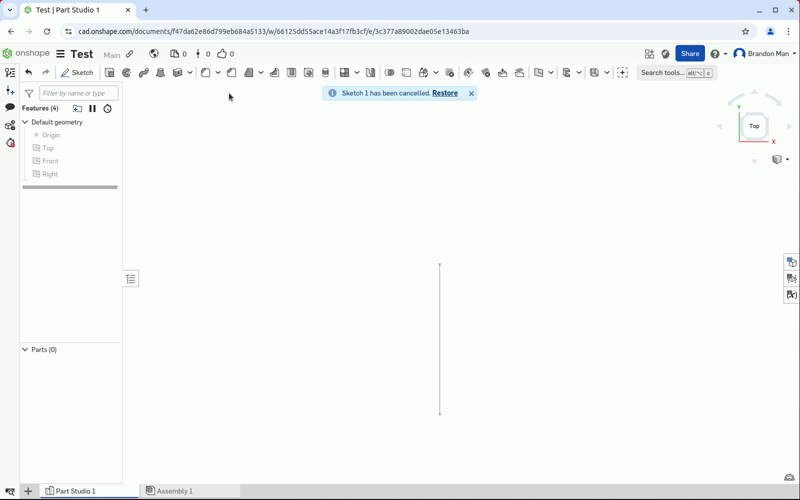
key(shift+s)
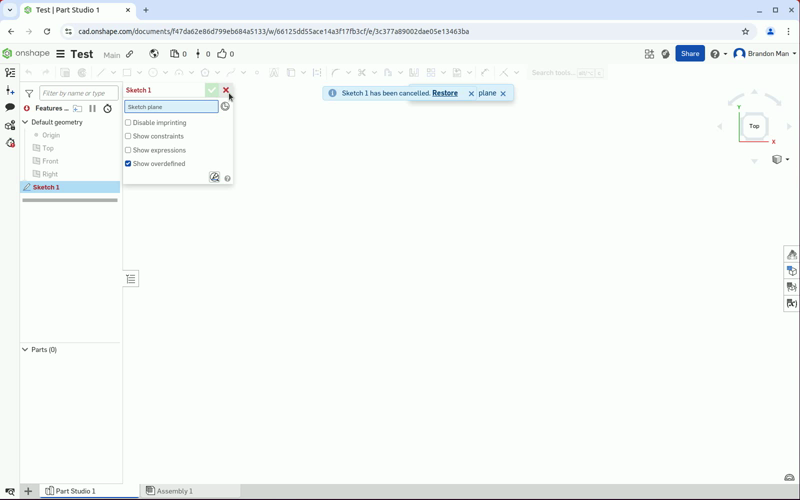
mouse_move(73, 150)
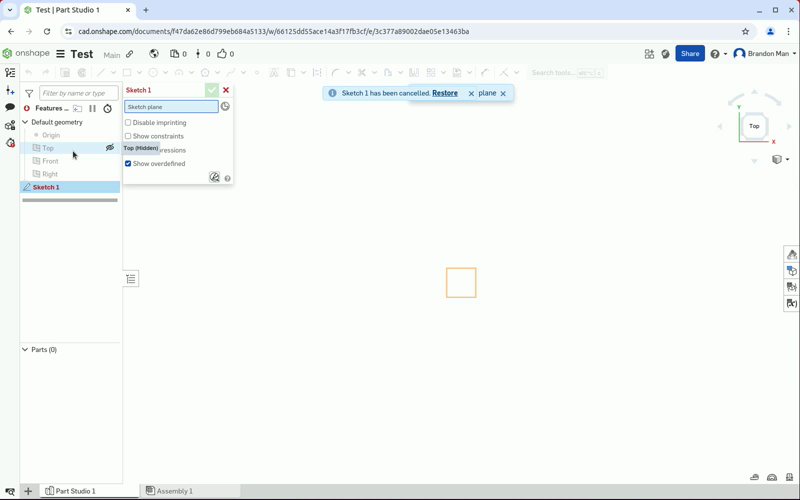
click(73, 150)
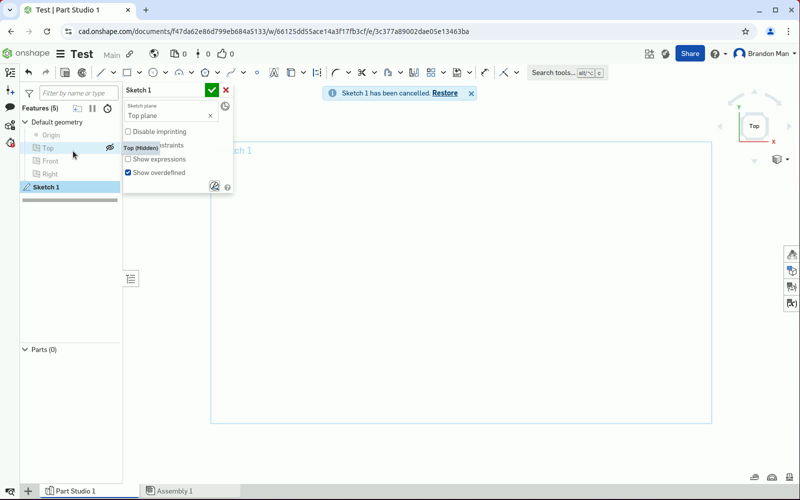
mouse_move(73, 352)
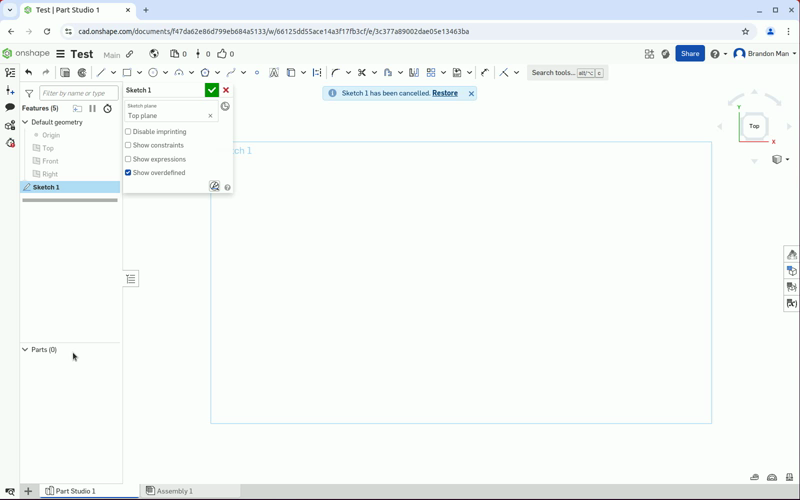
key(y)
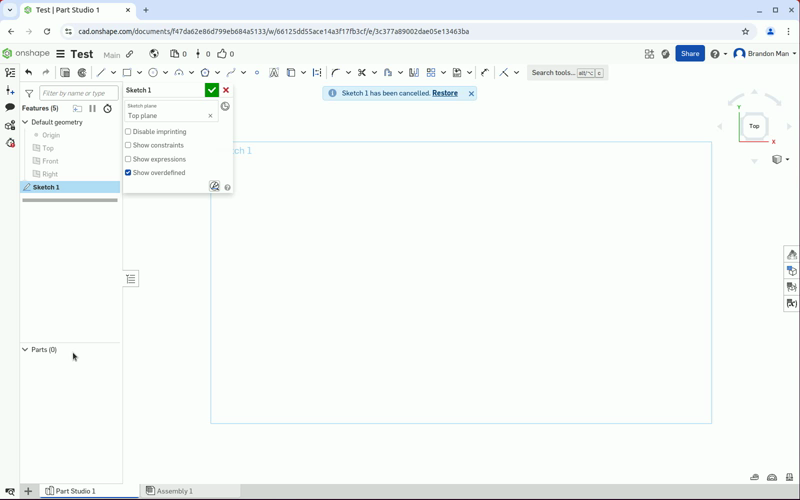
key(l)
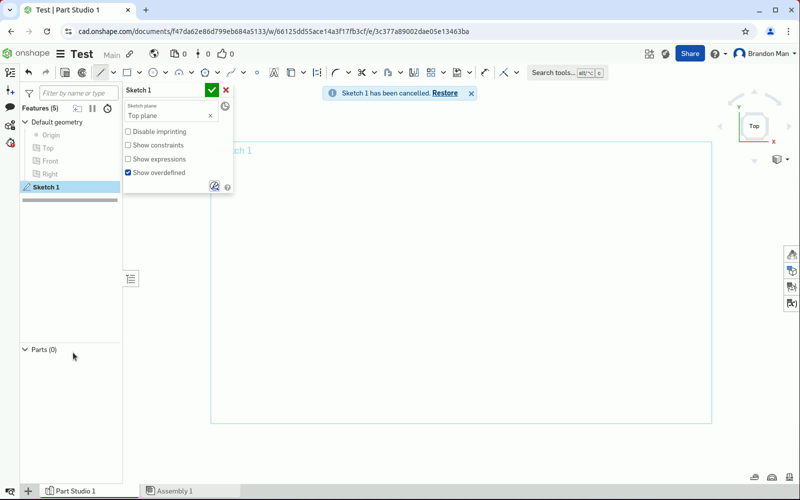
key_down(shift)
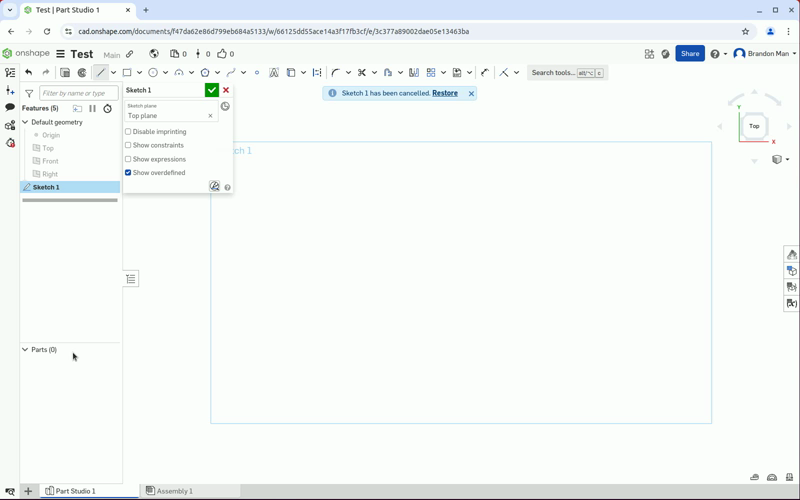
mouse_move(533, 280)
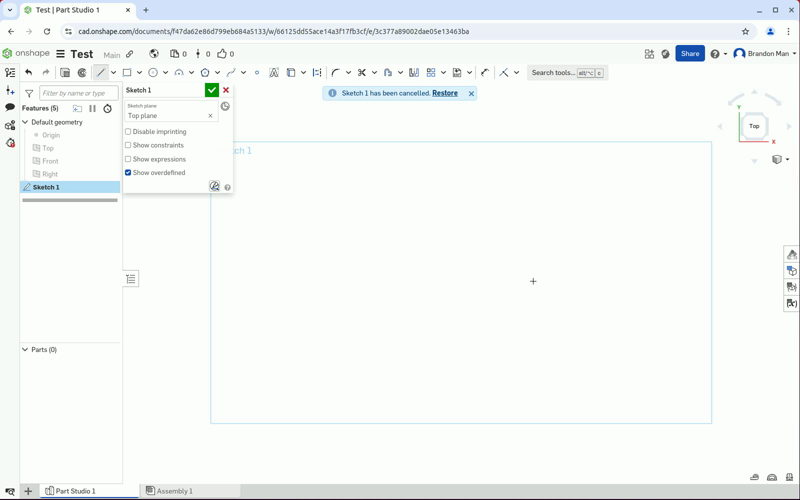
click(533, 280)
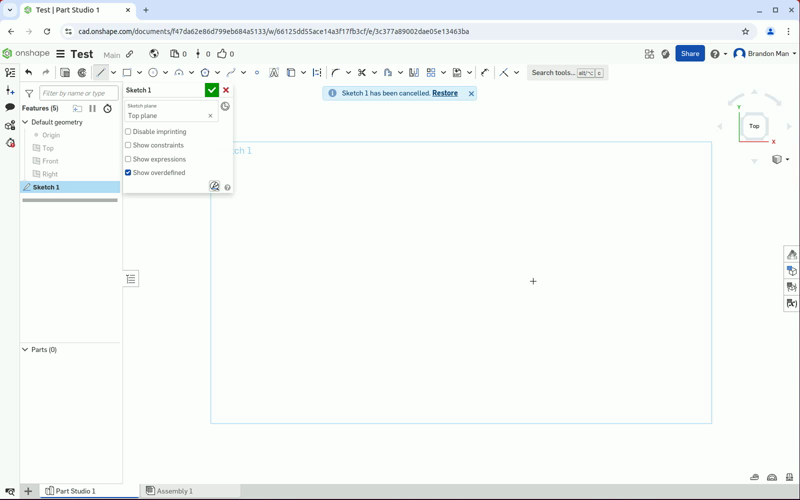
key_up(shift)
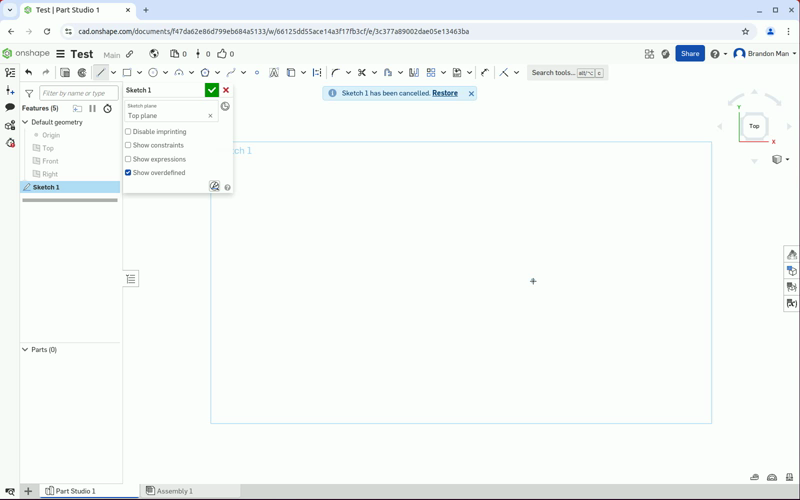
key_down(shift)
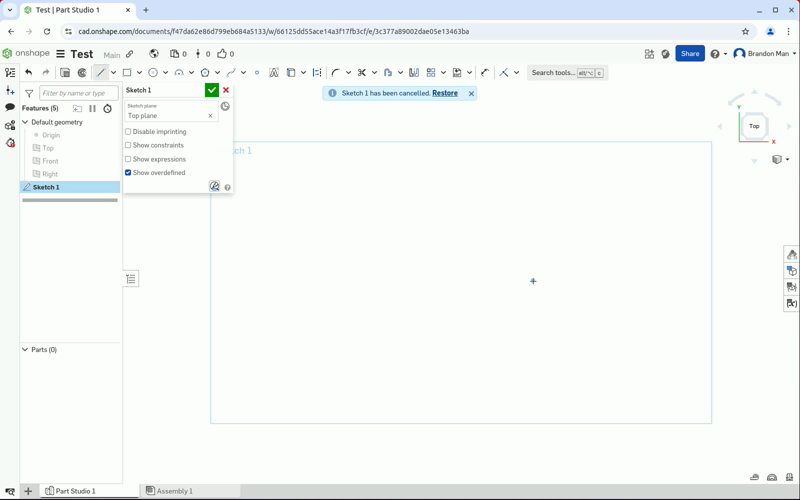
mouse_move(563, 280)
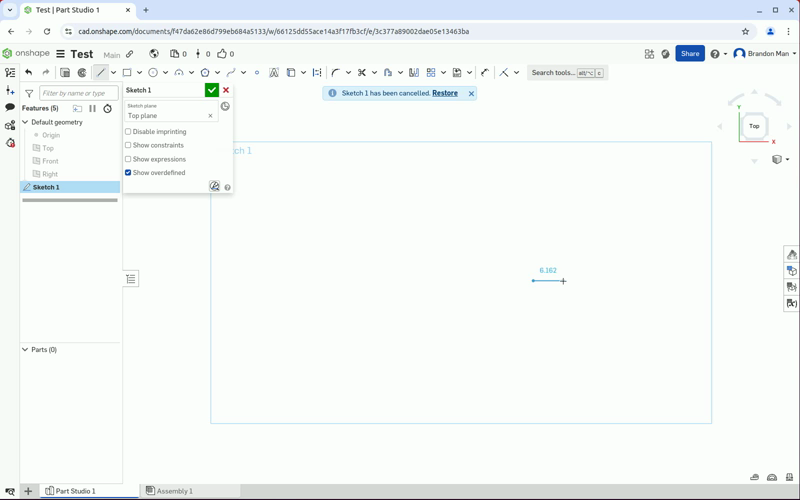
mouse_move(533, 228)
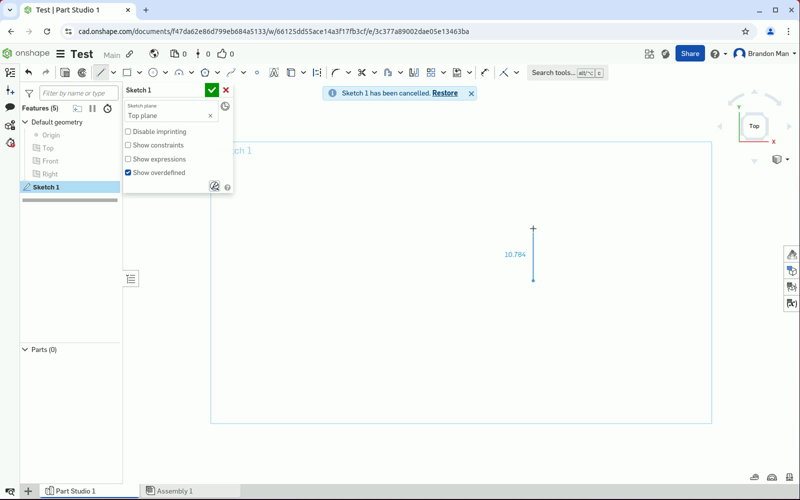
click(533, 228)
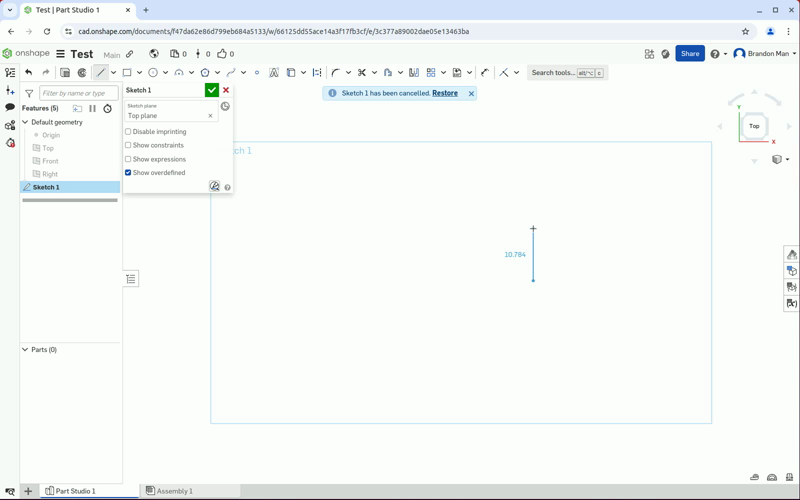
key_up(shift)
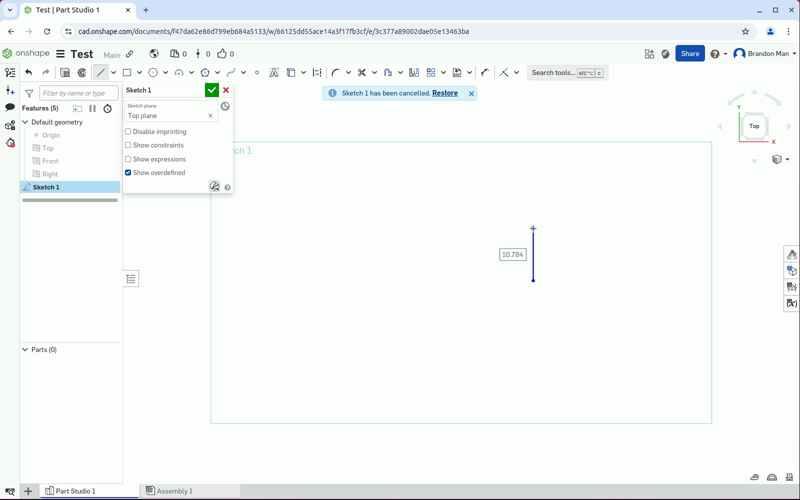
key(esc)
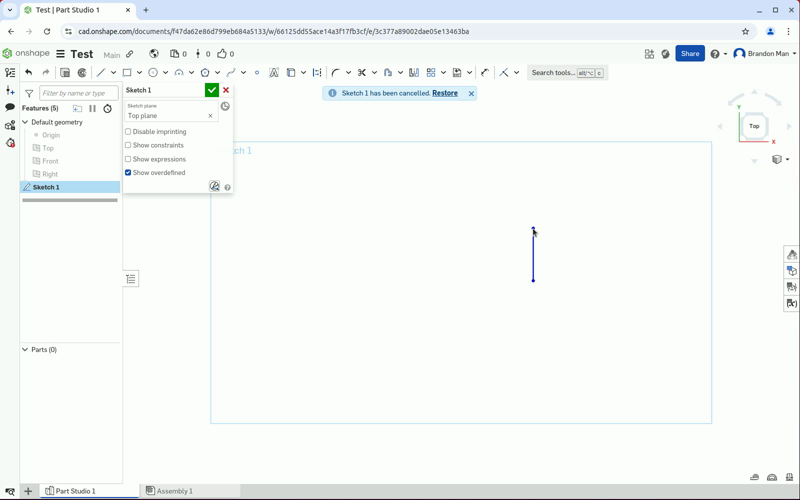
key(a)
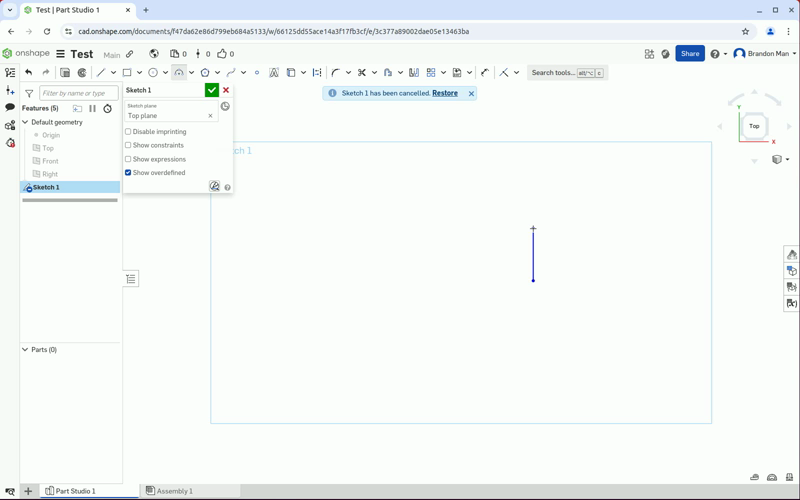
mouse_move(533, 228)
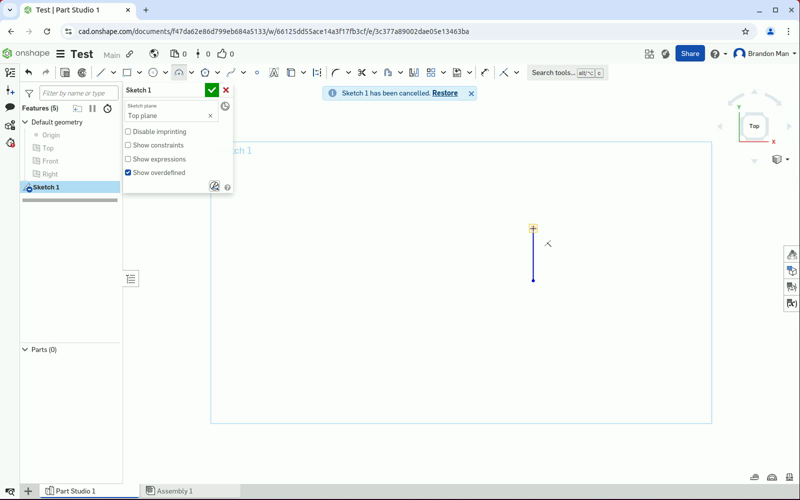
click(533, 228)
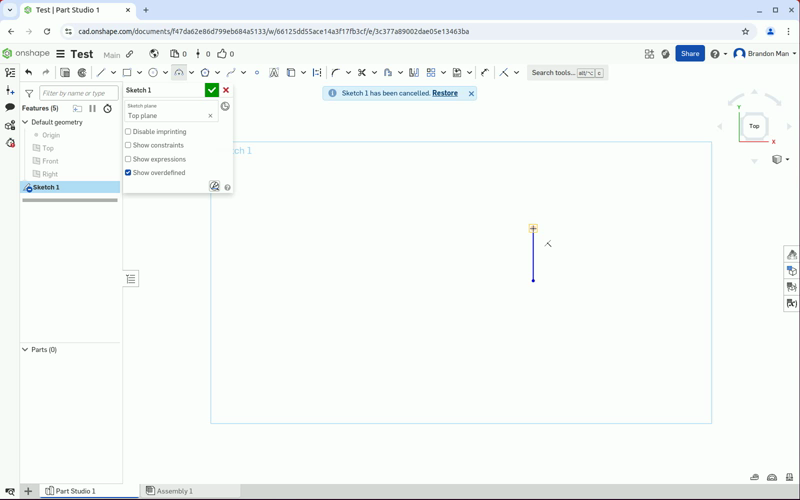
key_down(shift)
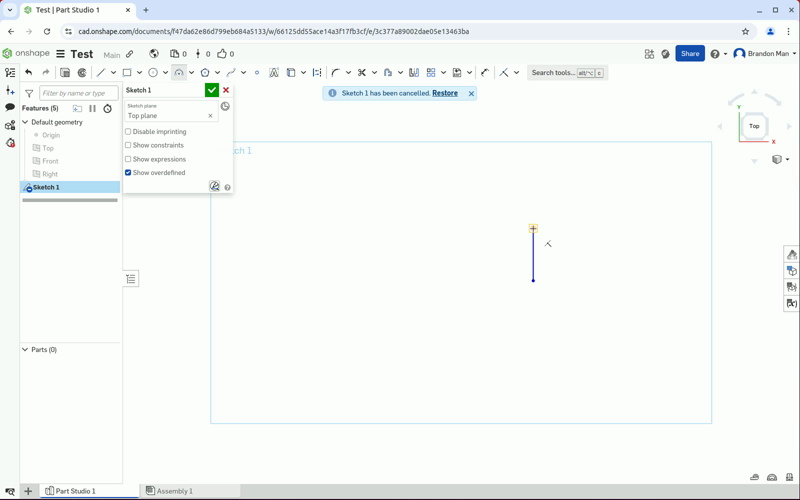
mouse_move(535, 225)
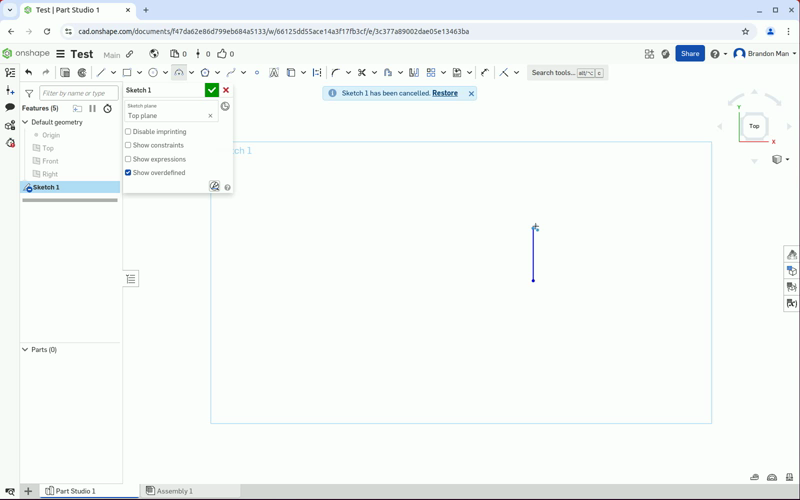
scroll(6)
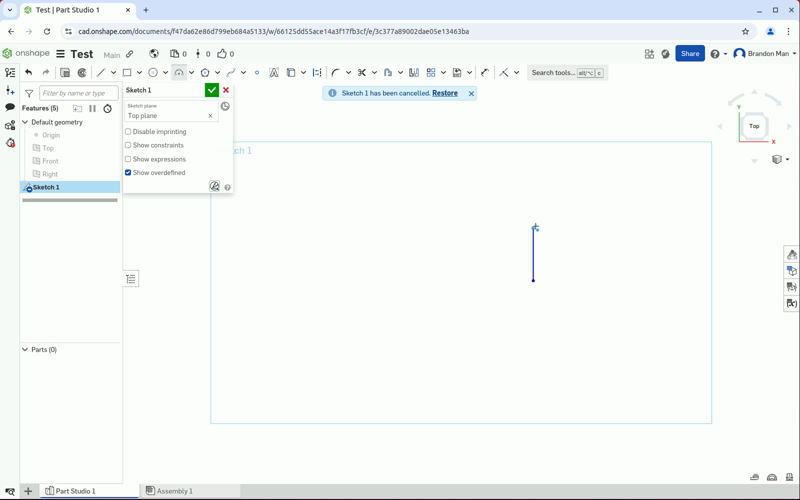
scroll(6)
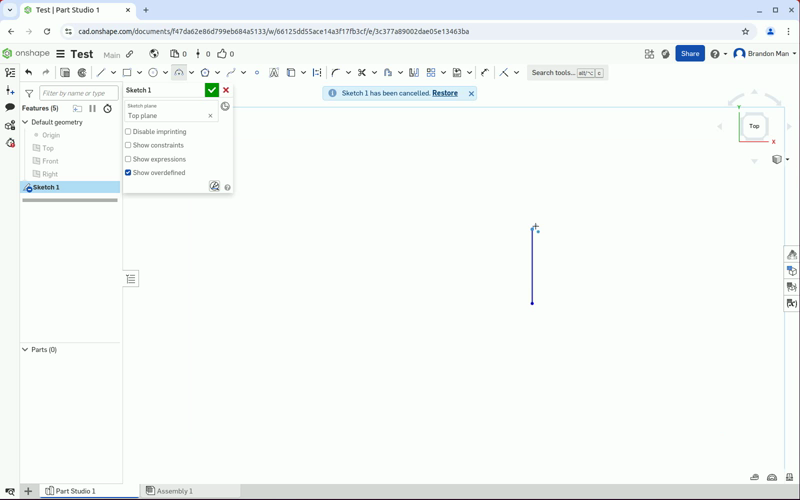
scroll(6)
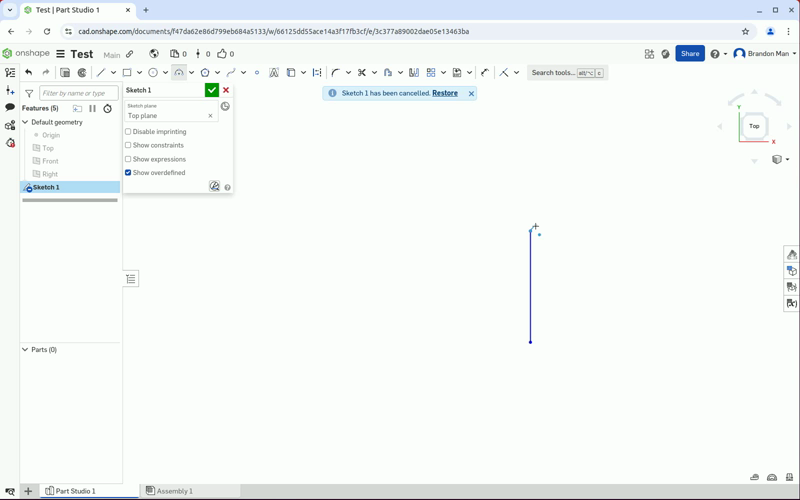
scroll(6)
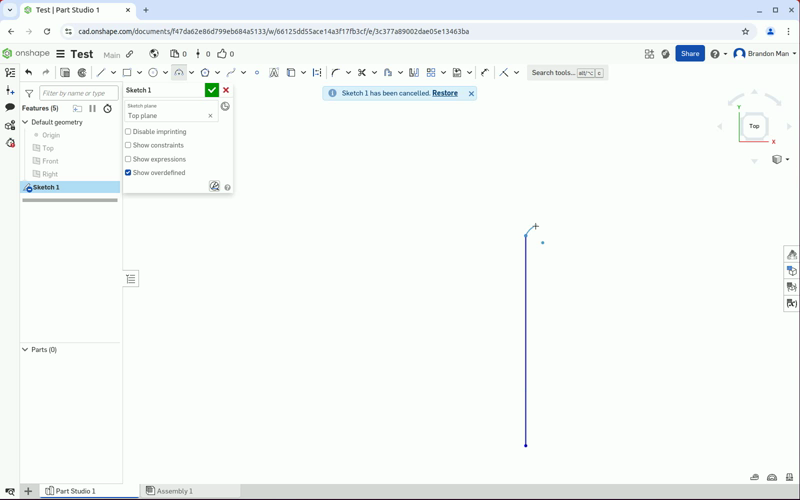
scroll(6)
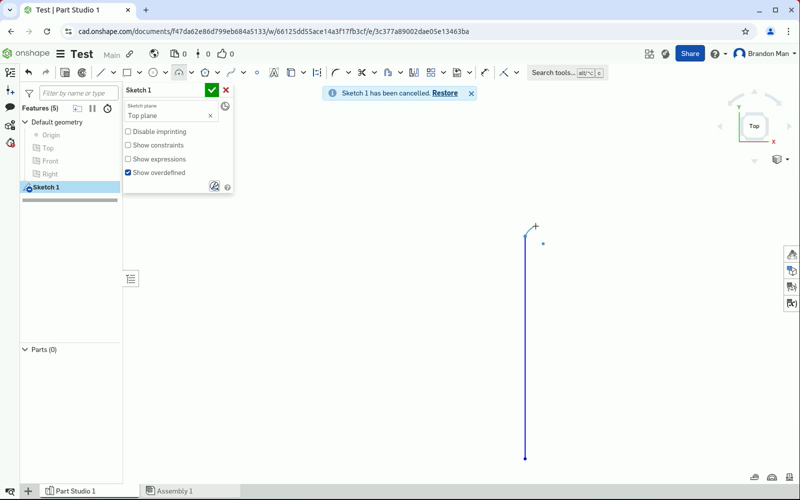
scroll(6)
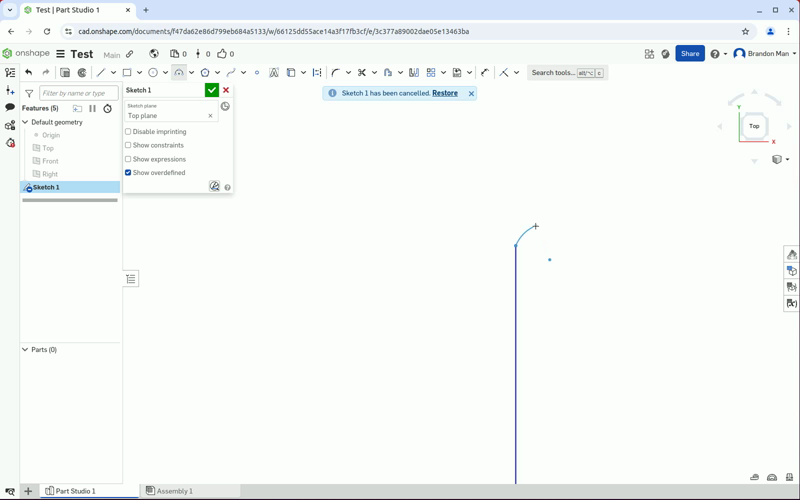
scroll(6)
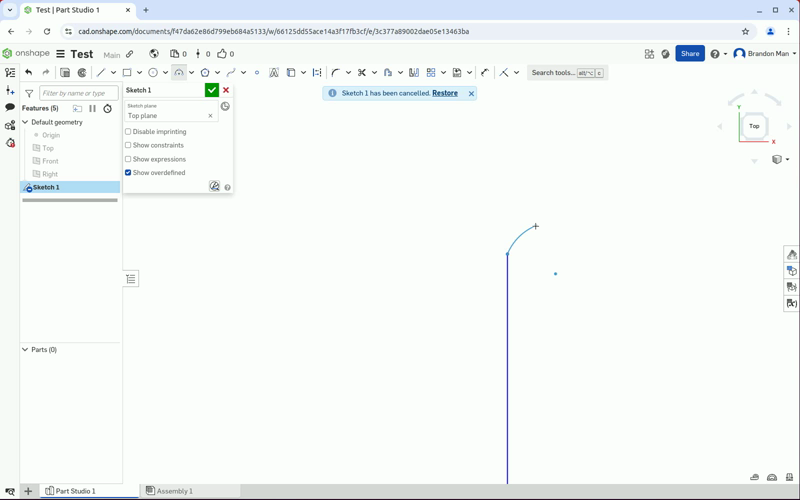
click(535, 225)
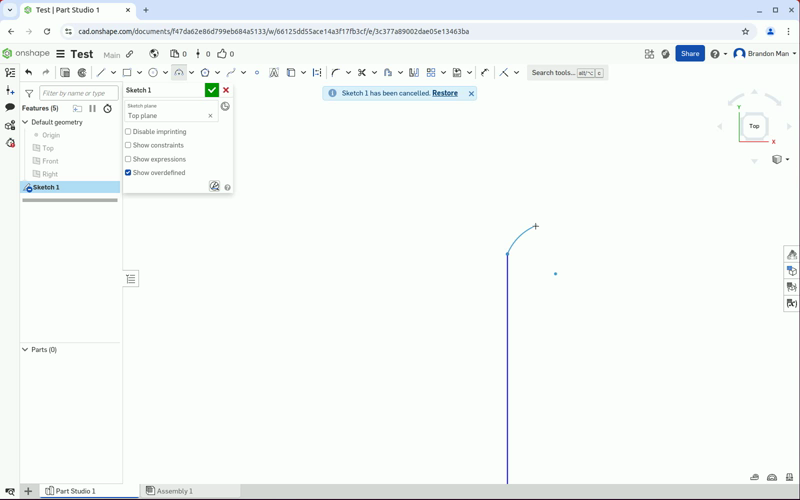
scroll(-6)
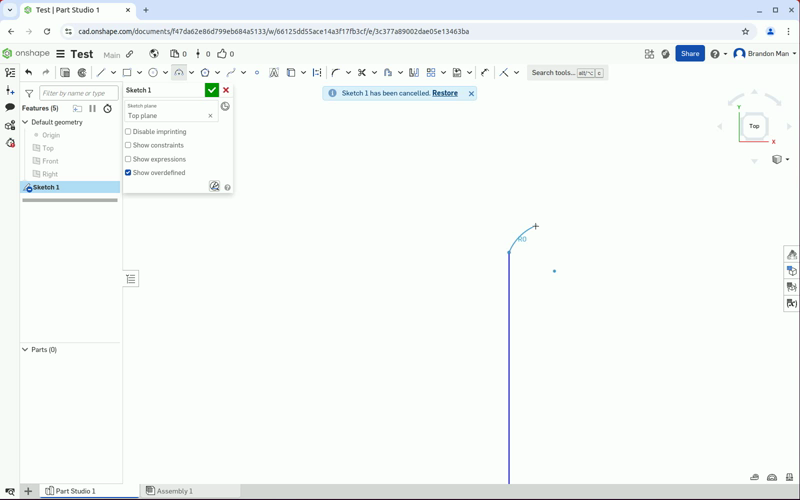
scroll(-6)
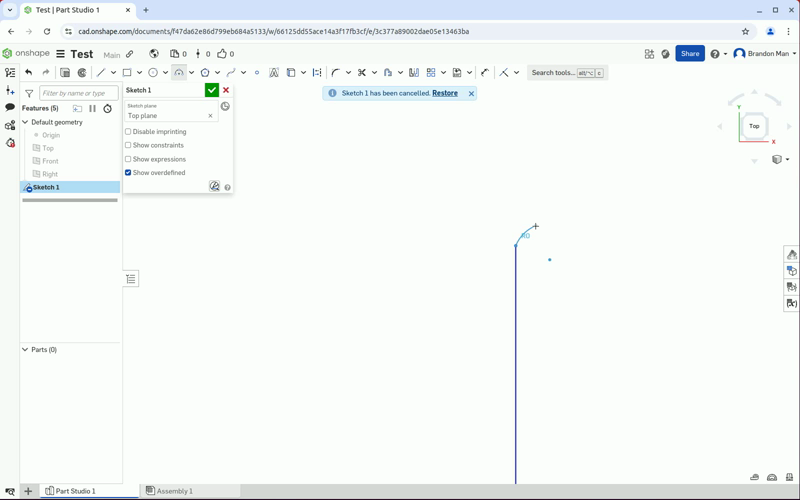
scroll(-6)
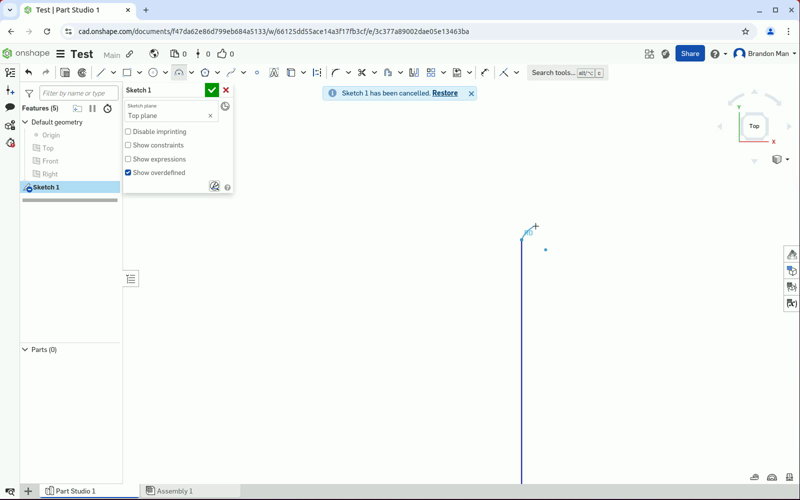
scroll(-6)
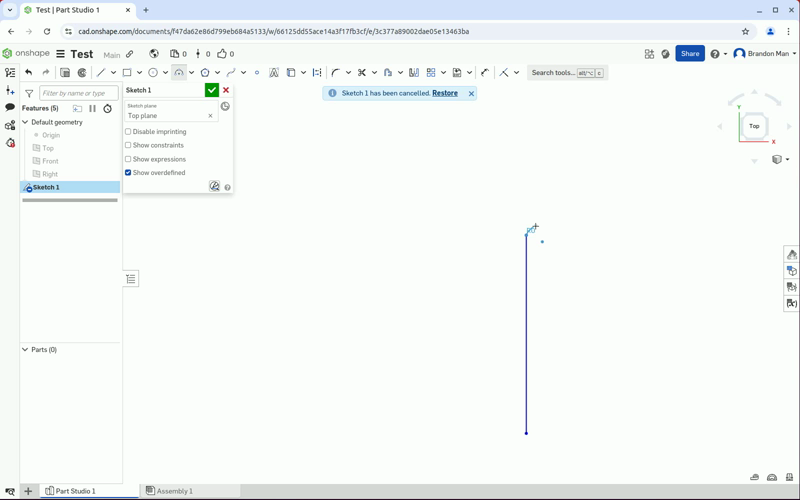
scroll(-6)
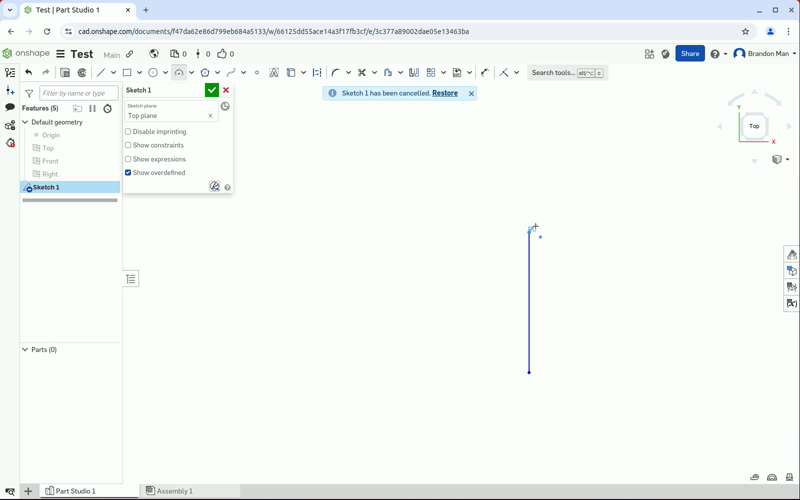
scroll(-6)
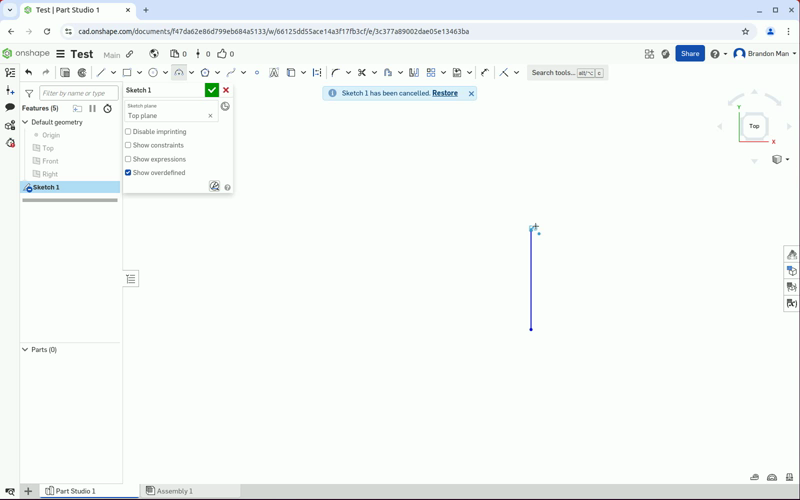
scroll(-6)
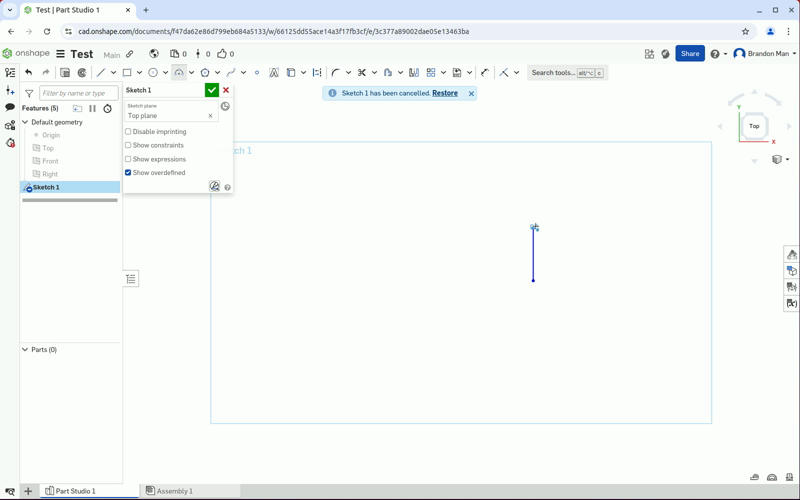
mouse_move(533, 226)
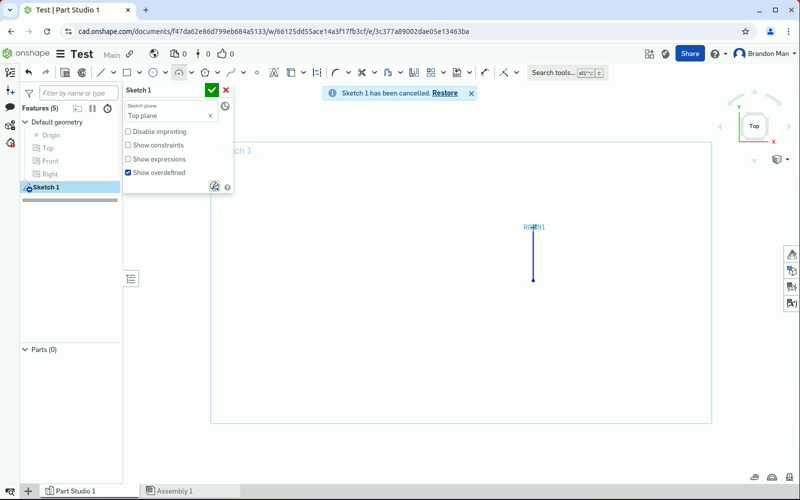
scroll(6)
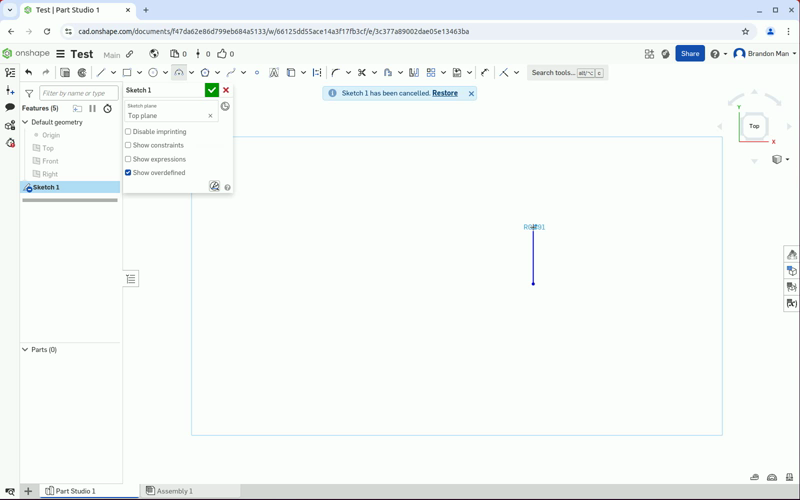
scroll(6)
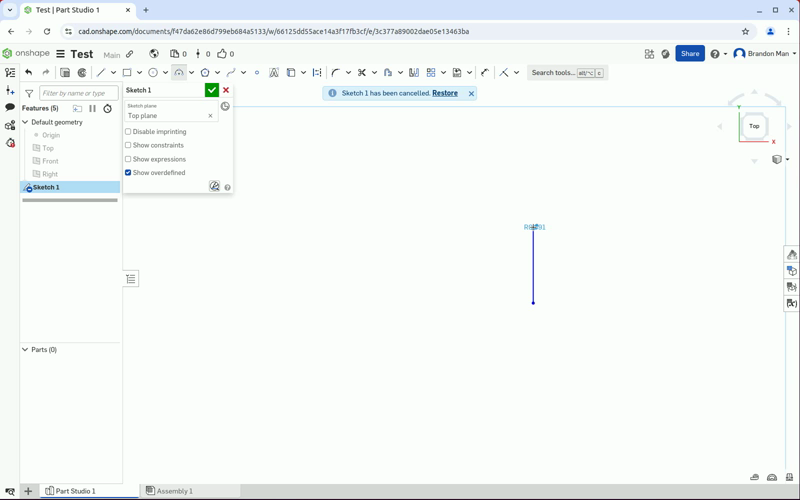
scroll(6)
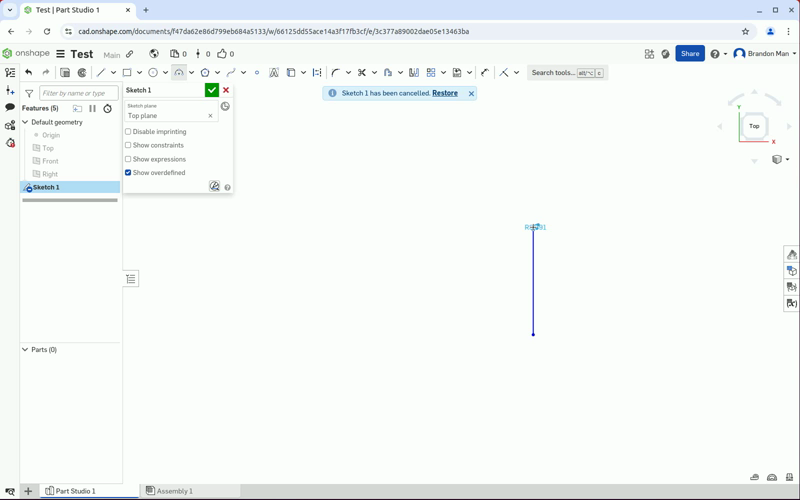
scroll(6)
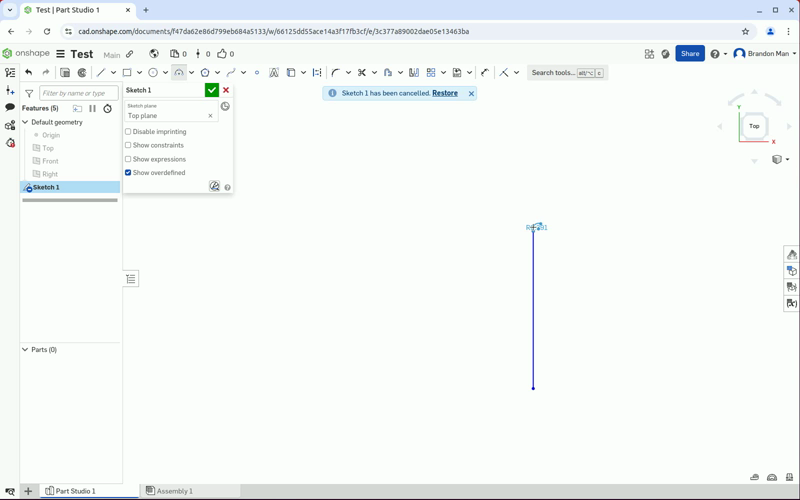
scroll(6)
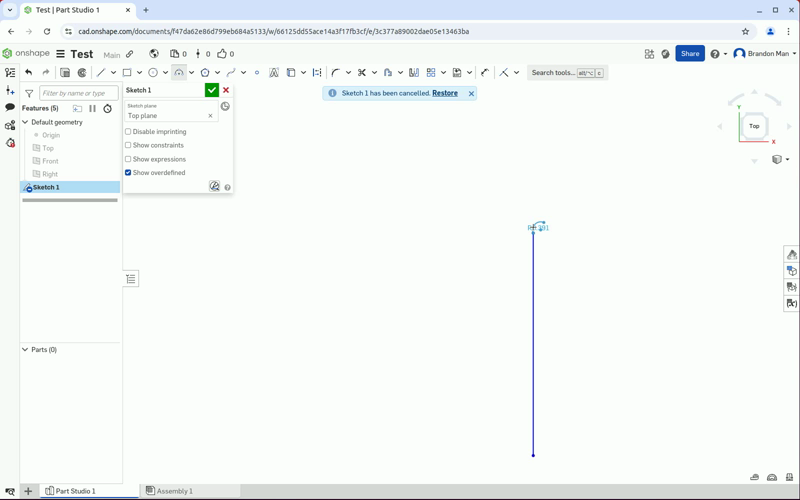
scroll(6)
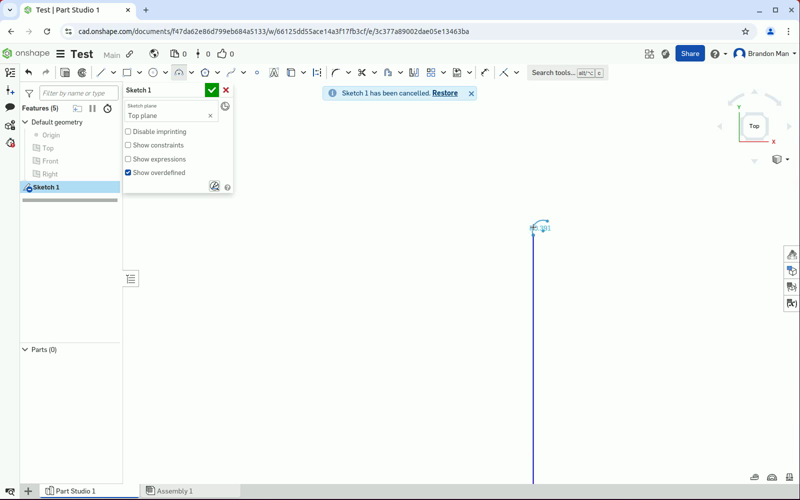
scroll(6)
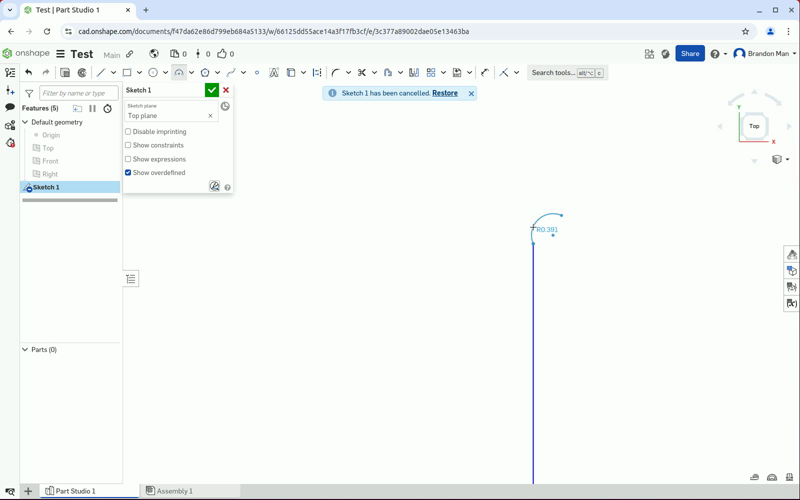
click(533, 226)
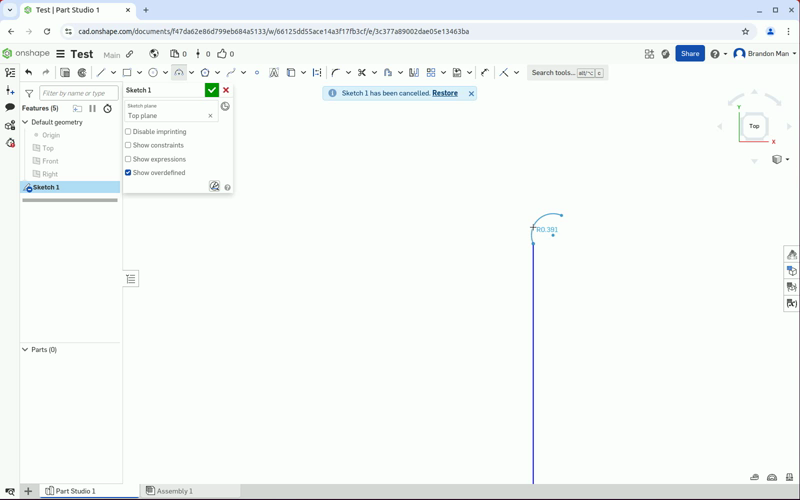
scroll(-6)
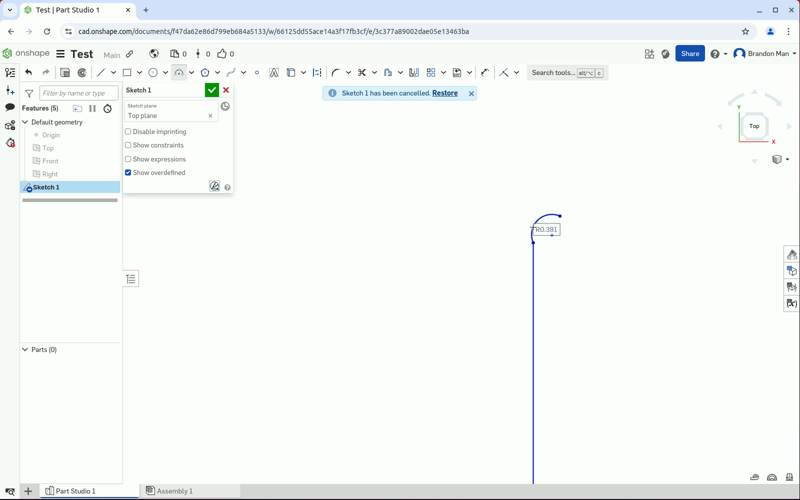
scroll(-6)
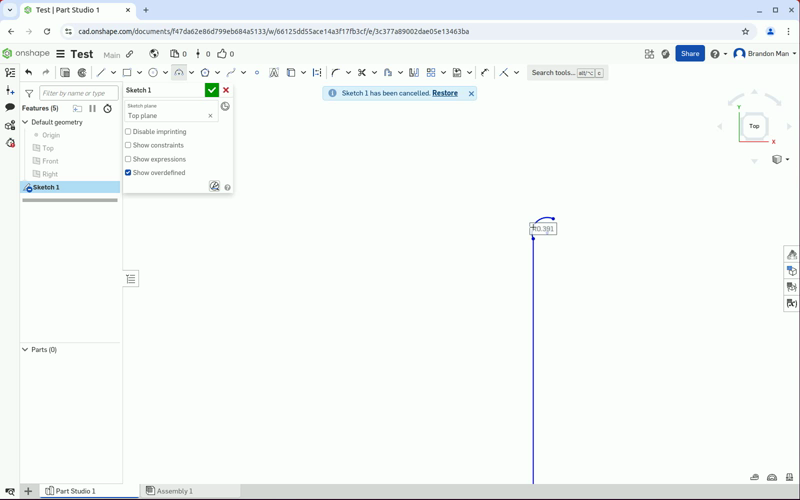
scroll(-6)
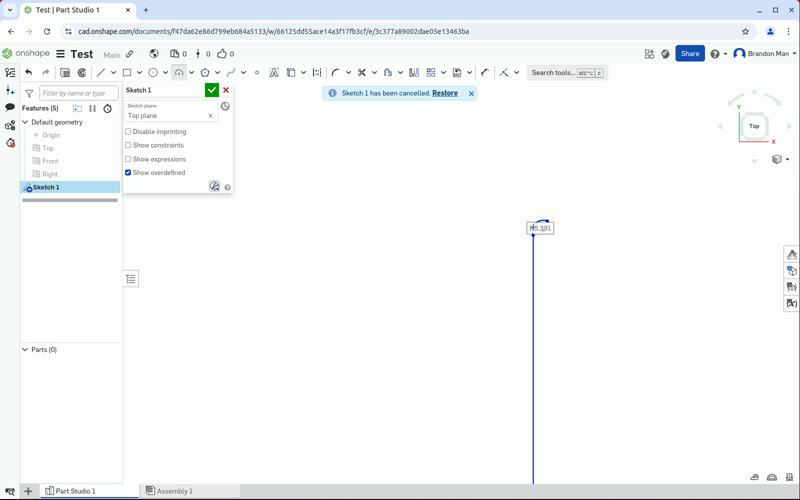
scroll(-6)
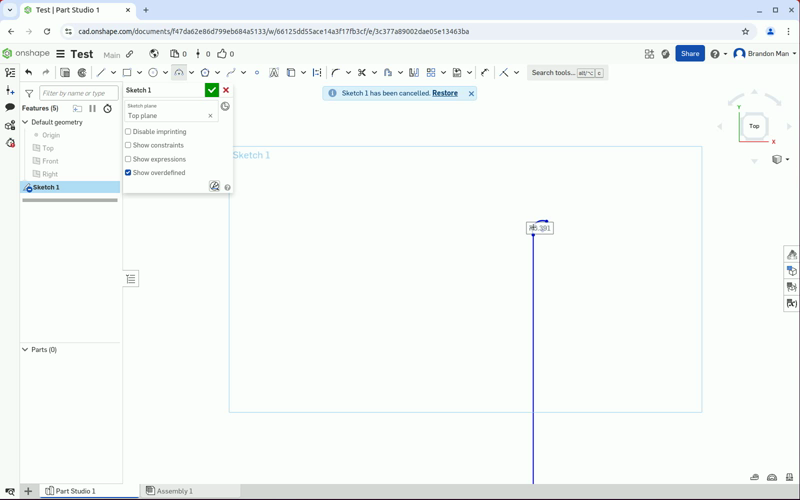
scroll(-6)
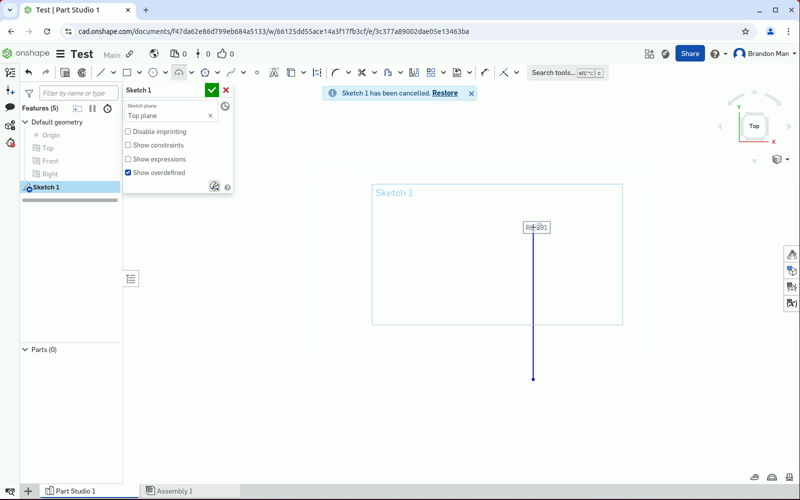
scroll(-6)
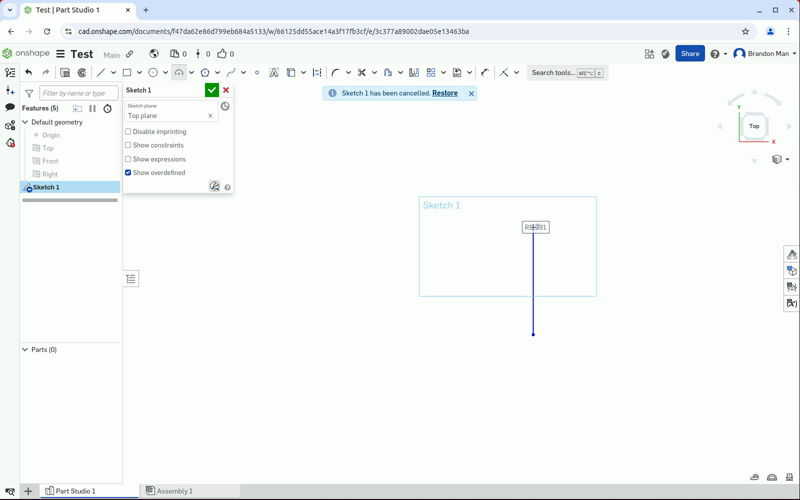
scroll(-6)
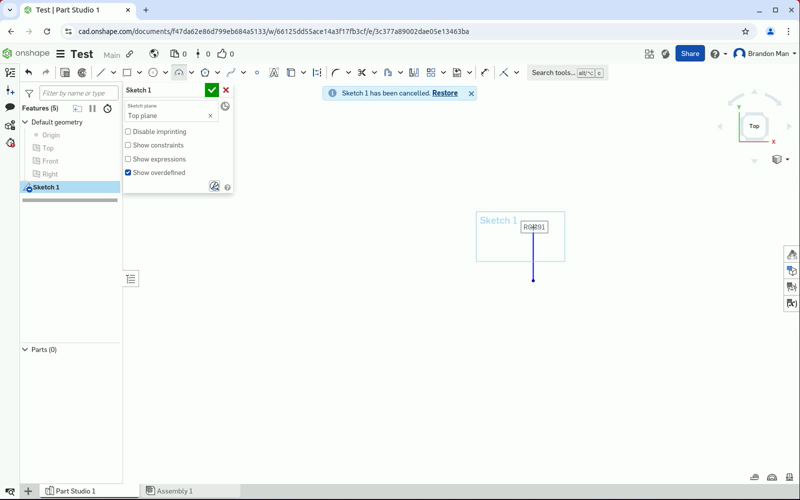
key_up(shift)
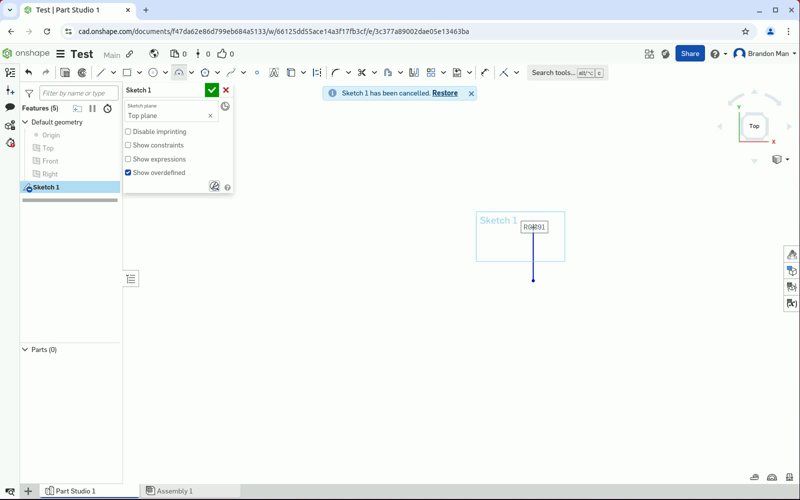
key(esc)
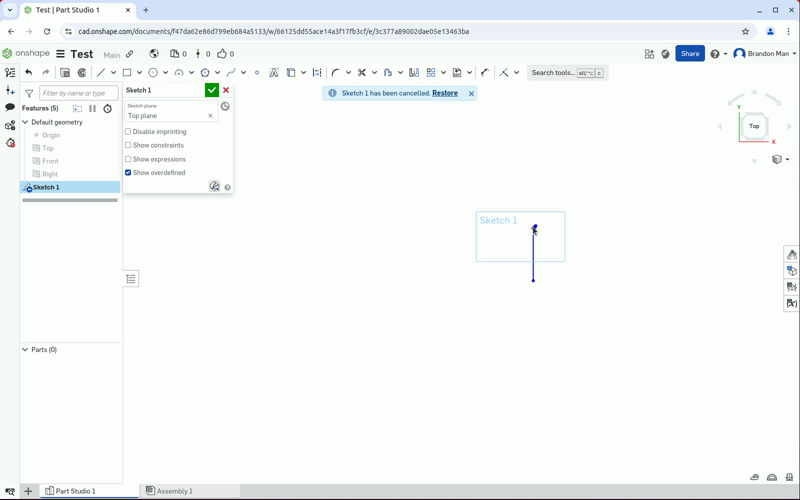
key(l)
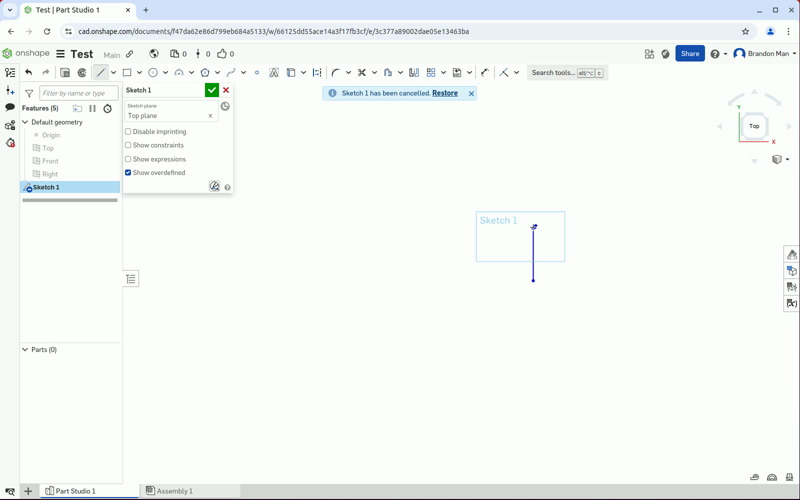
mouse_move(535, 225)
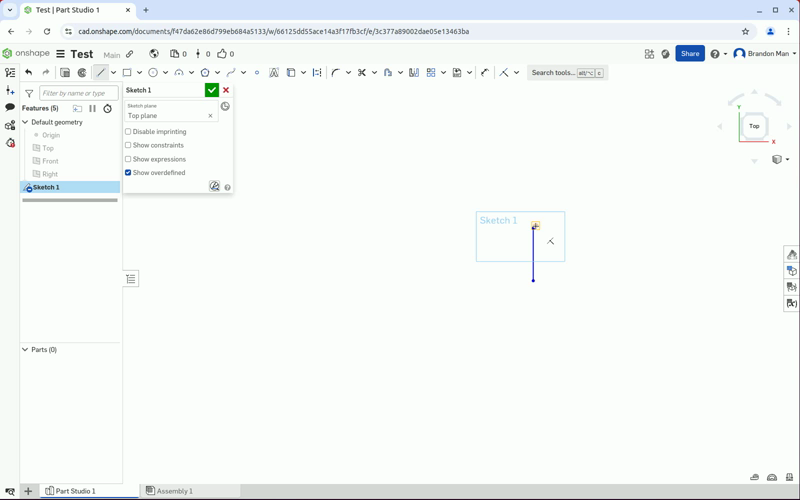
scroll(6)
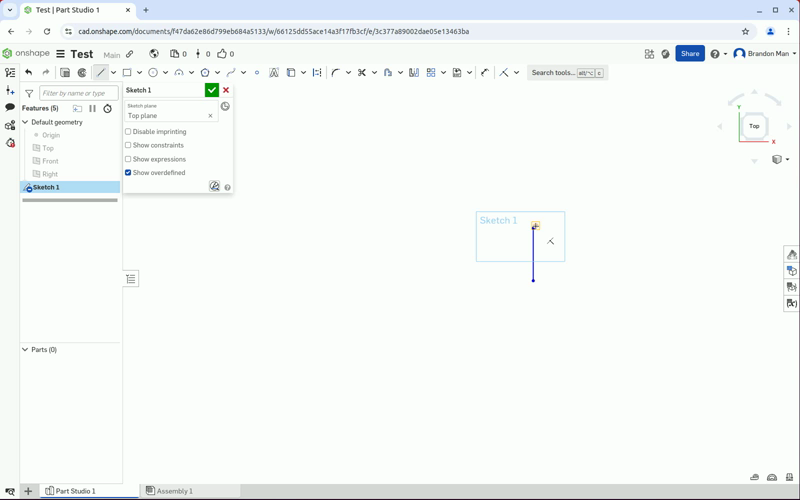
scroll(6)
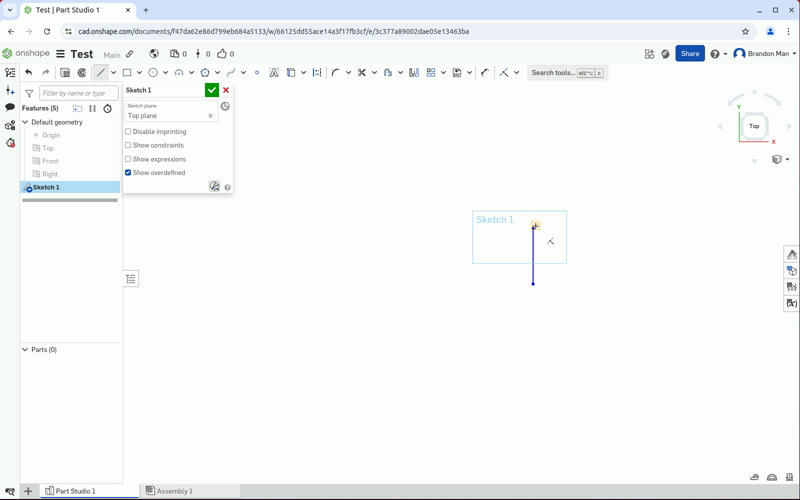
scroll(6)
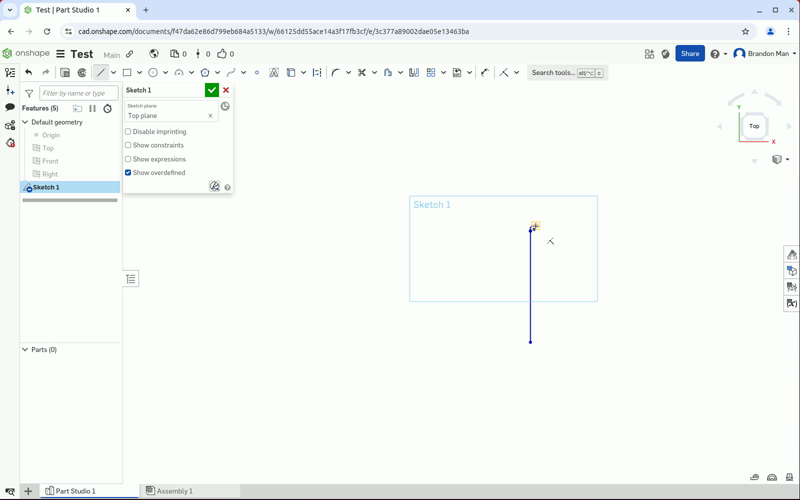
scroll(6)
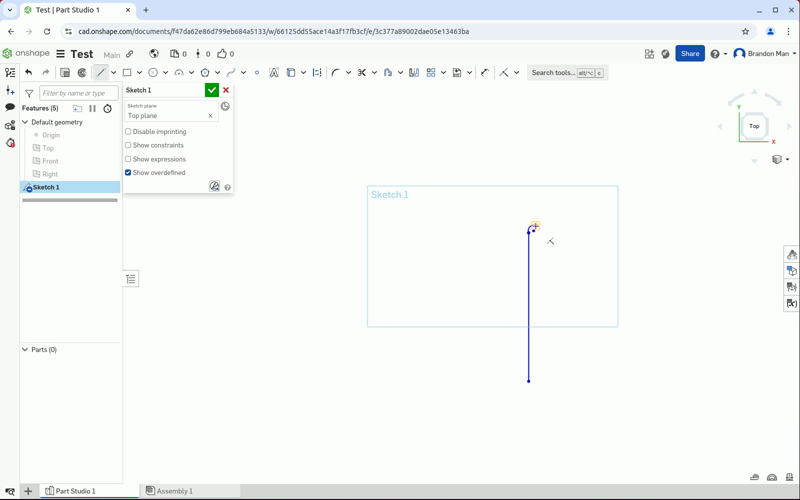
scroll(6)
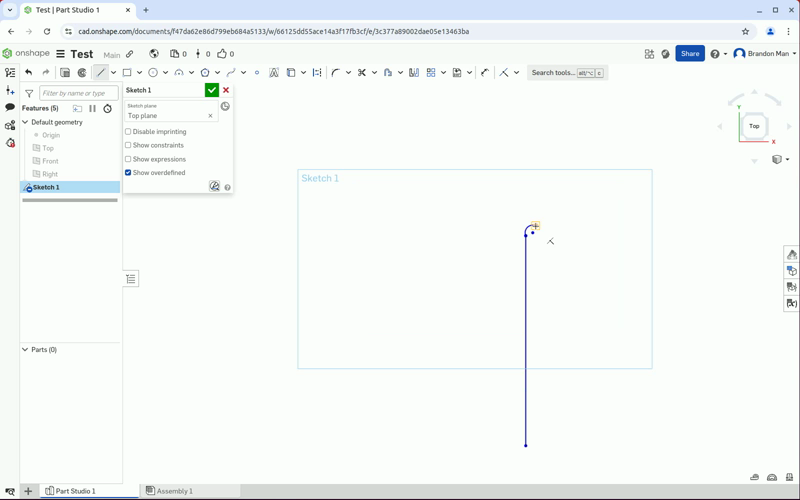
scroll(6)
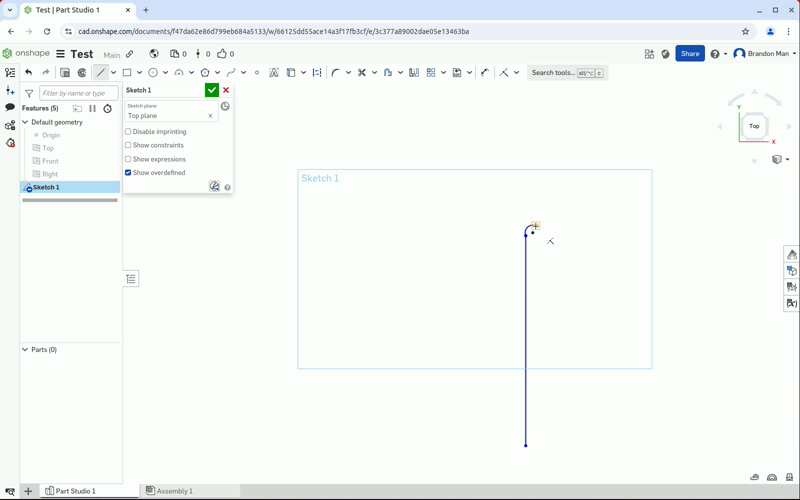
scroll(6)
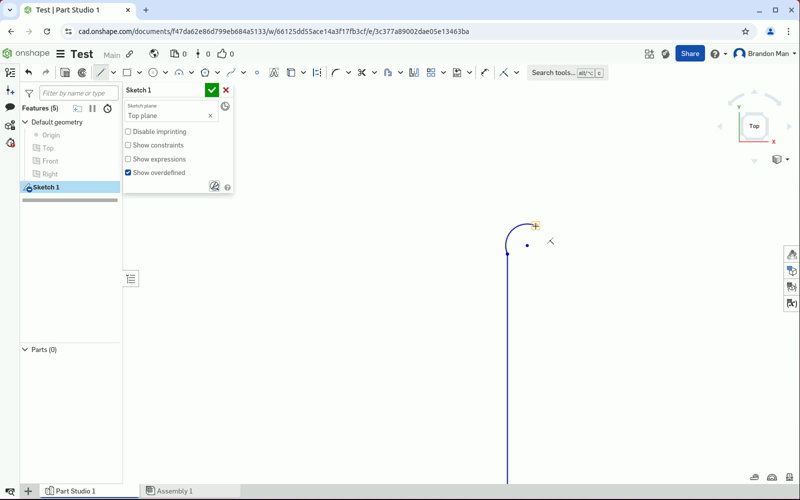
click(535, 225)
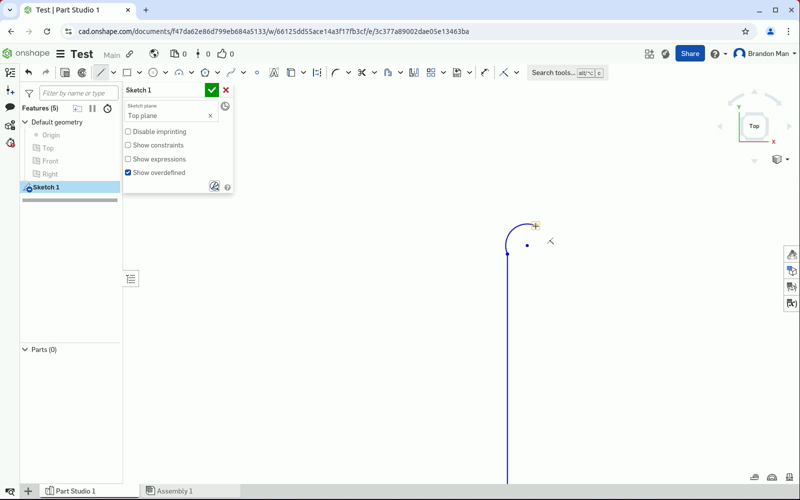
scroll(-6)
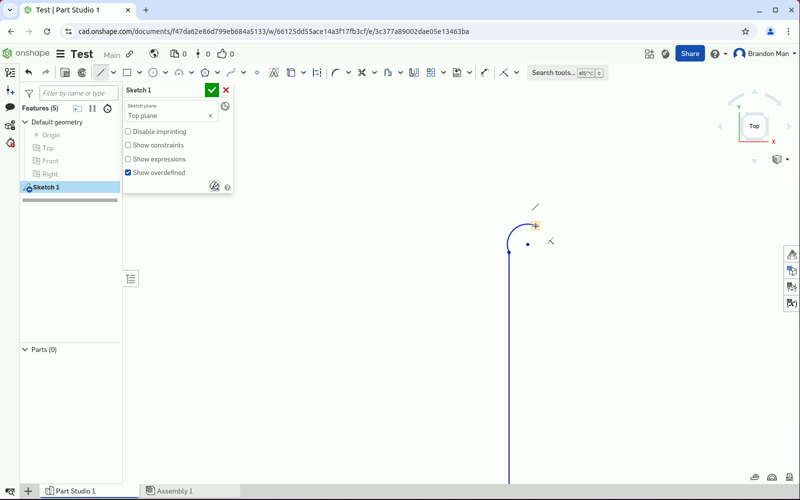
scroll(-6)
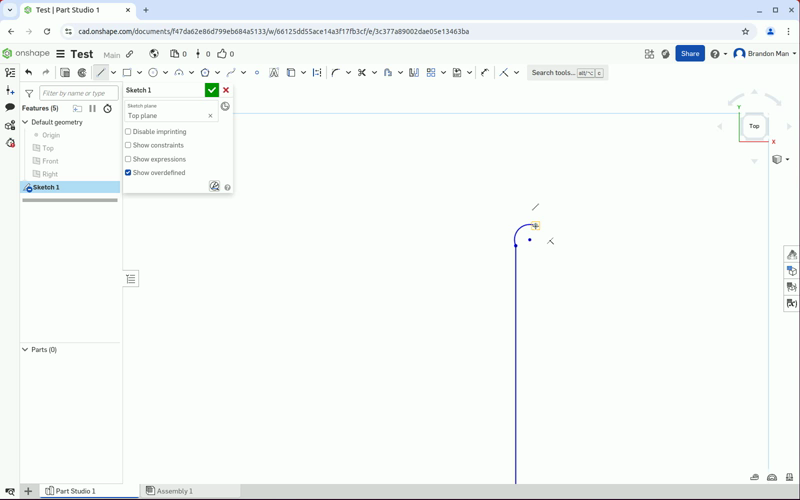
scroll(-6)
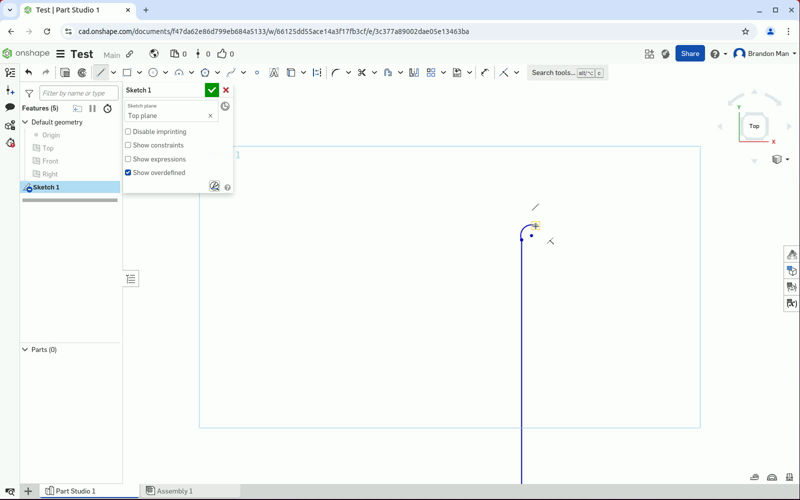
scroll(-6)
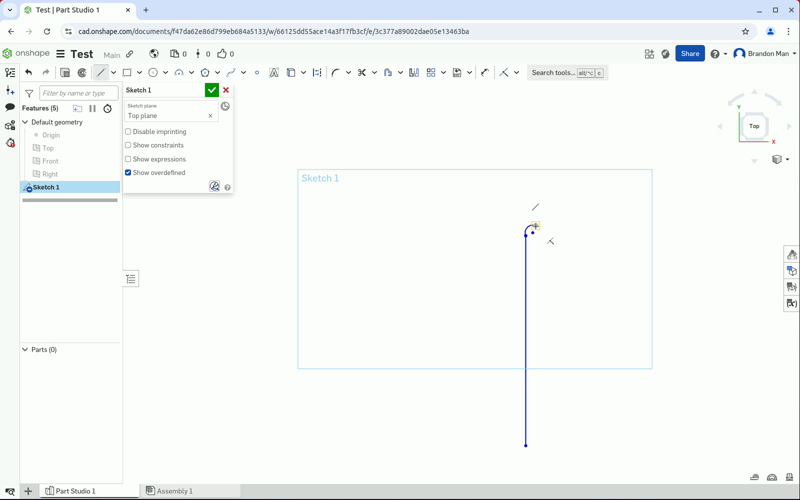
scroll(-6)
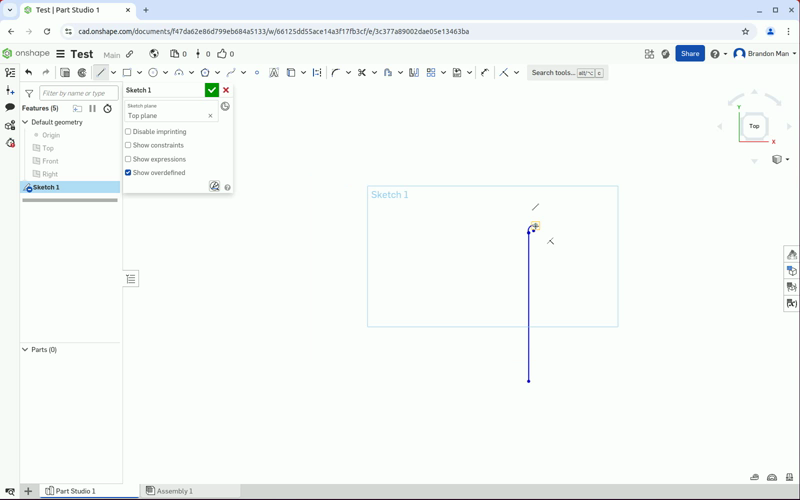
scroll(-6)
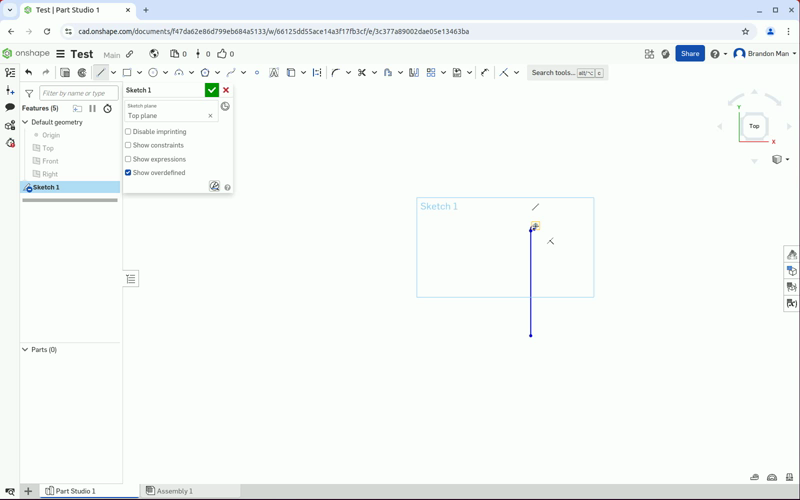
scroll(-6)
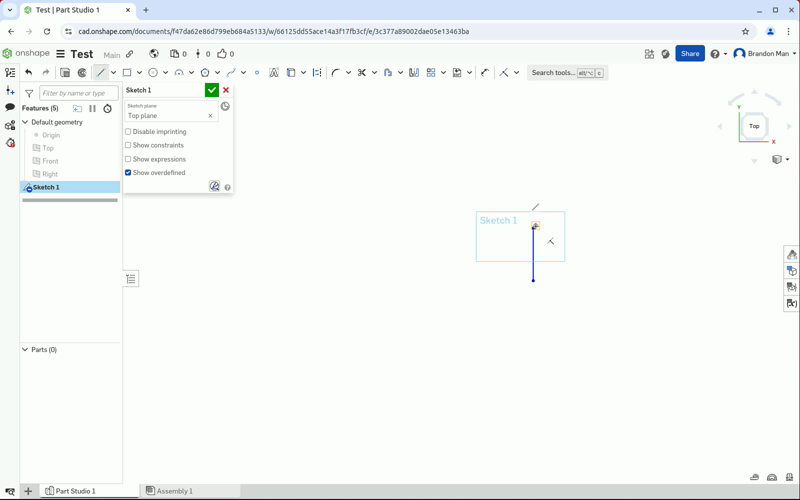
key_down(shift)
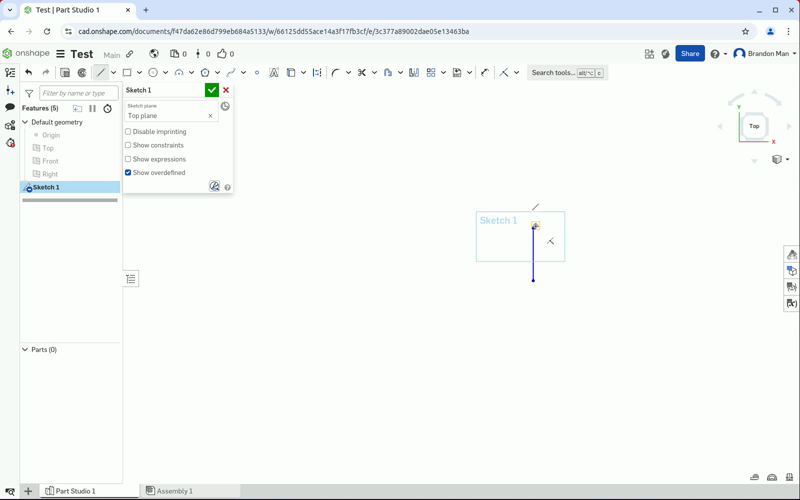
mouse_move(565, 225)
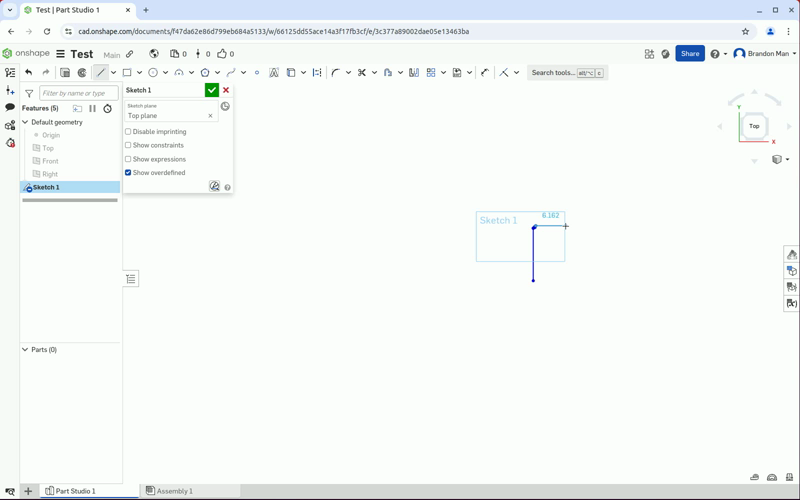
mouse_move(570, 225)
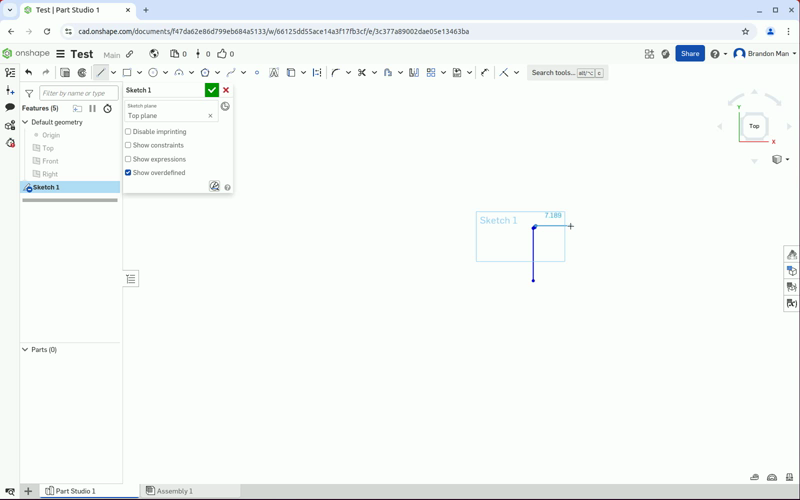
click(570, 225)
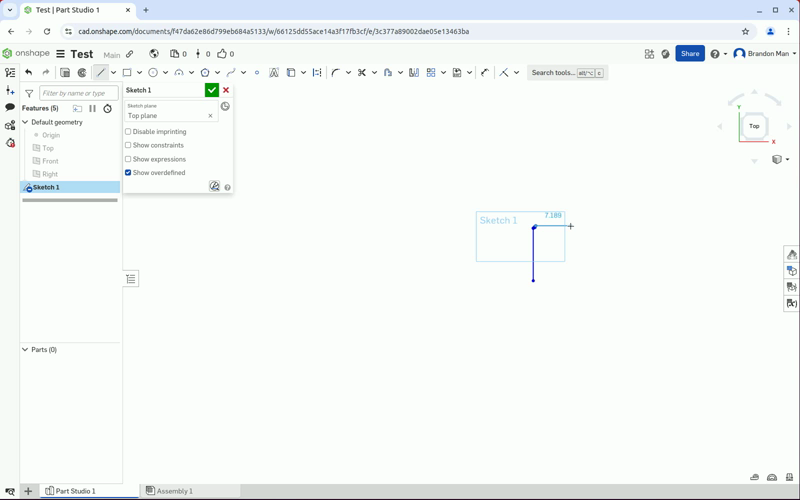
key_up(shift)
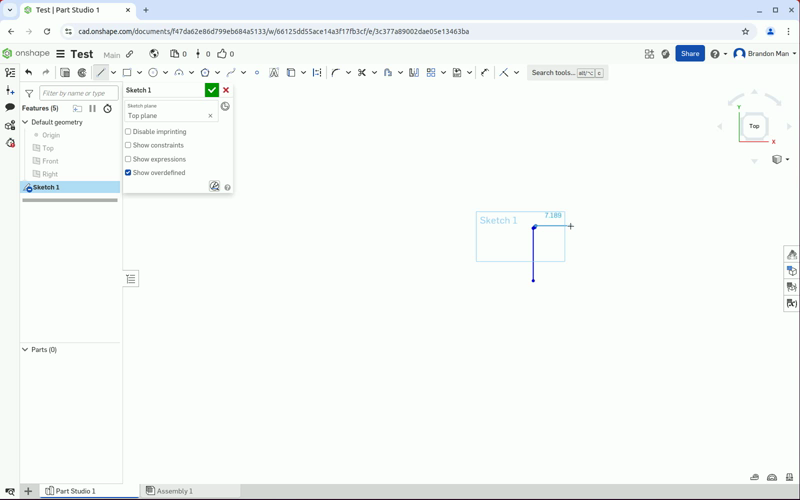
key(esc)
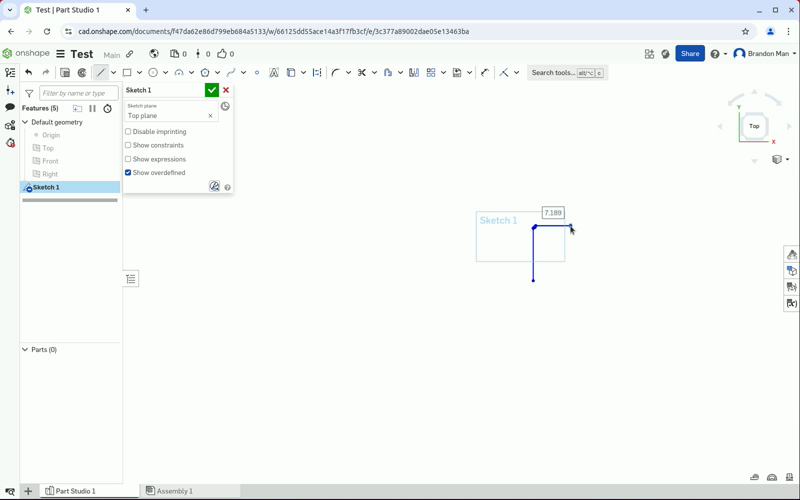
key(a)
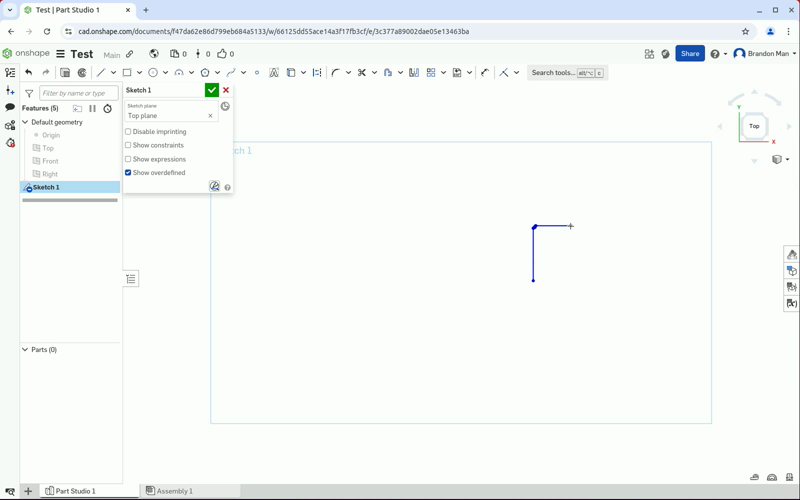
mouse_move(570, 225)
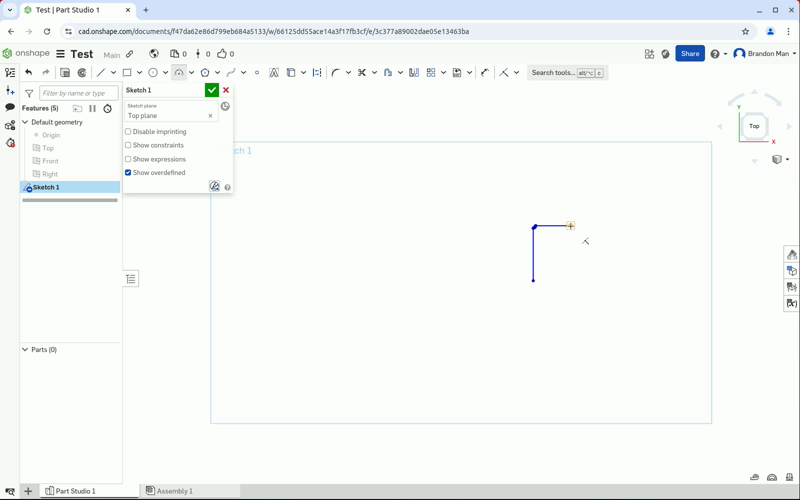
click(570, 225)
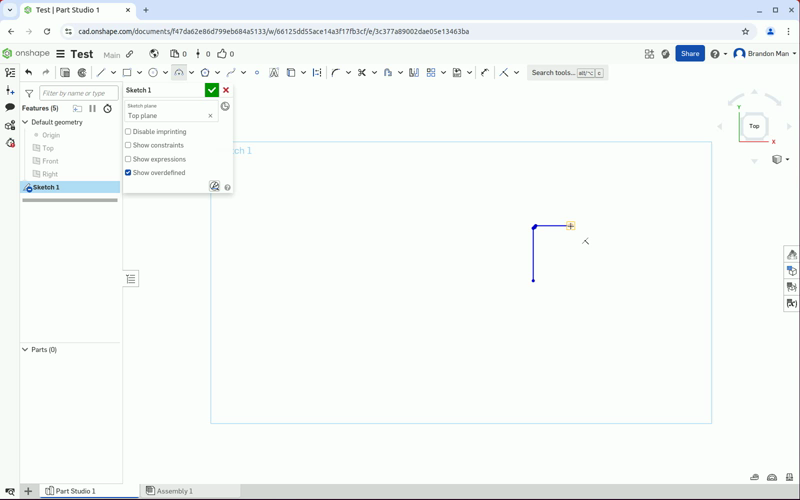
key_down(shift)
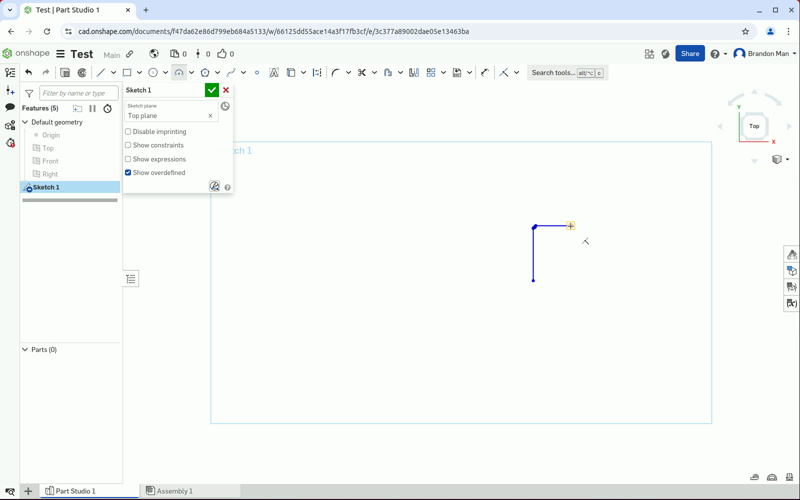
mouse_move(573, 228)
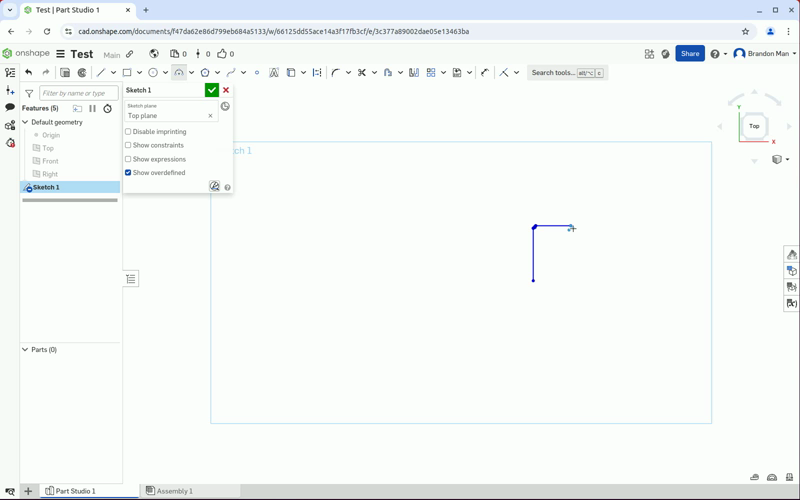
scroll(6)
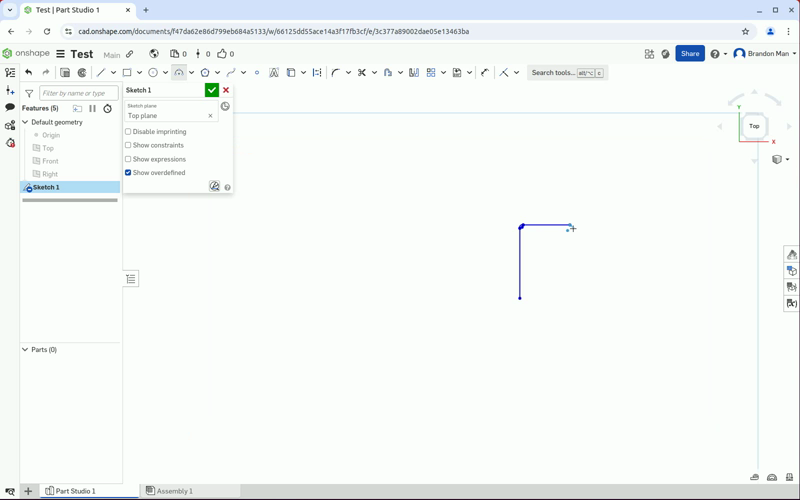
scroll(6)
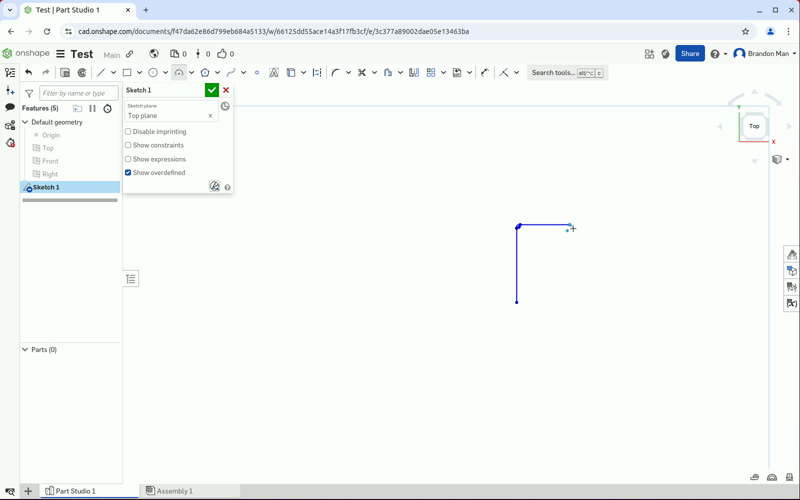
scroll(6)
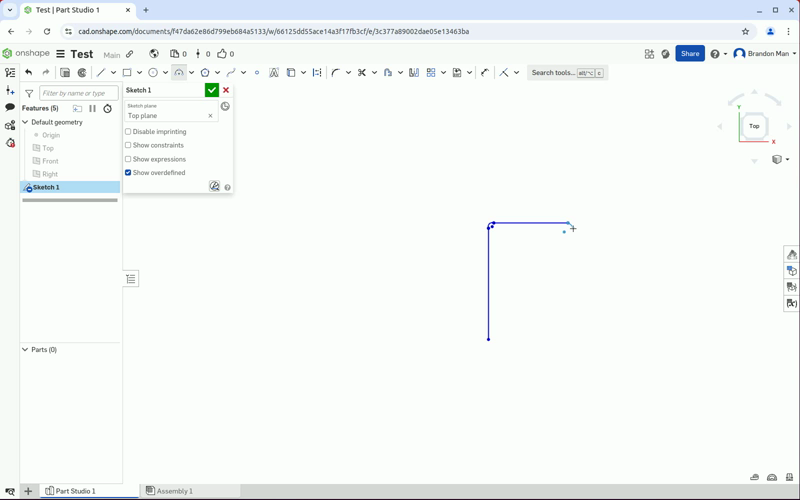
scroll(6)
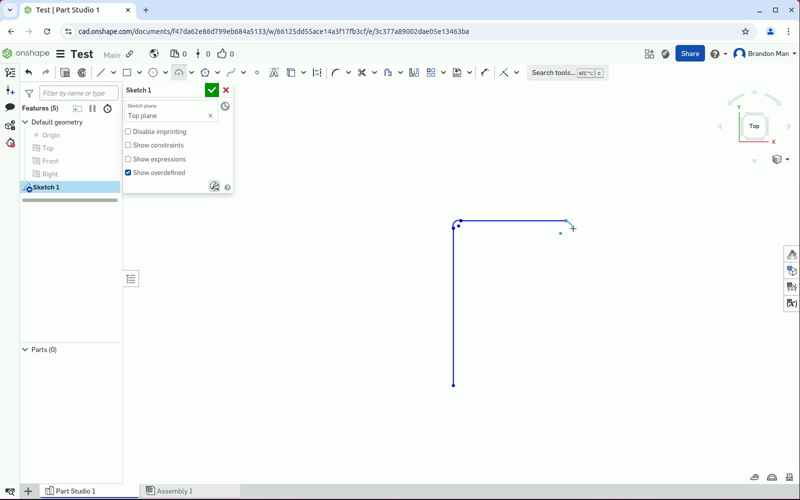
scroll(6)
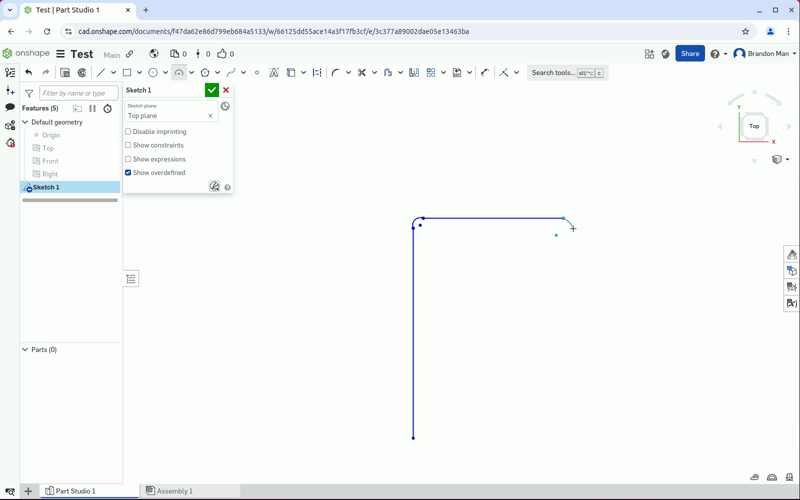
scroll(6)
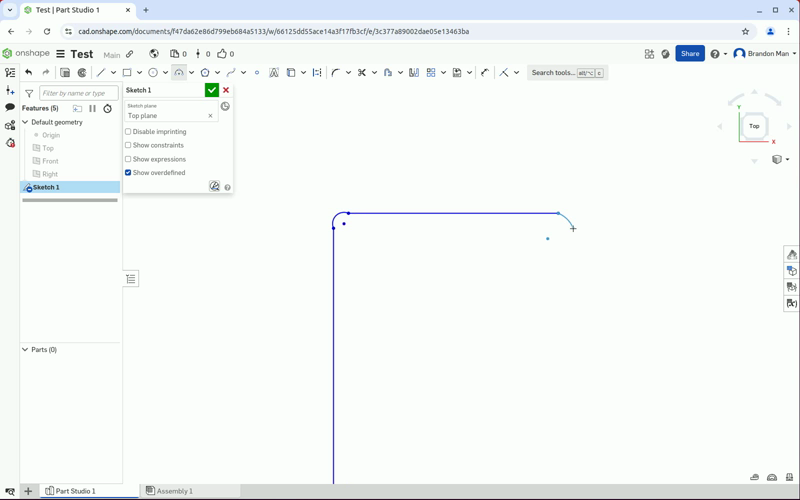
scroll(6)
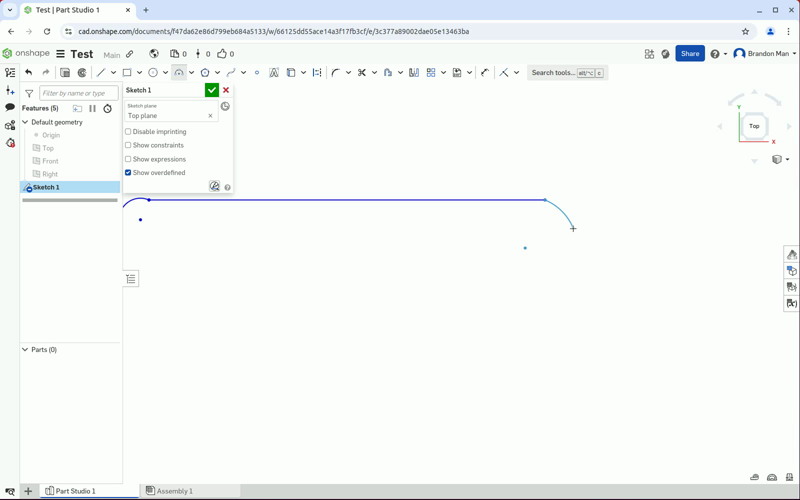
click(573, 228)
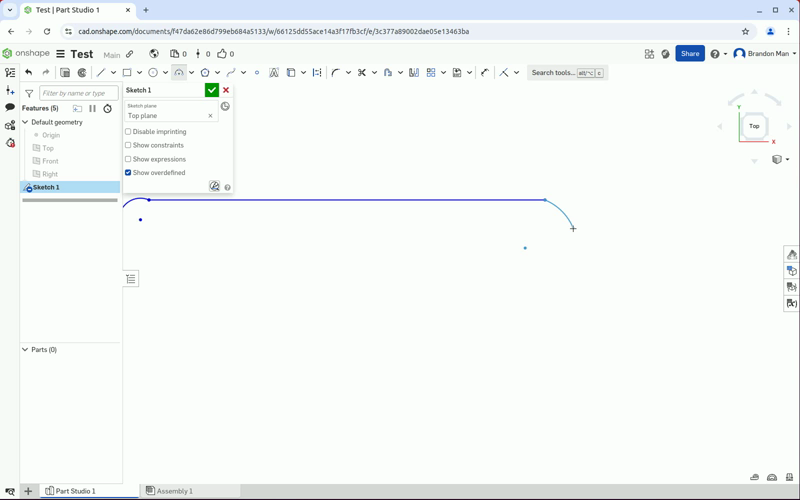
scroll(-6)
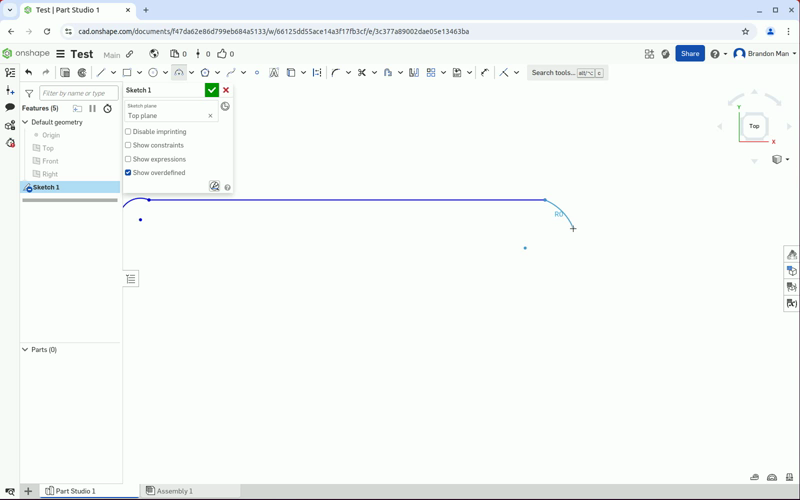
scroll(-6)
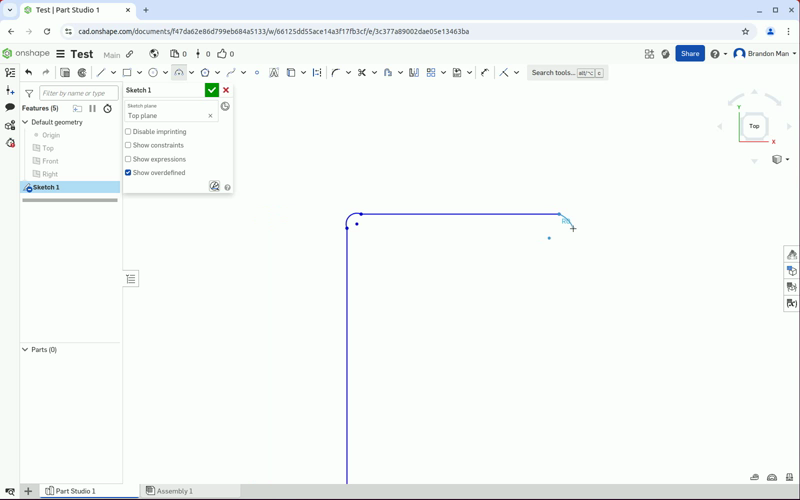
scroll(-6)
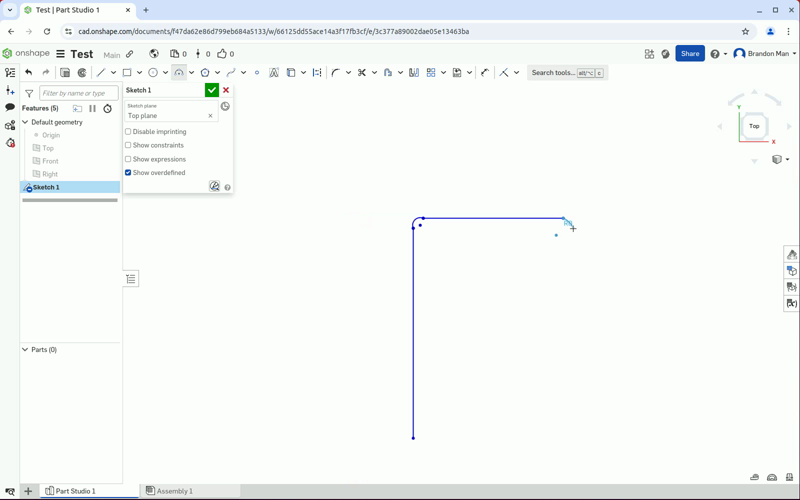
scroll(-6)
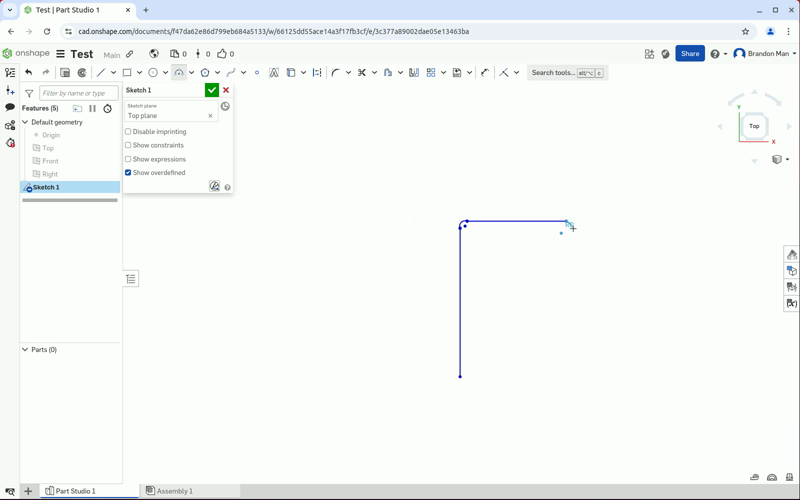
scroll(-6)
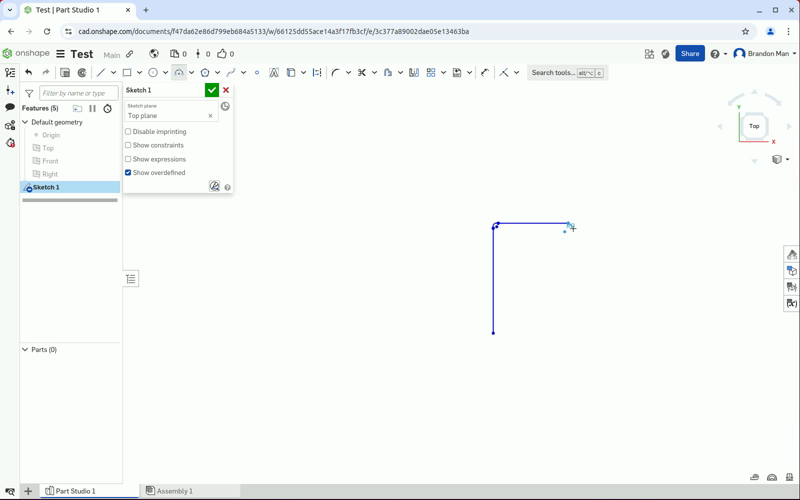
scroll(-6)
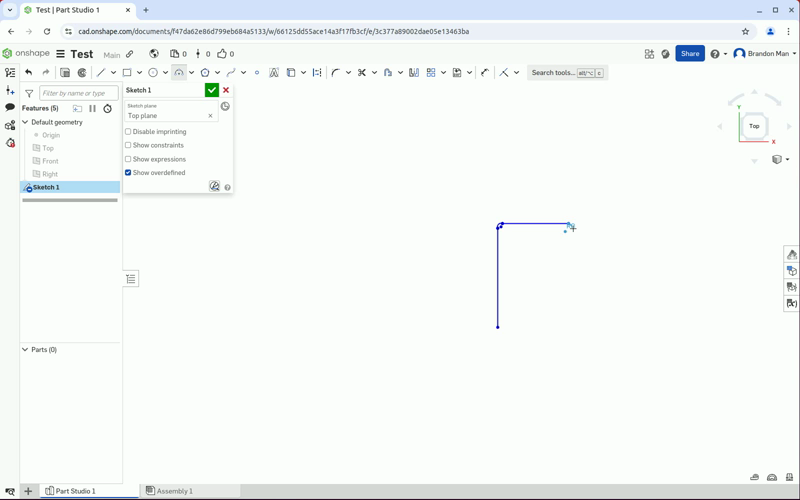
scroll(-6)
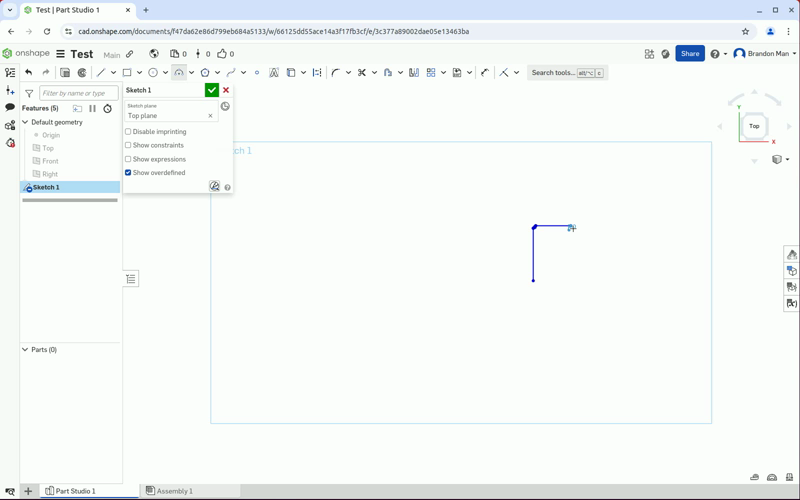
mouse_move(572, 226)
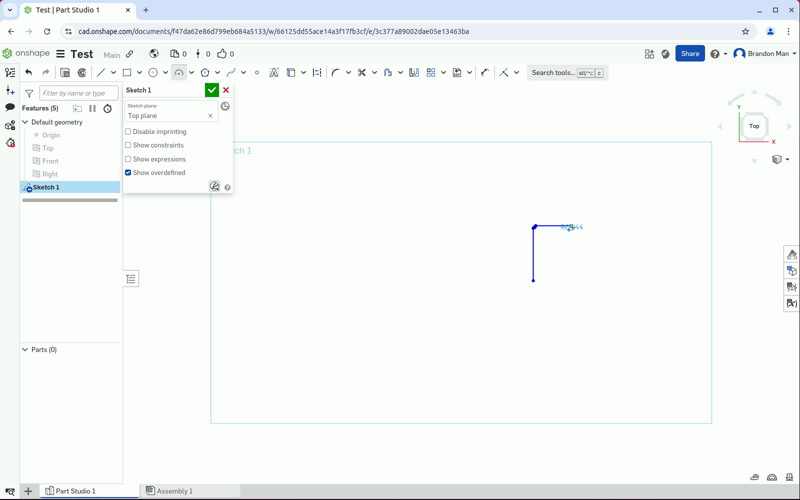
scroll(6)
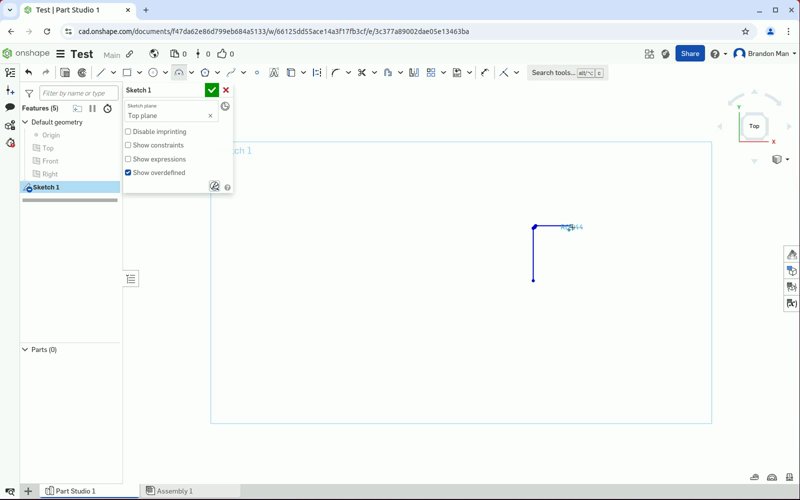
scroll(6)
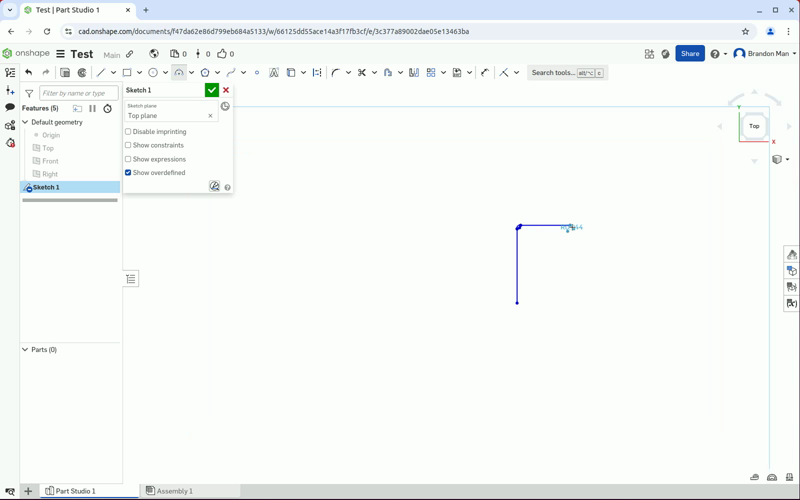
scroll(6)
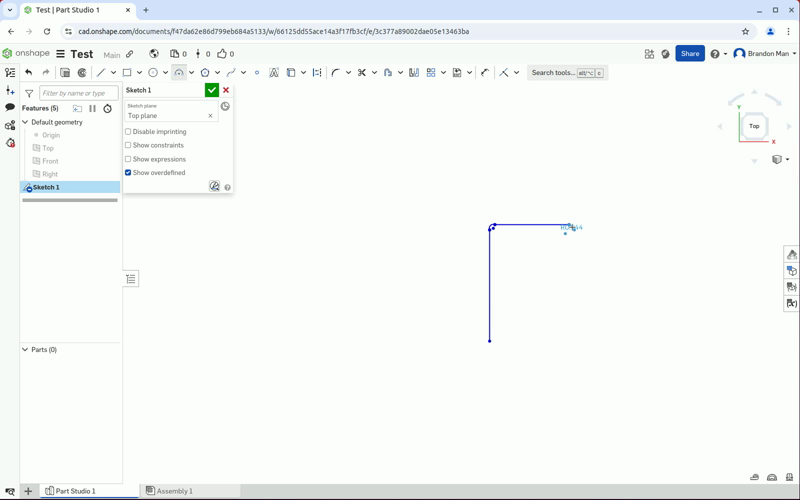
scroll(6)
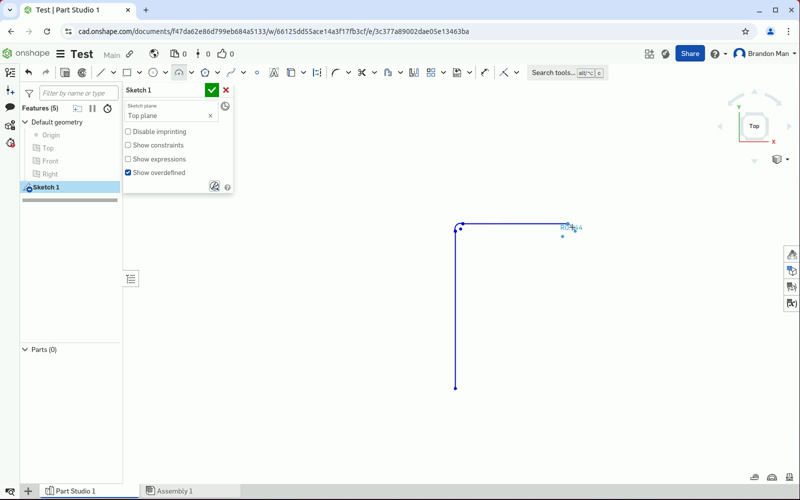
scroll(6)
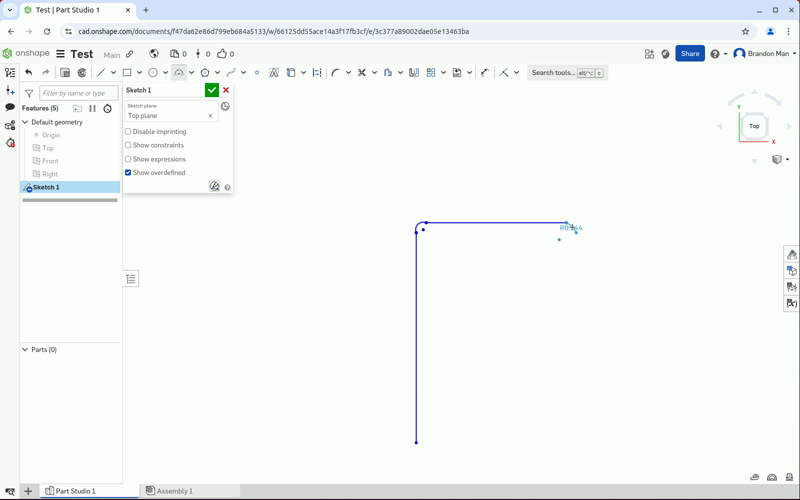
scroll(6)
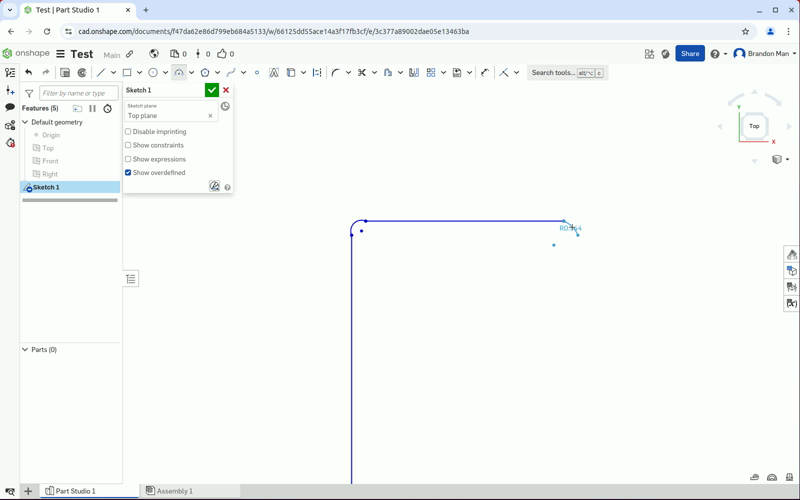
scroll(6)
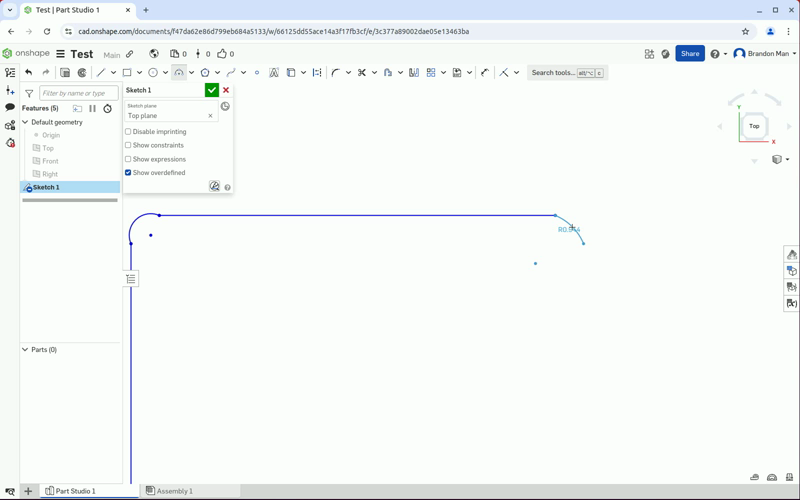
click(572, 226)
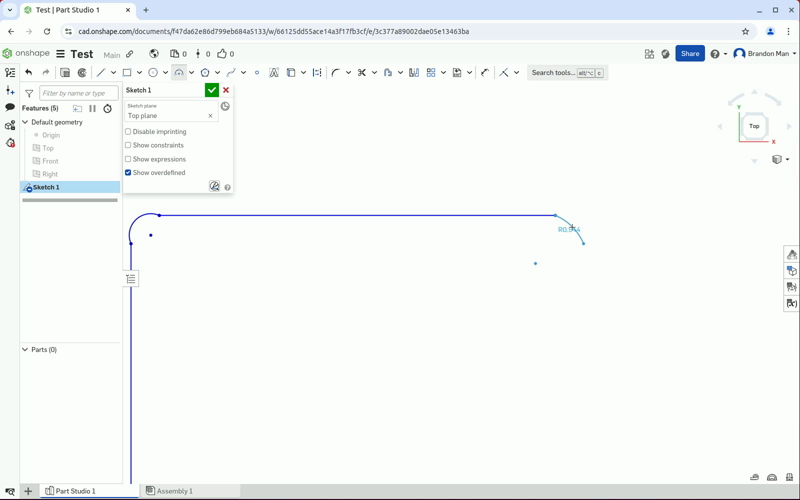
scroll(-6)
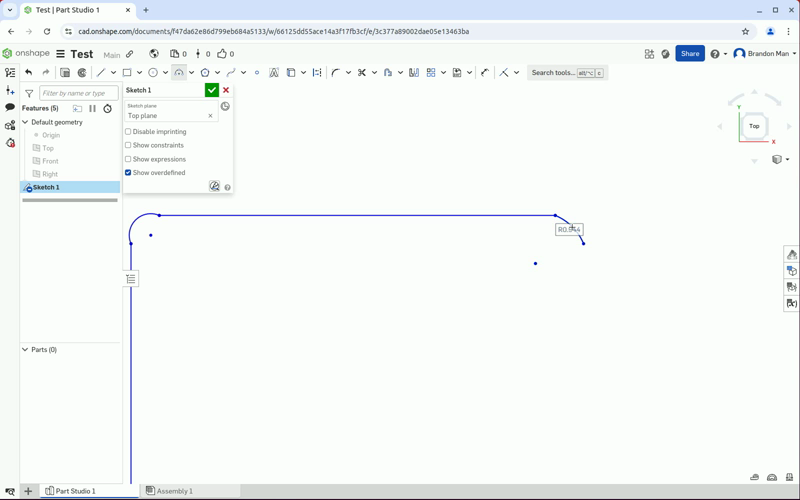
scroll(-6)
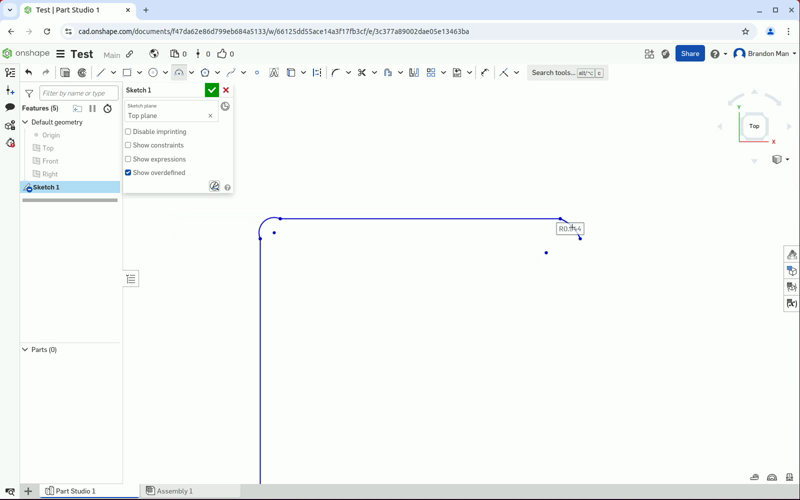
scroll(-6)
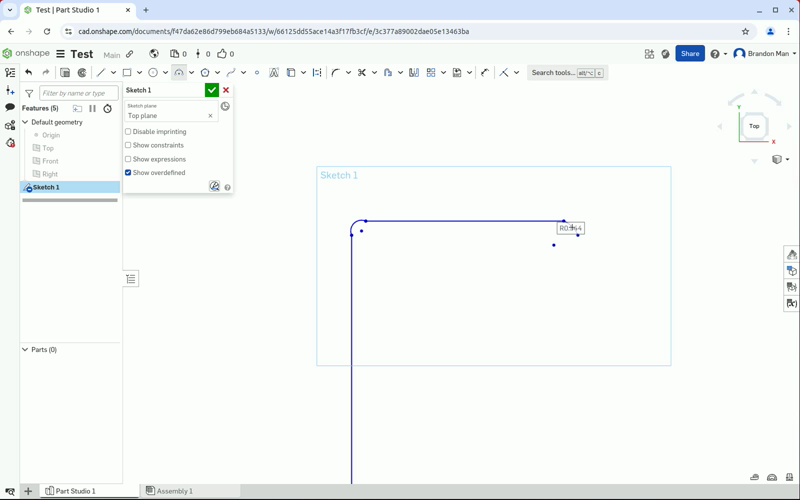
scroll(-6)
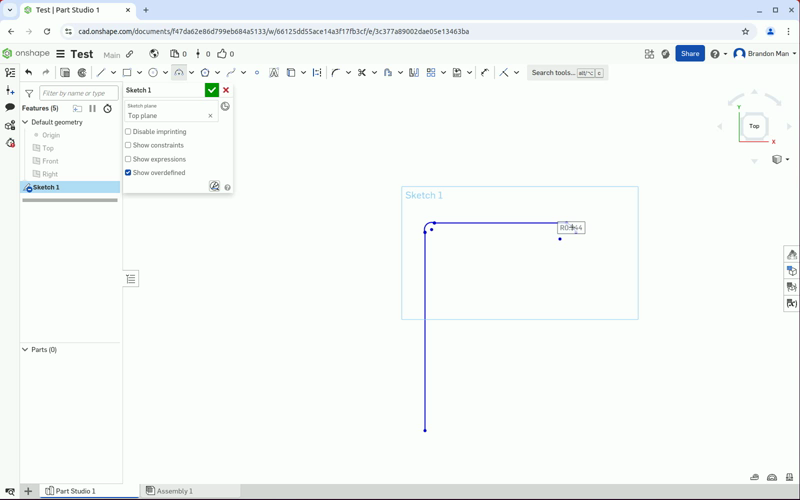
scroll(-6)
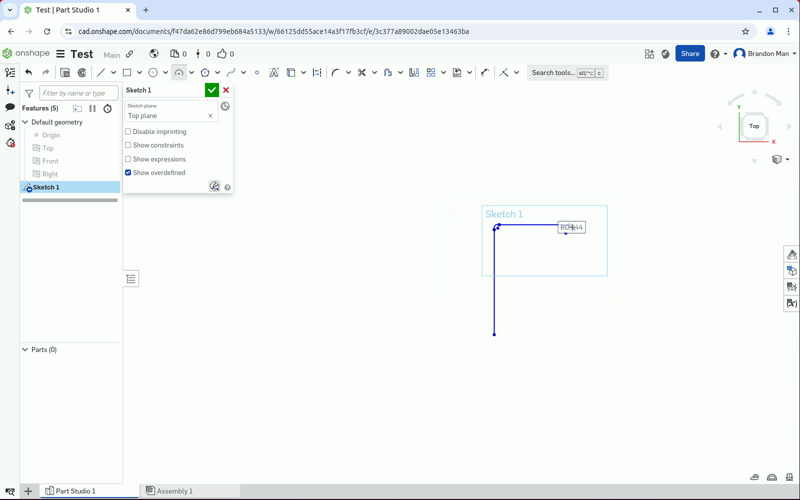
scroll(-6)
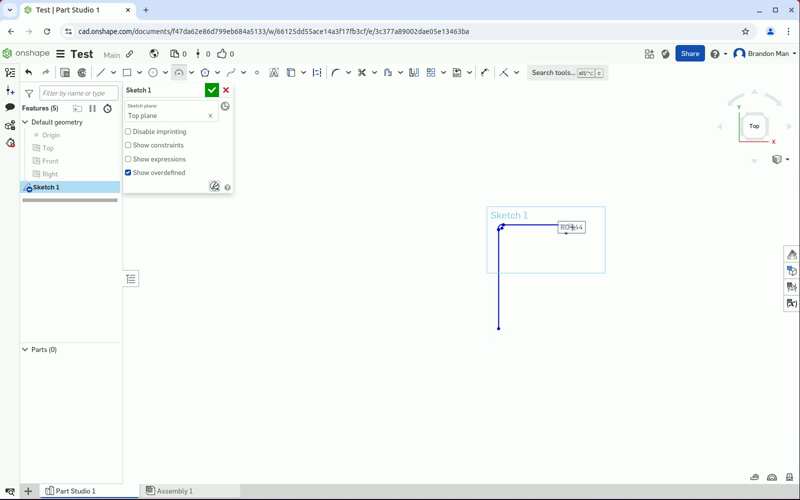
scroll(-6)
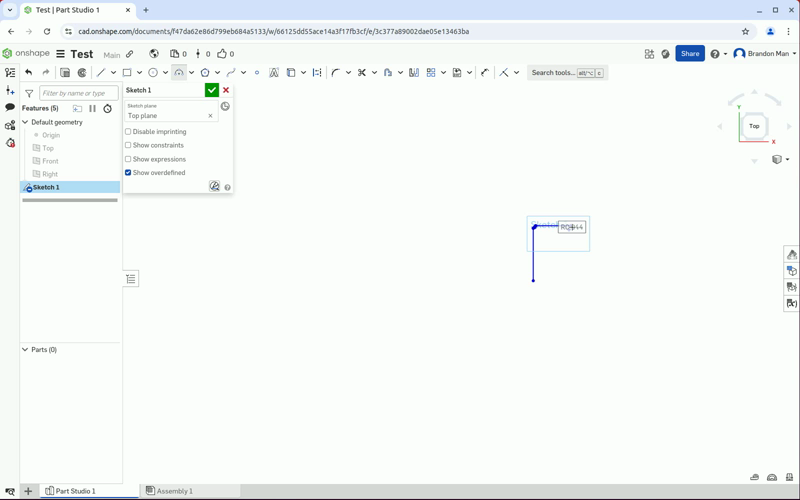
key_up(shift)
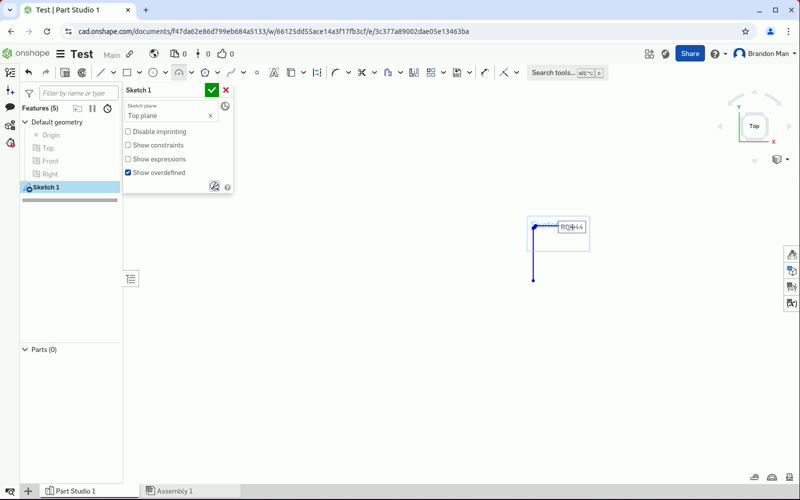
key(esc)
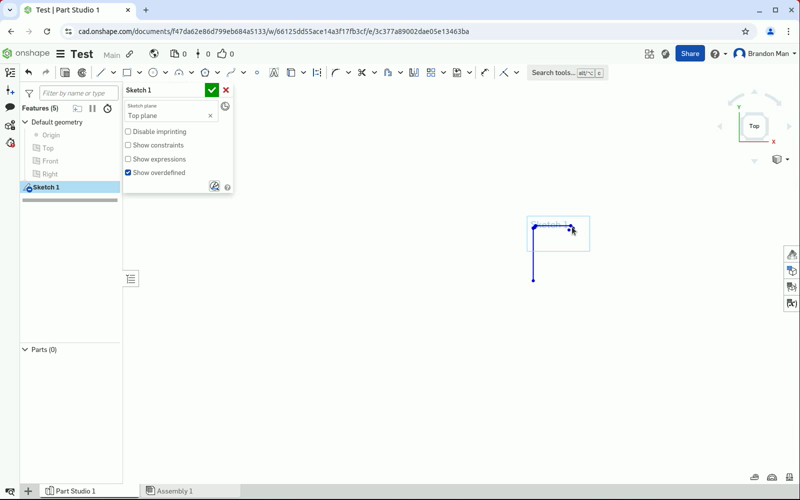
key(l)
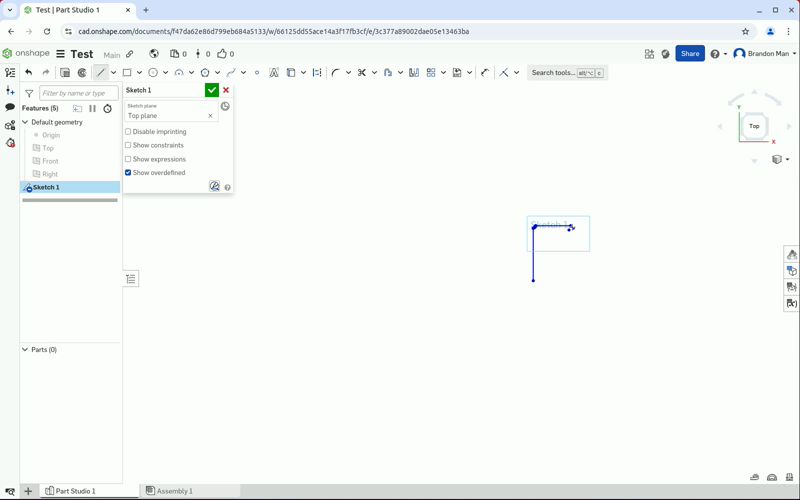
mouse_move(573, 228)
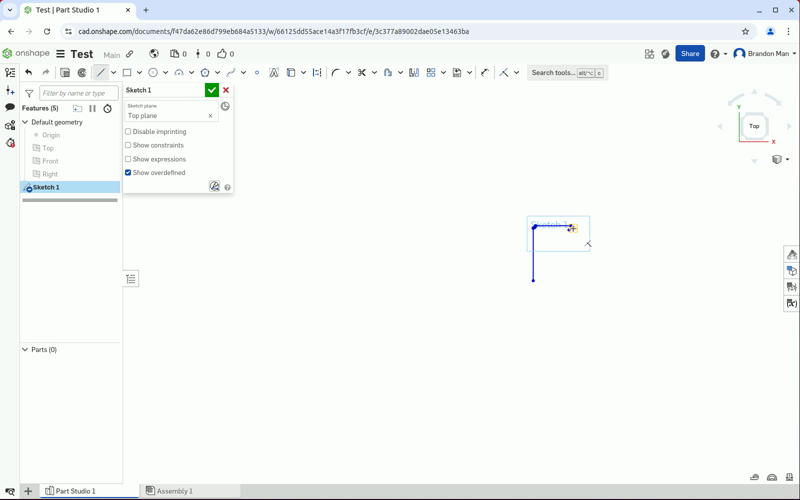
scroll(6)
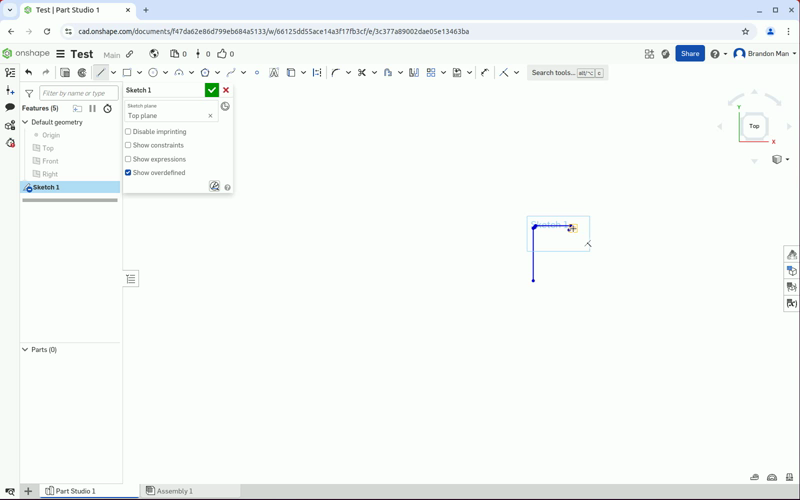
scroll(6)
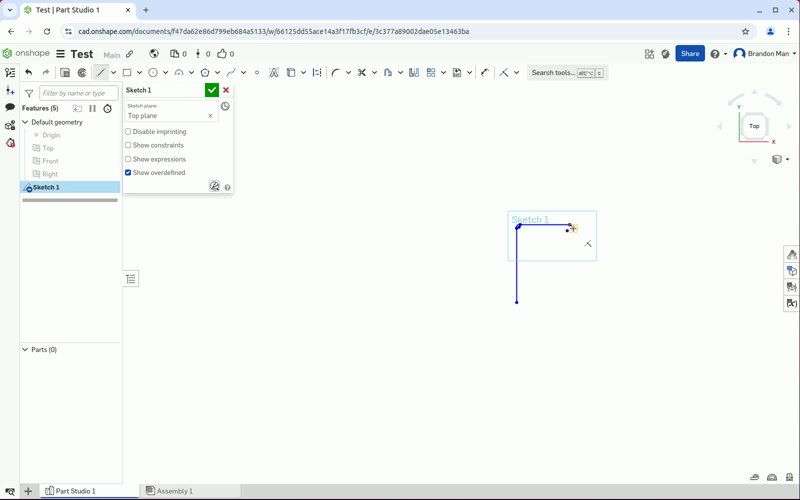
scroll(6)
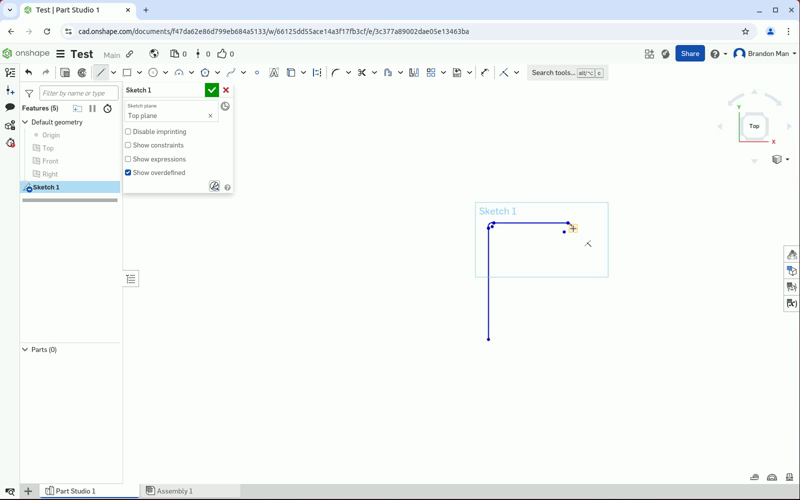
scroll(6)
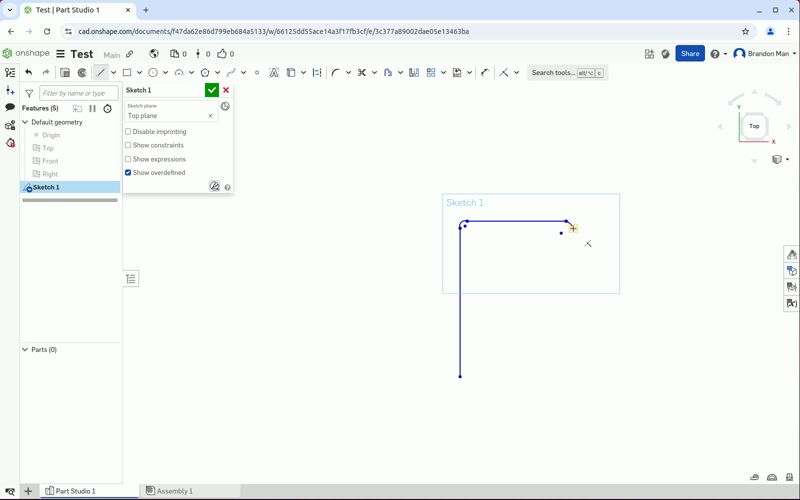
scroll(6)
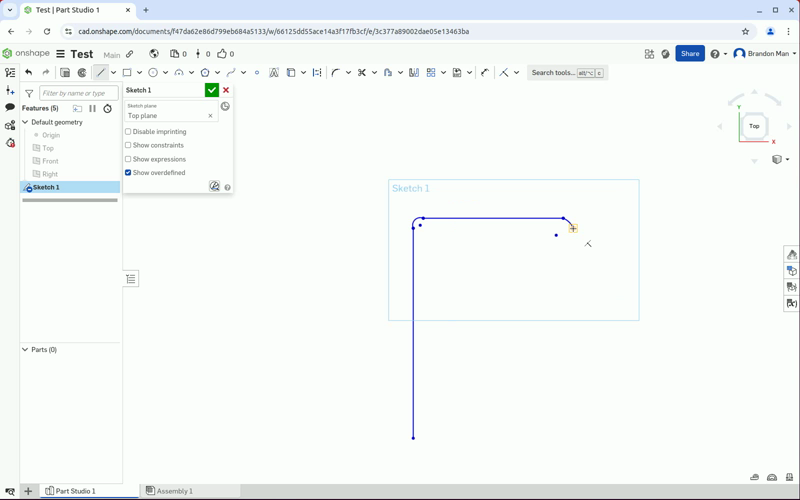
scroll(6)
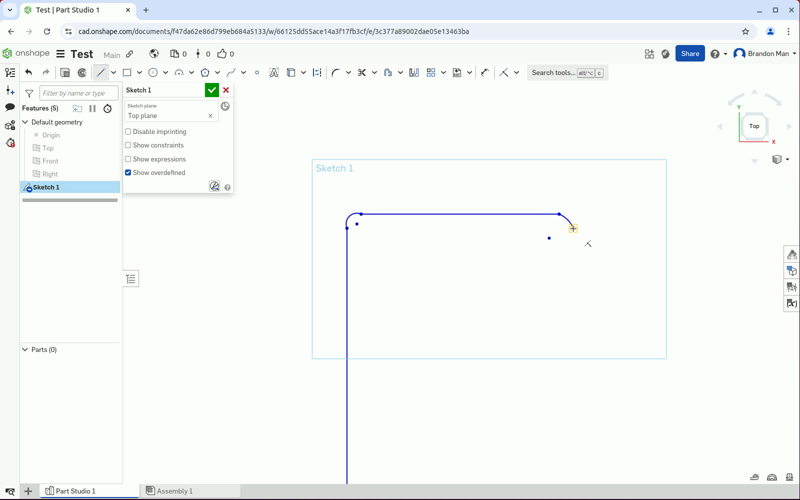
scroll(6)
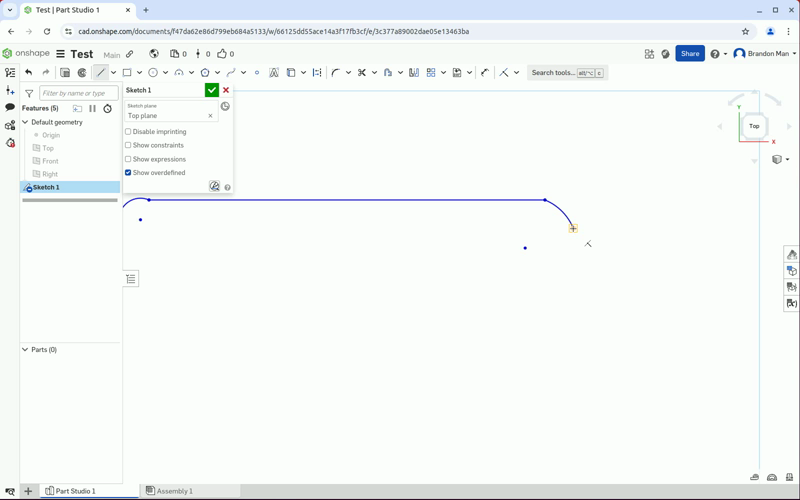
click(573, 228)
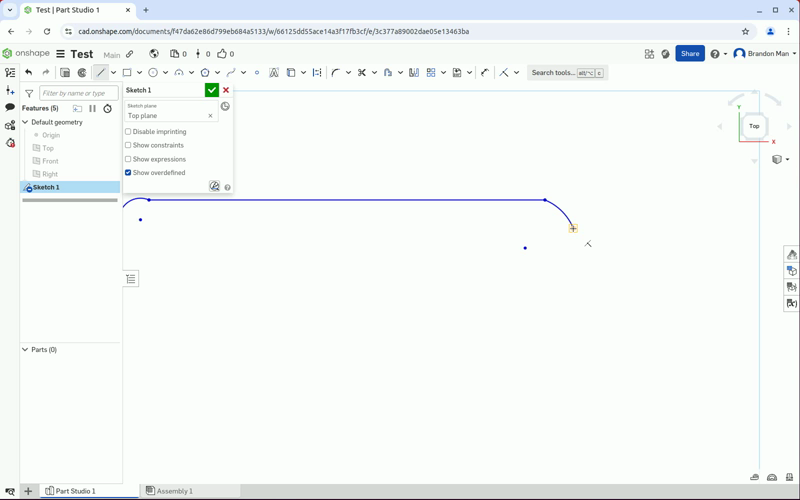
scroll(-6)
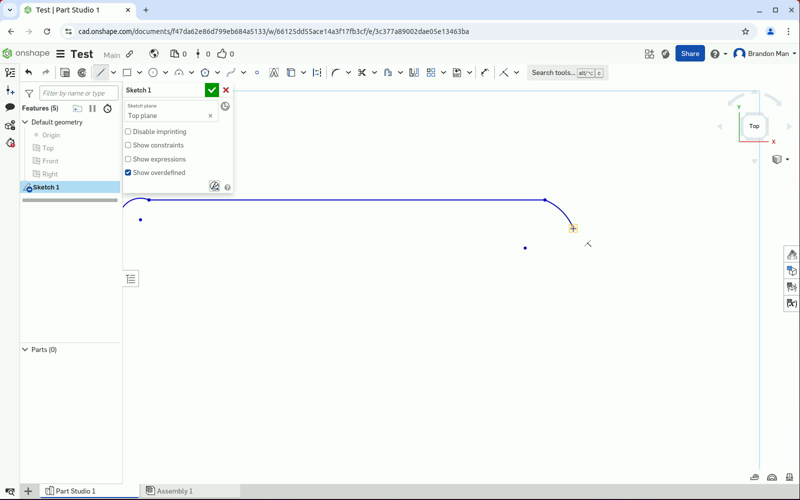
scroll(-6)
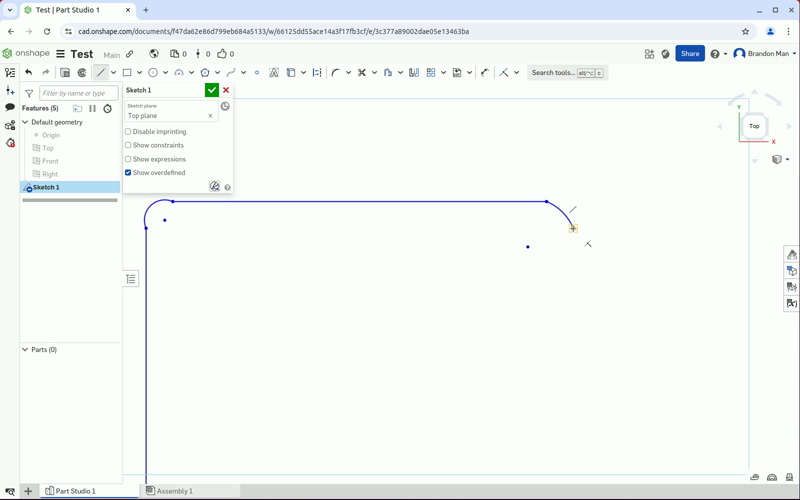
scroll(-6)
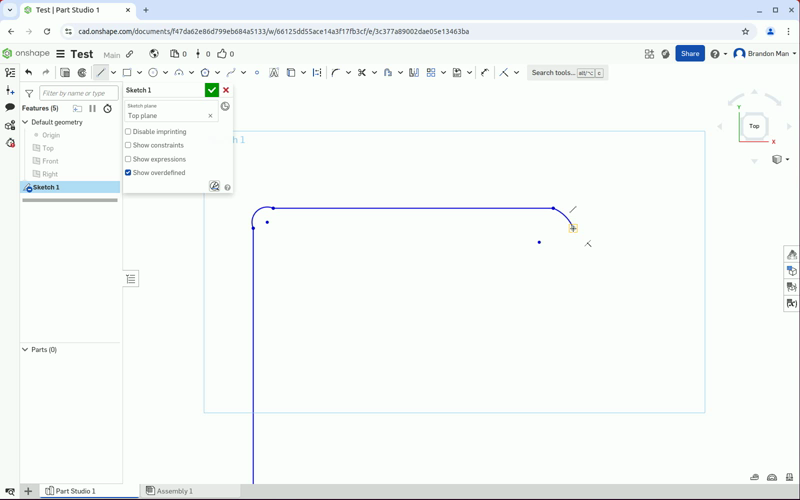
scroll(-6)
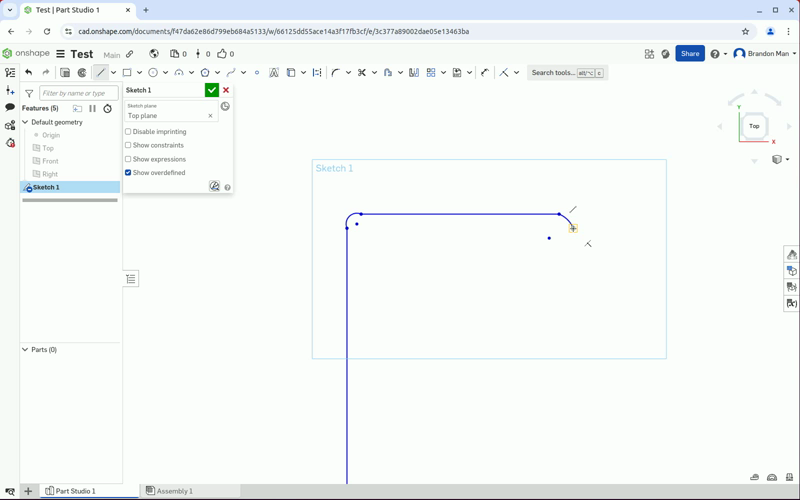
scroll(-6)
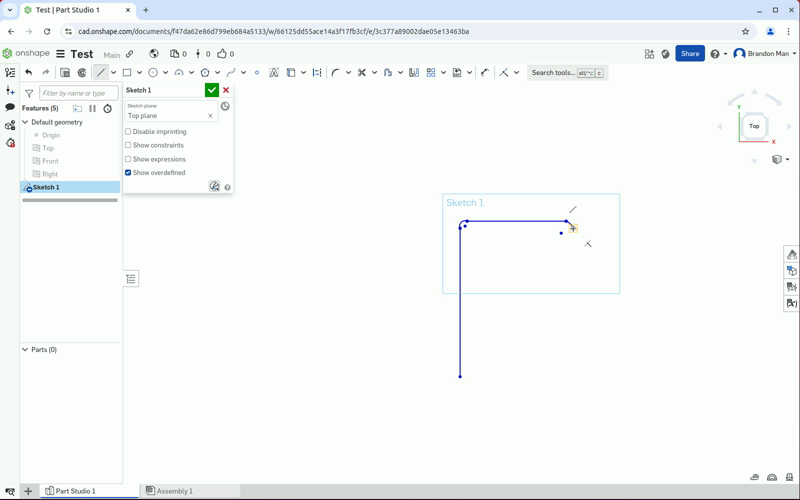
scroll(-6)
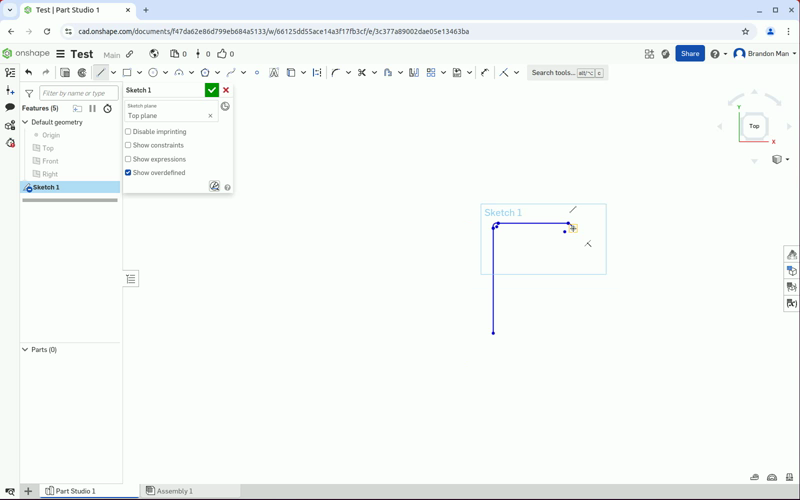
scroll(-6)
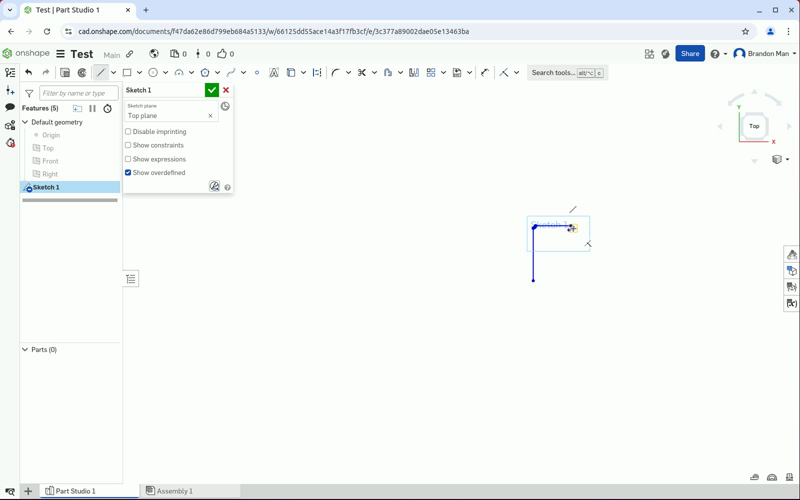
key_down(shift)
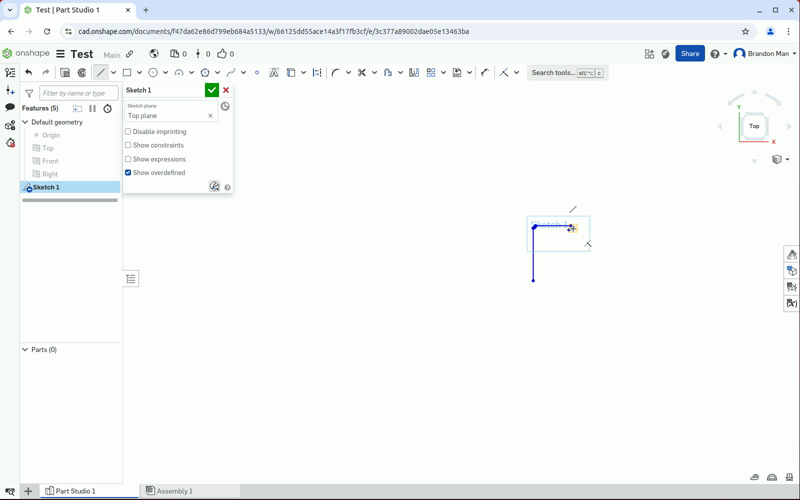
mouse_move(589, 228)
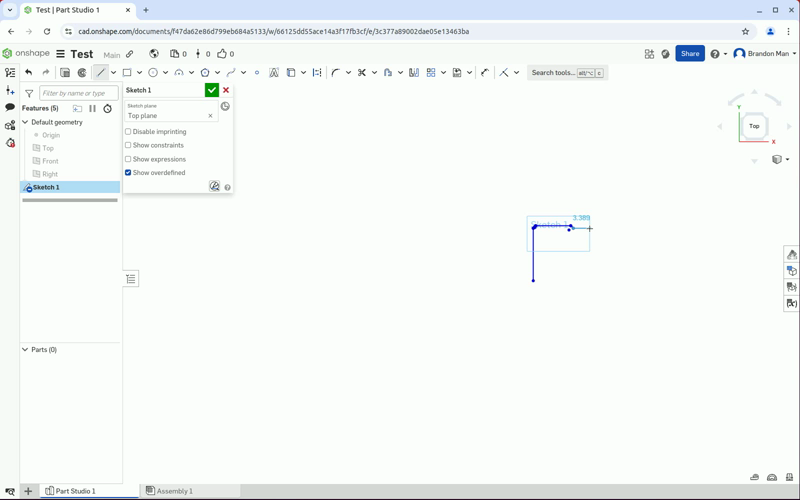
mouse_move(573, 280)
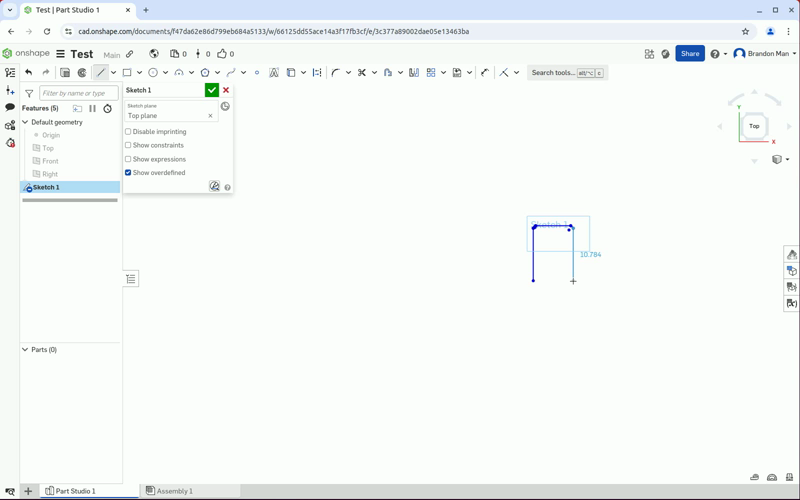
click(573, 280)
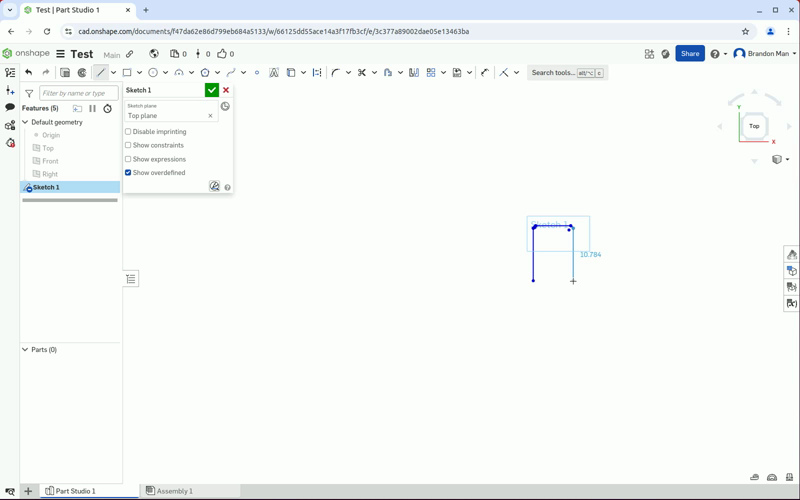
key_up(shift)
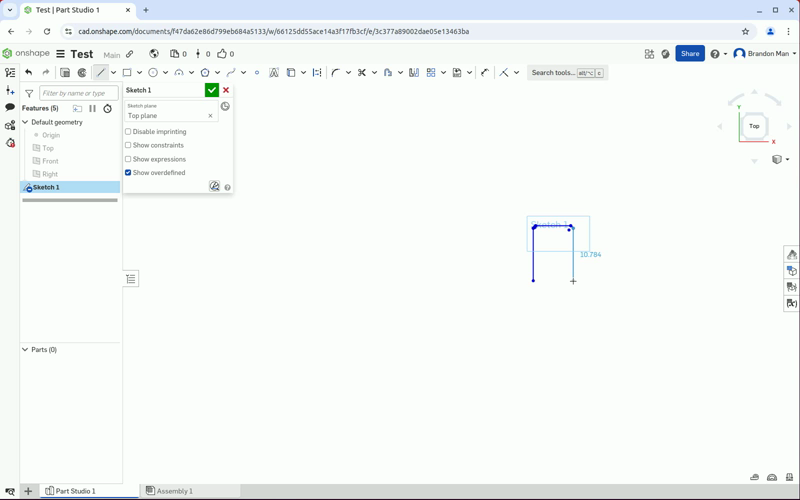
key(esc)
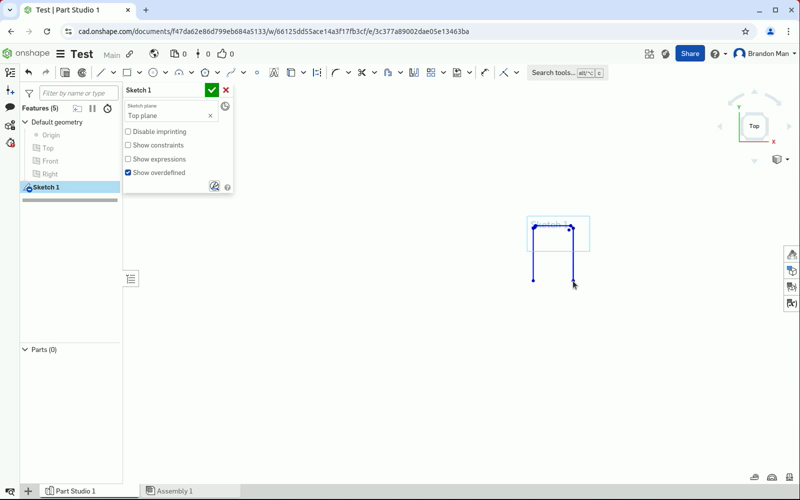
key(a)
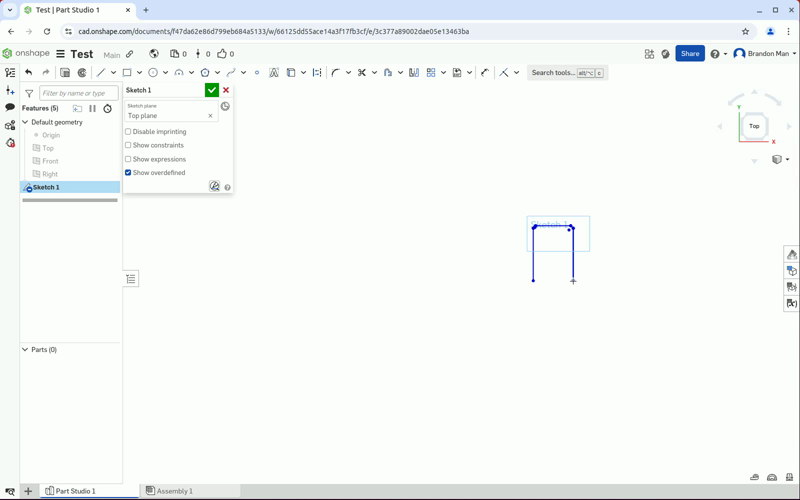
mouse_move(573, 280)
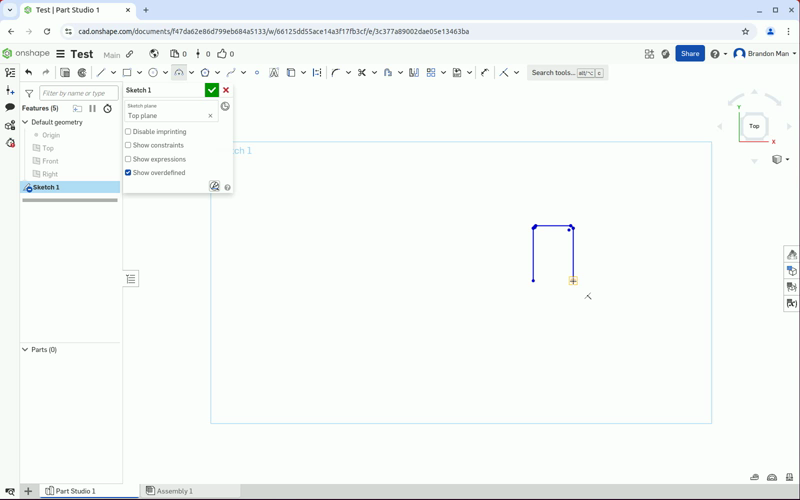
click(573, 280)
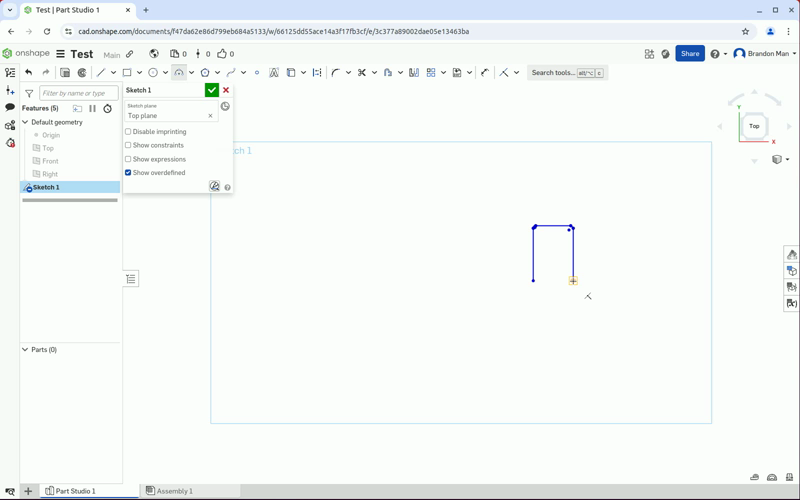
key_down(shift)
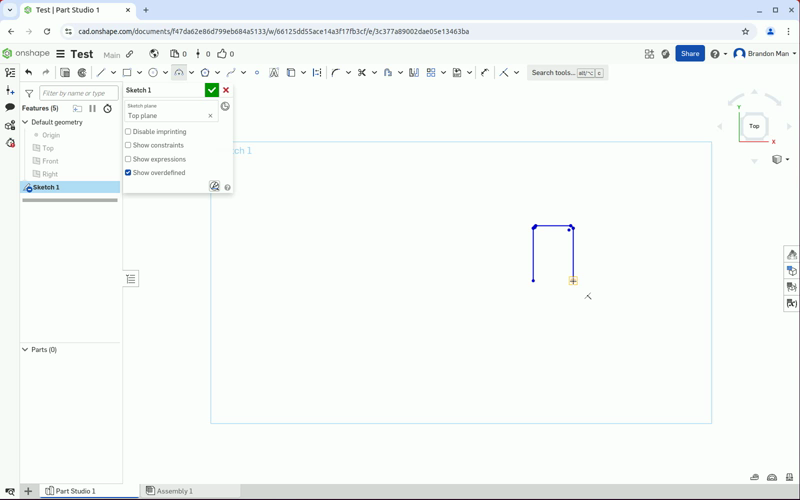
mouse_move(570, 282)
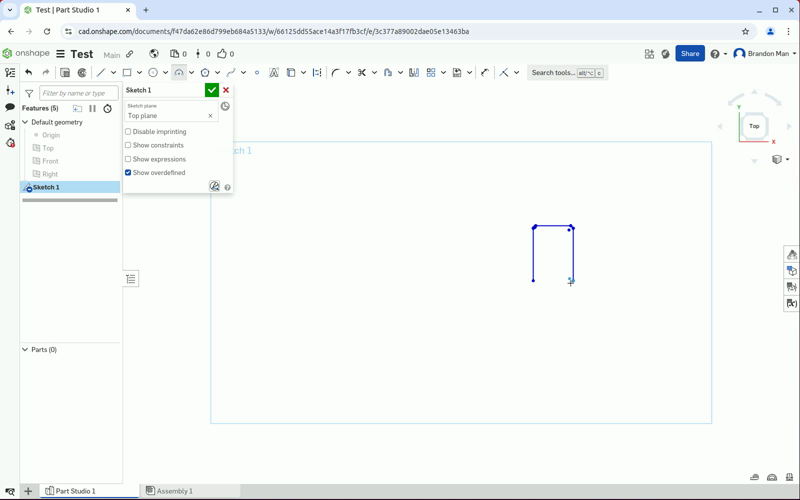
scroll(6)
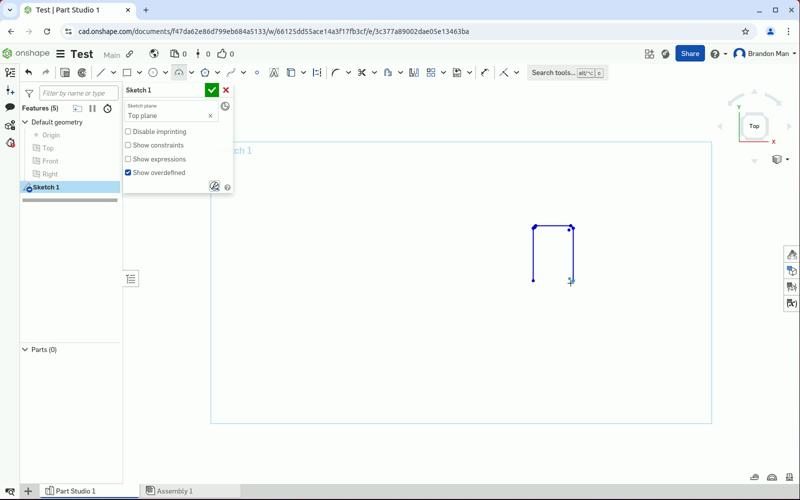
scroll(6)
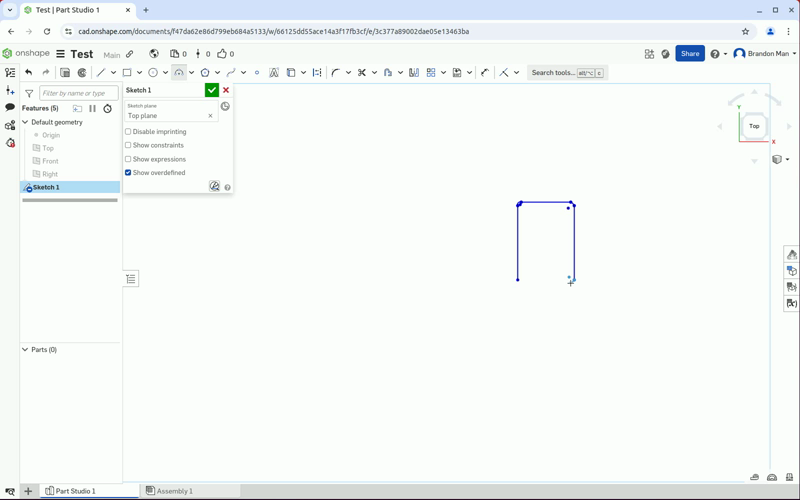
scroll(6)
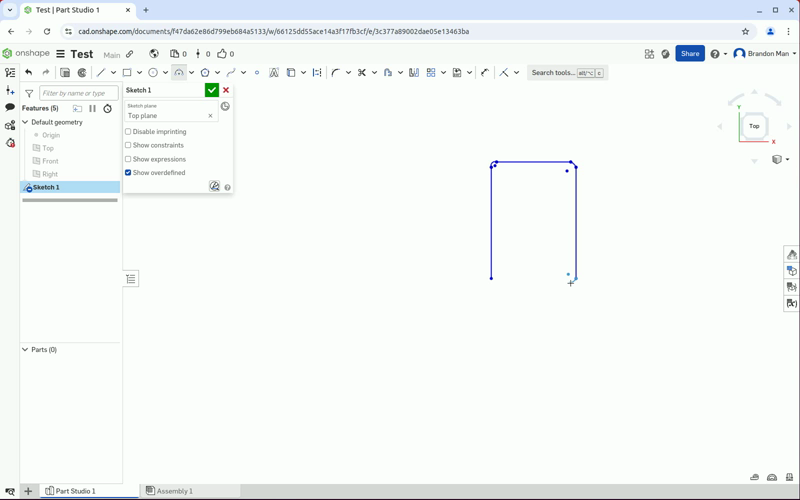
scroll(6)
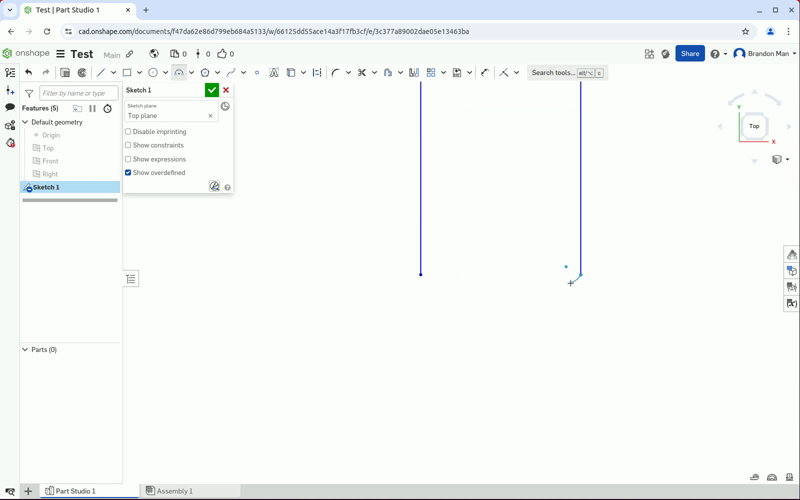
scroll(6)
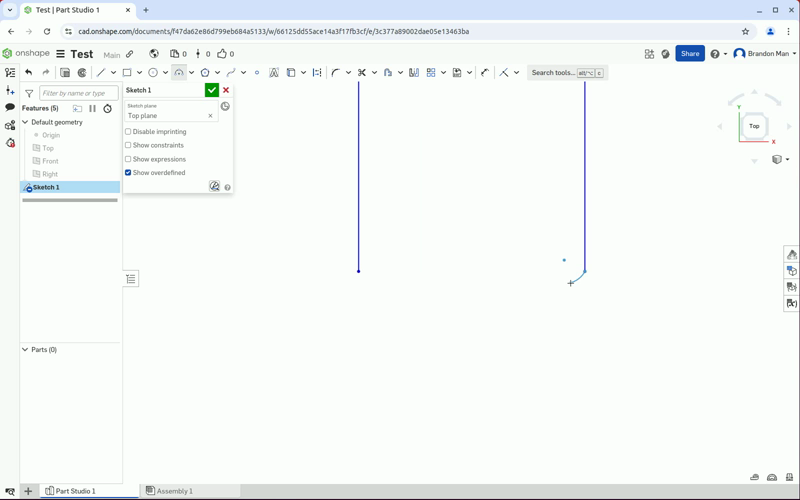
scroll(6)
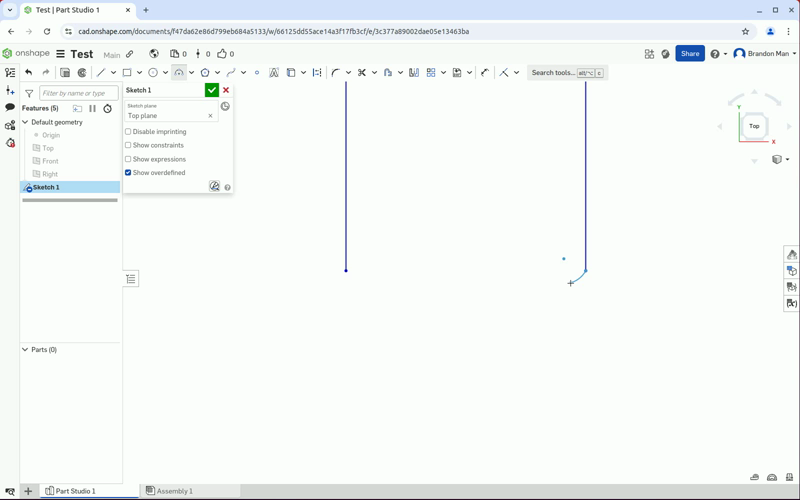
scroll(6)
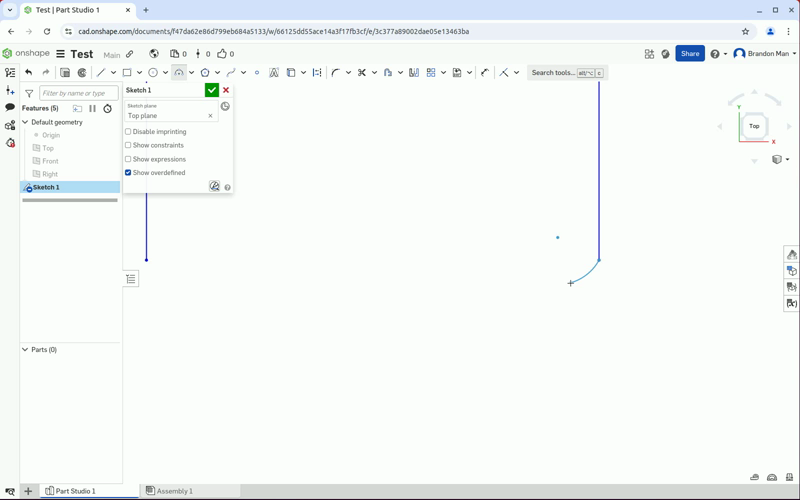
click(570, 282)
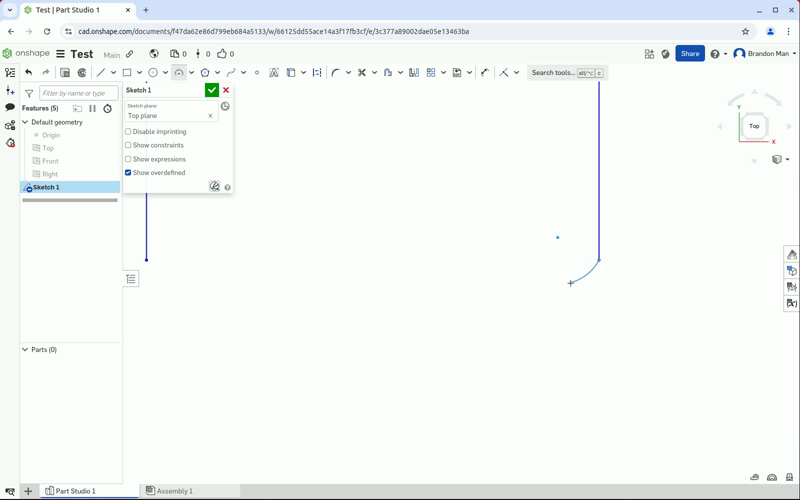
scroll(-6)
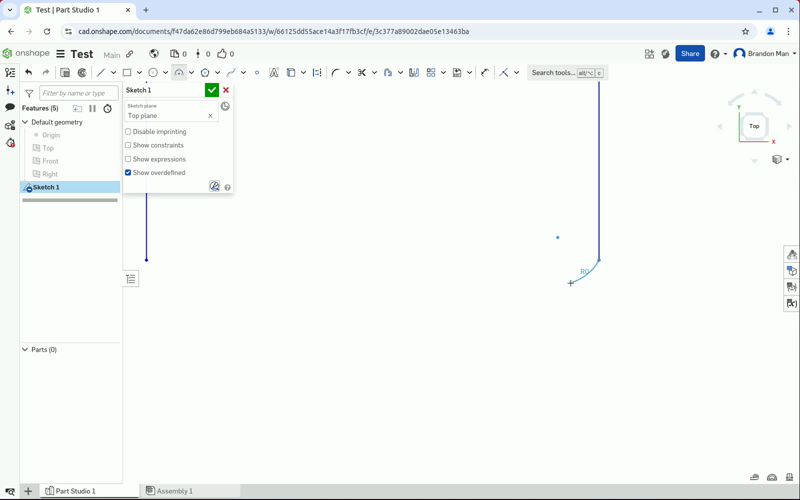
scroll(-6)
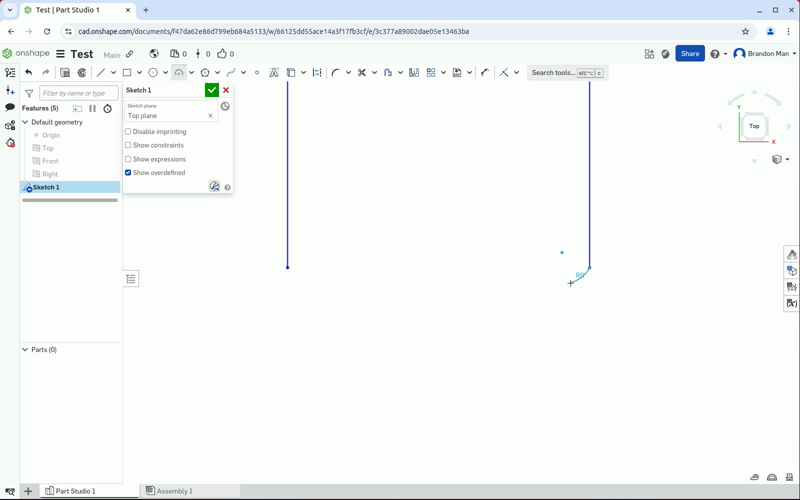
scroll(-6)
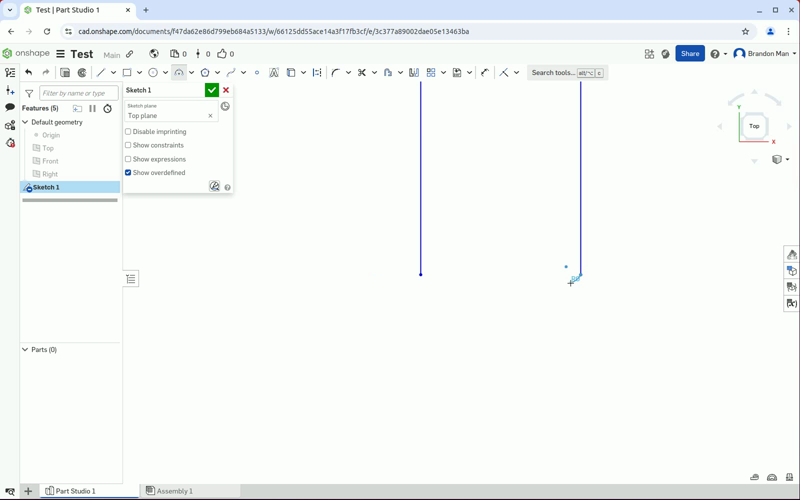
scroll(-6)
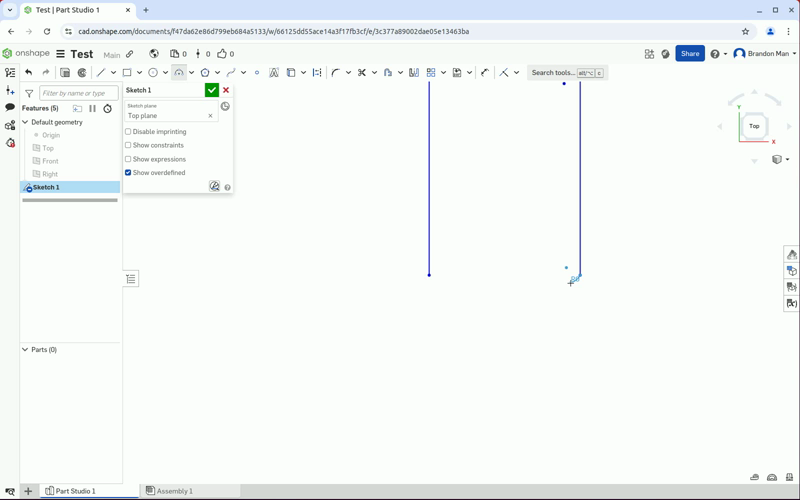
scroll(-6)
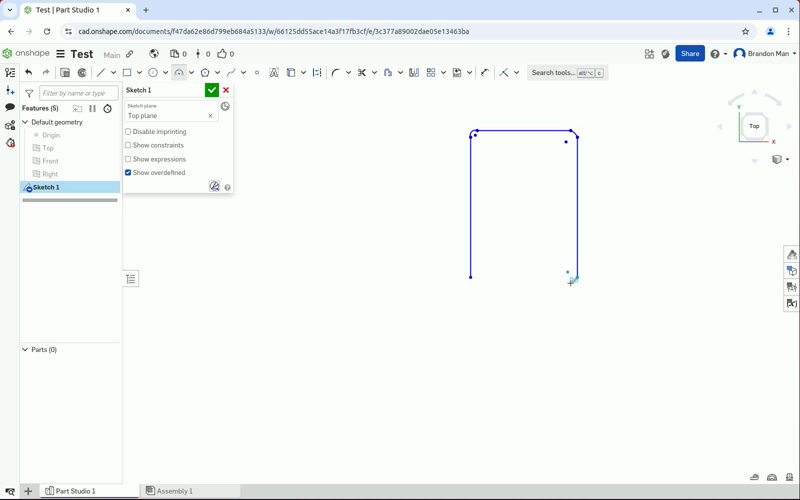
scroll(-6)
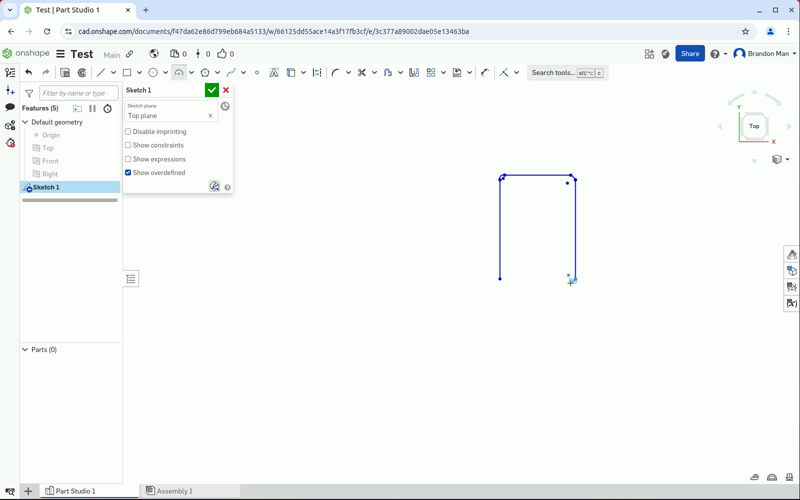
scroll(-6)
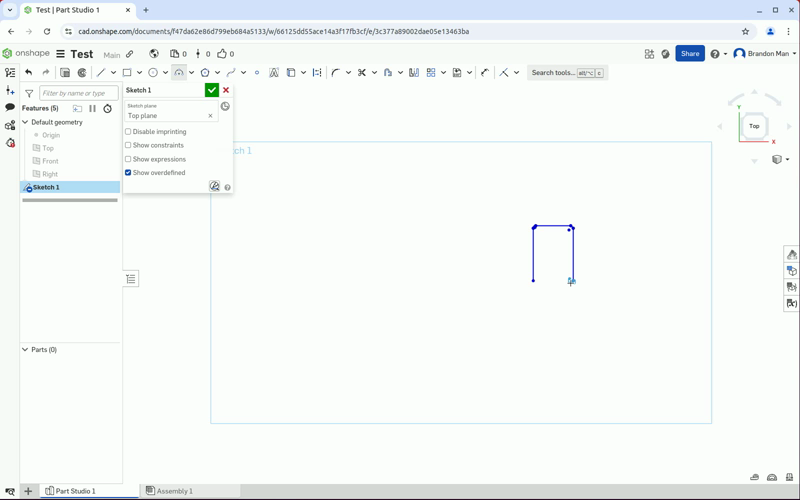
mouse_move(572, 282)
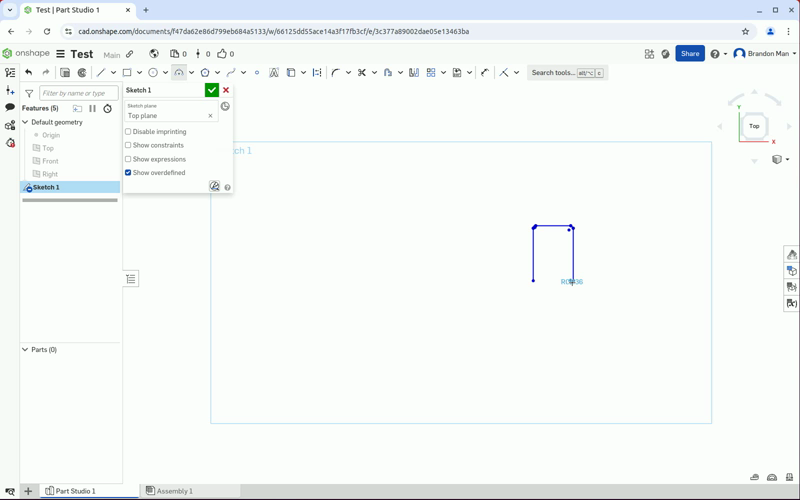
scroll(6)
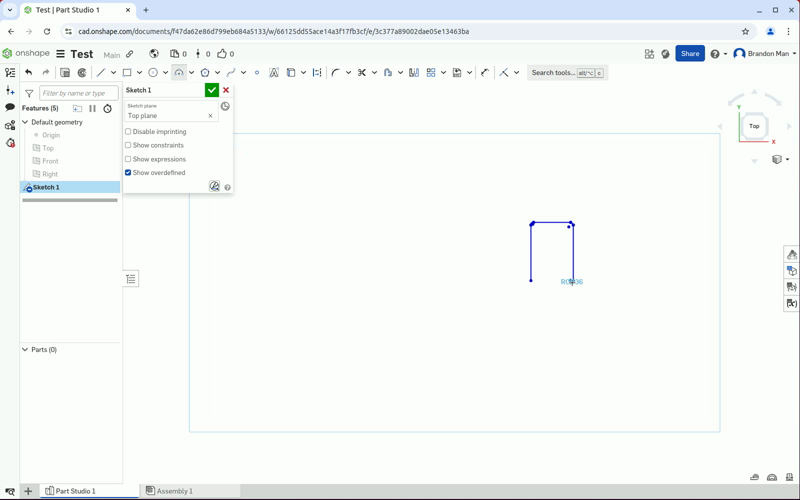
scroll(6)
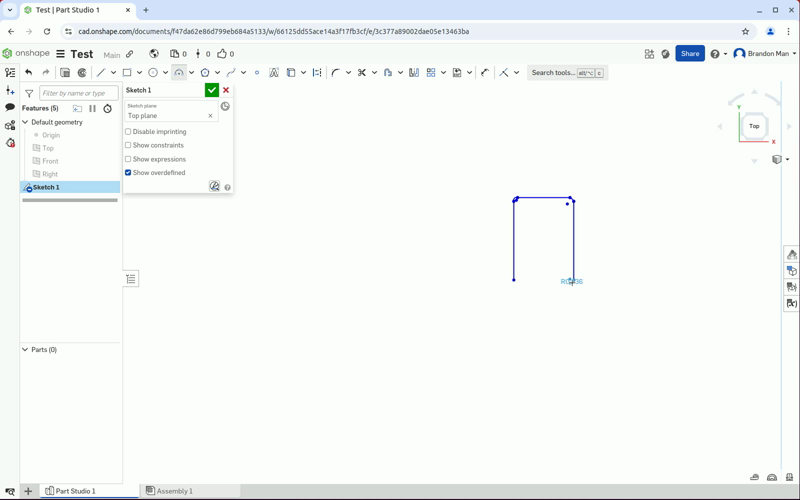
scroll(6)
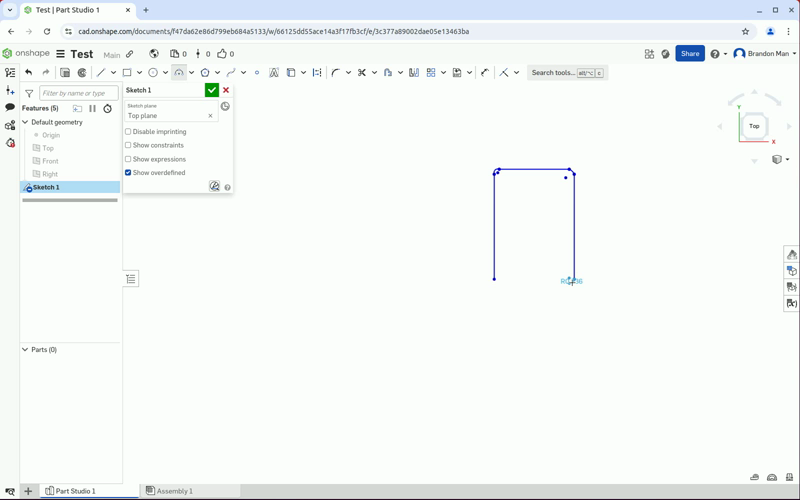
scroll(6)
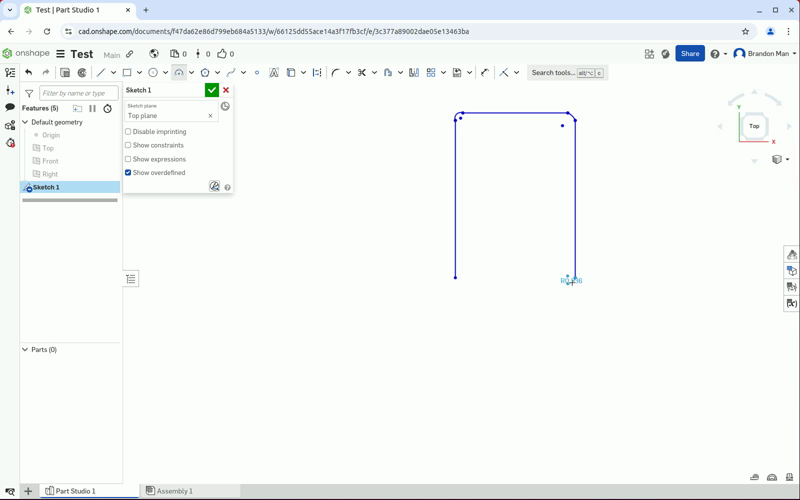
scroll(6)
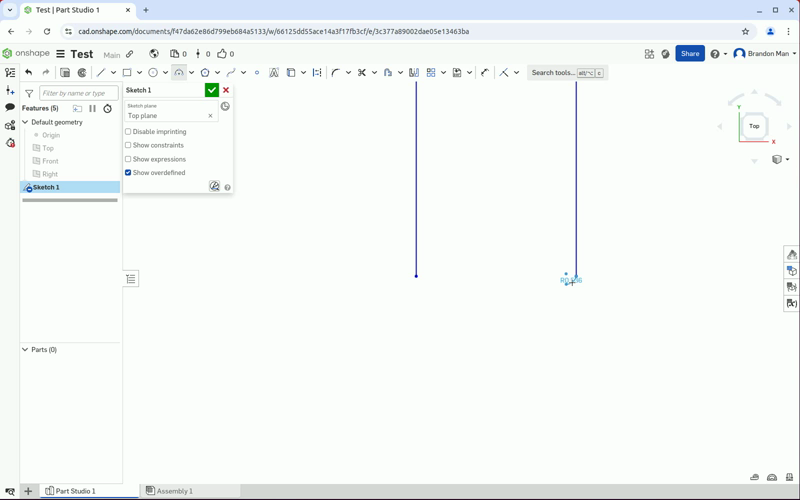
scroll(6)
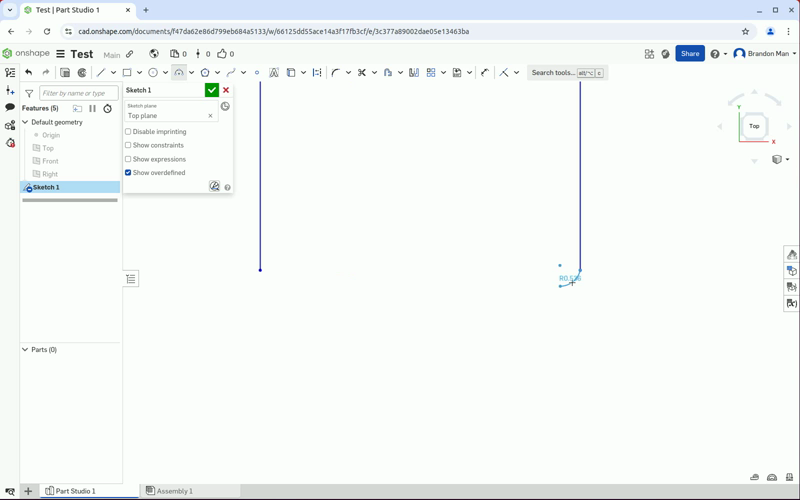
scroll(6)
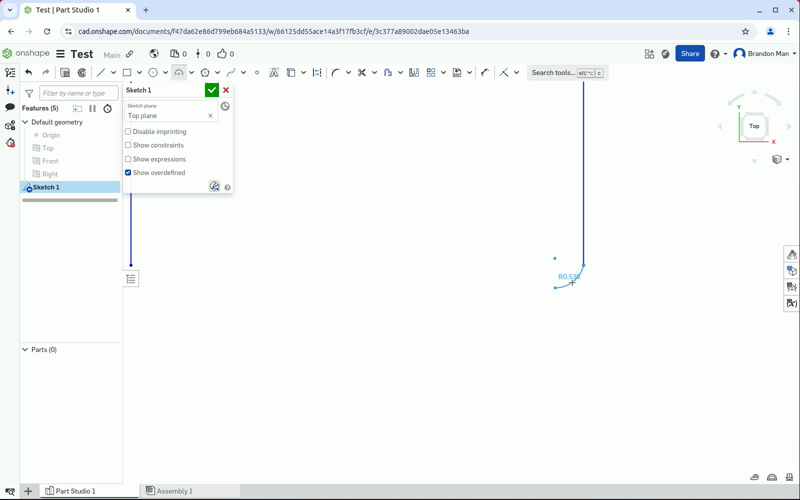
click(572, 282)
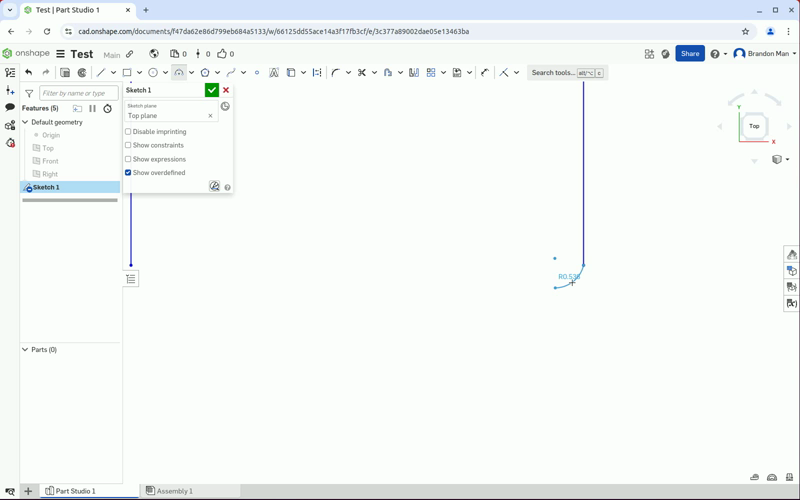
scroll(-6)
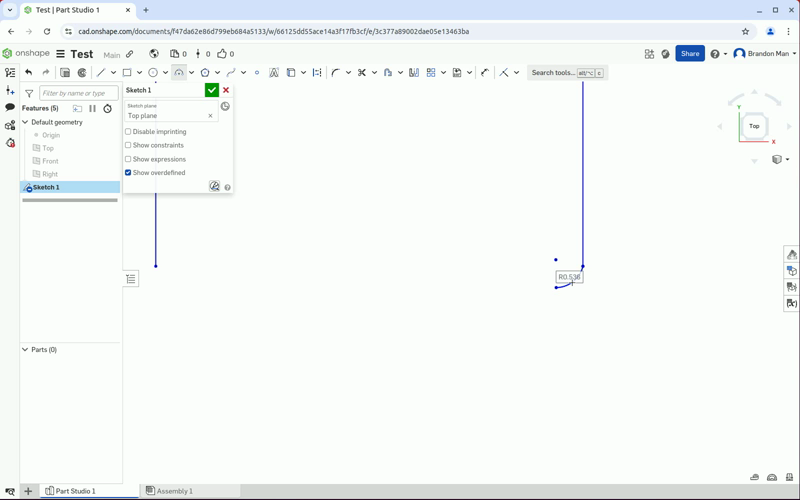
scroll(-6)
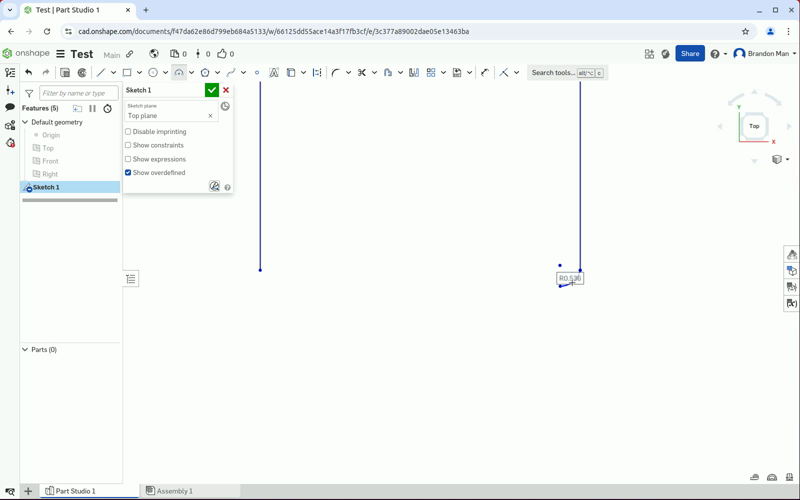
scroll(-6)
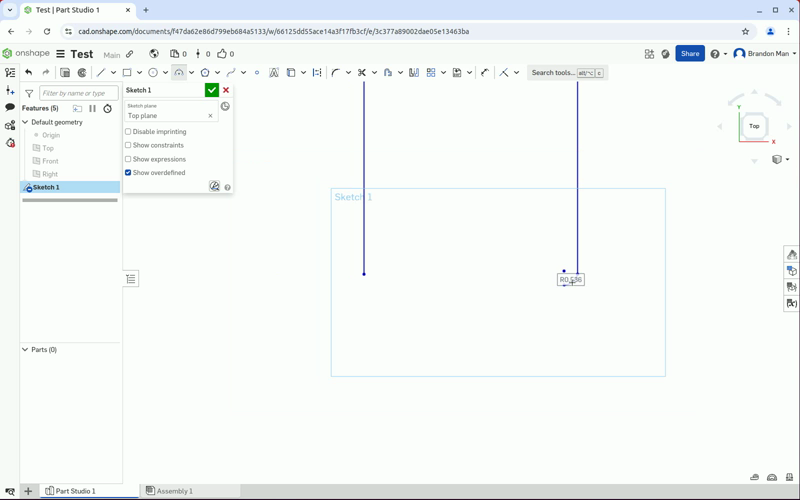
scroll(-6)
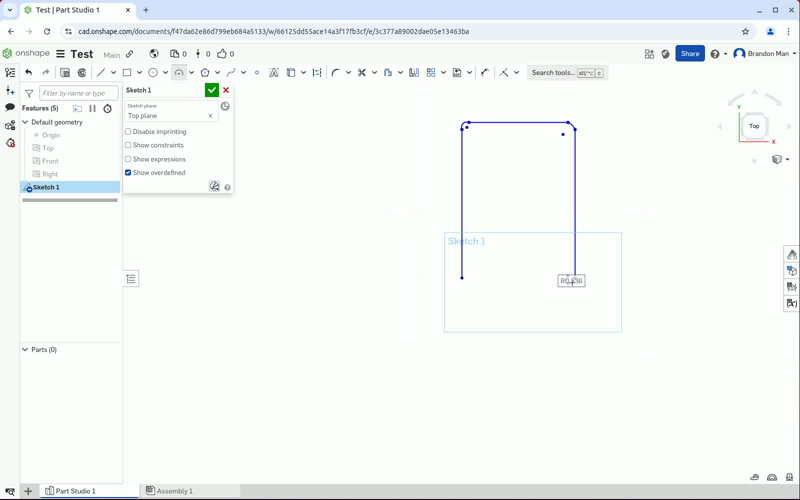
scroll(-6)
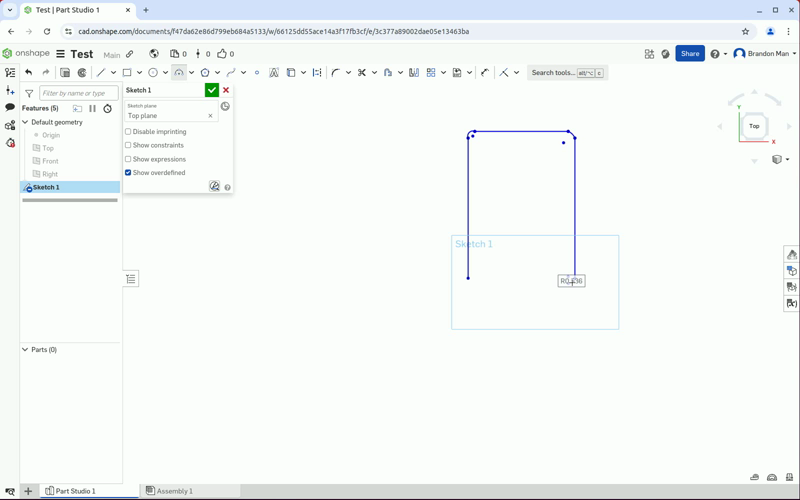
scroll(-6)
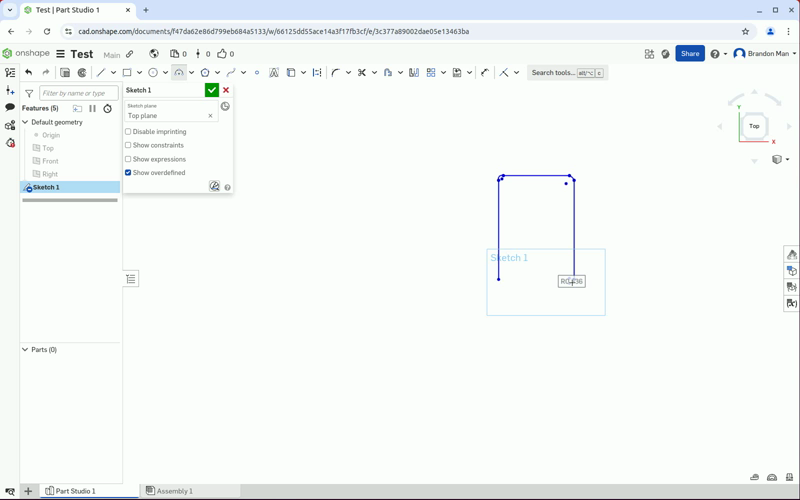
scroll(-6)
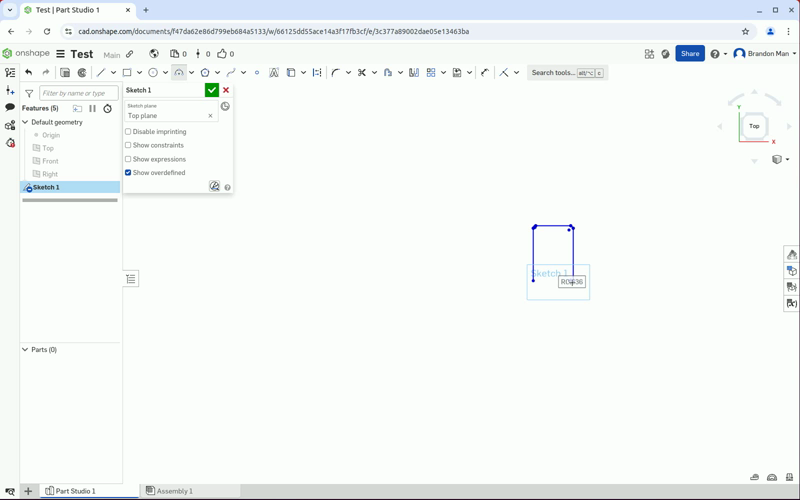
key_up(shift)
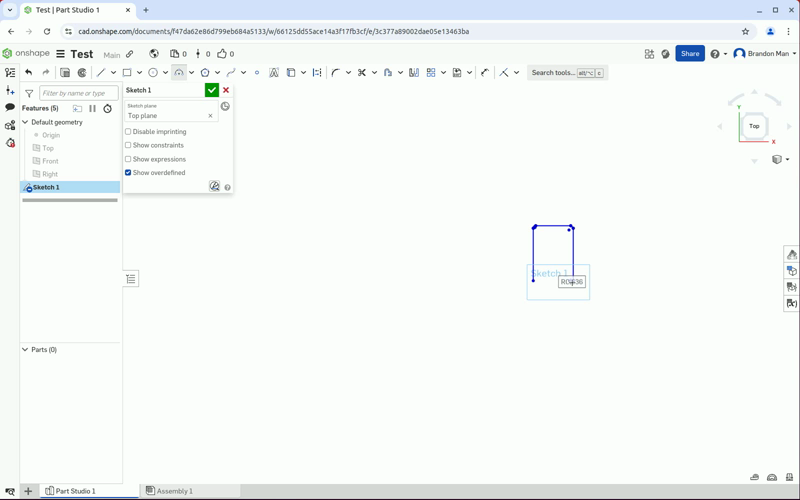
key(esc)
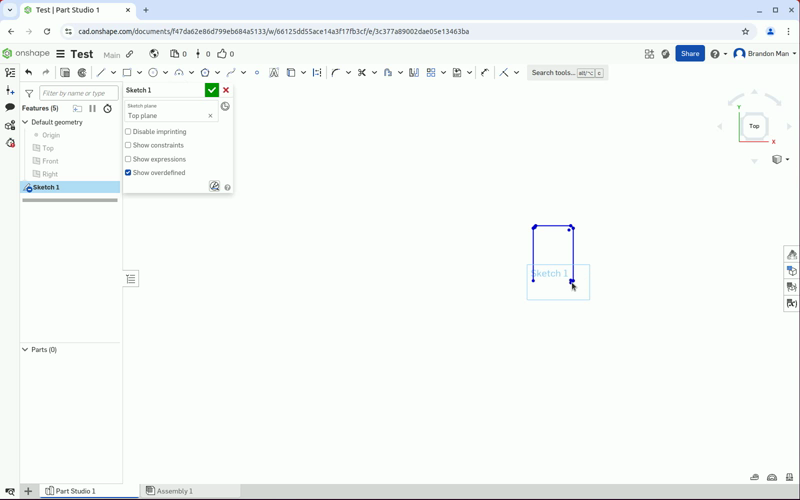
key(l)
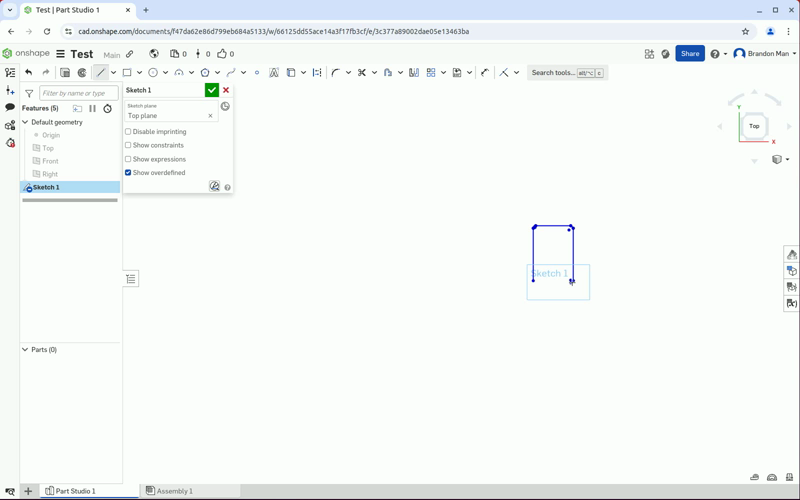
mouse_move(570, 282)
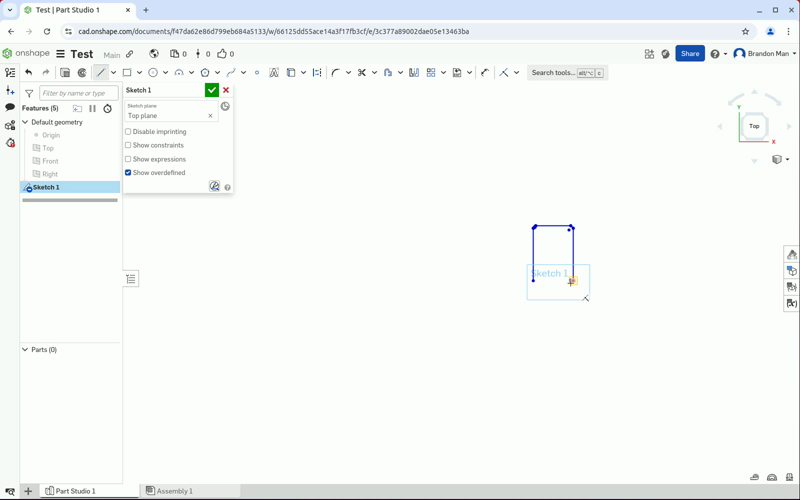
scroll(6)
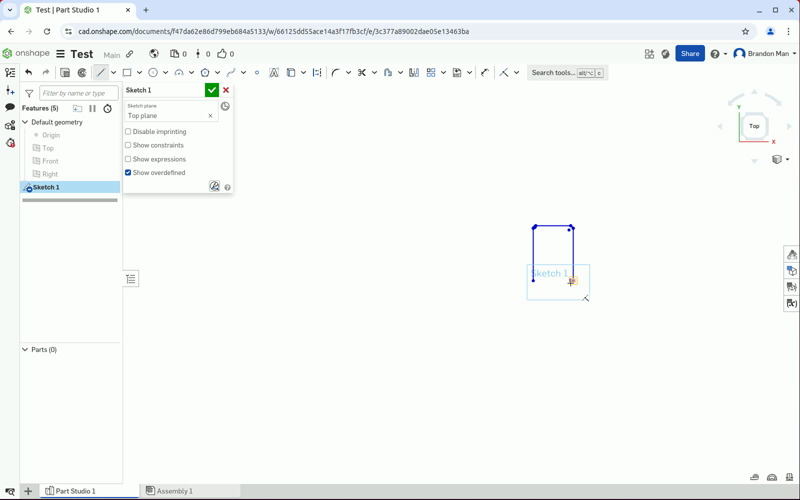
scroll(6)
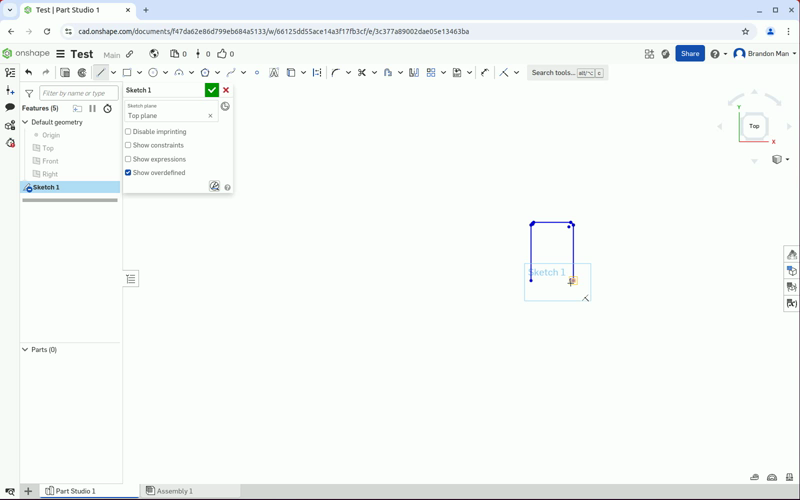
scroll(6)
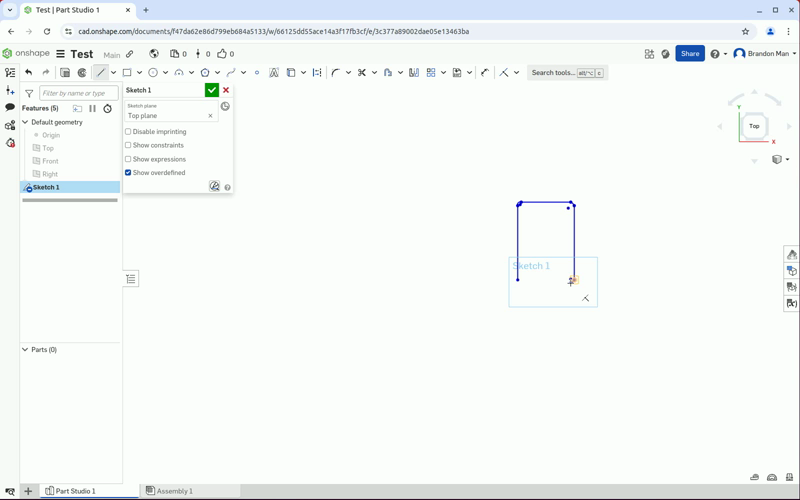
scroll(6)
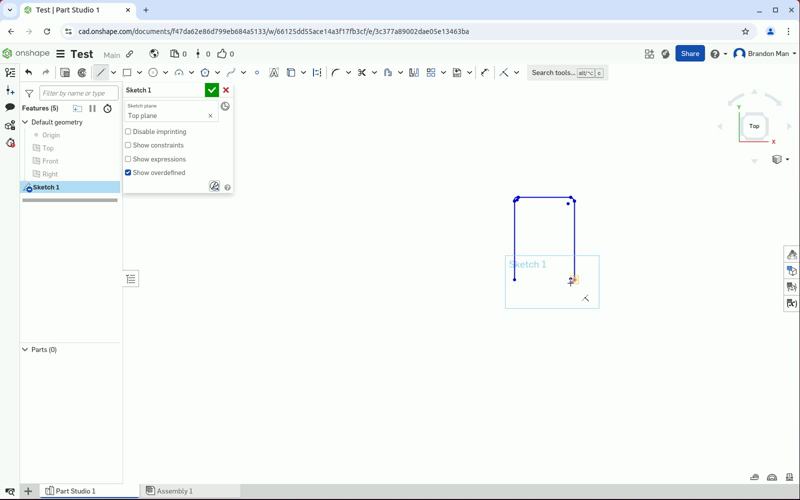
scroll(6)
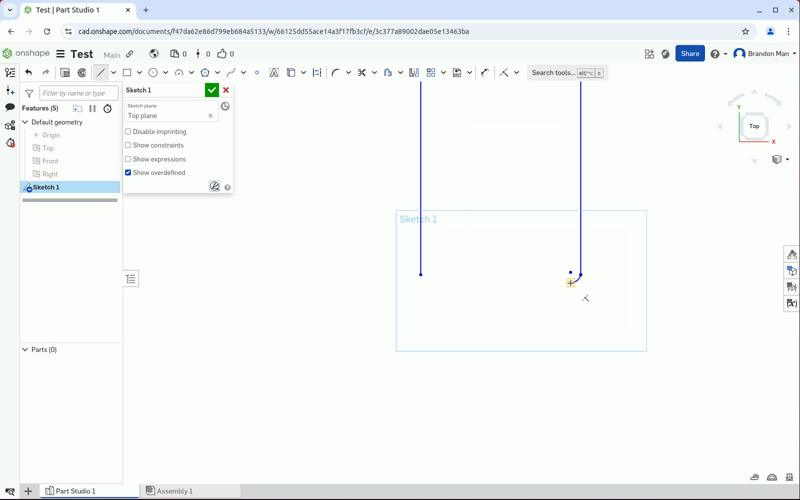
scroll(6)
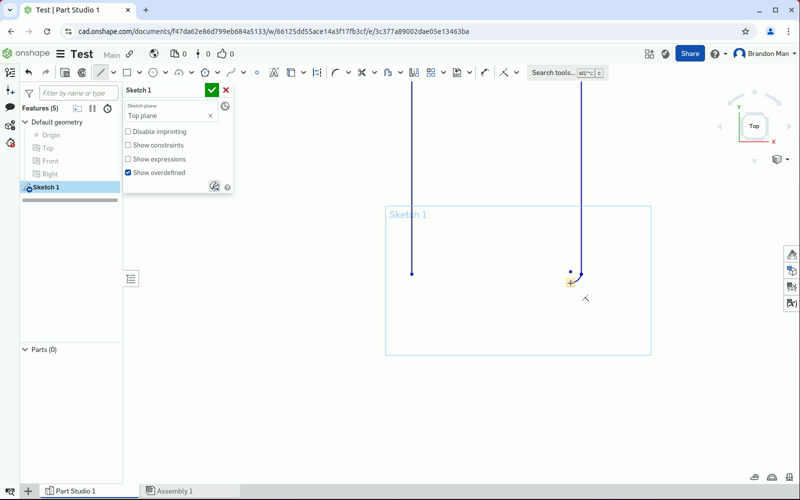
scroll(6)
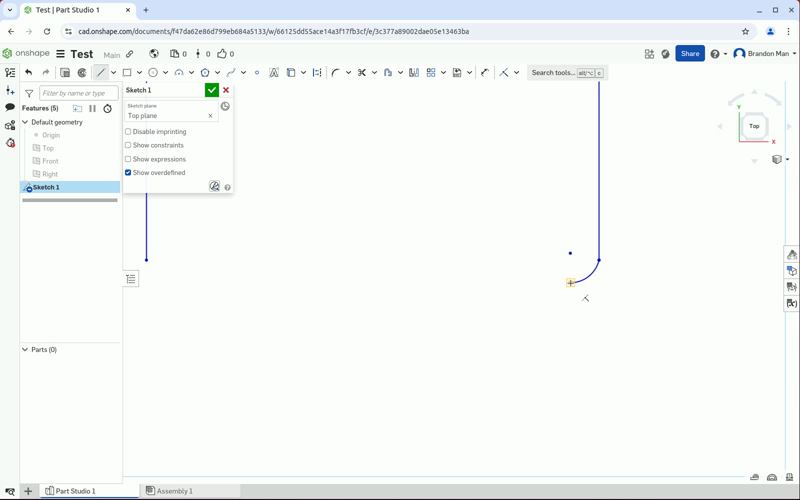
click(570, 282)
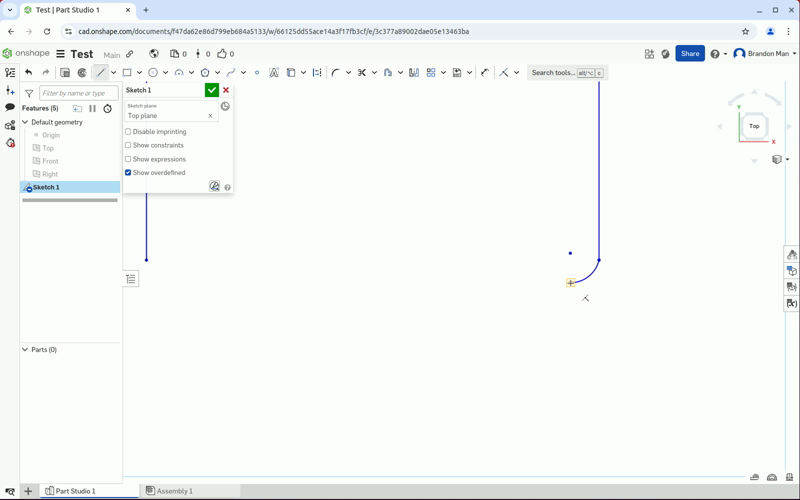
scroll(-6)
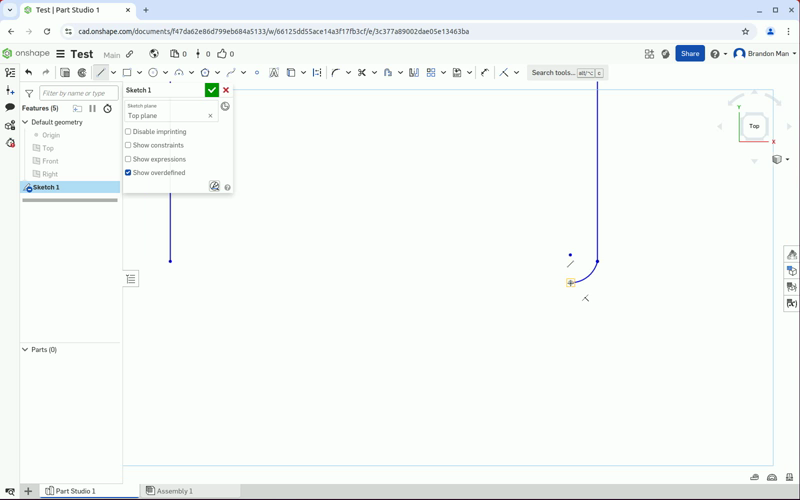
scroll(-6)
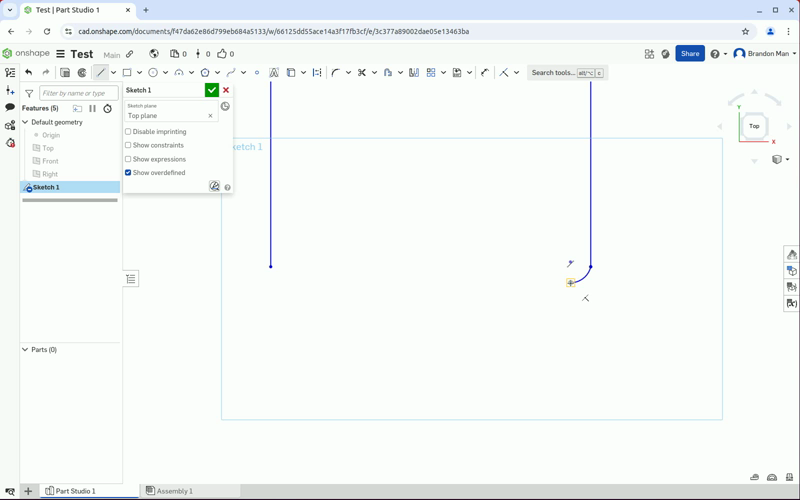
scroll(-6)
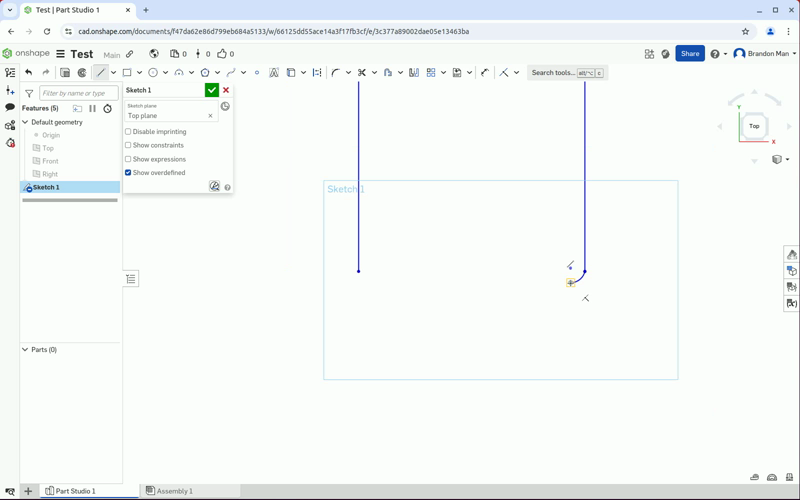
scroll(-6)
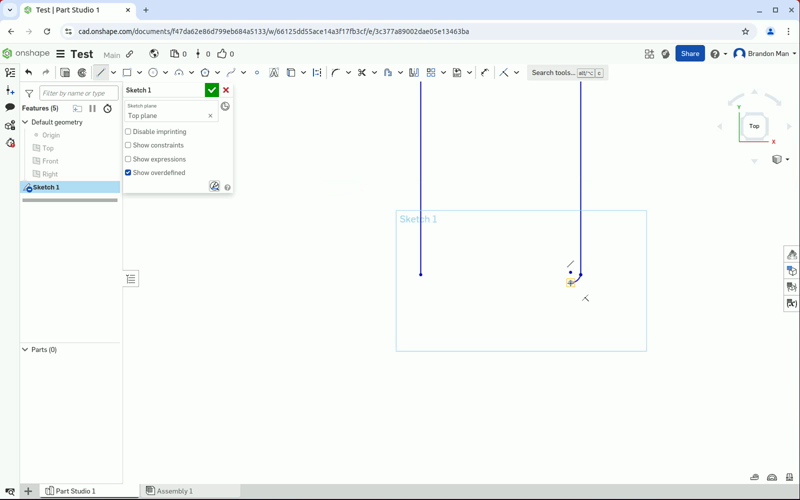
scroll(-6)
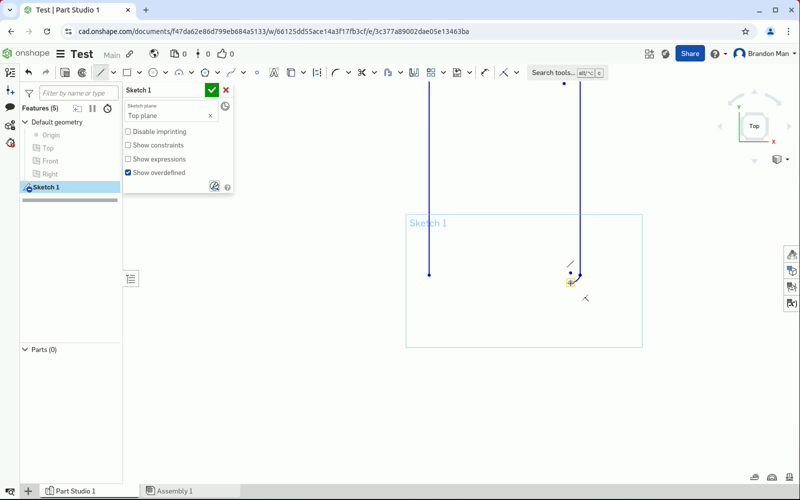
scroll(-6)
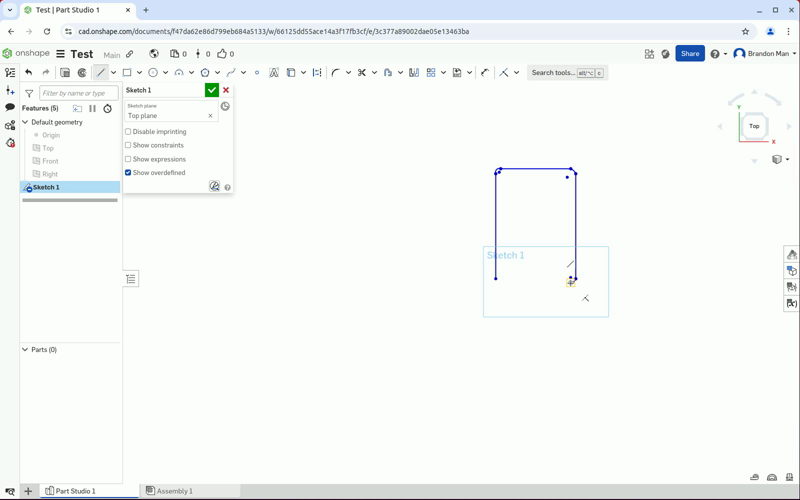
scroll(-6)
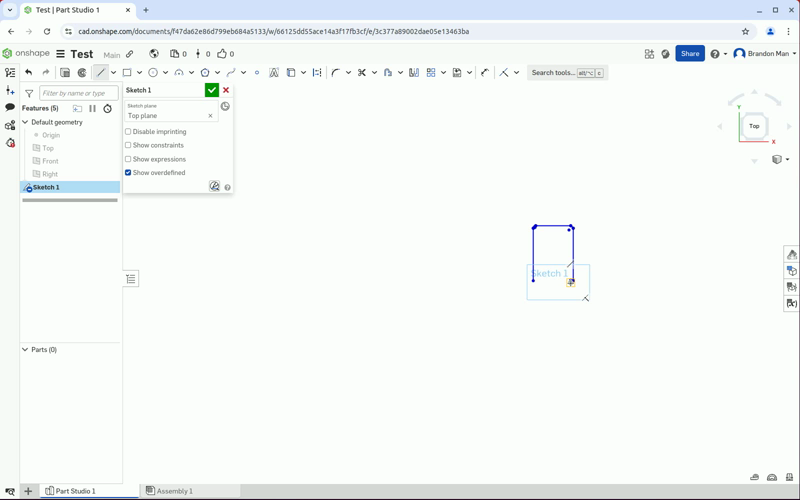
key_down(shift)
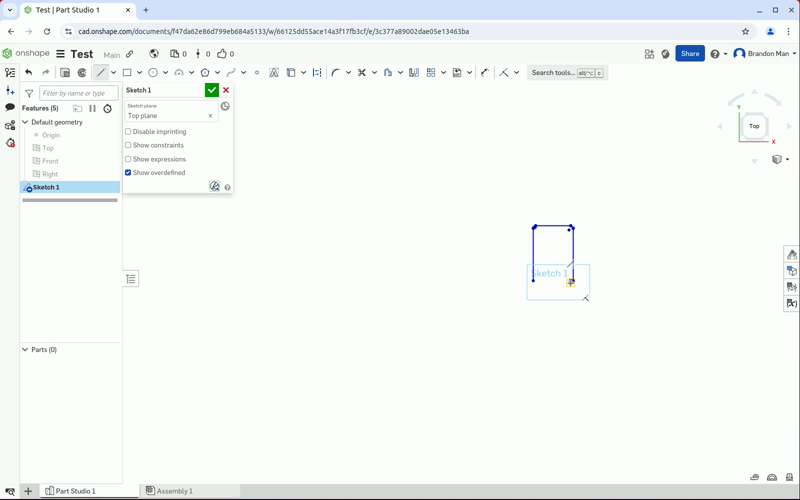
mouse_move(589, 282)
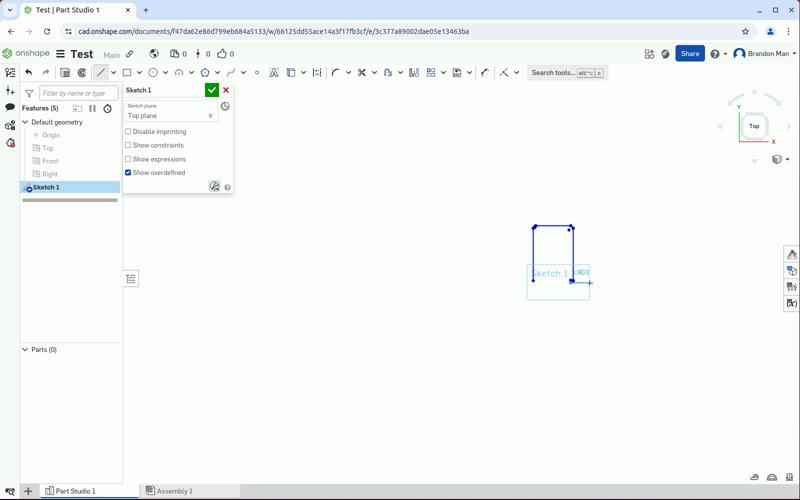
mouse_move(535, 282)
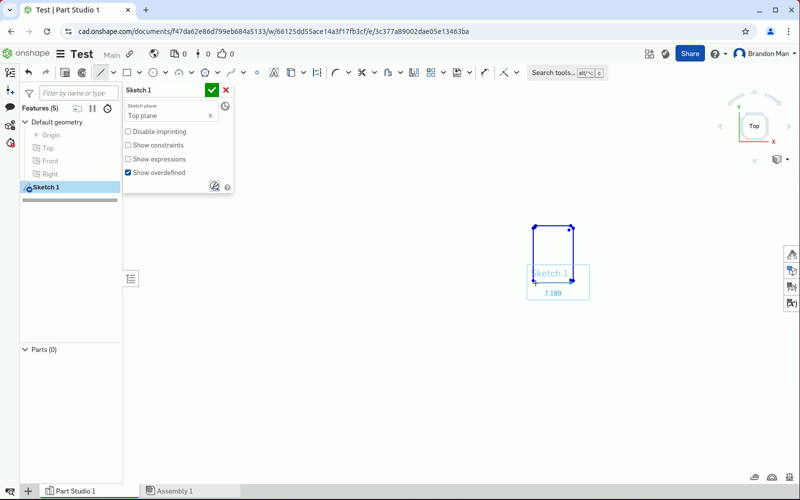
scroll(6)
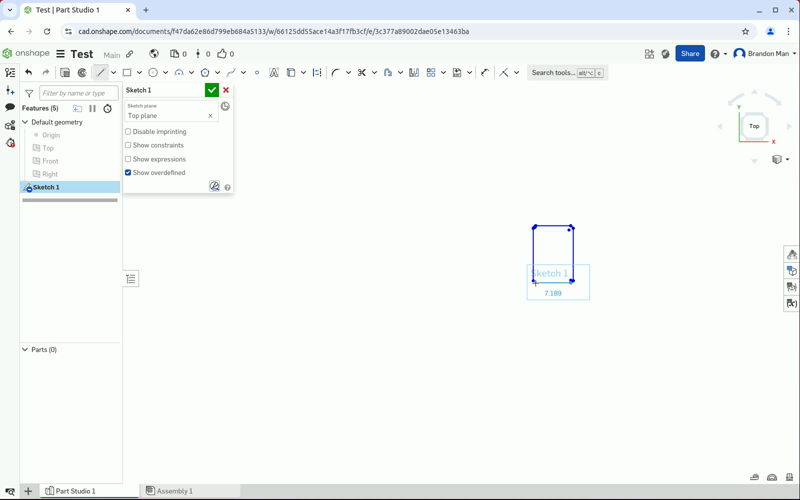
scroll(6)
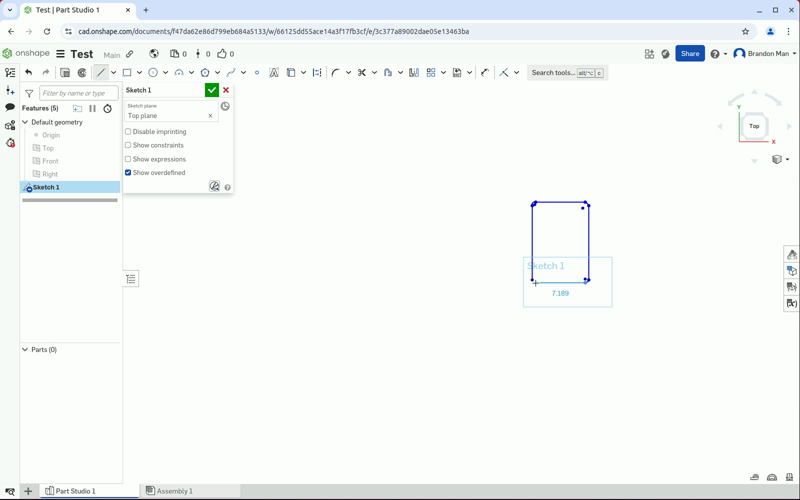
scroll(6)
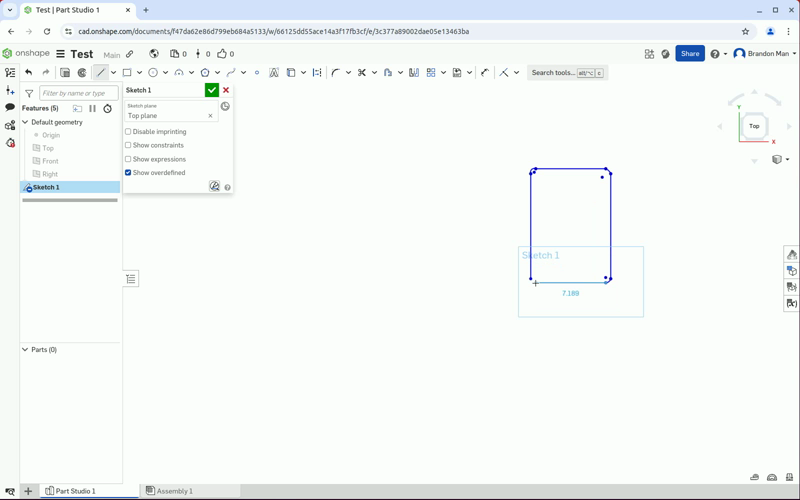
scroll(6)
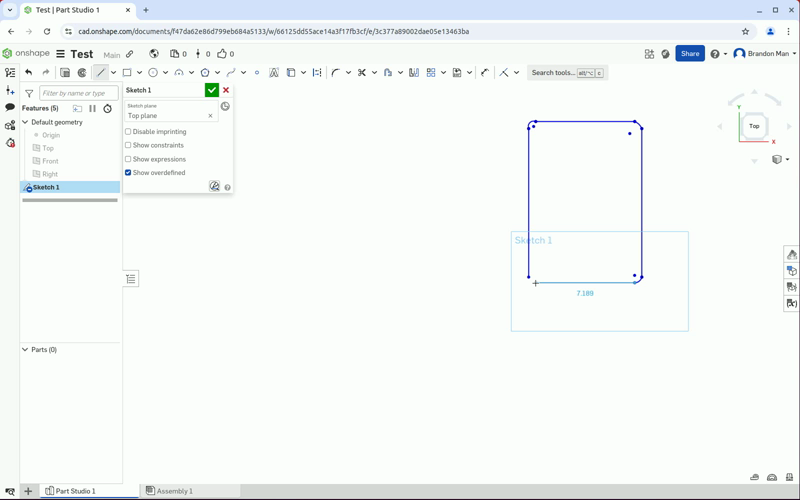
scroll(6)
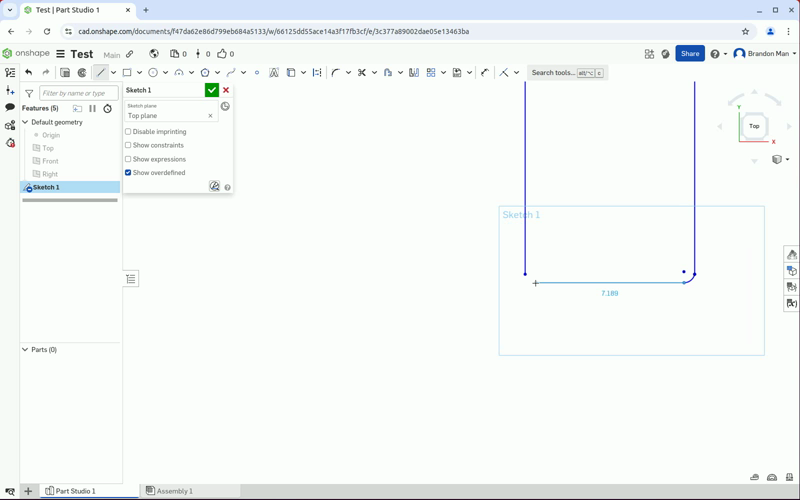
scroll(6)
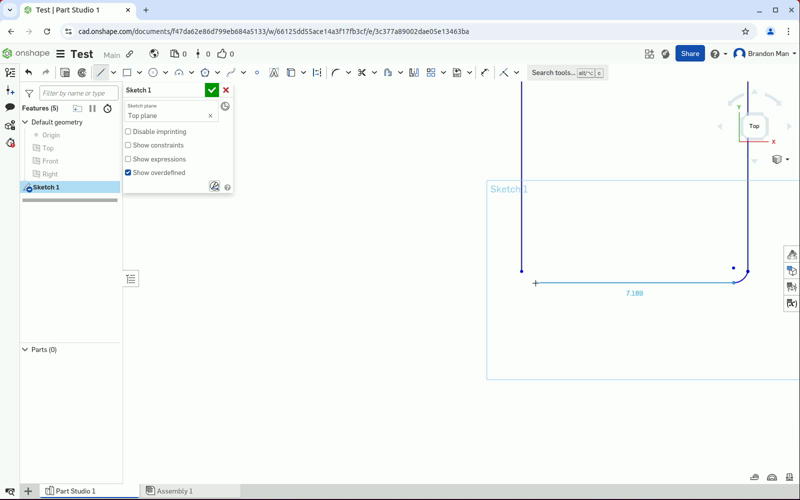
scroll(6)
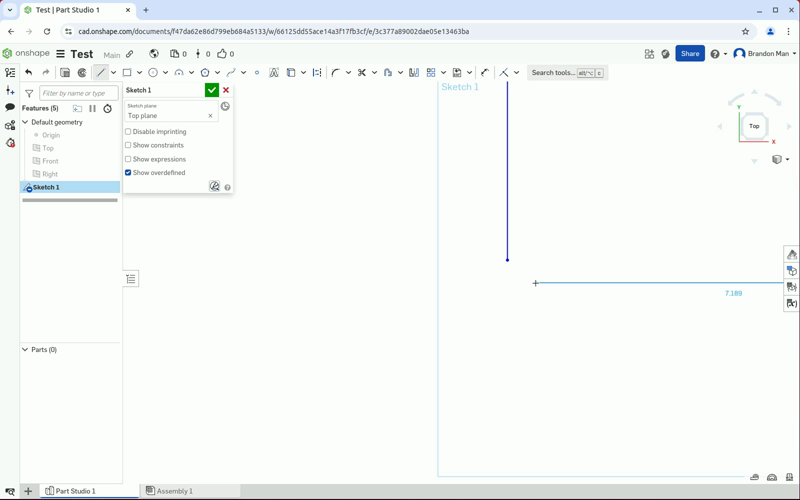
click(535, 282)
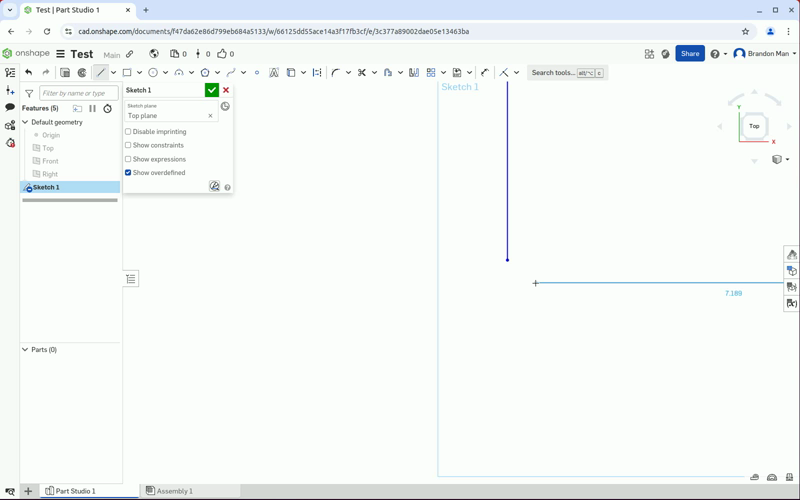
scroll(-6)
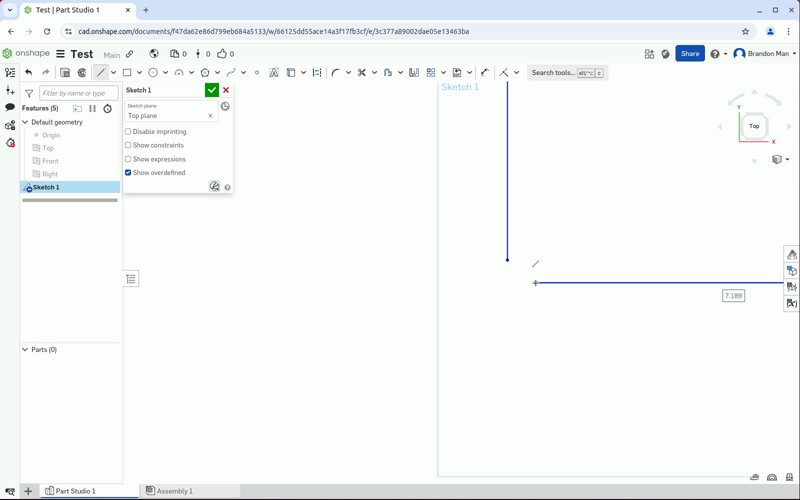
scroll(-6)
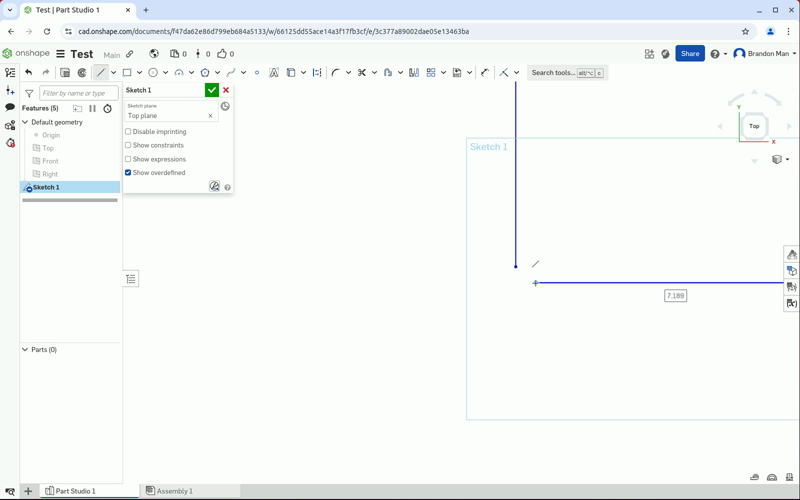
scroll(-6)
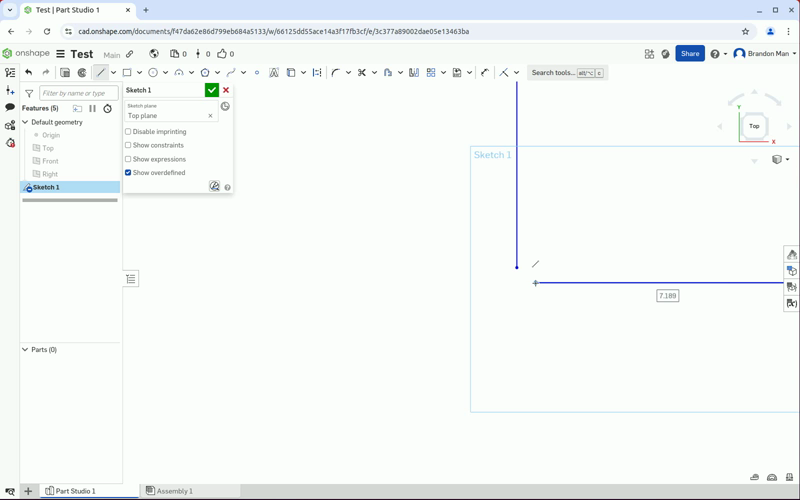
scroll(-6)
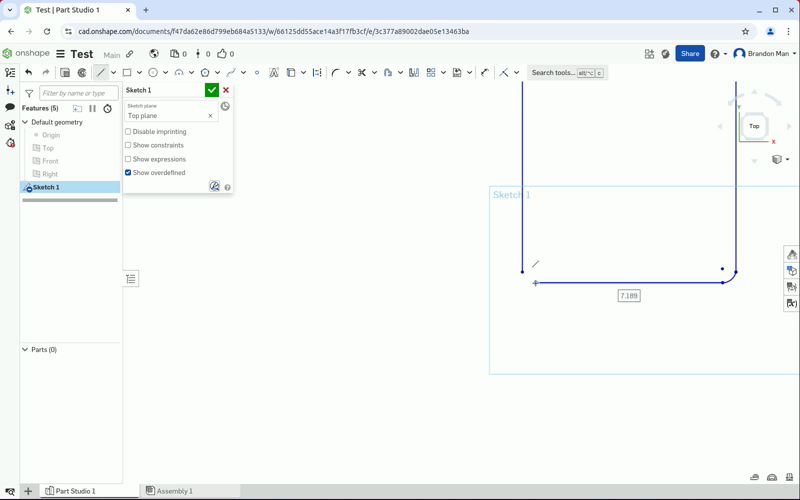
scroll(-6)
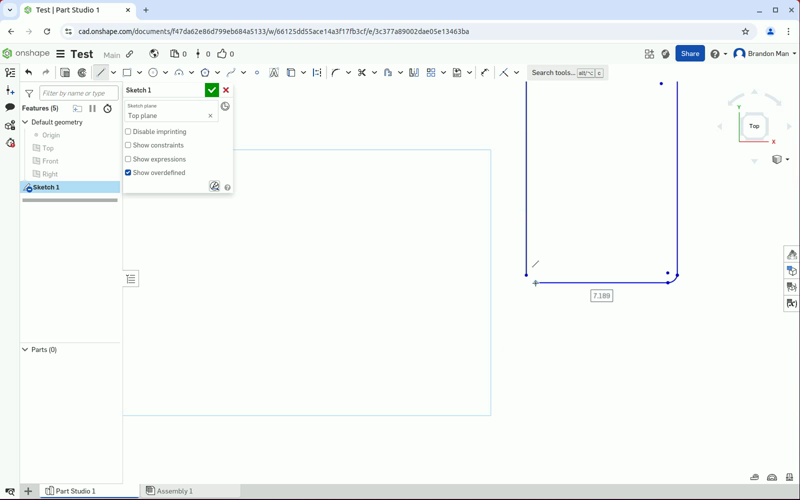
scroll(-6)
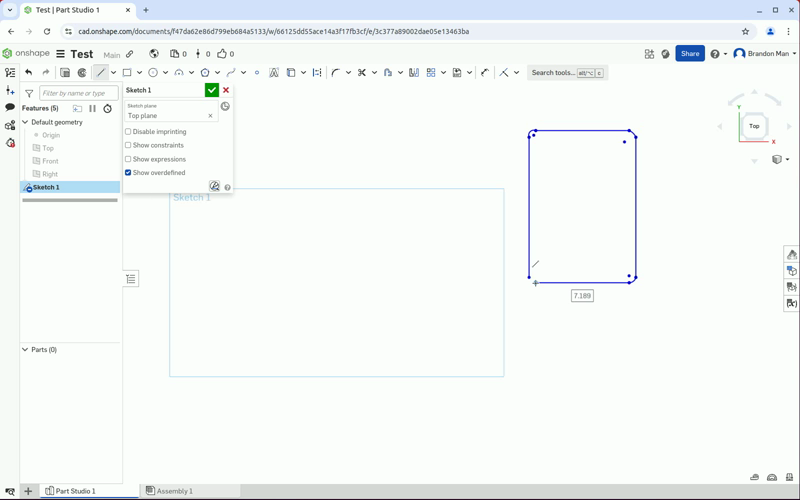
scroll(-6)
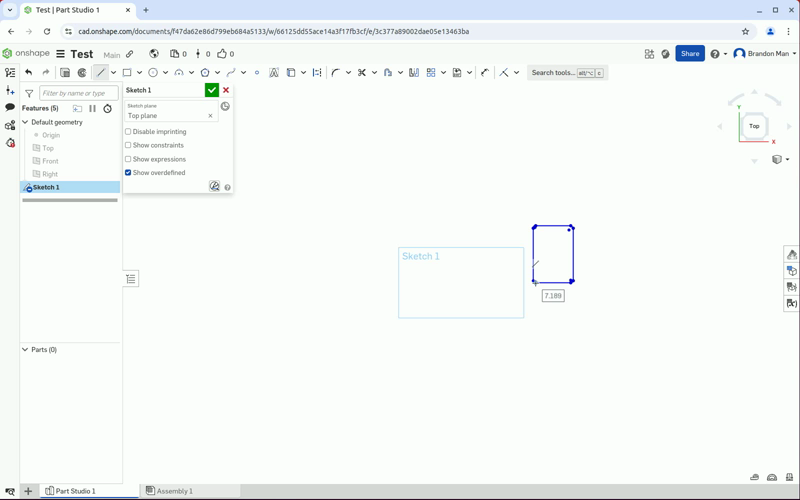
key_up(shift)
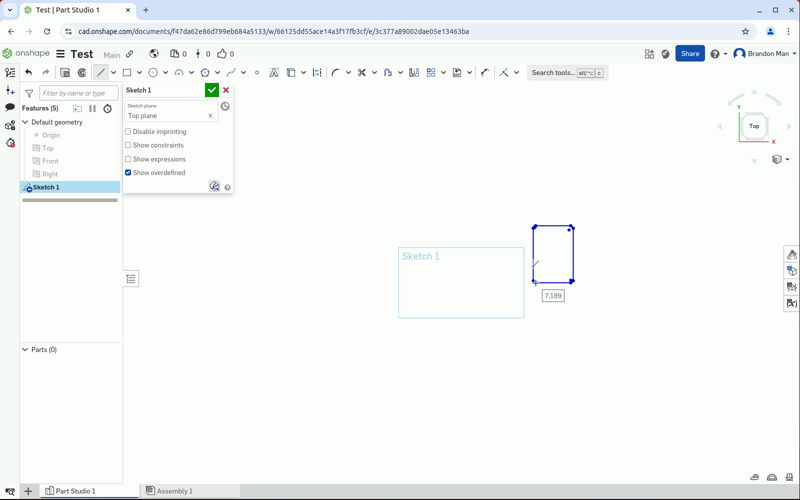
key(esc)
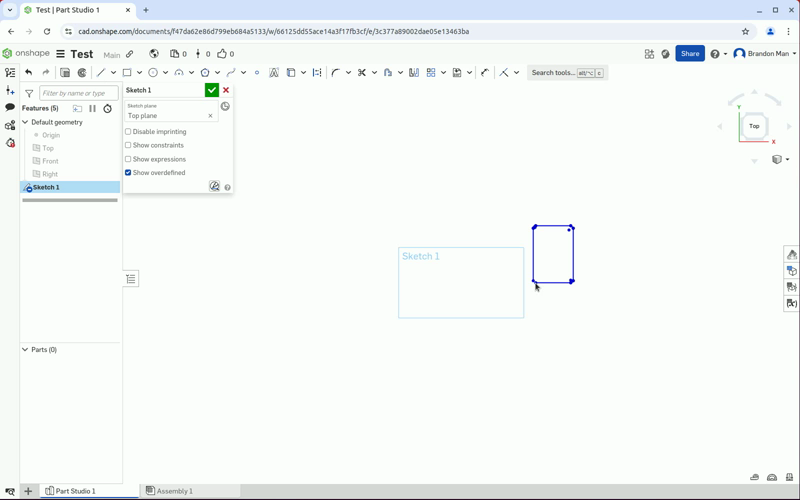
key(a)
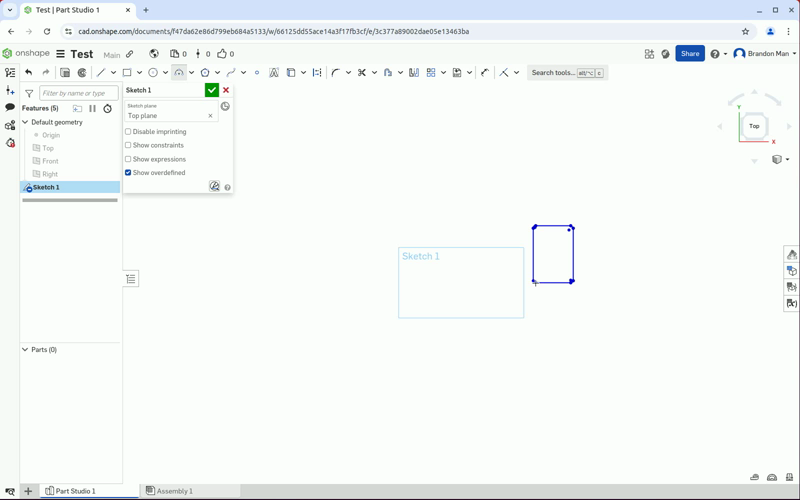
mouse_move(535, 282)
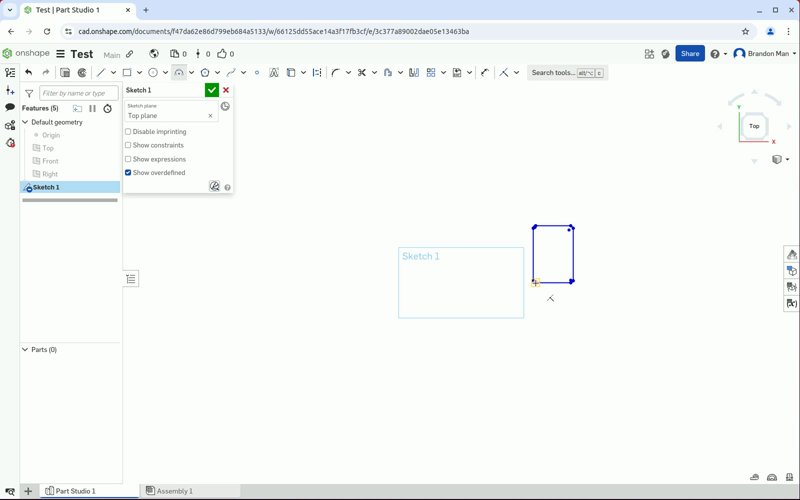
scroll(6)
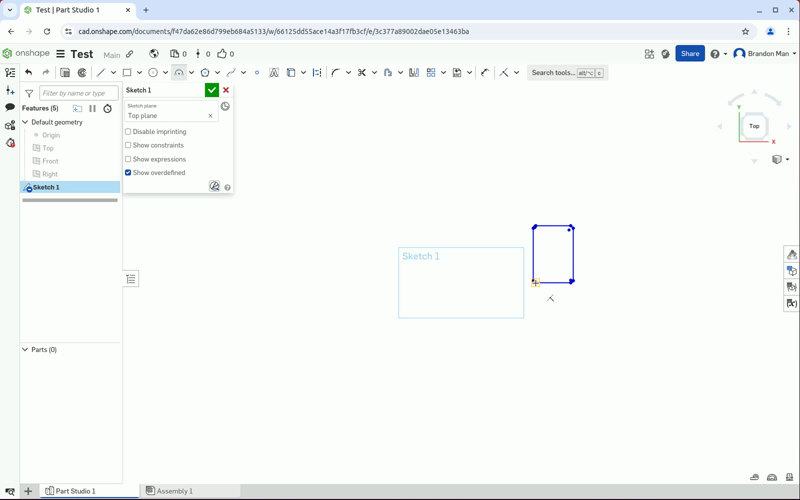
scroll(6)
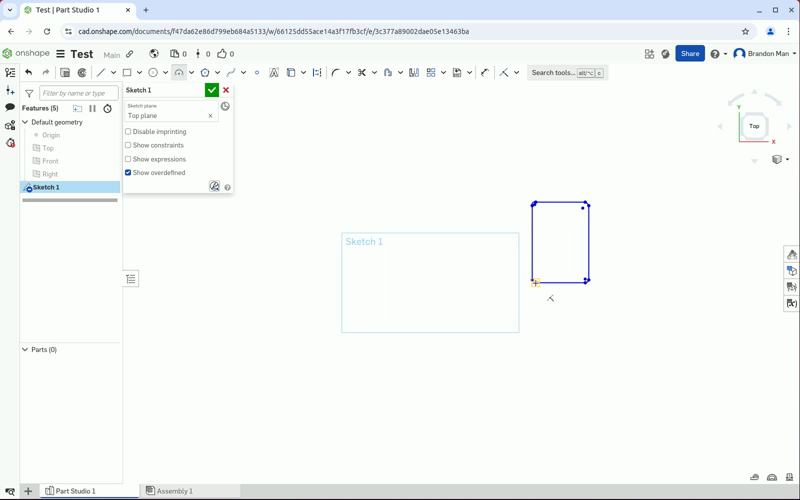
scroll(6)
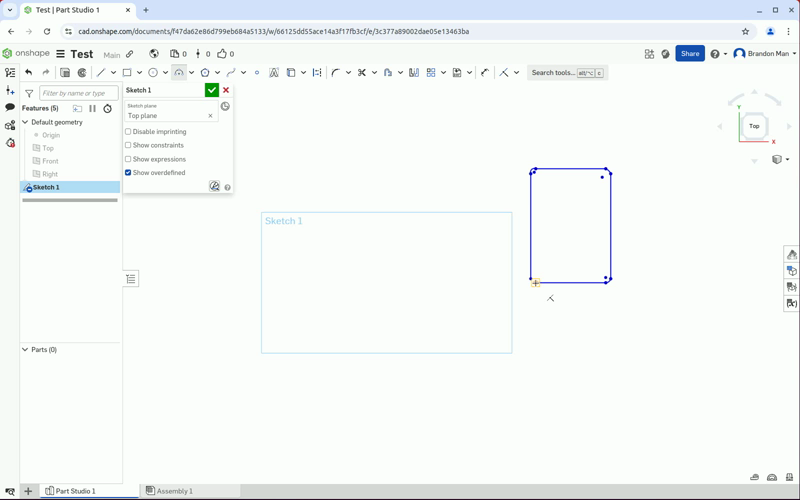
scroll(6)
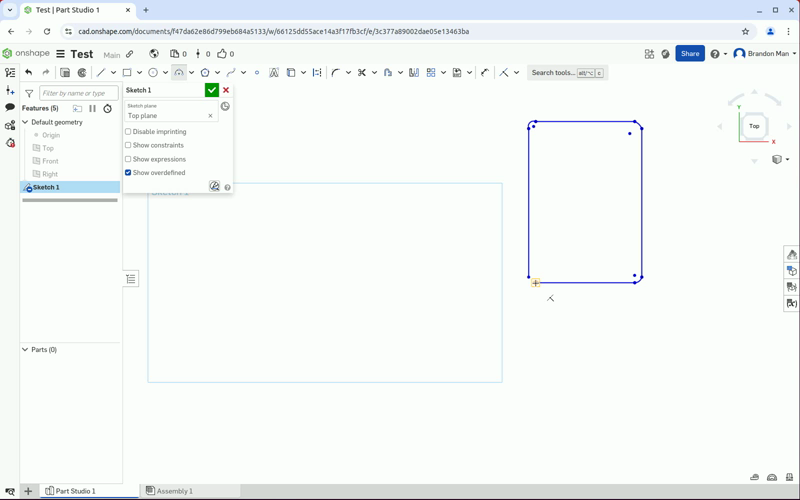
scroll(6)
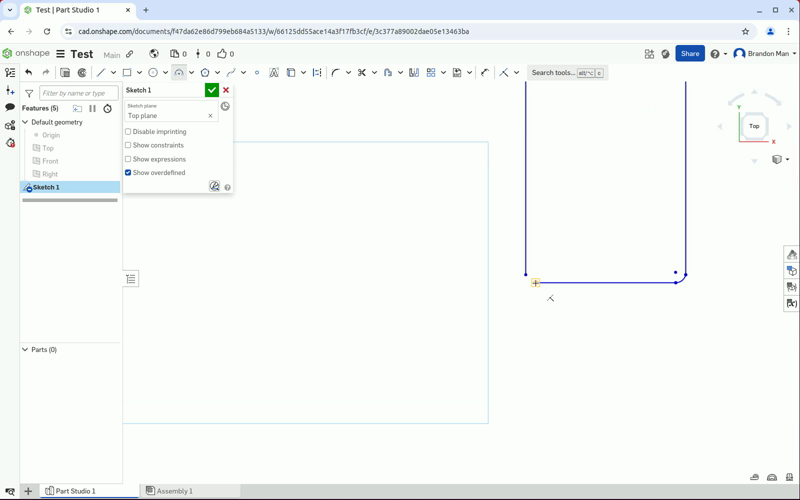
scroll(6)
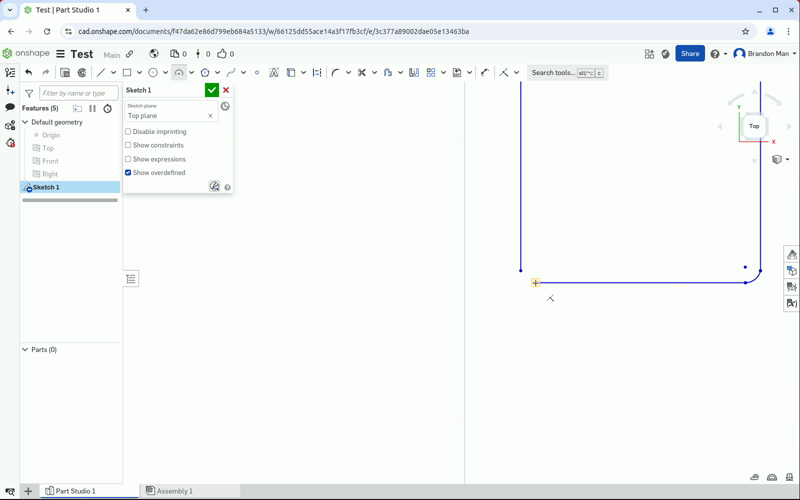
scroll(6)
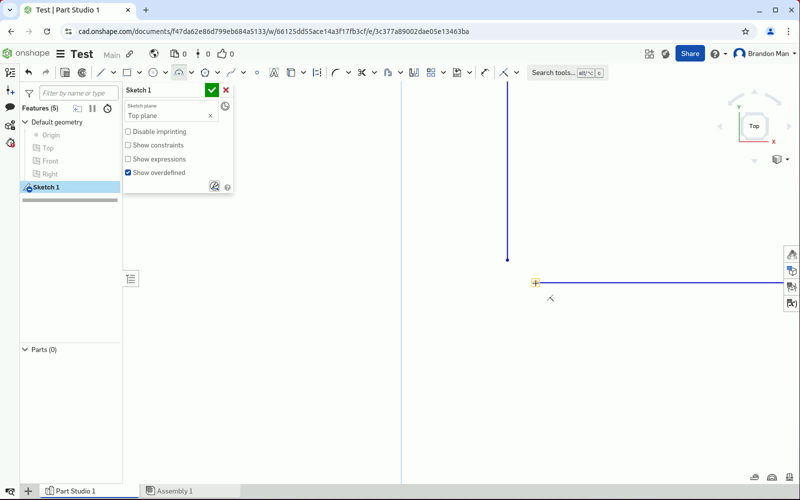
click(535, 282)
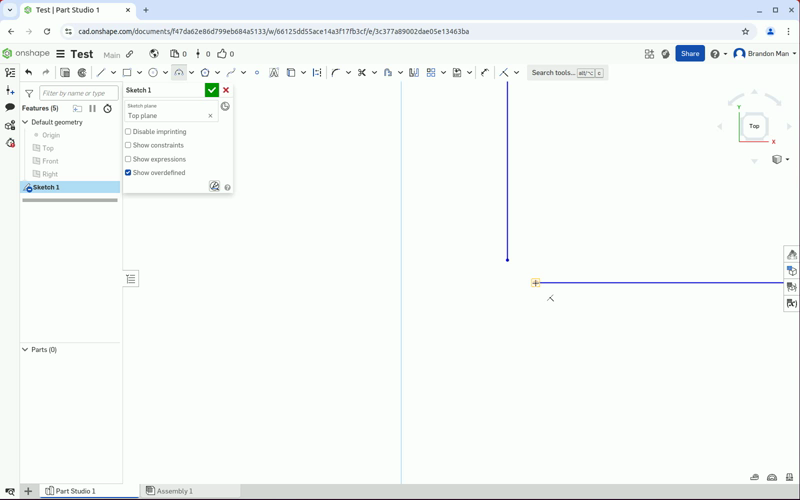
scroll(-6)
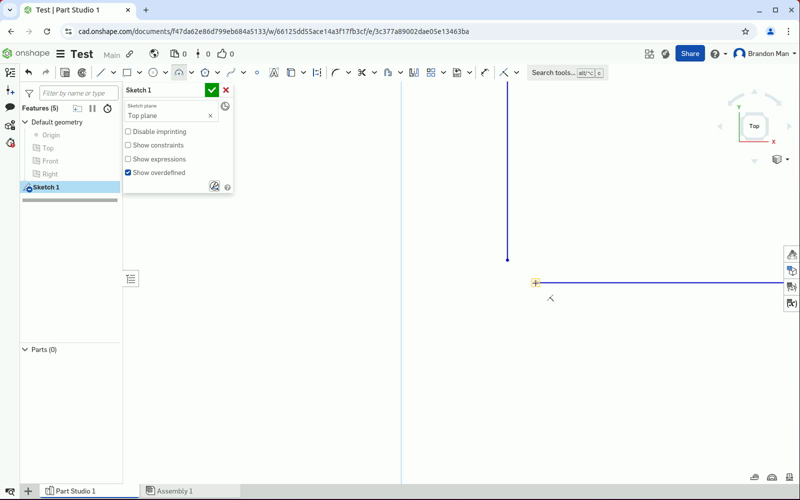
scroll(-6)
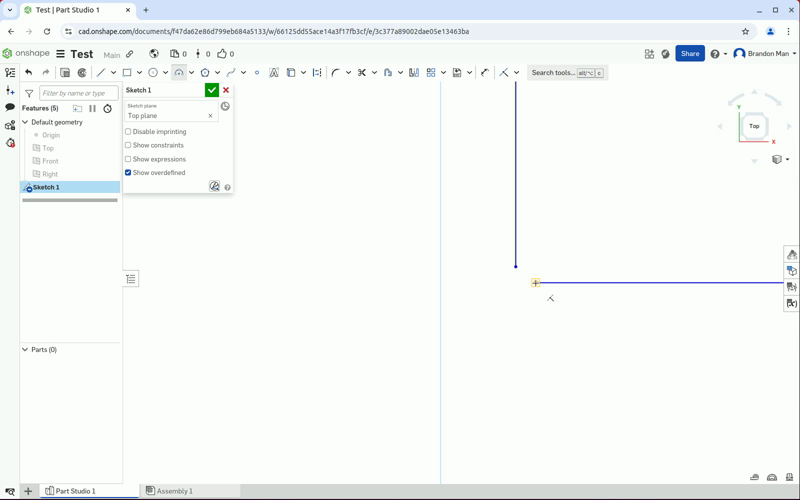
scroll(-6)
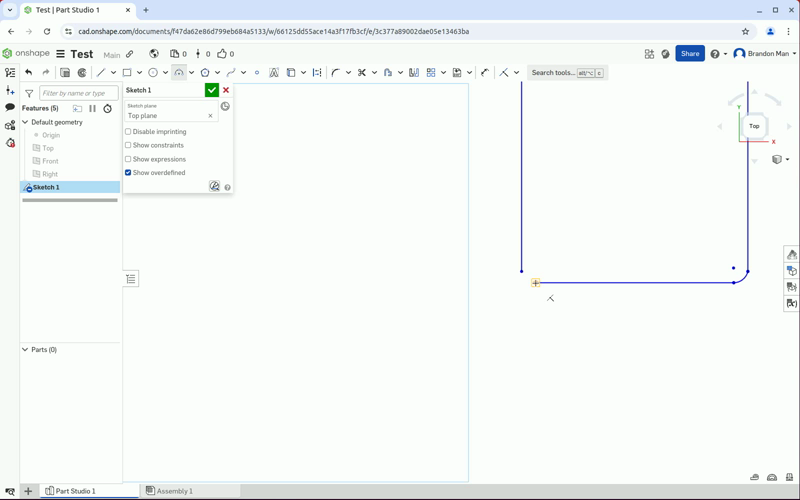
scroll(-6)
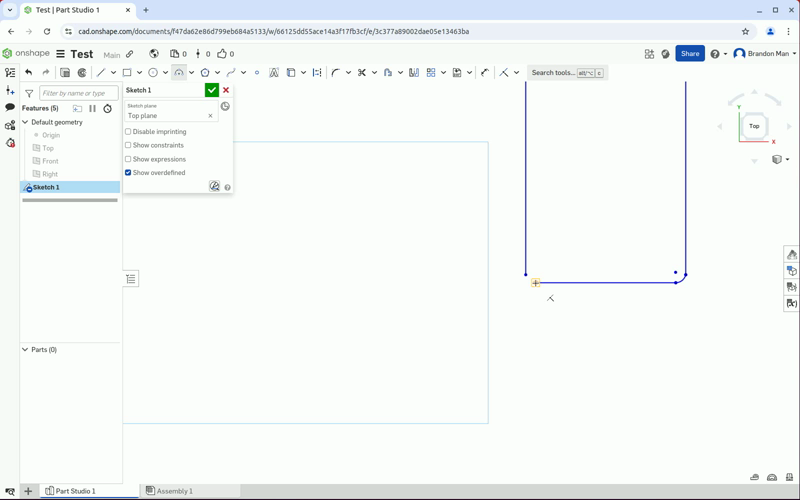
scroll(-6)
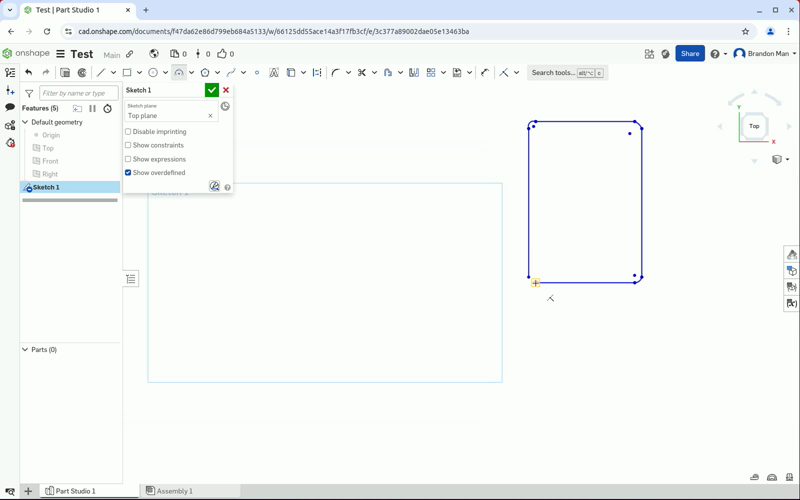
scroll(-6)
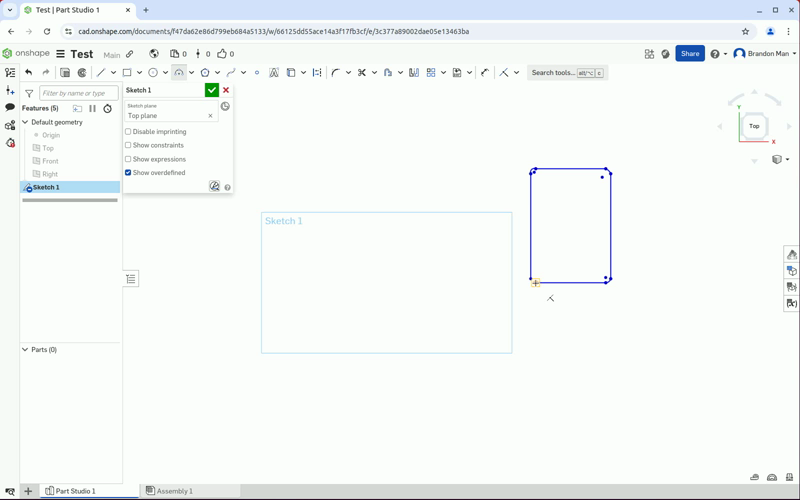
scroll(-6)
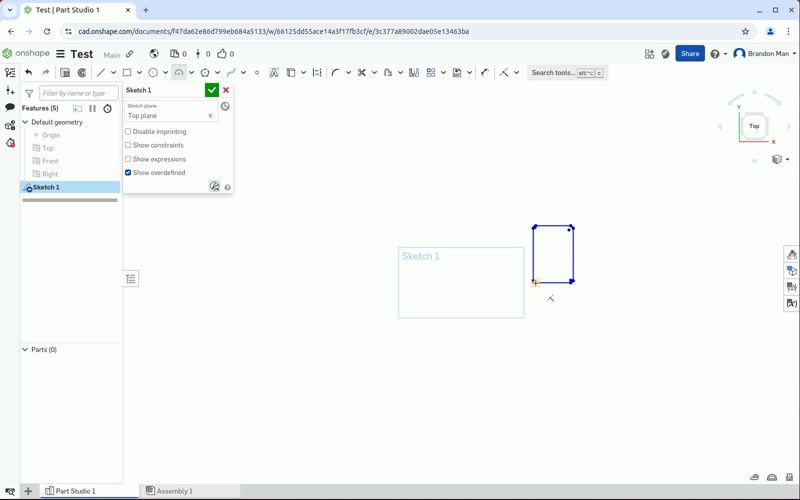
mouse_move(533, 280)
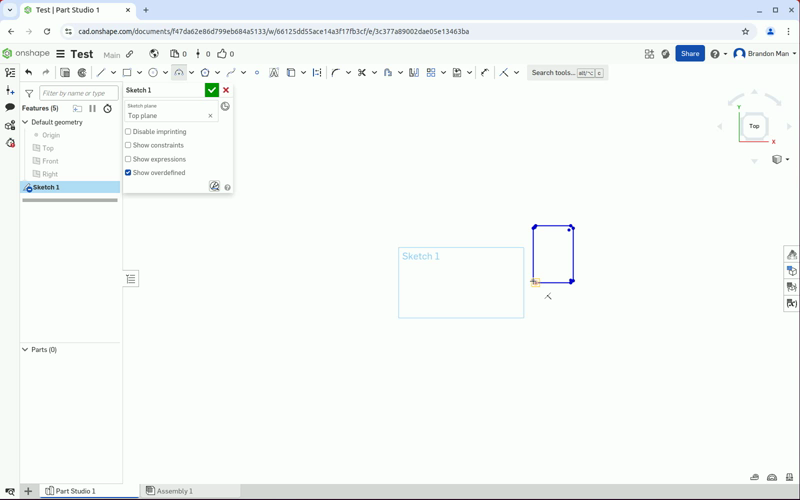
scroll(6)
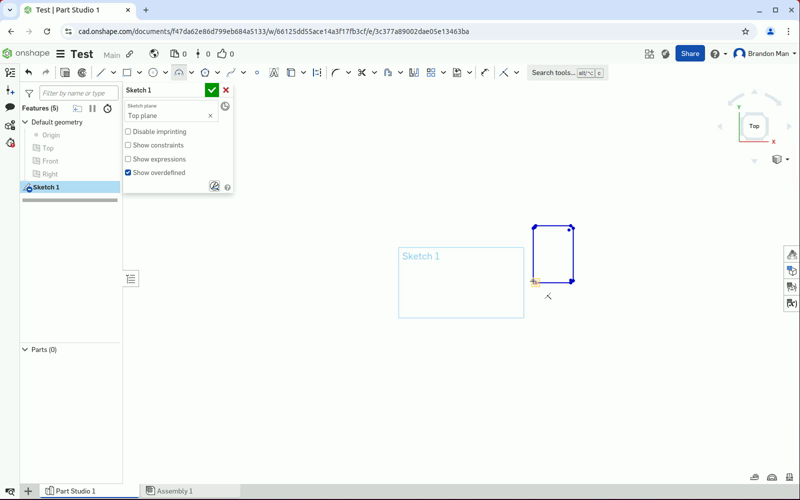
scroll(6)
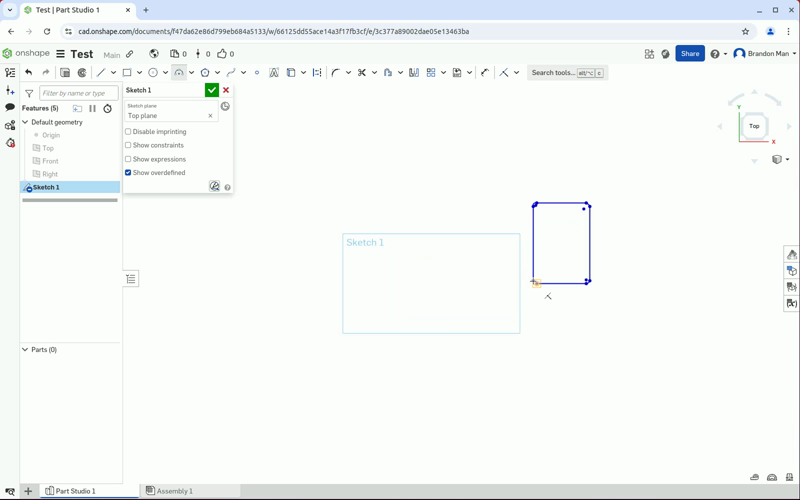
scroll(6)
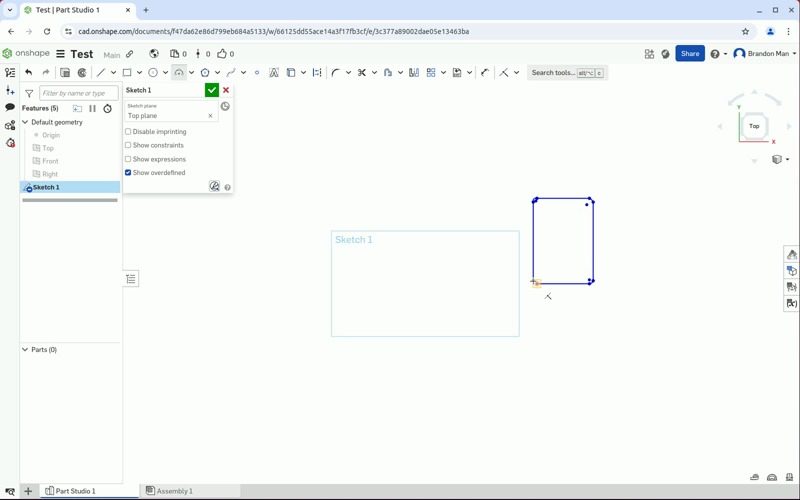
scroll(6)
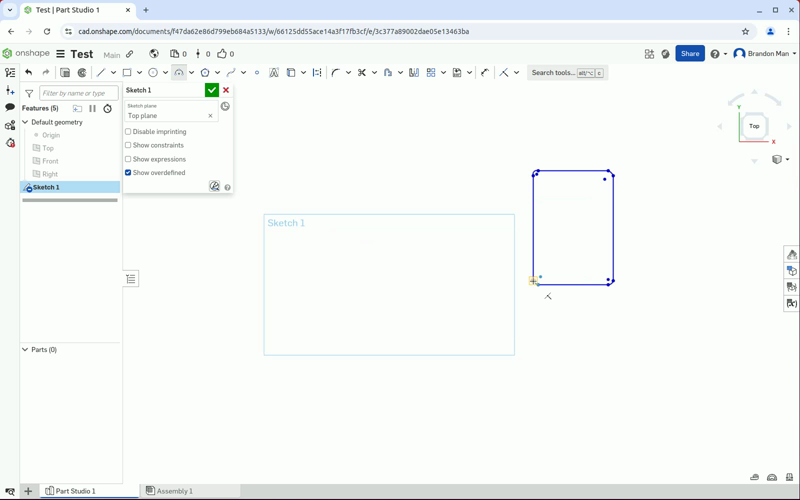
scroll(6)
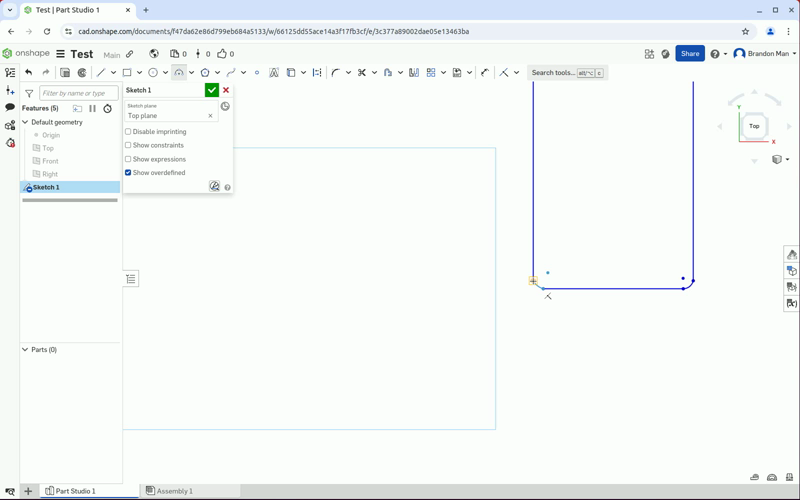
scroll(6)
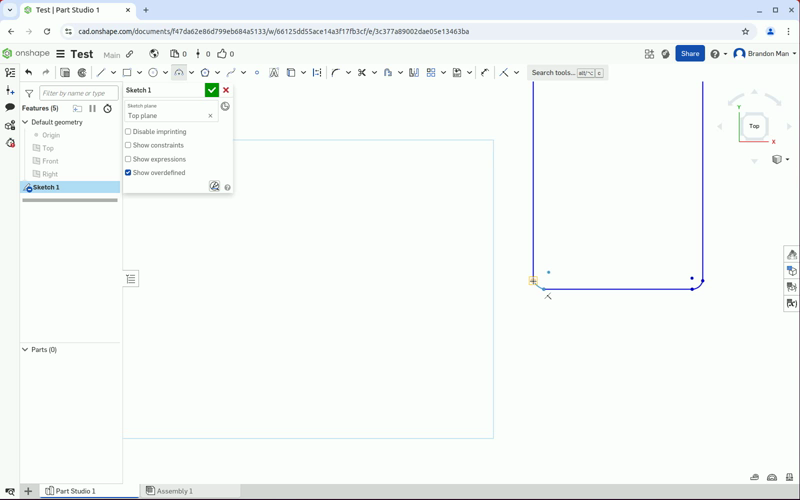
scroll(6)
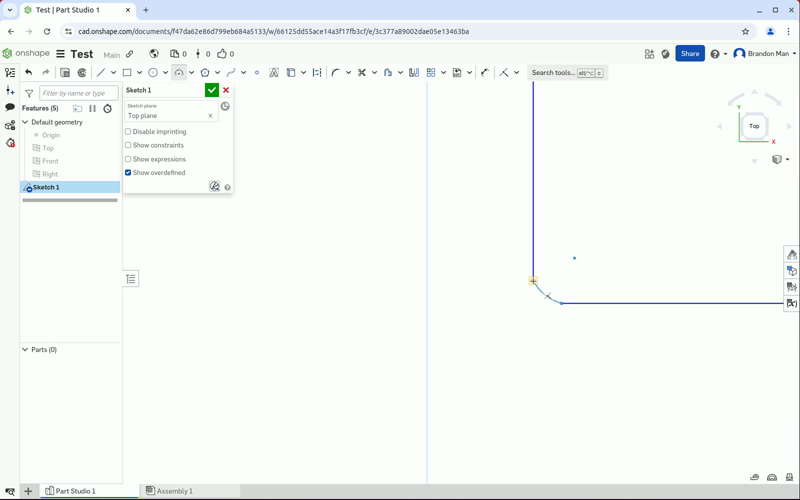
click(533, 280)
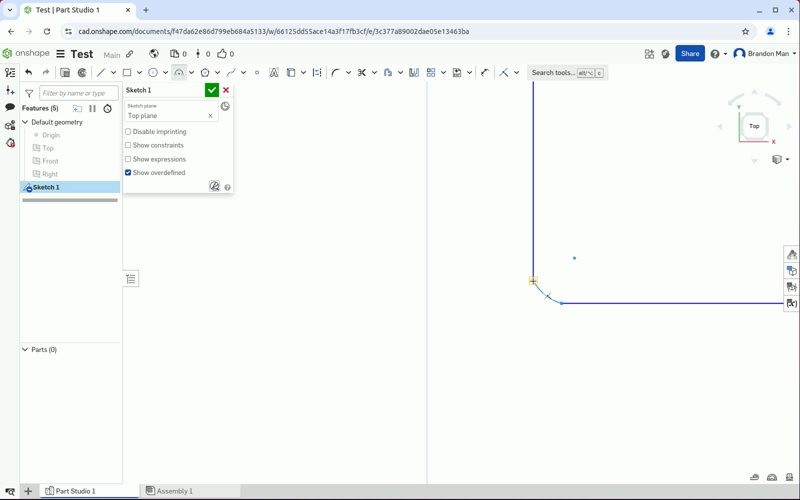
scroll(-6)
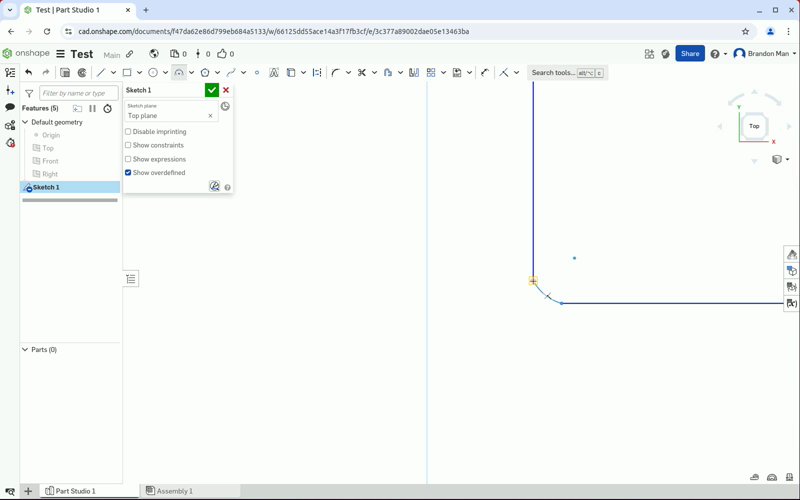
scroll(-6)
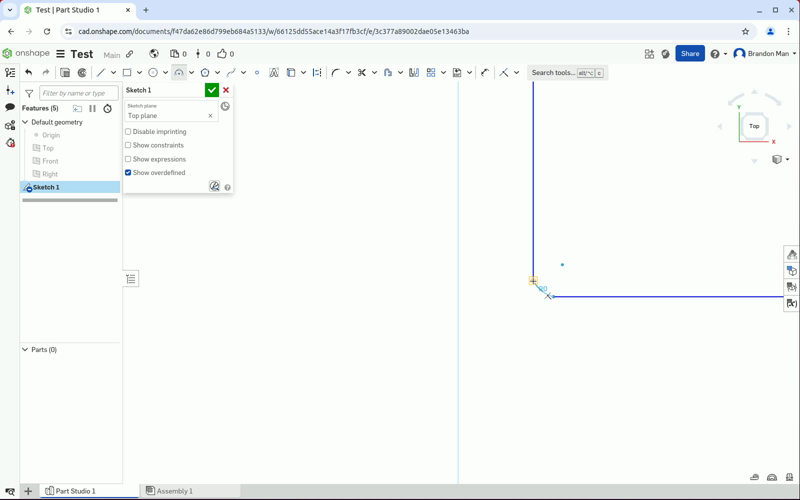
scroll(-6)
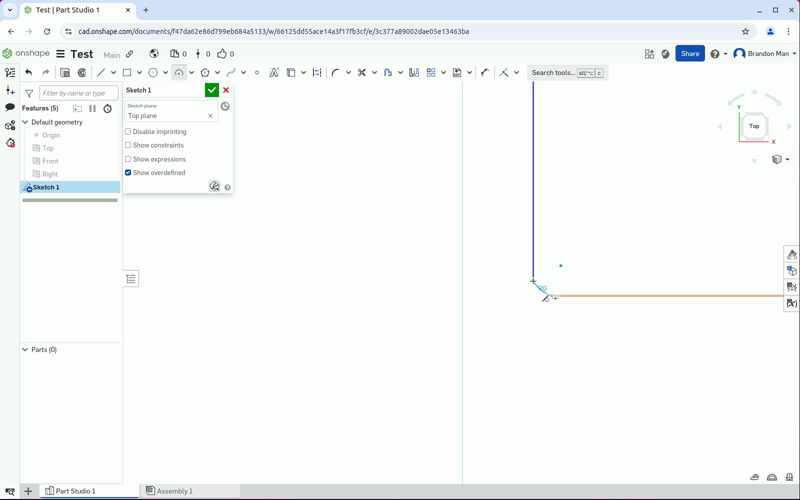
scroll(-6)
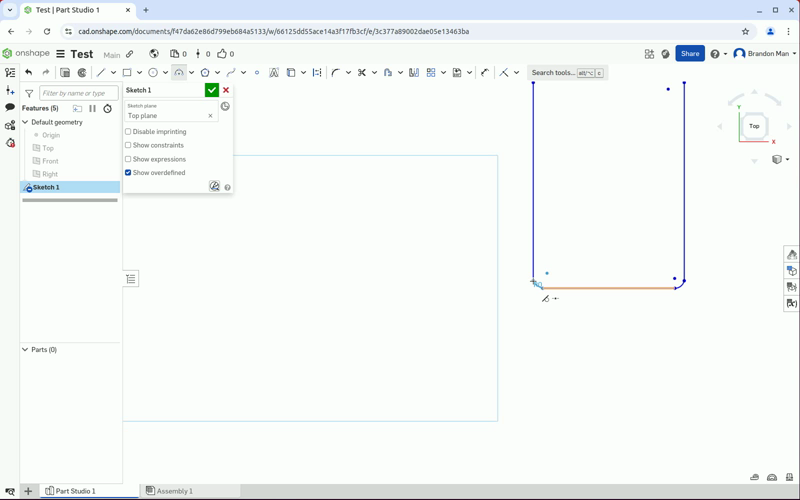
scroll(-6)
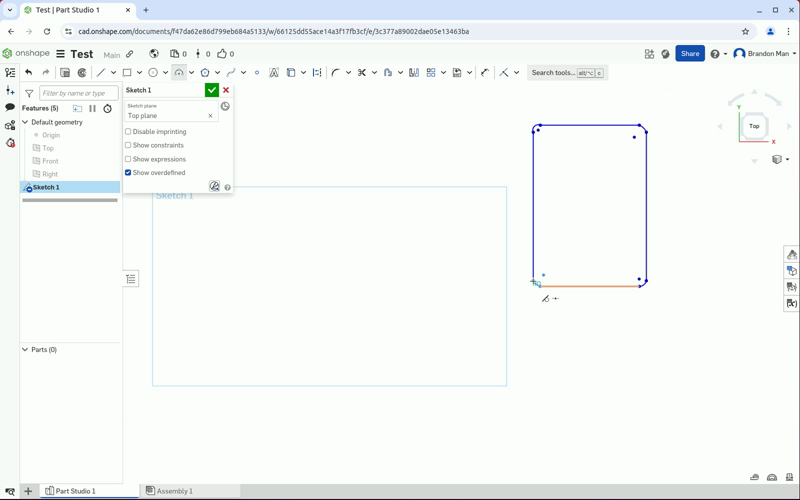
scroll(-6)
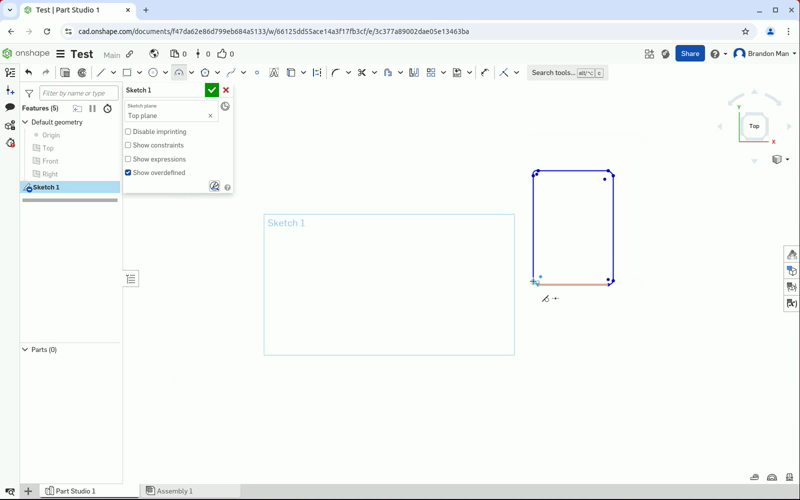
scroll(-6)
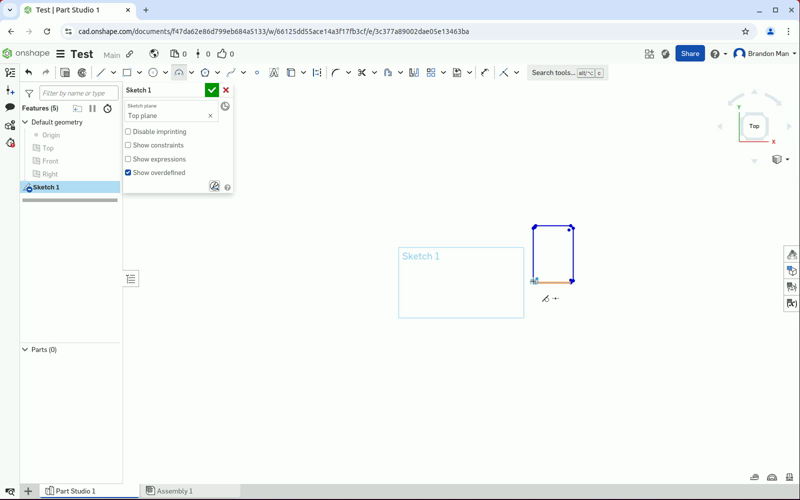
key_down(shift)
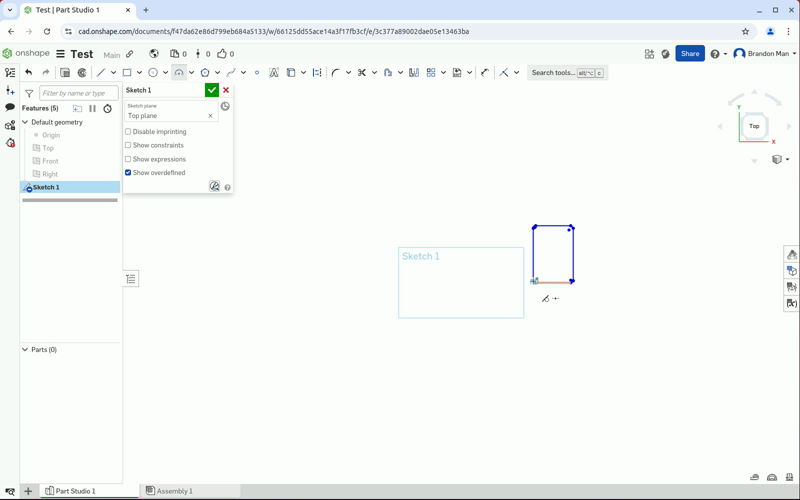
mouse_move(533, 282)
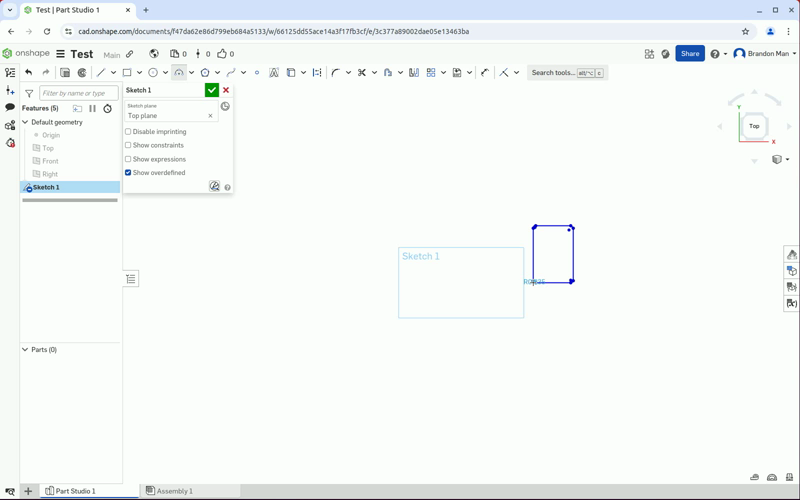
scroll(6)
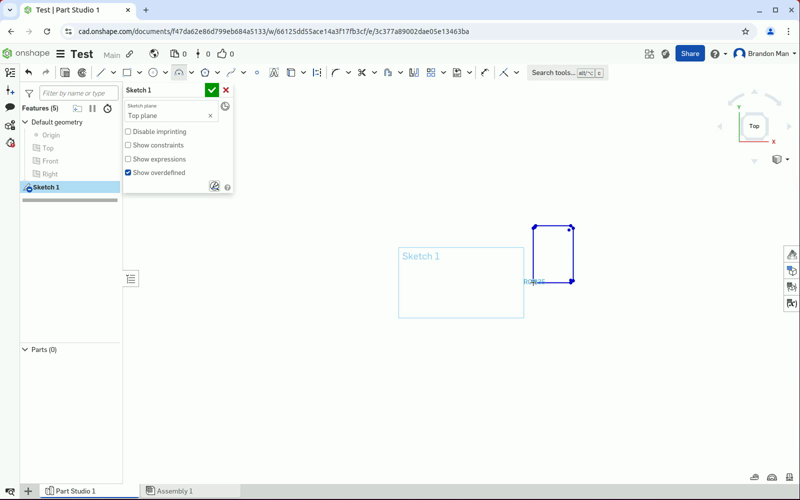
scroll(6)
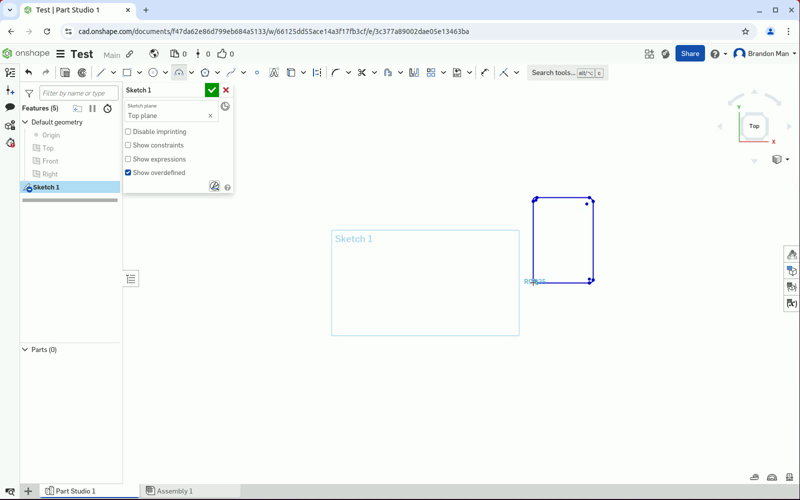
scroll(6)
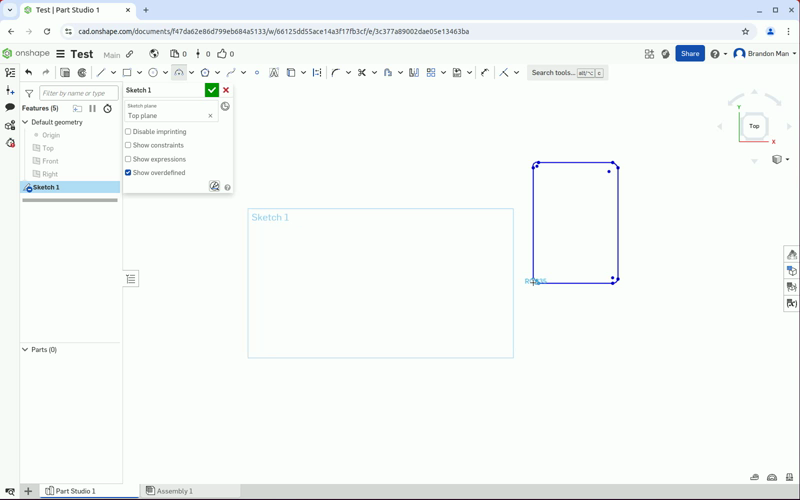
scroll(6)
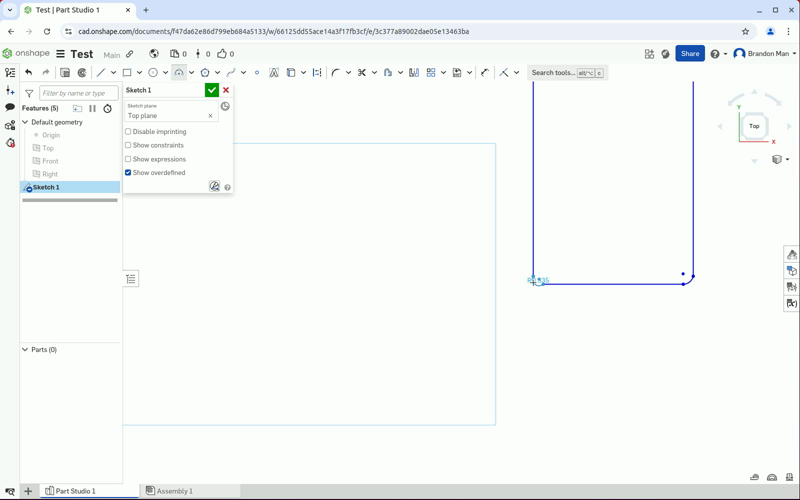
scroll(6)
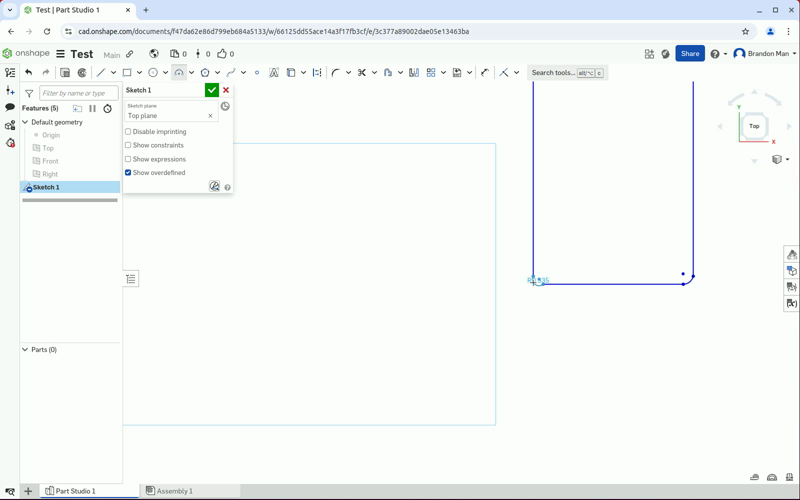
scroll(6)
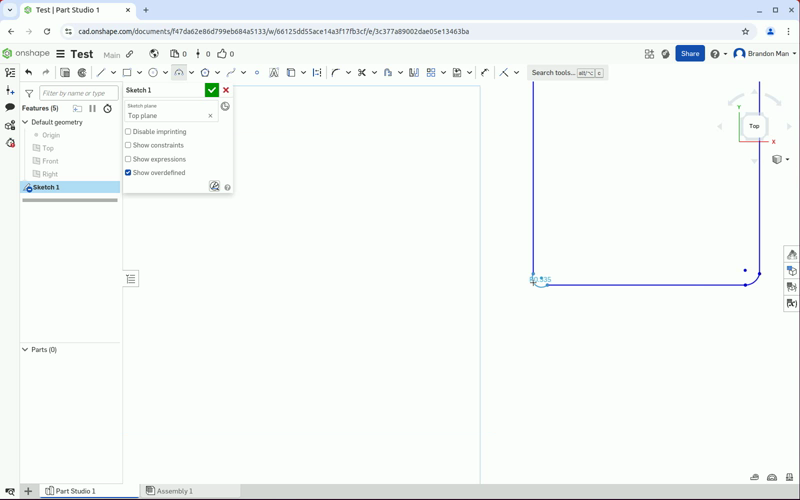
scroll(6)
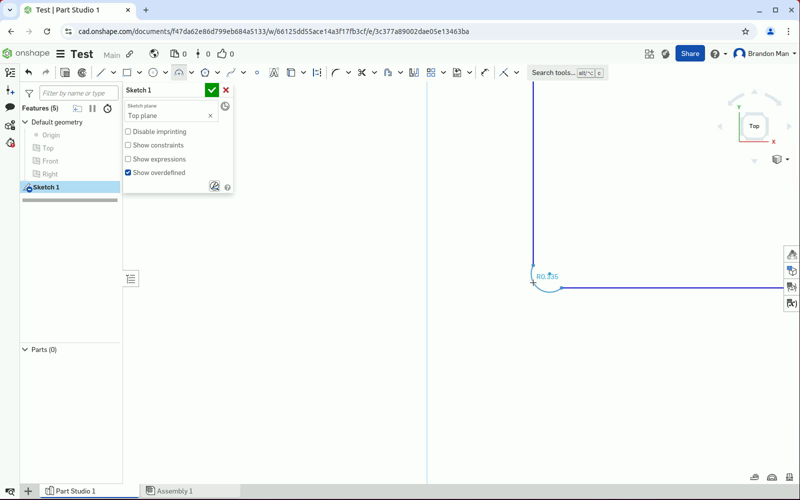
click(533, 282)
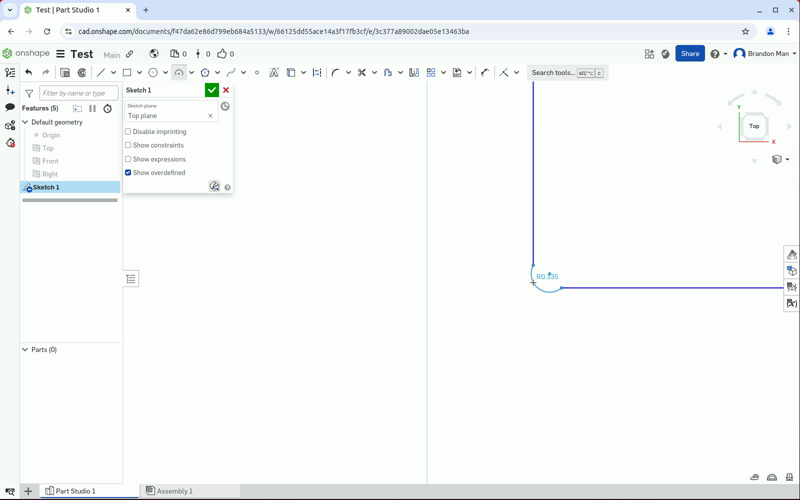
scroll(-6)
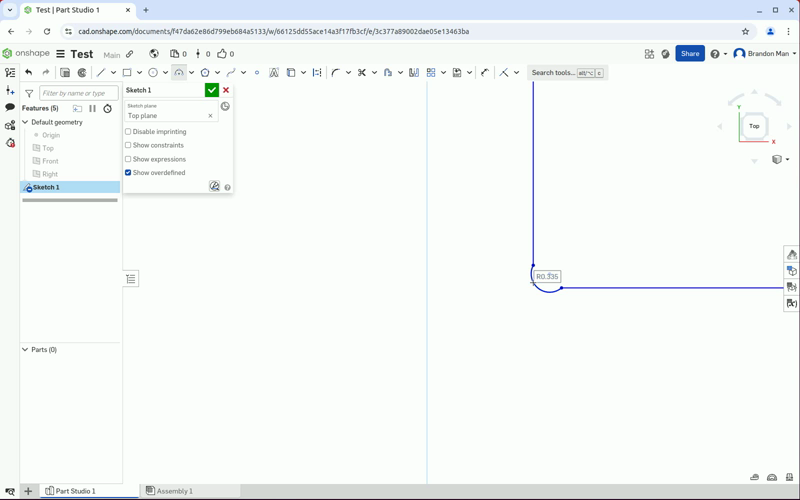
scroll(-6)
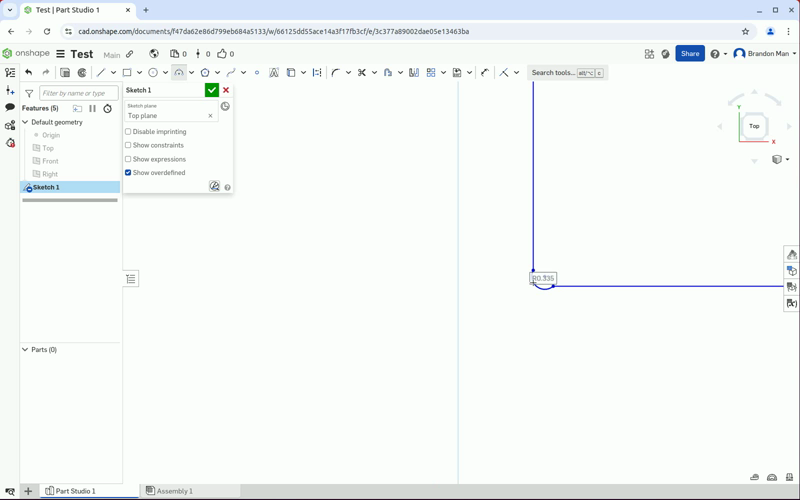
scroll(-6)
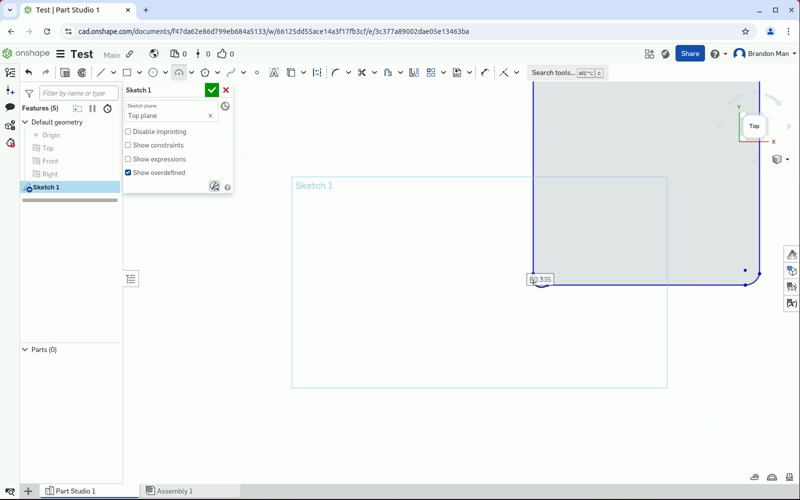
scroll(-6)
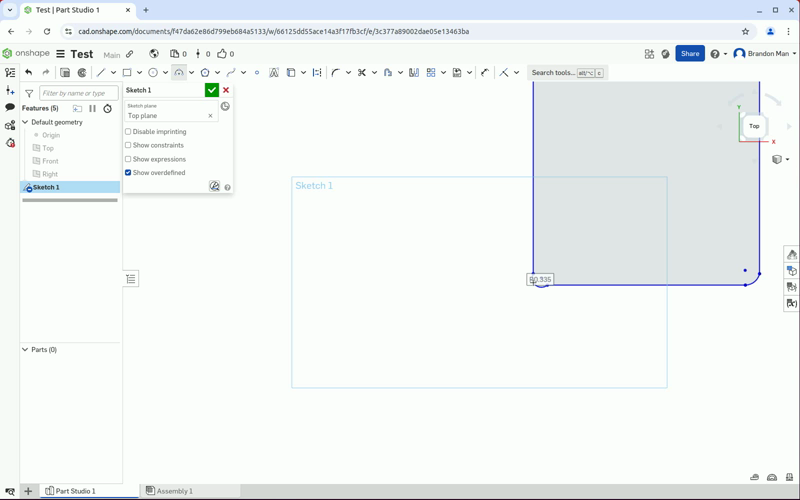
scroll(-6)
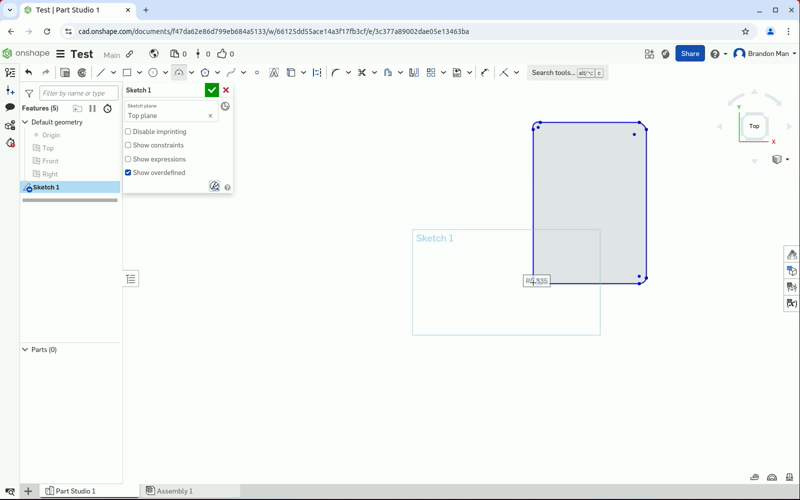
scroll(-6)
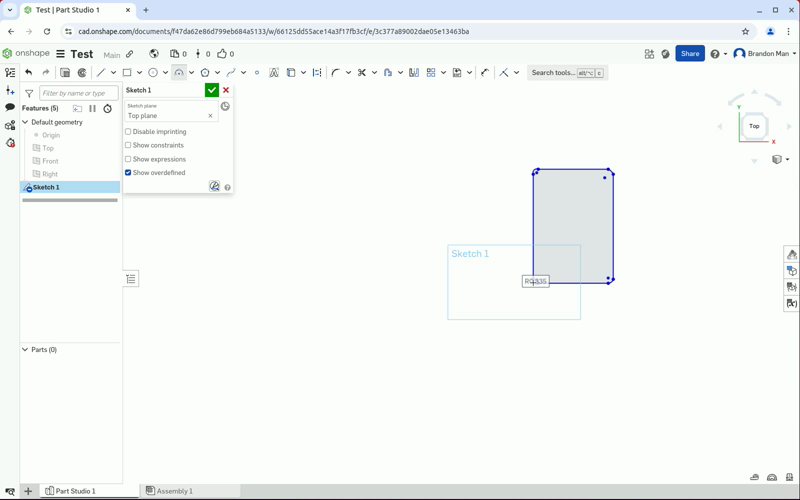
scroll(-6)
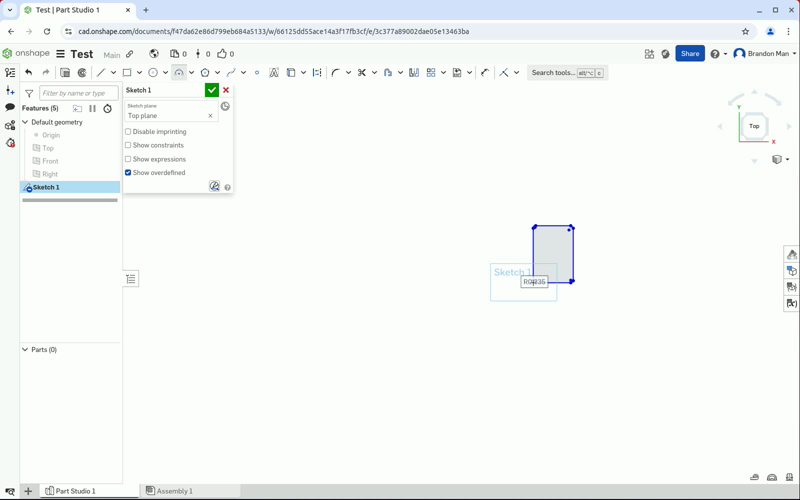
key_up(shift)
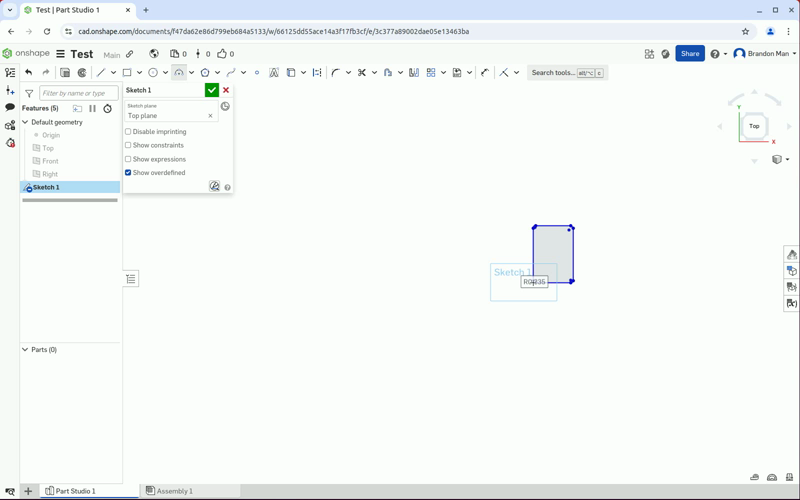
key(esc)
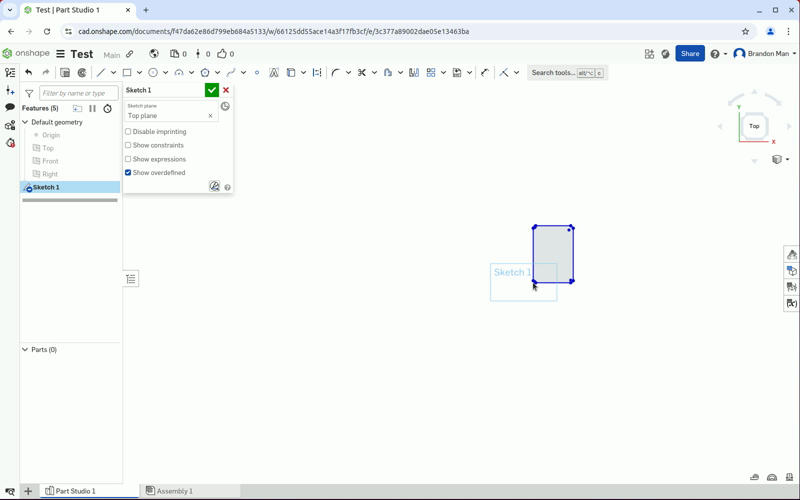
key(c)
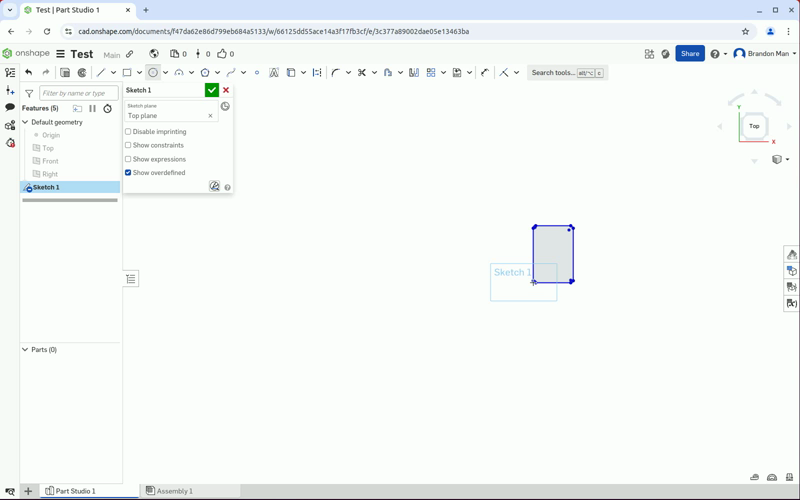
key_down(shift)
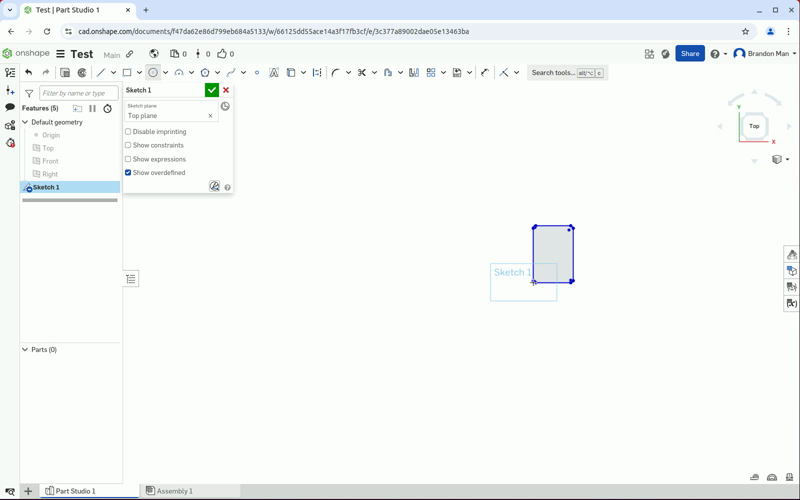
mouse_move(535, 280)
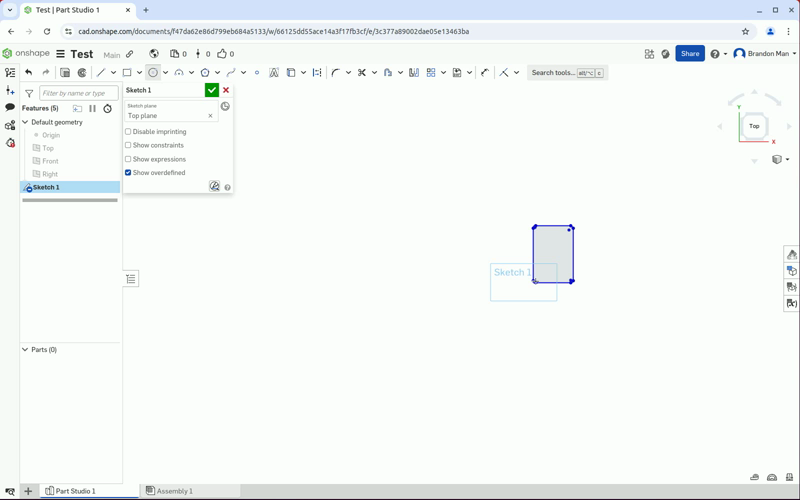
scroll(6)
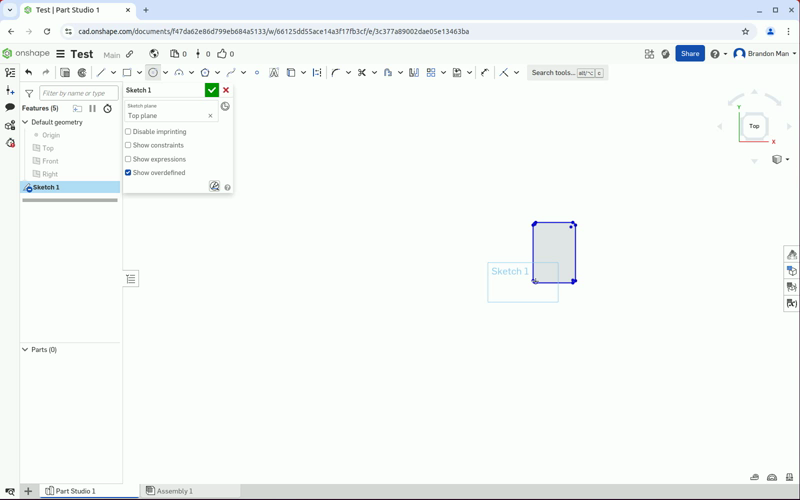
scroll(6)
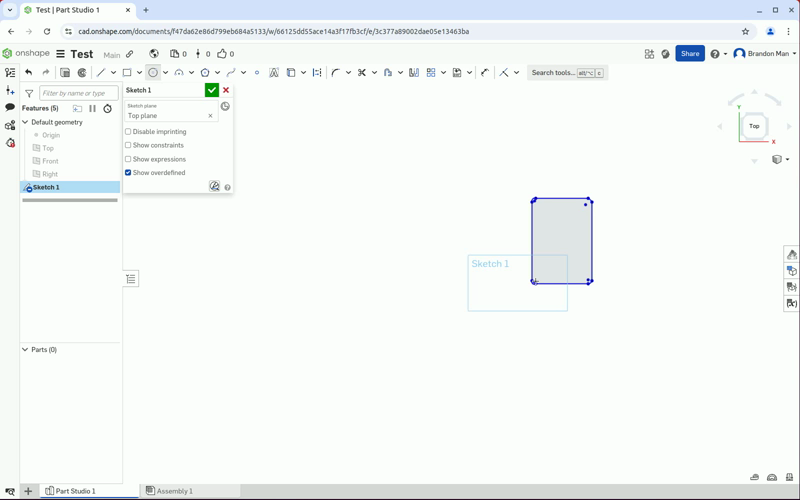
scroll(6)
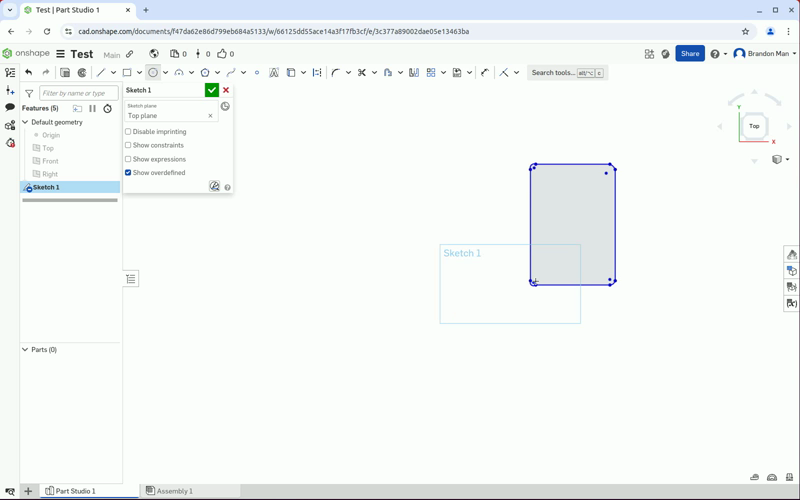
scroll(6)
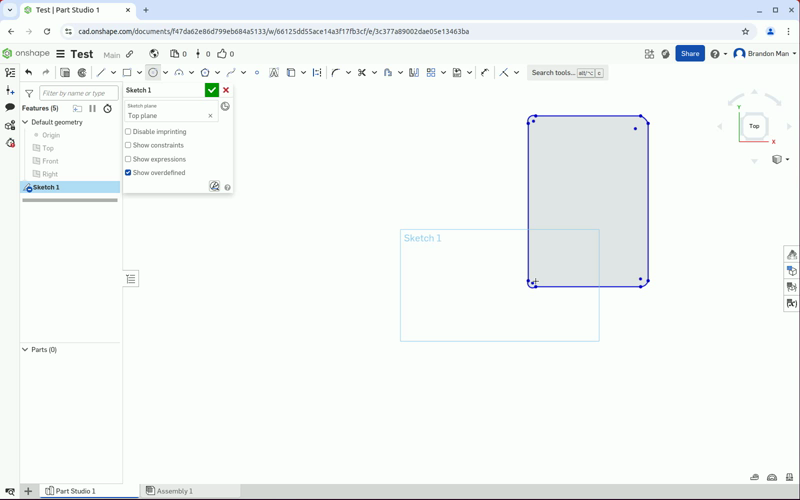
scroll(6)
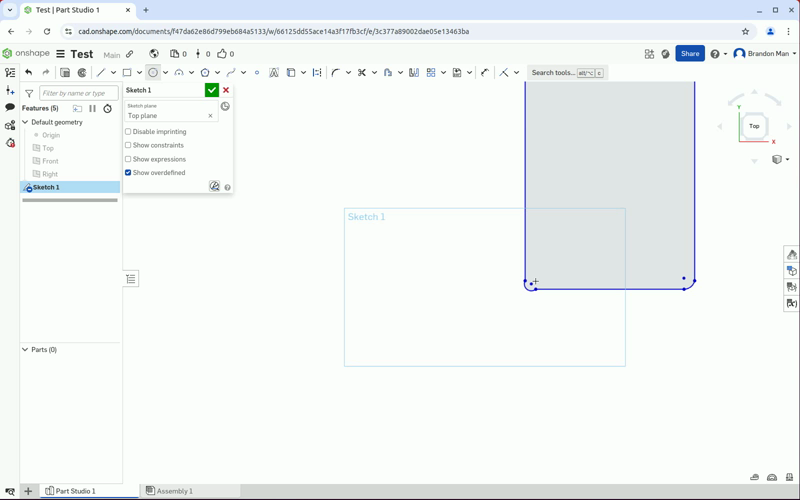
scroll(6)
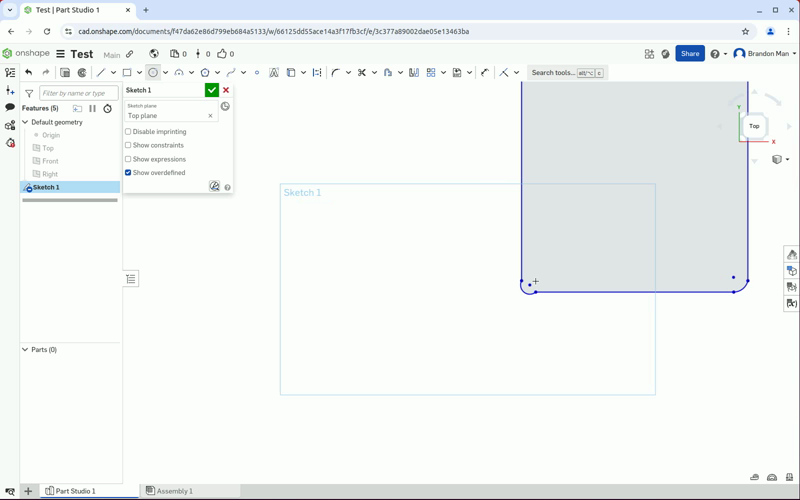
scroll(6)
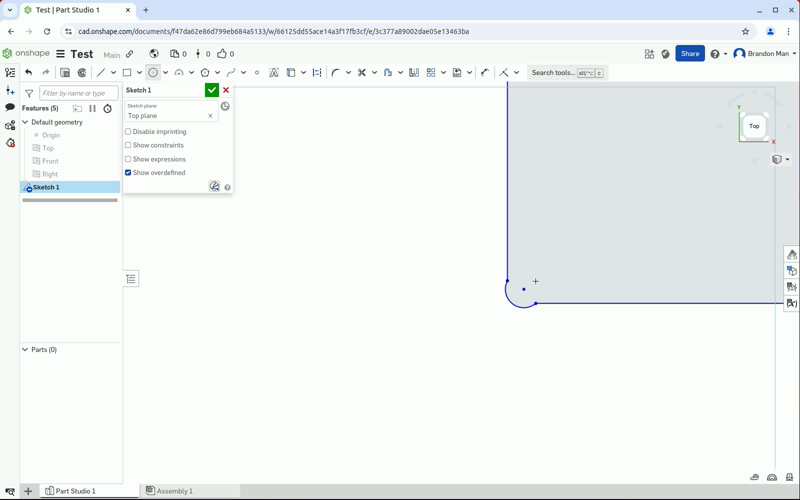
click(535, 280)
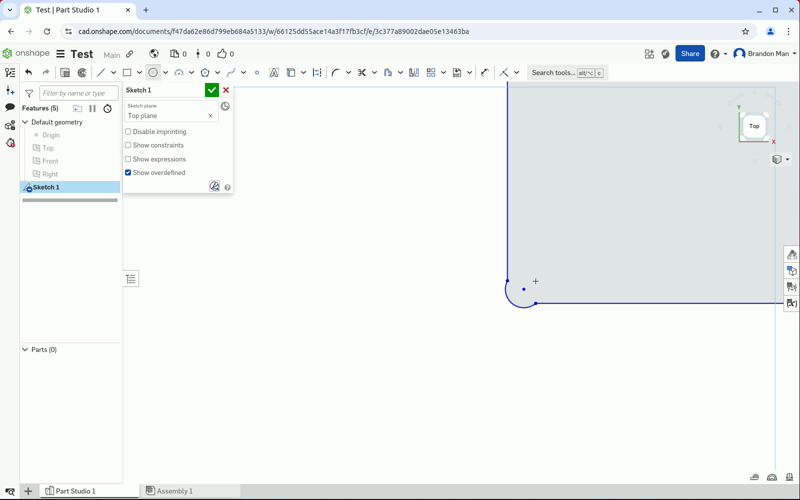
scroll(-6)
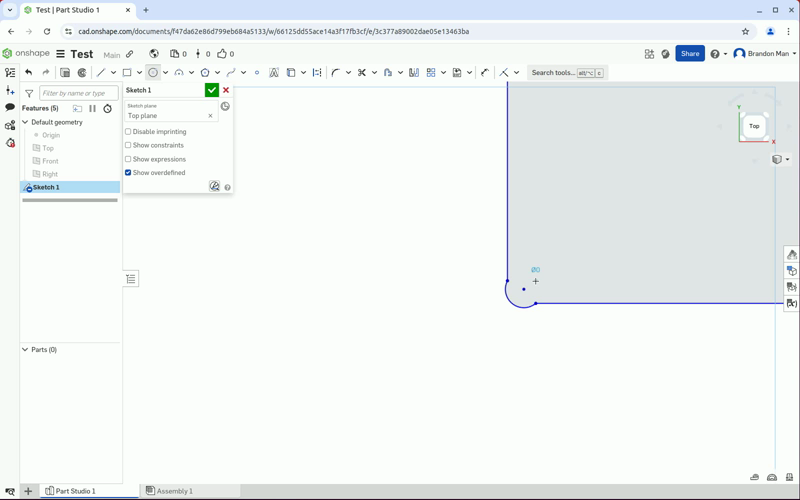
scroll(-6)
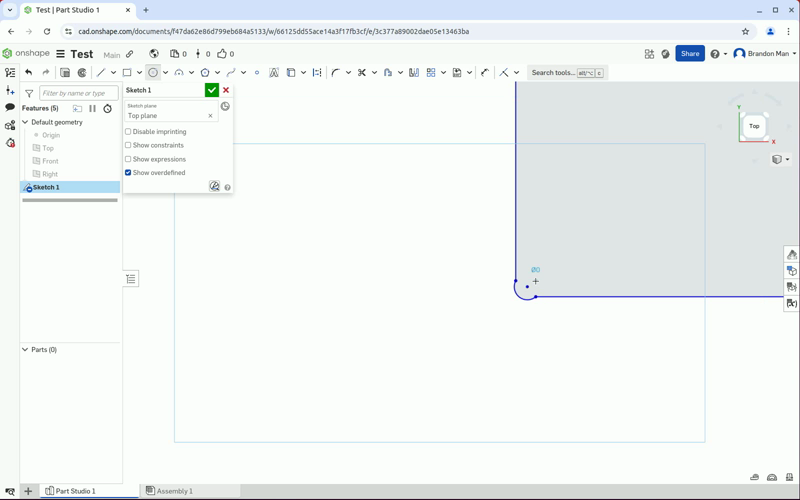
scroll(-6)
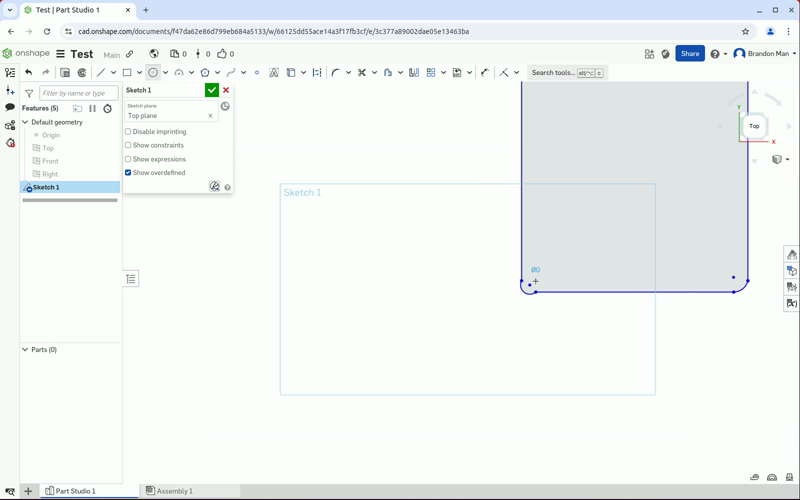
scroll(-6)
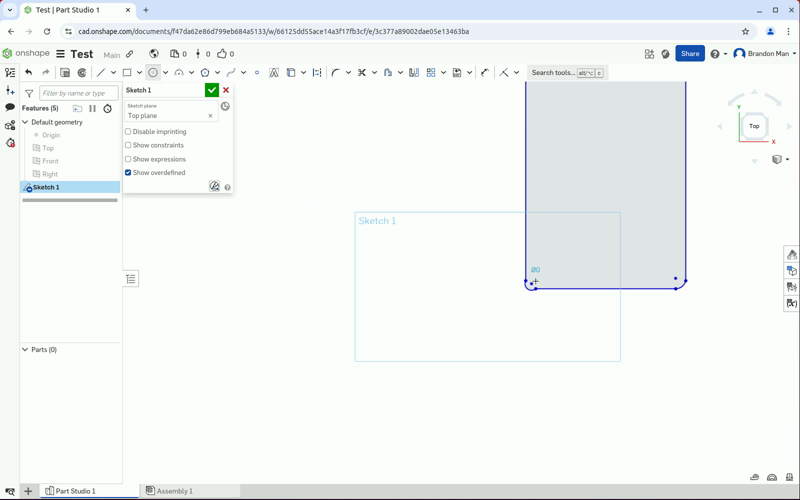
scroll(-6)
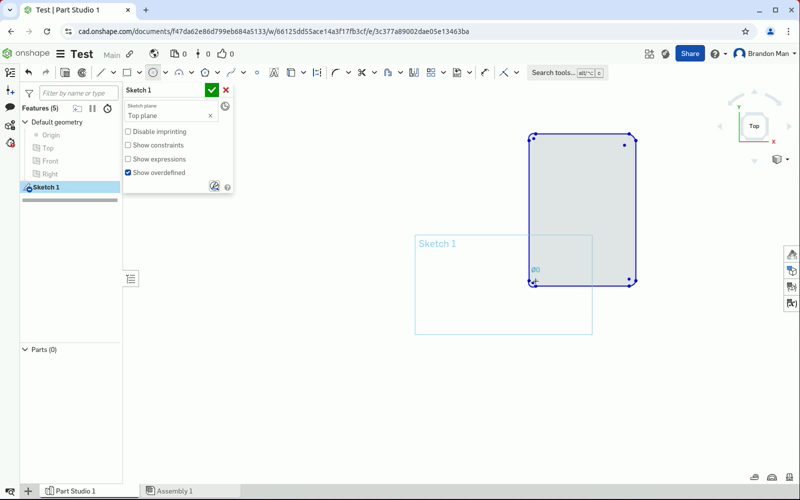
scroll(-6)
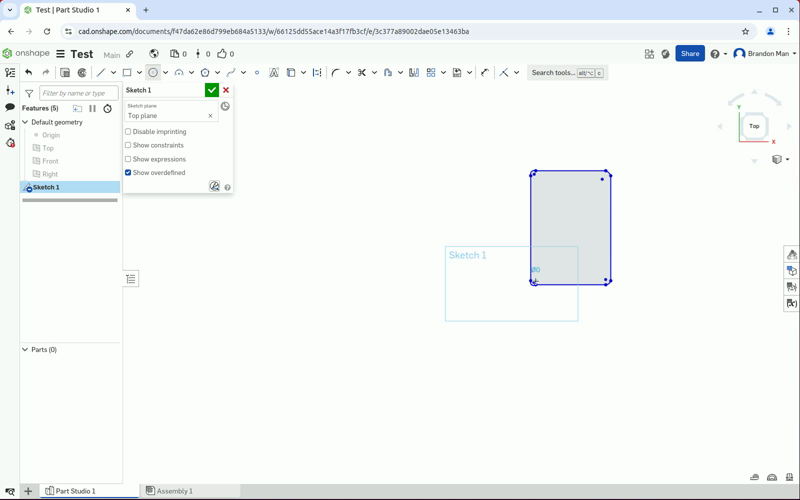
scroll(-6)
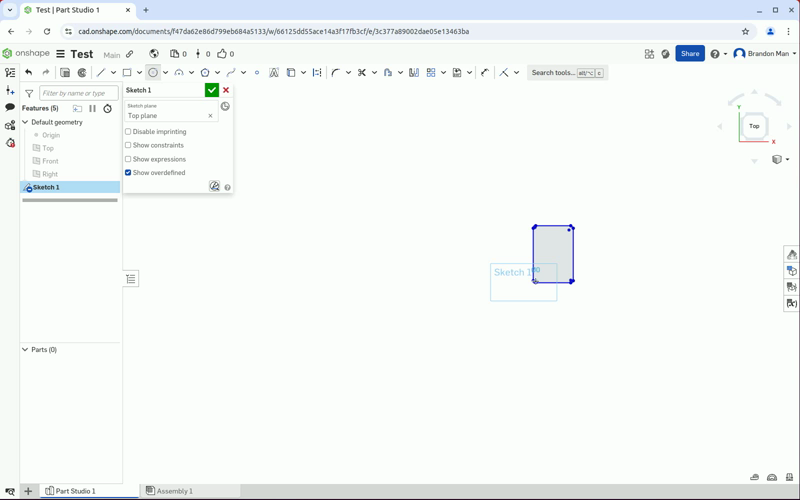
key_up(shift)
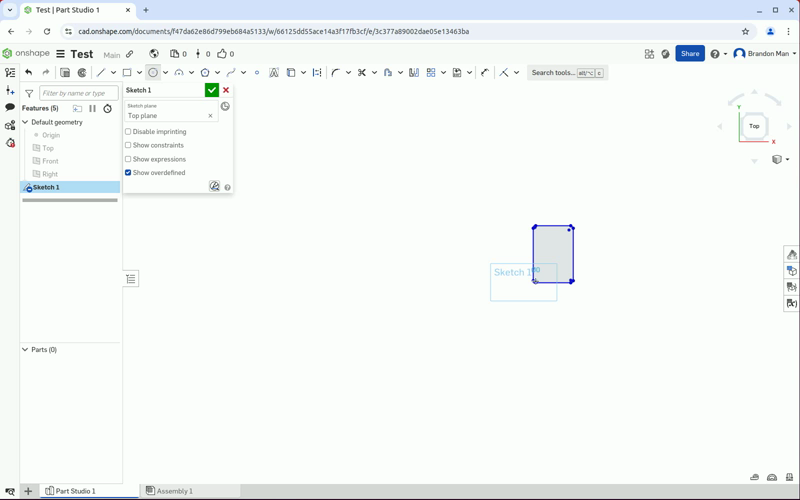
mouse_move(536, 280)
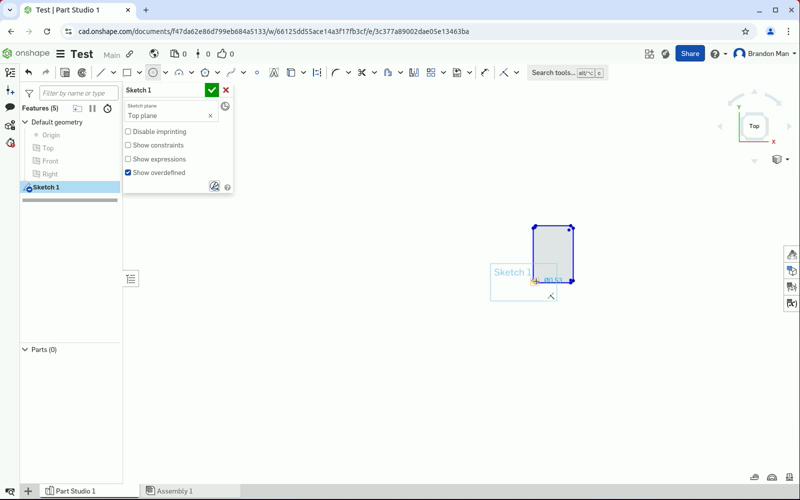
scroll(6)
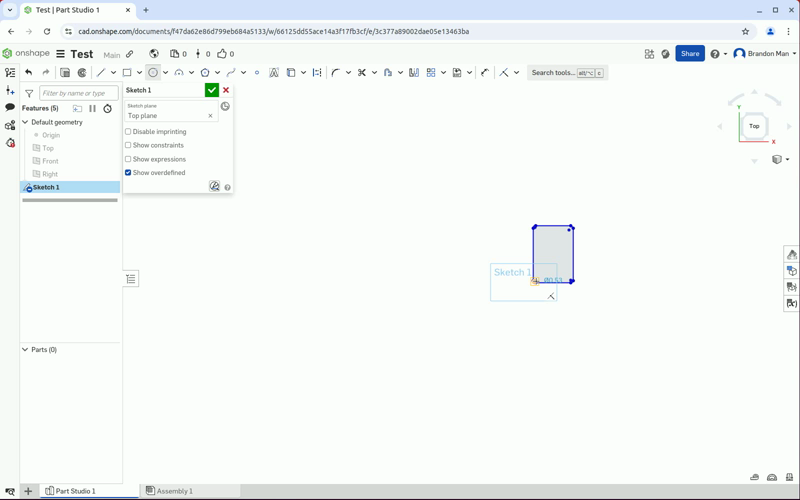
scroll(6)
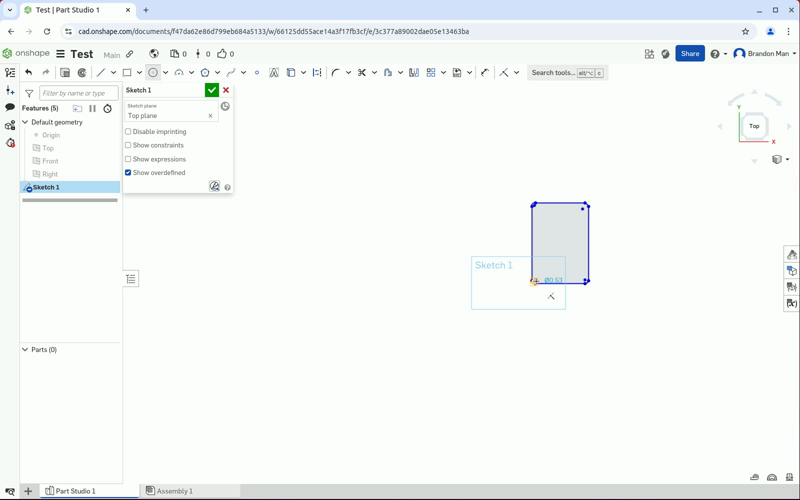
scroll(6)
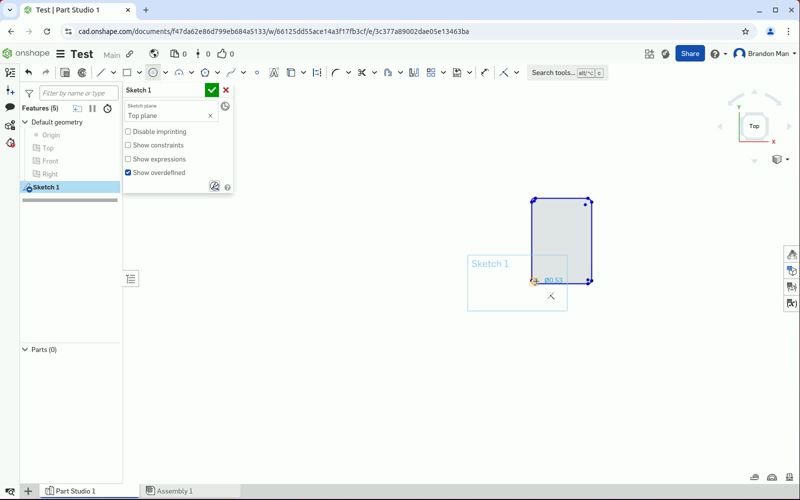
scroll(6)
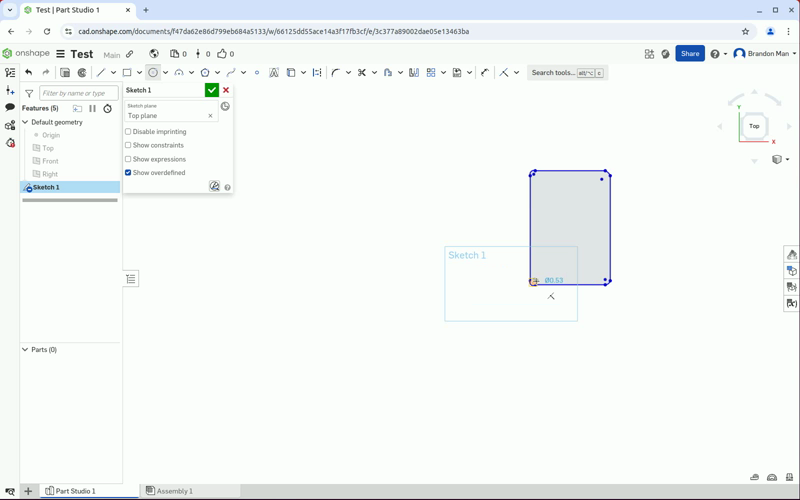
scroll(6)
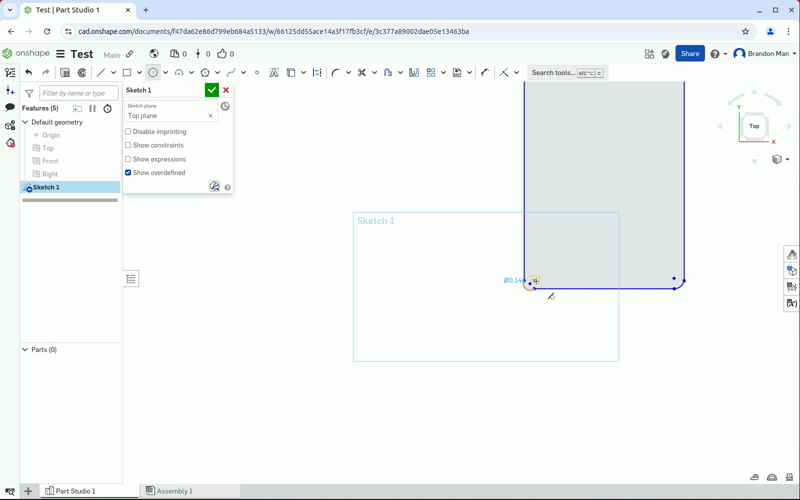
scroll(6)
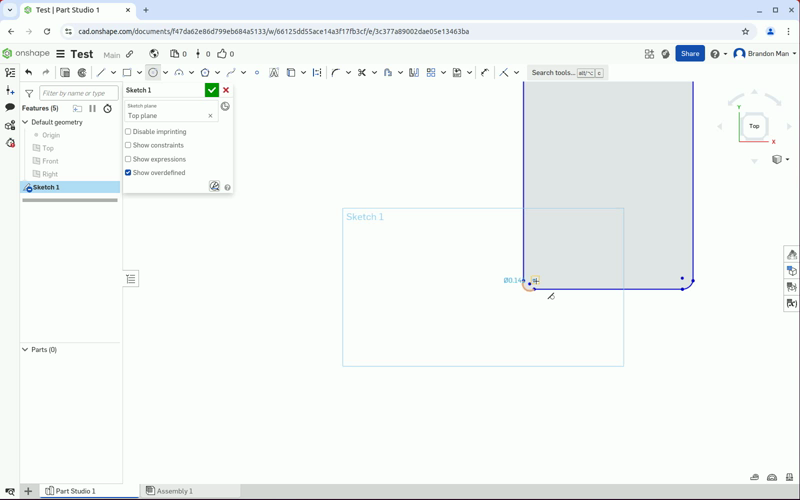
scroll(6)
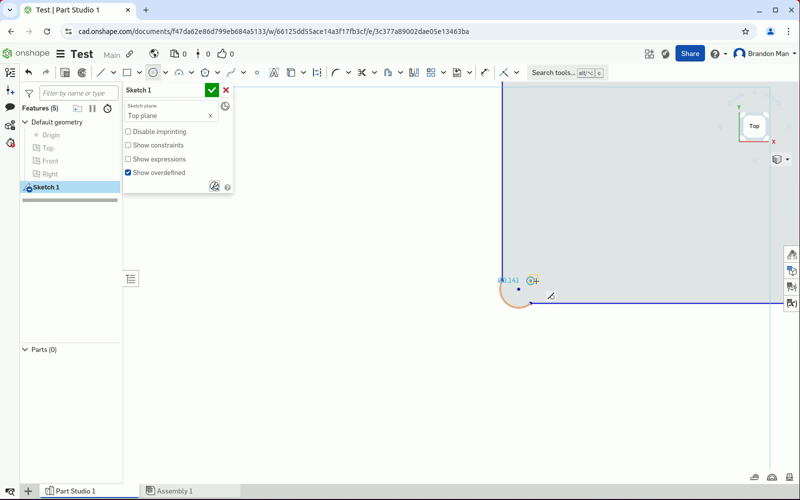
click(536, 280)
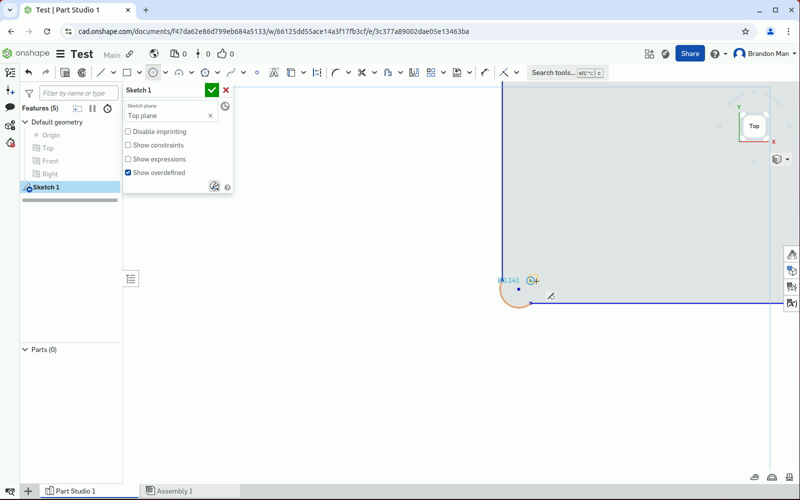
scroll(-6)
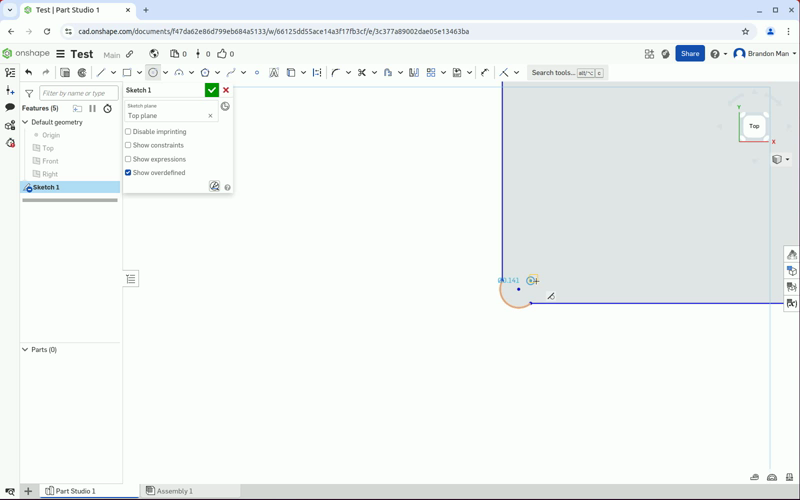
scroll(-6)
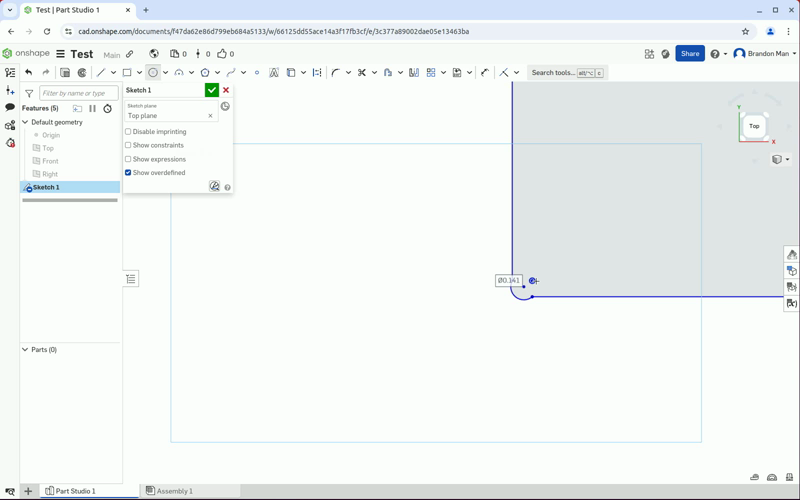
scroll(-6)
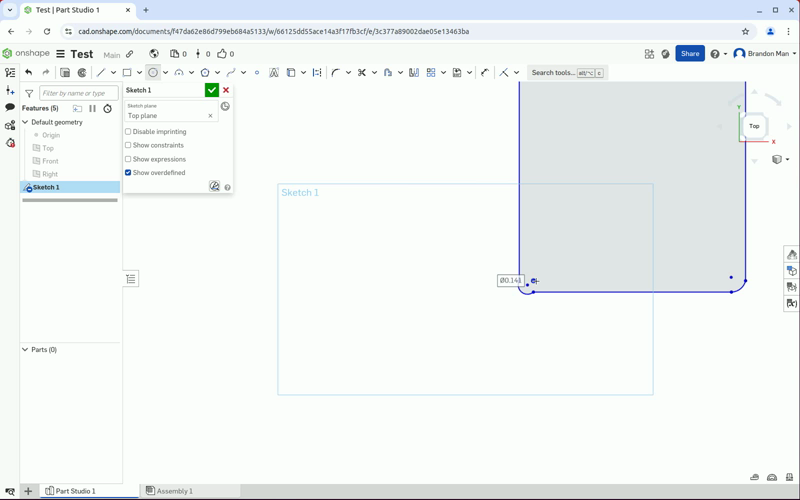
scroll(-6)
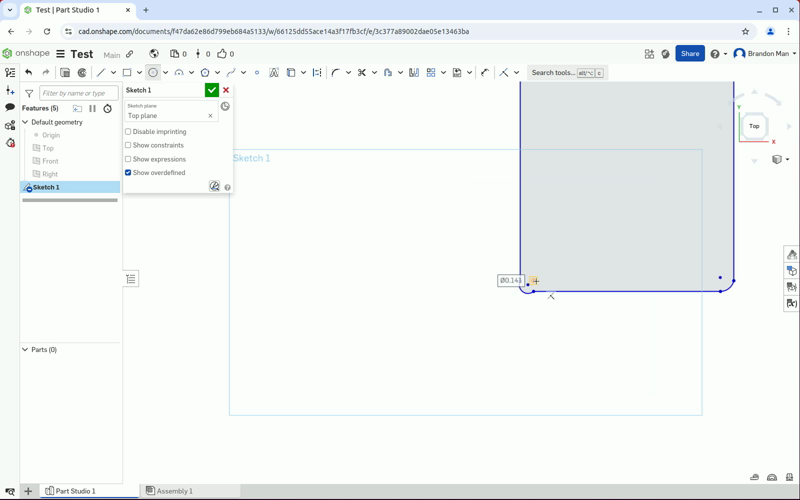
scroll(-6)
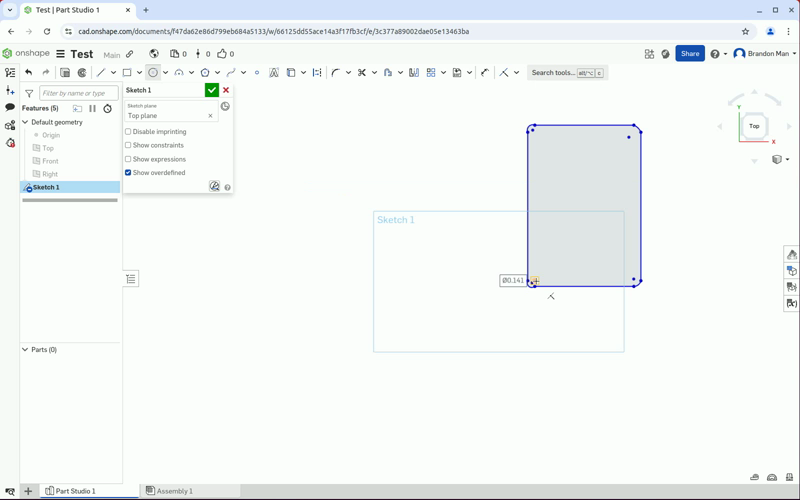
scroll(-6)
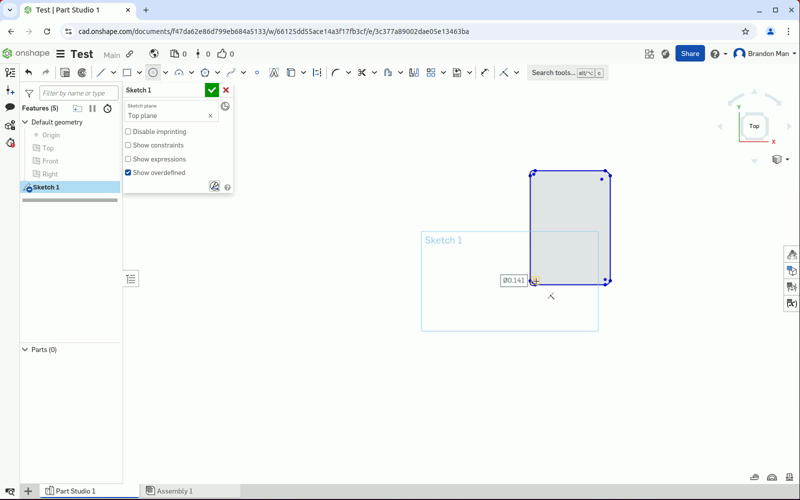
scroll(-6)
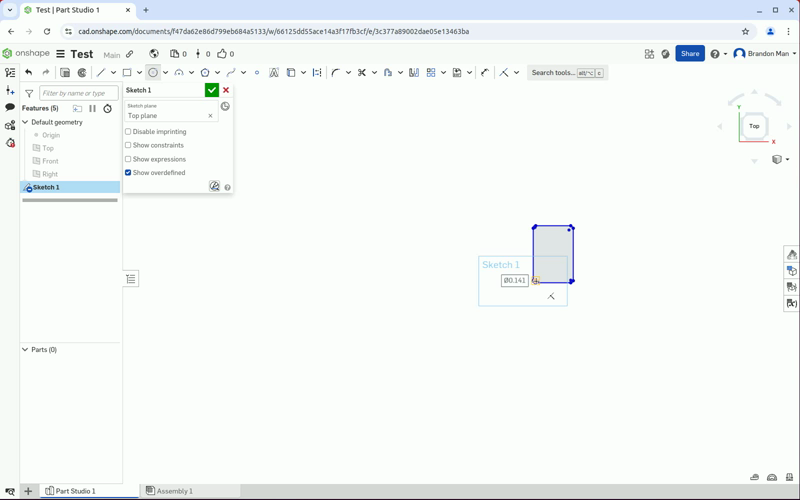
key(esc)
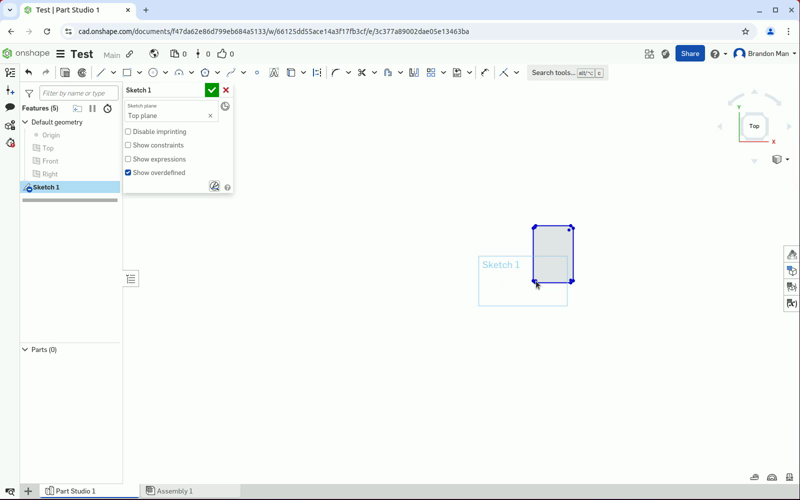
key(c)
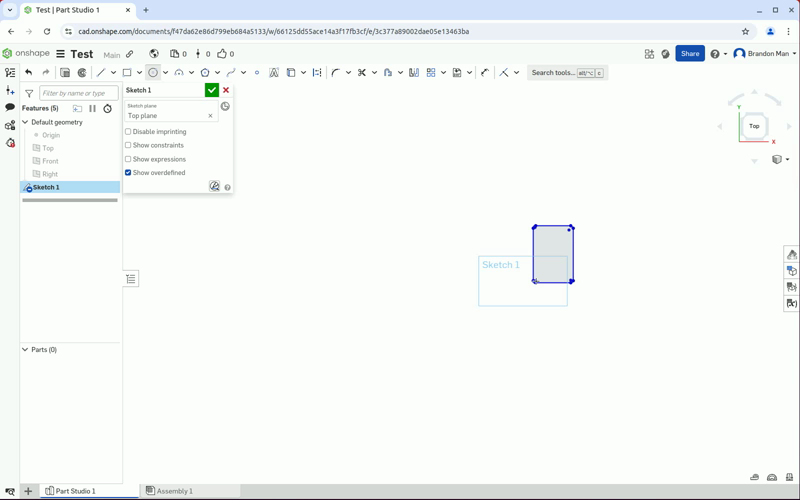
key_down(shift)
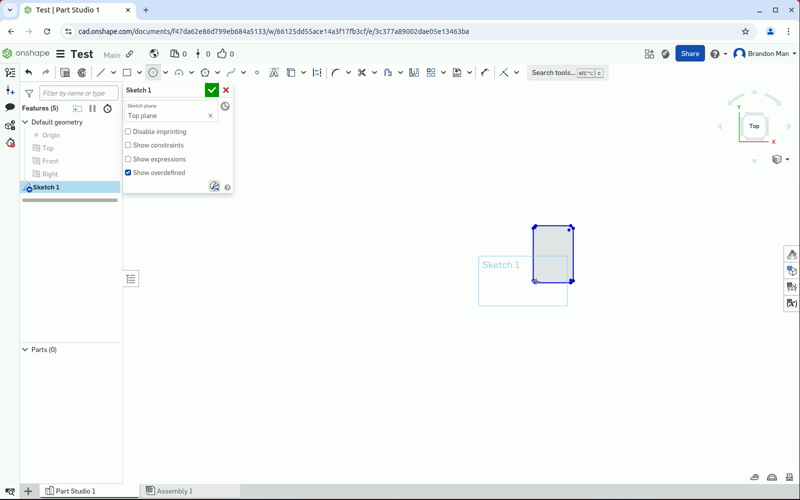
mouse_move(535, 228)
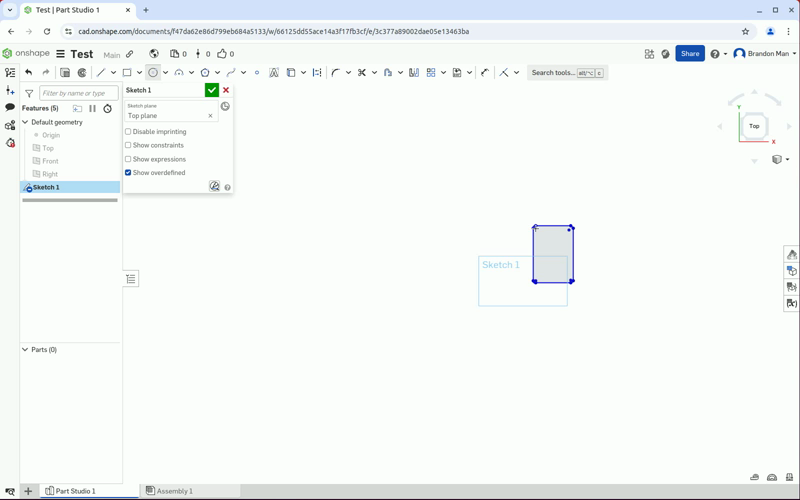
scroll(6)
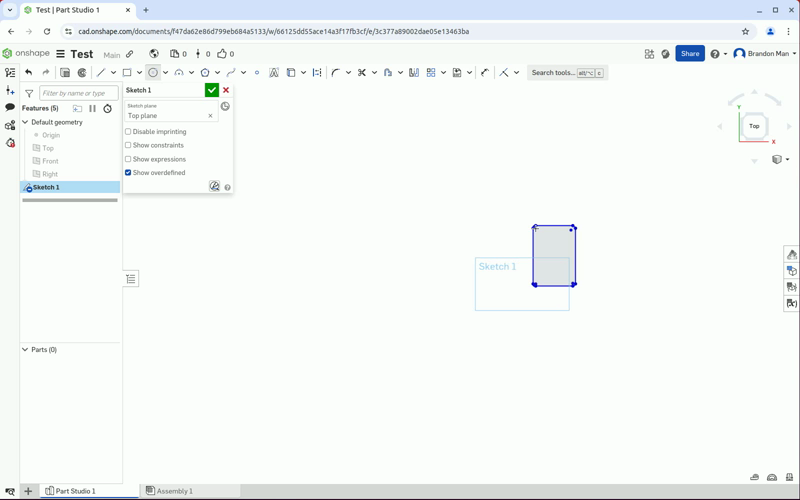
scroll(6)
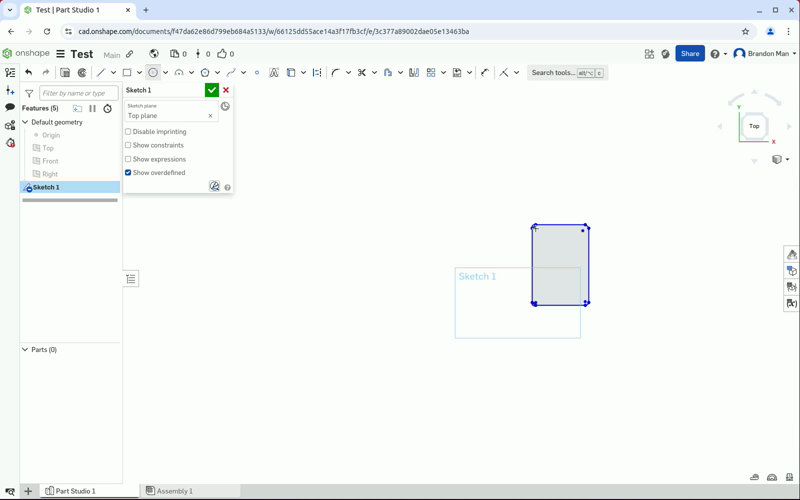
scroll(6)
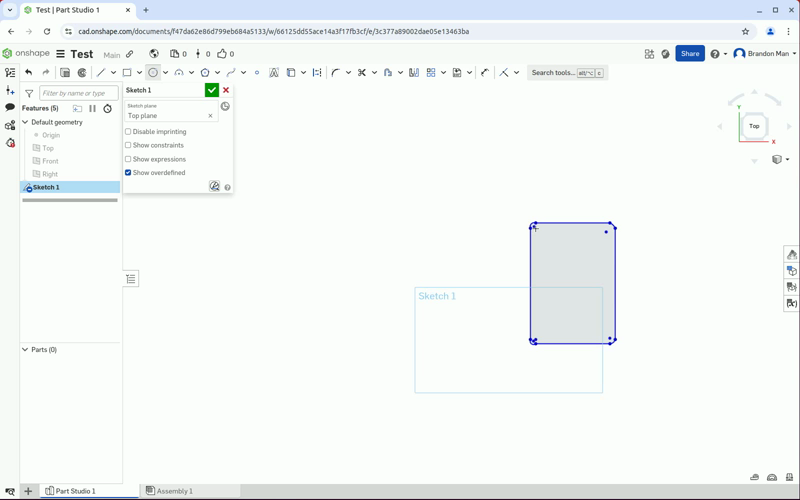
scroll(6)
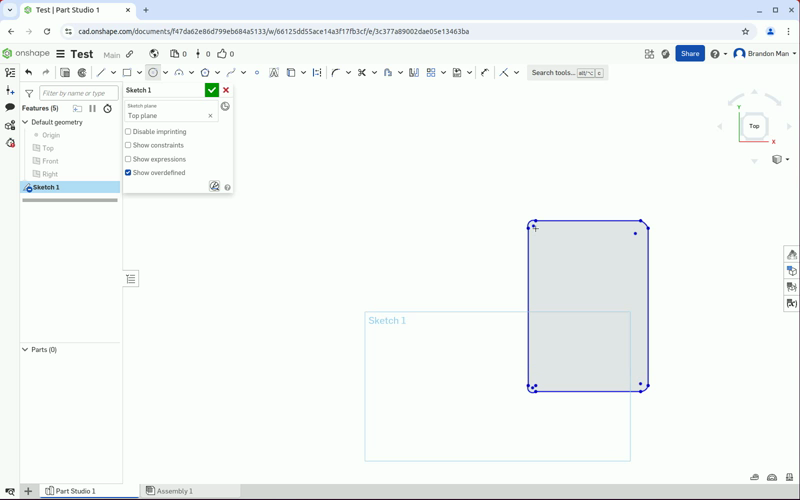
scroll(6)
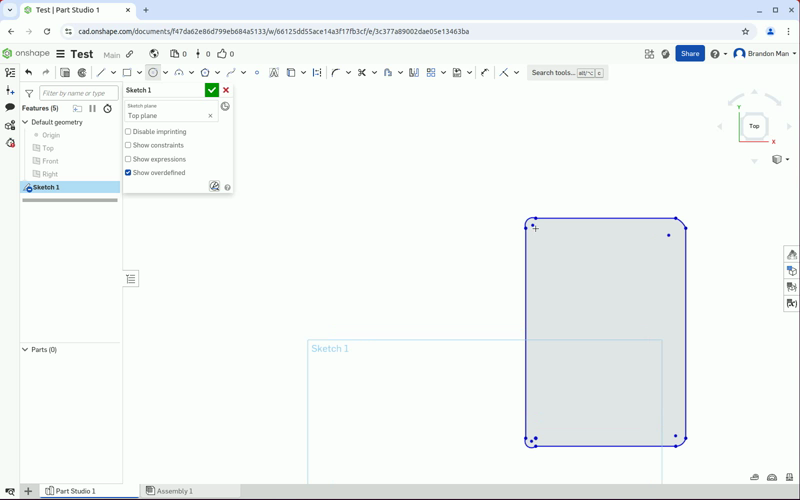
scroll(6)
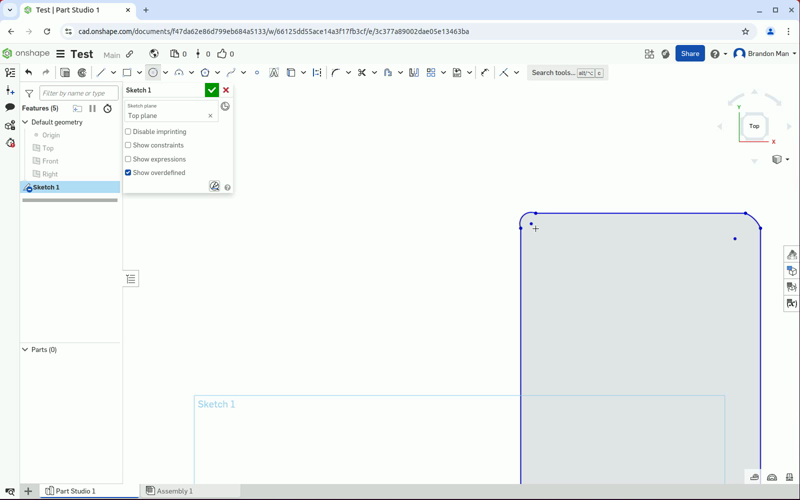
scroll(6)
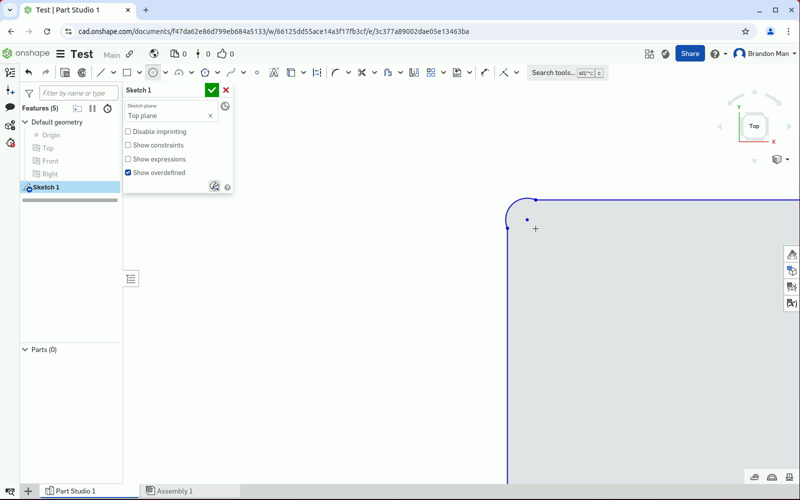
click(535, 228)
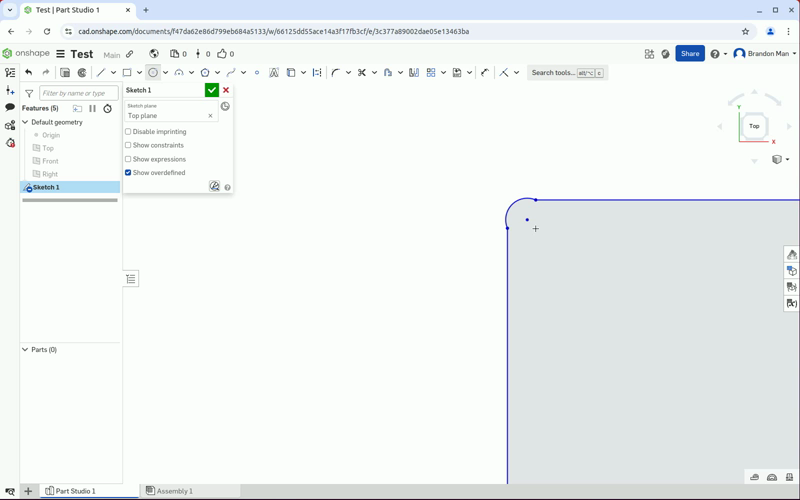
scroll(-6)
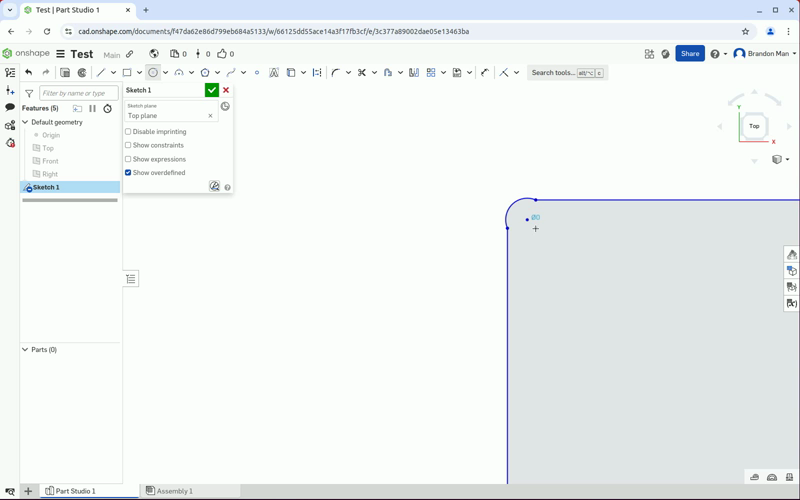
scroll(-6)
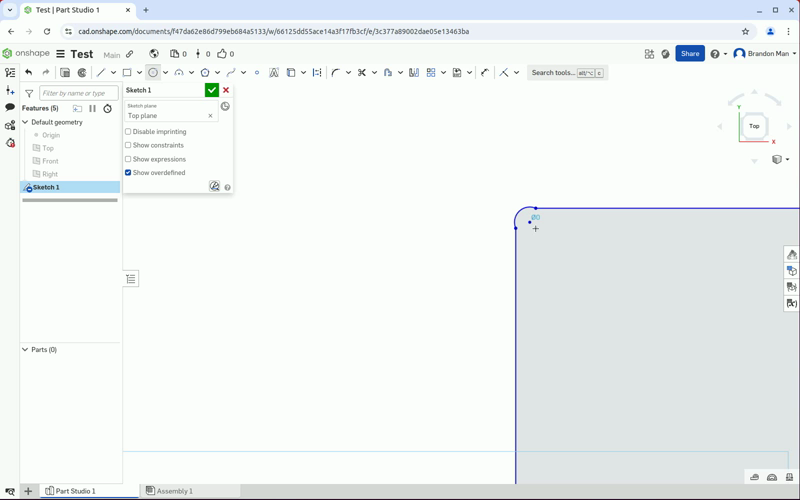
scroll(-6)
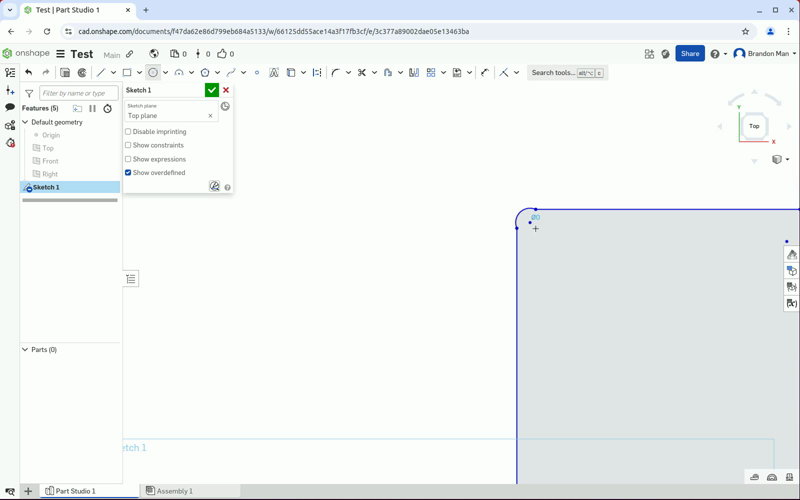
scroll(-6)
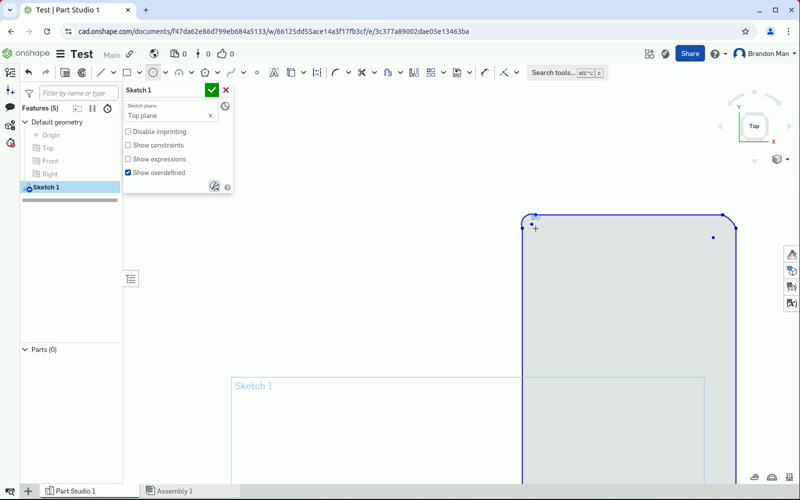
scroll(-6)
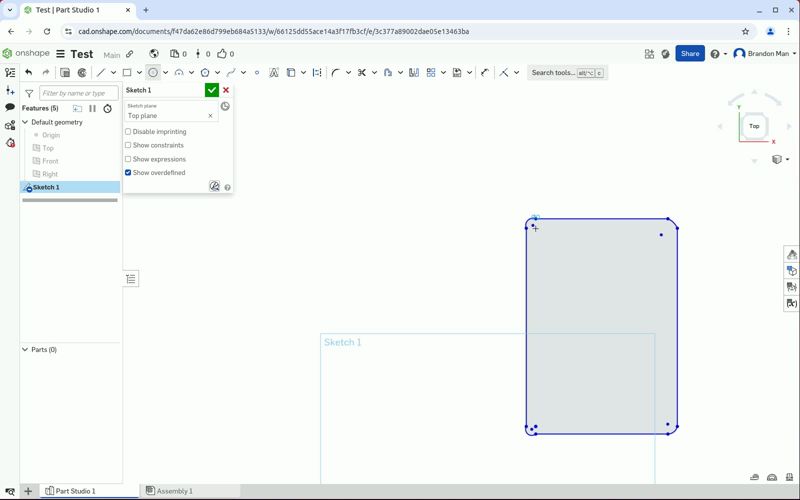
scroll(-6)
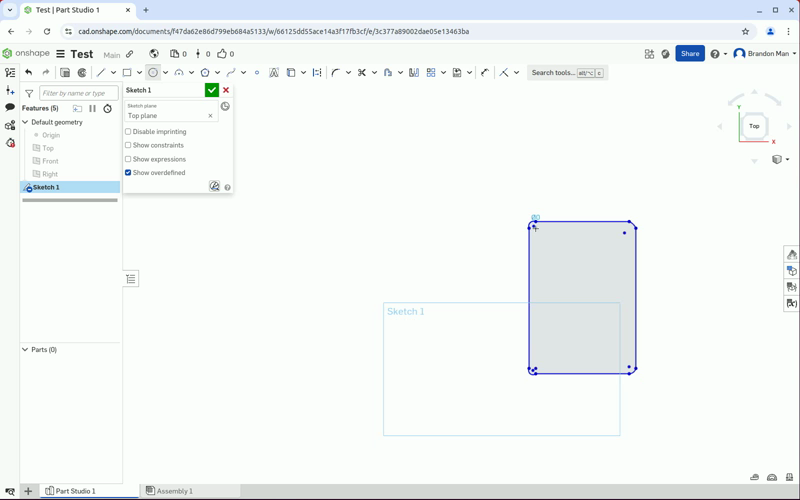
scroll(-6)
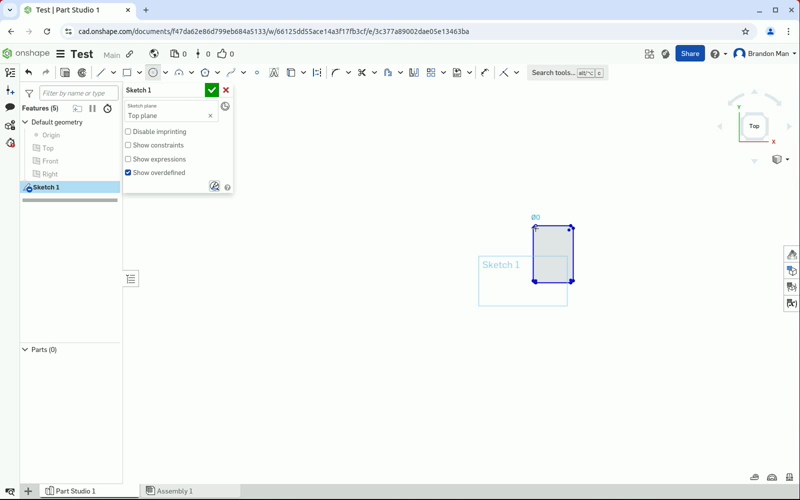
key_up(shift)
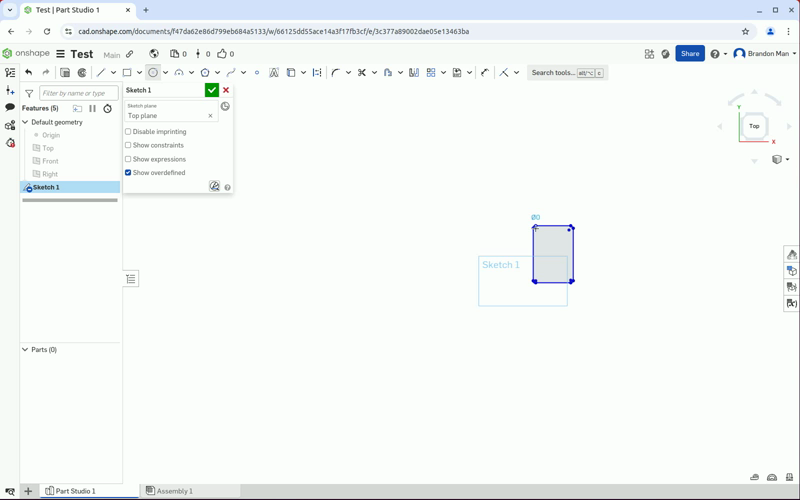
mouse_move(536, 228)
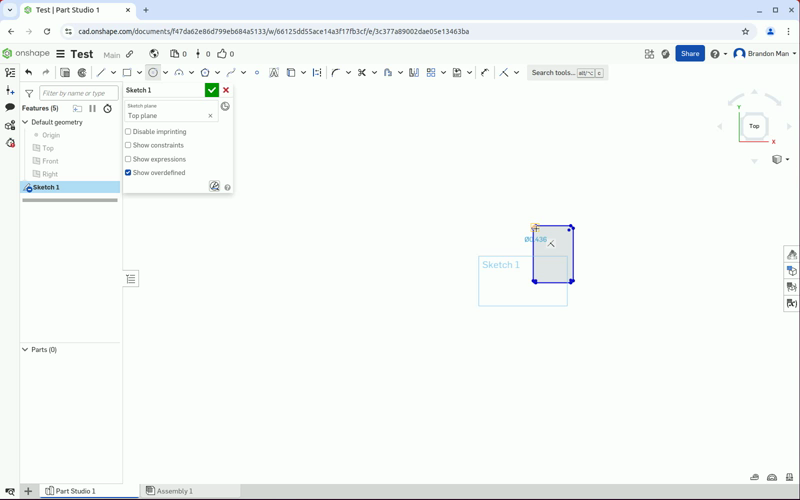
scroll(6)
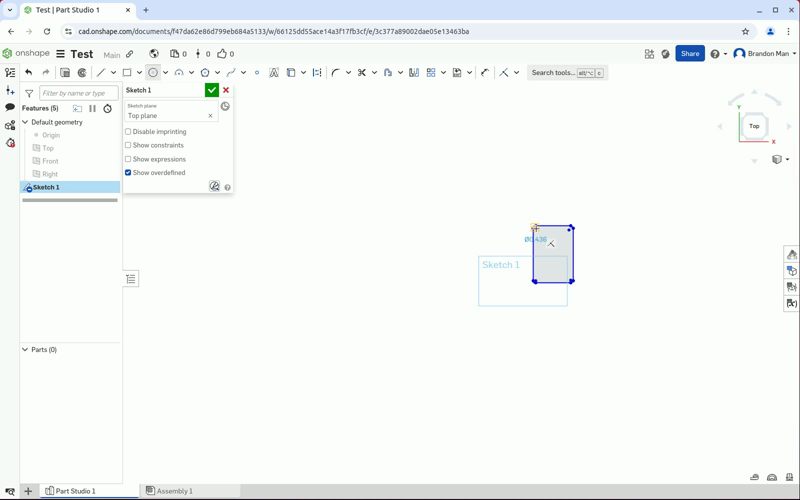
scroll(6)
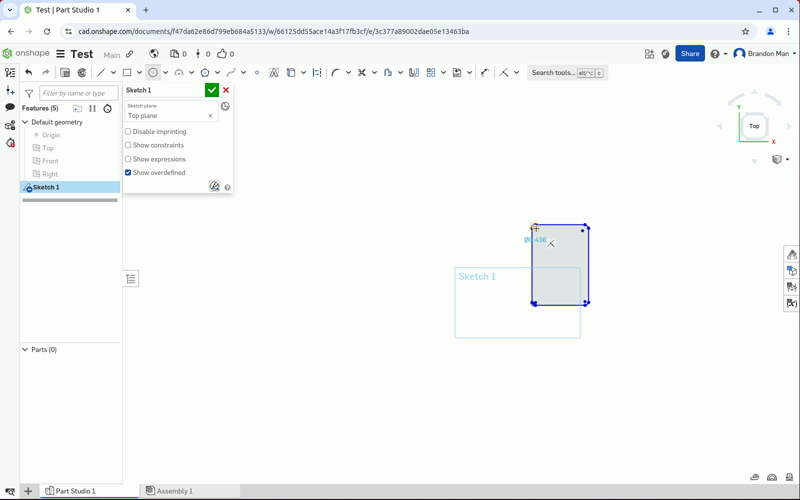
scroll(6)
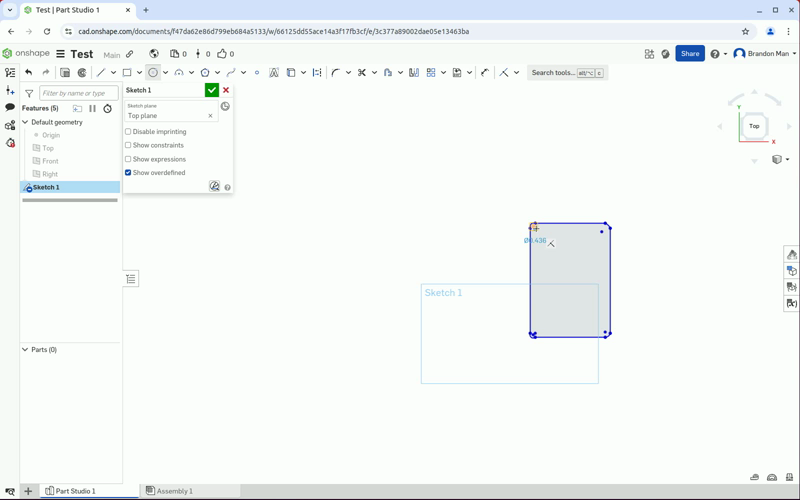
scroll(6)
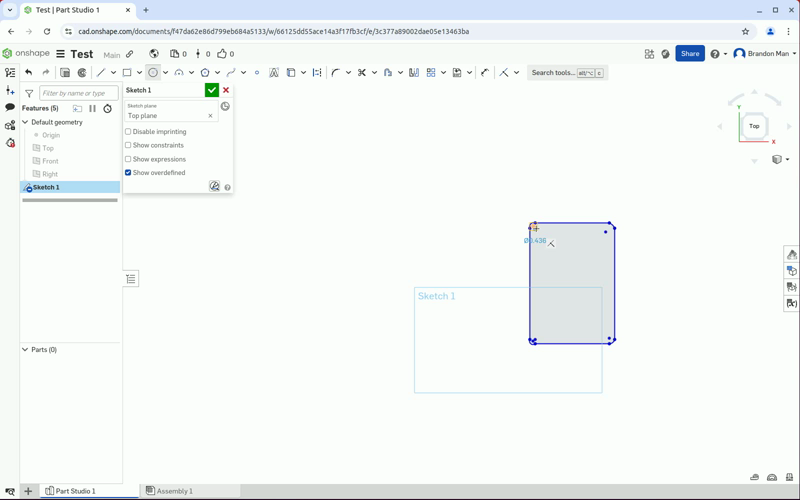
scroll(6)
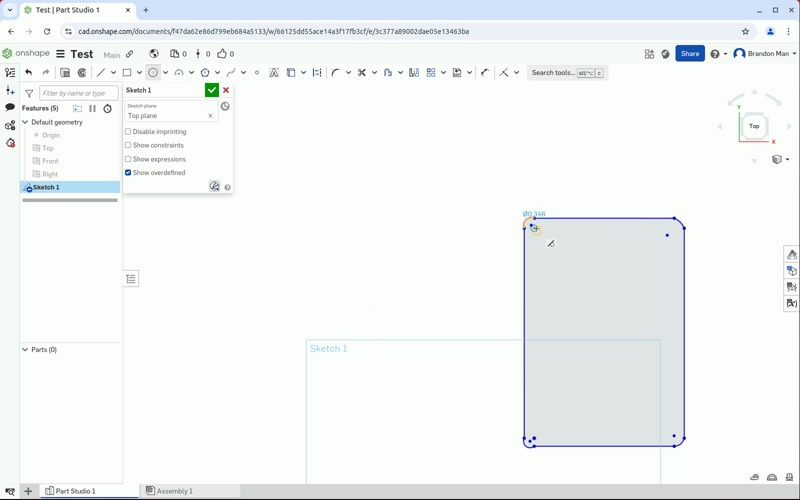
scroll(6)
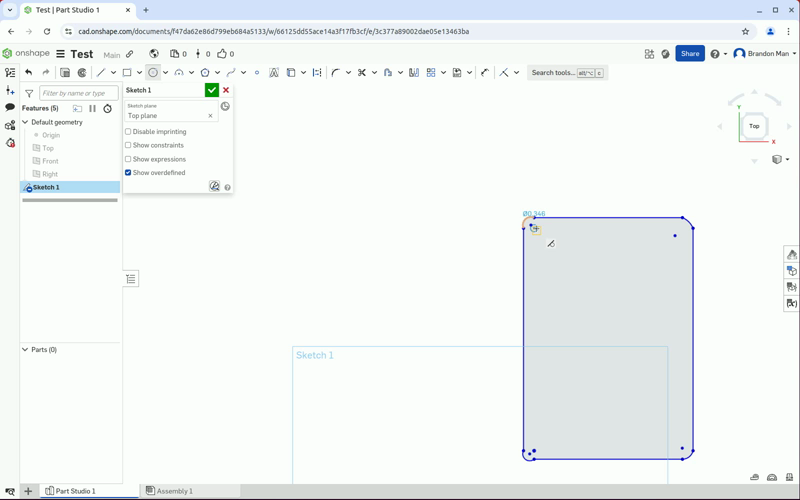
scroll(6)
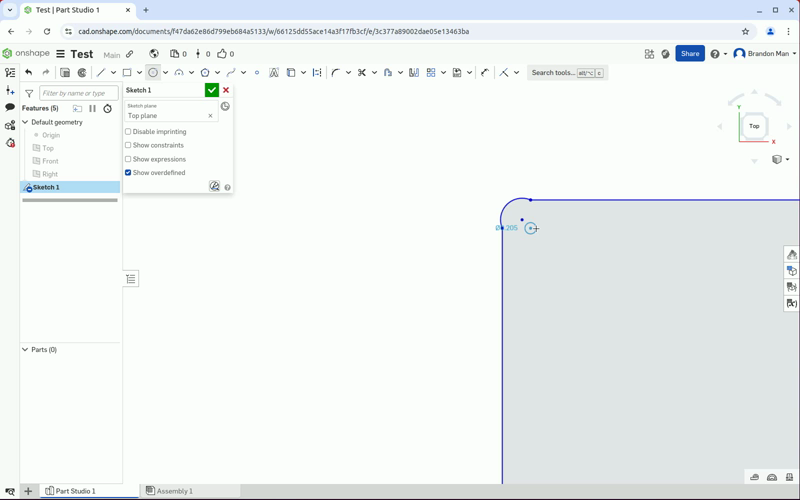
click(536, 228)
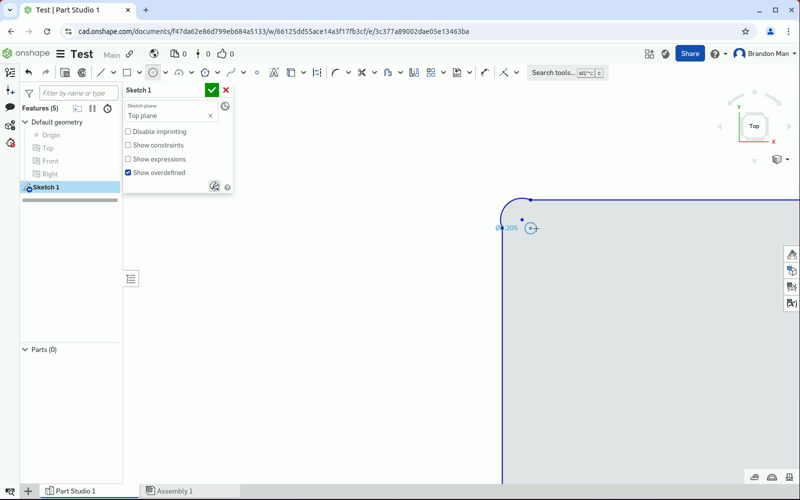
scroll(-6)
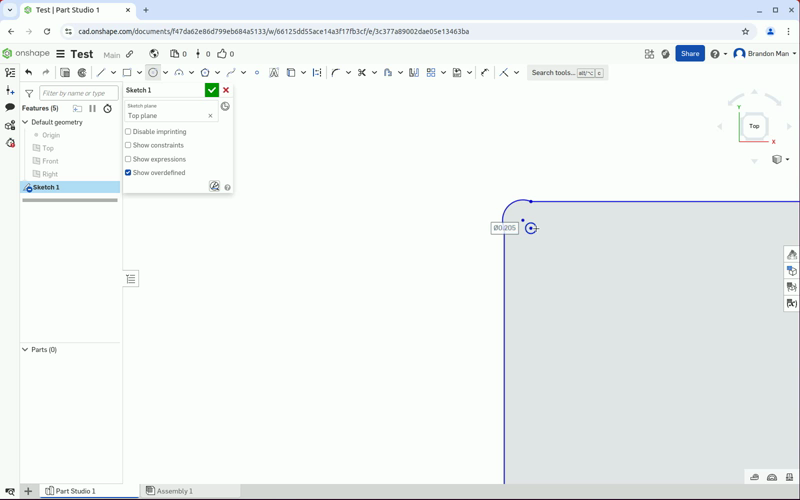
scroll(-6)
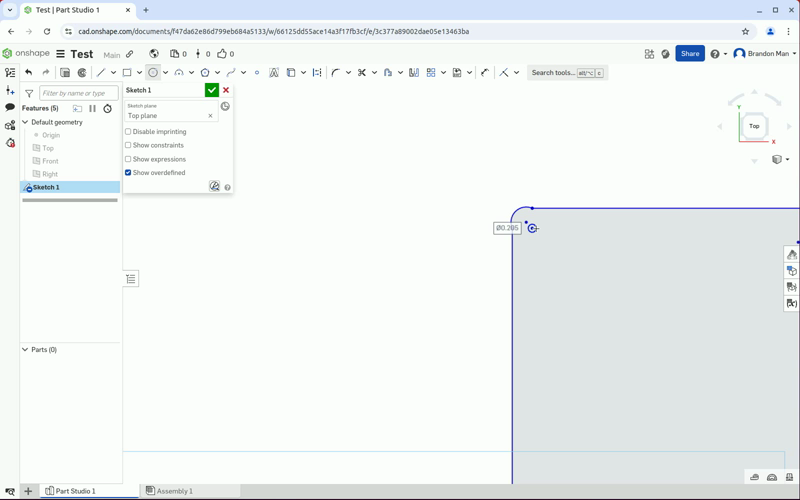
scroll(-6)
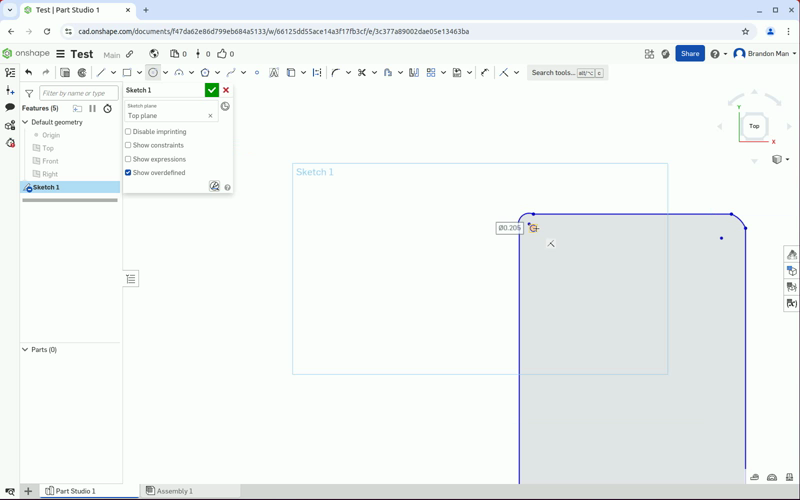
scroll(-6)
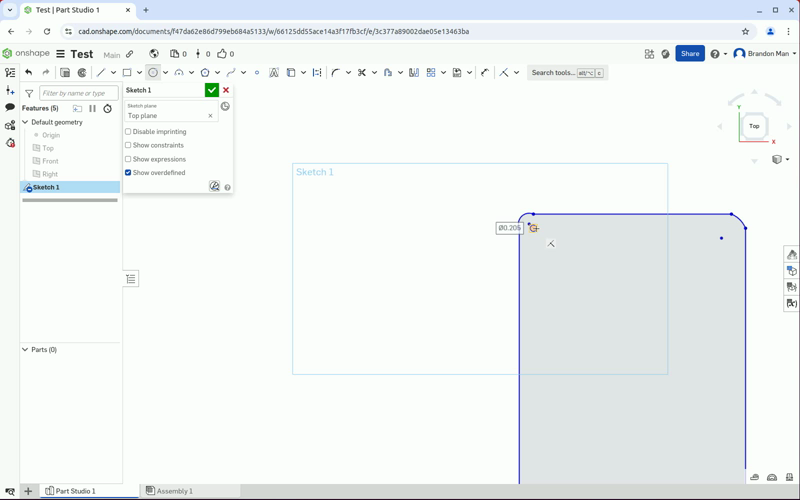
scroll(-6)
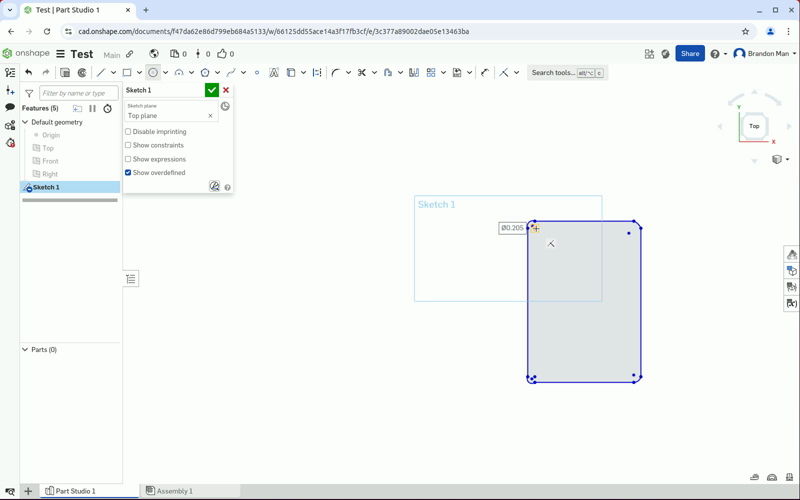
scroll(-6)
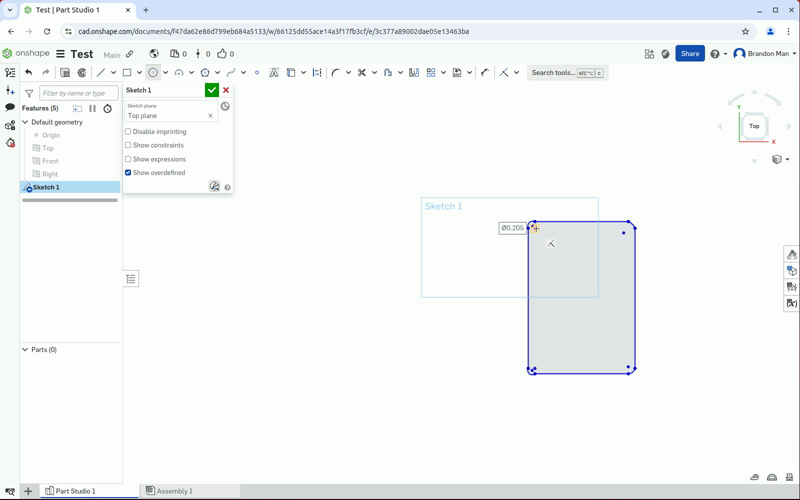
scroll(-6)
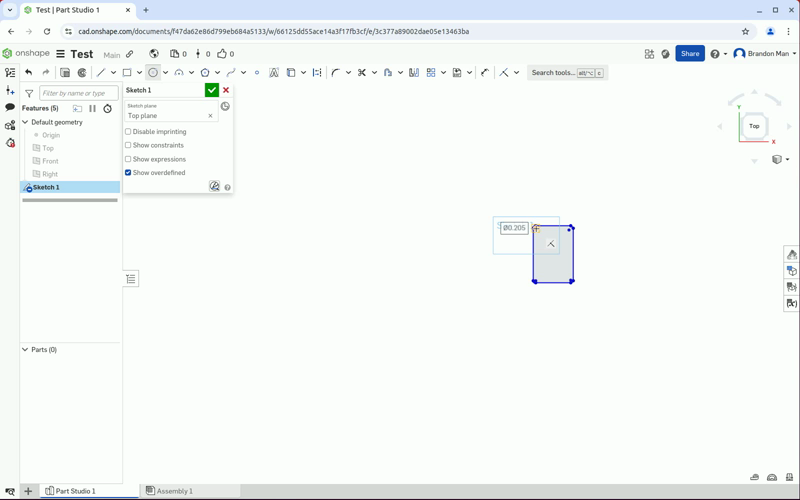
key(esc)
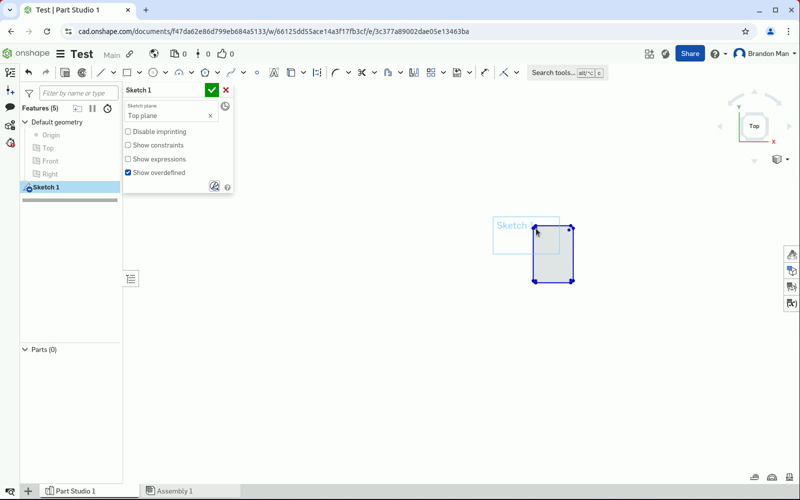
key(c)
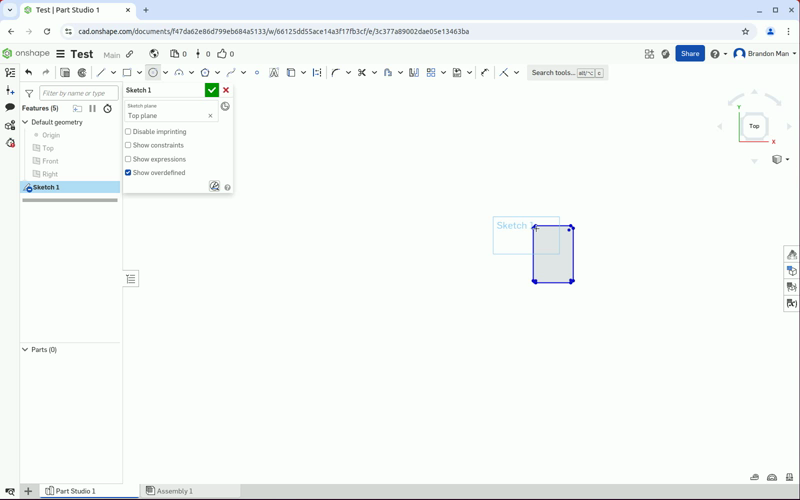
key_down(shift)
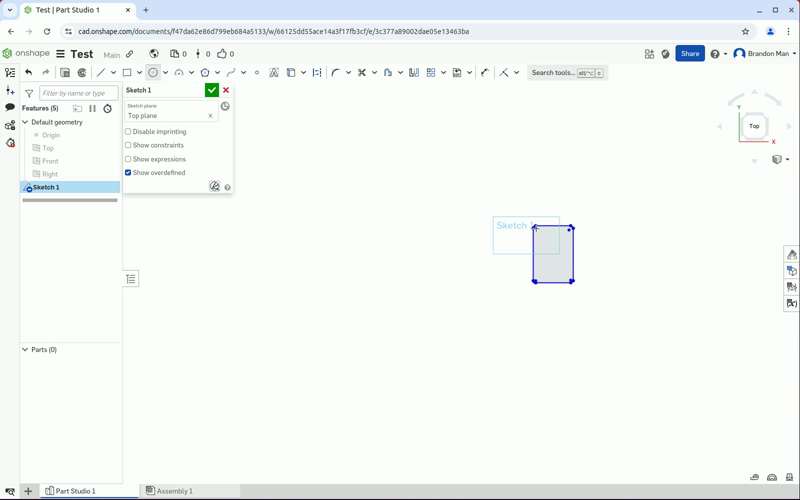
mouse_move(570, 280)
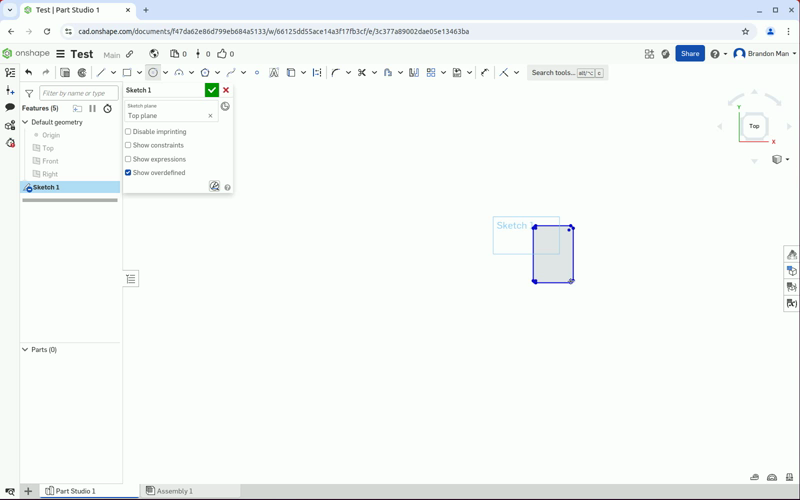
scroll(6)
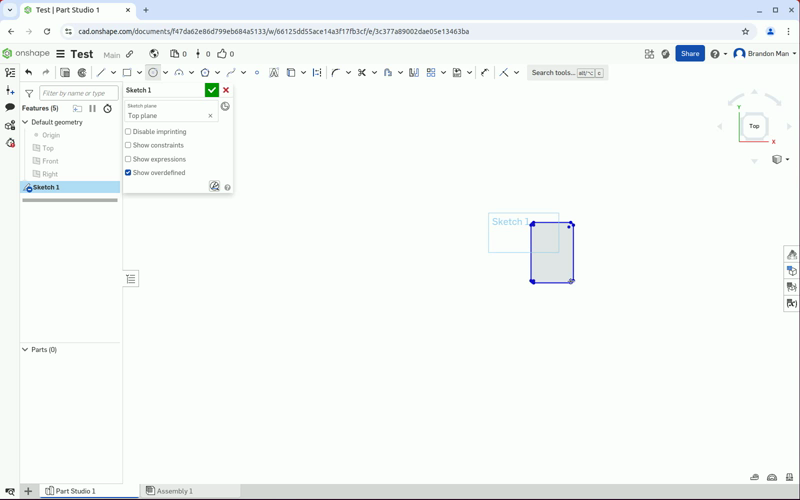
scroll(6)
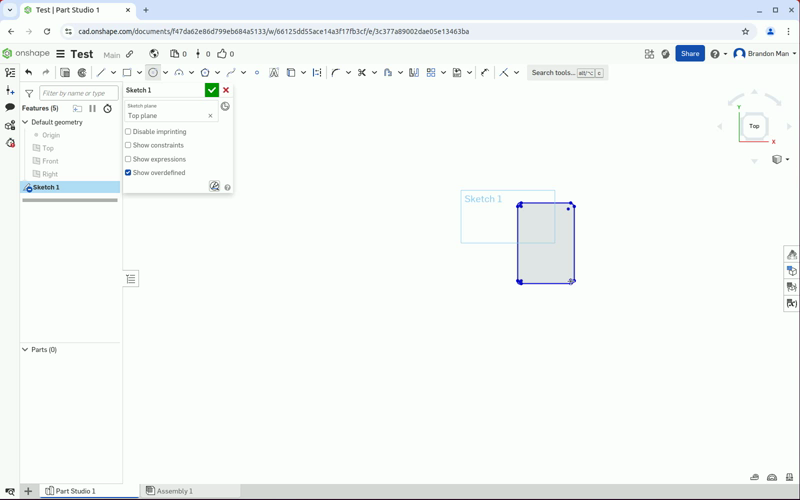
scroll(6)
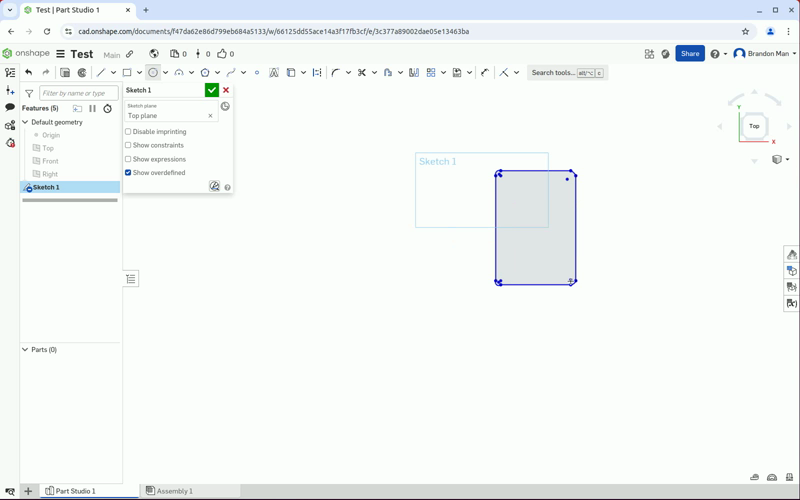
scroll(6)
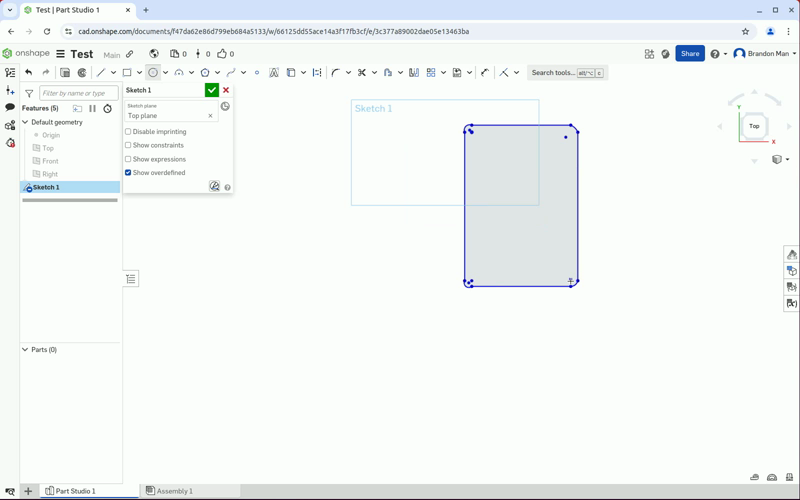
scroll(6)
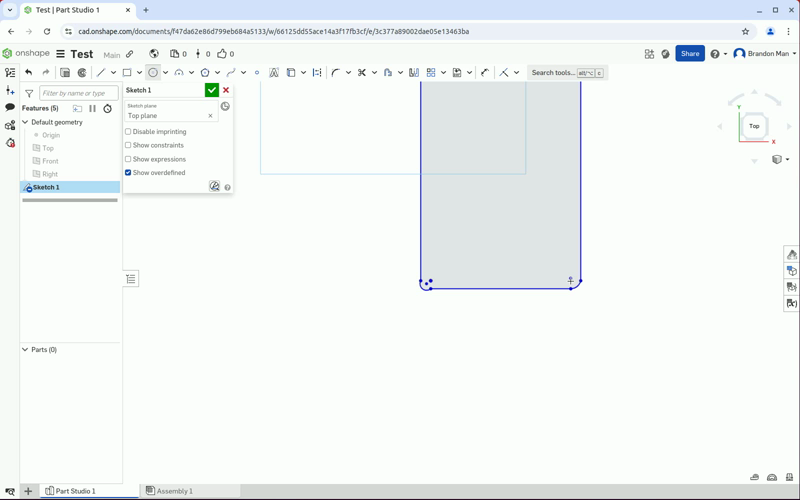
scroll(6)
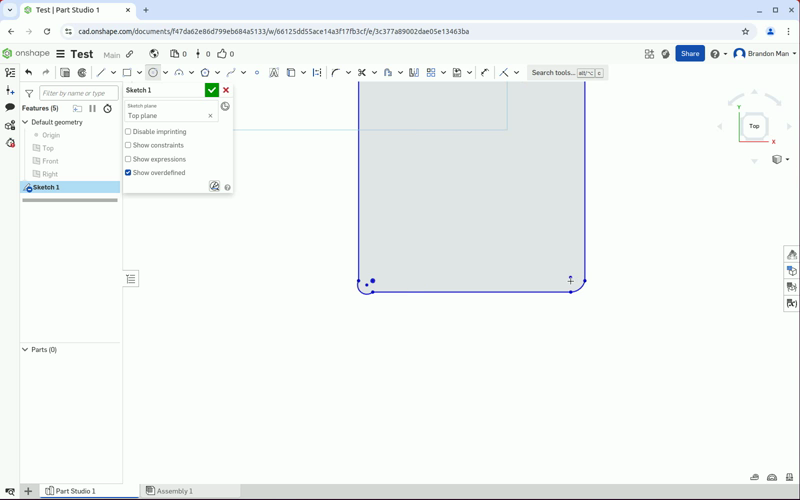
scroll(6)
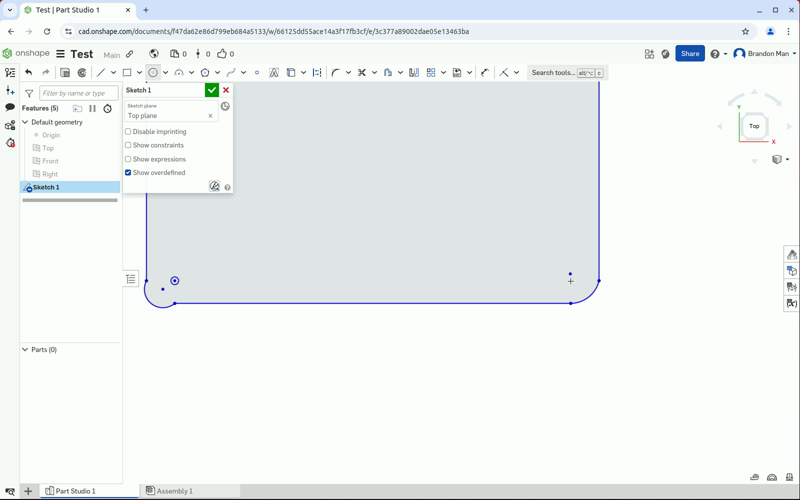
click(570, 280)
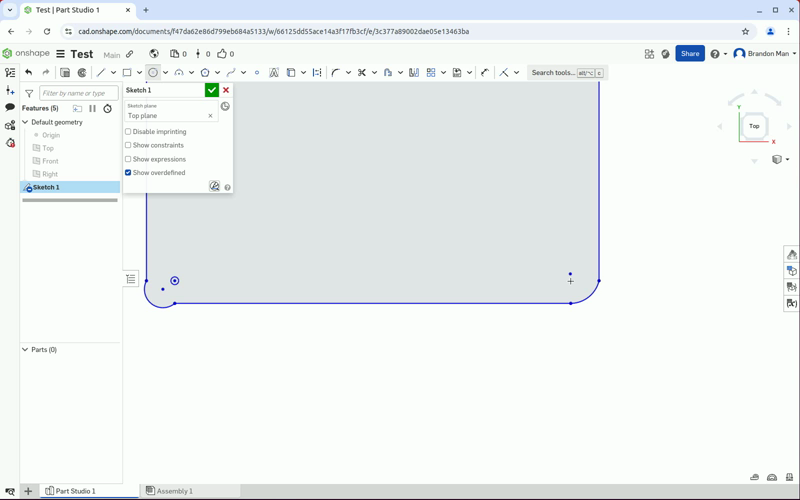
scroll(-6)
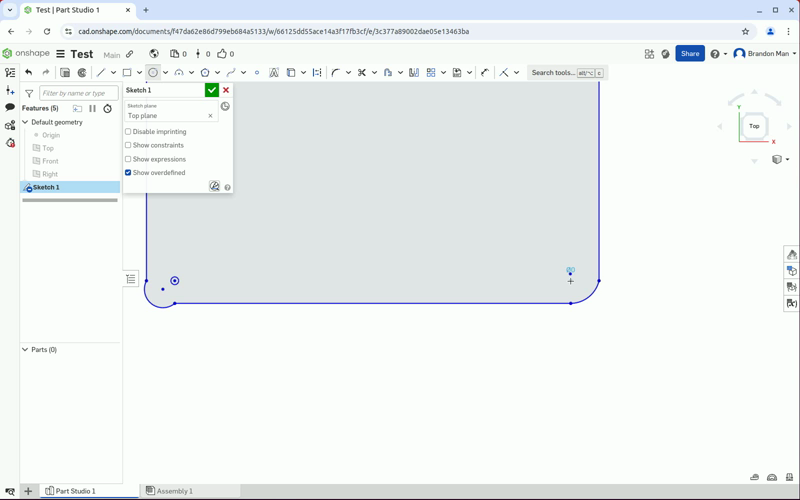
scroll(-6)
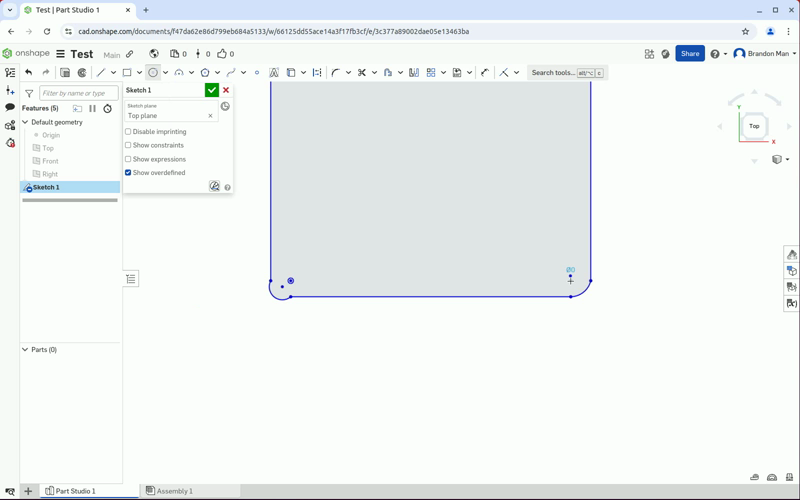
scroll(-6)
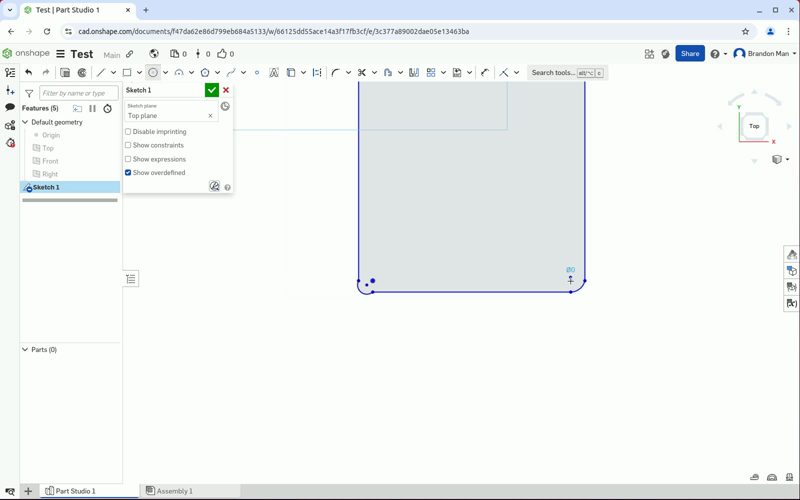
scroll(-6)
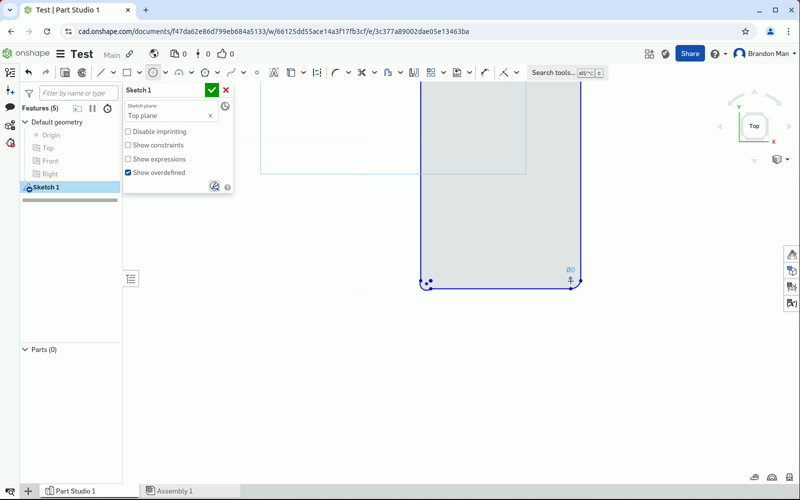
scroll(-6)
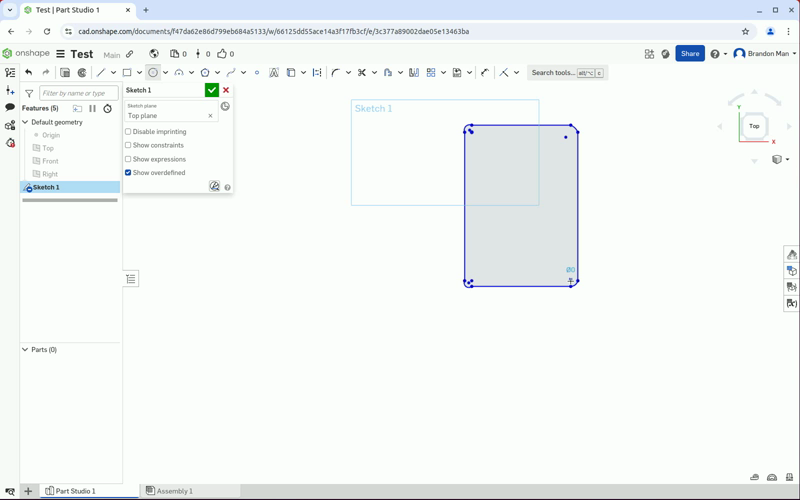
scroll(-6)
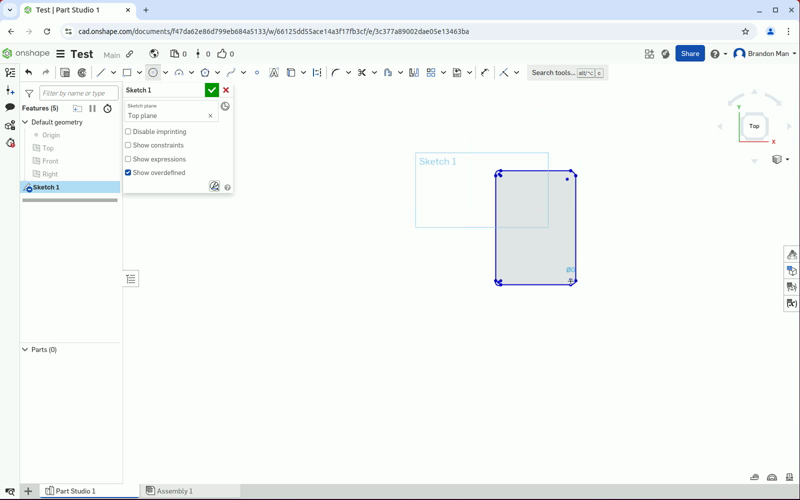
scroll(-6)
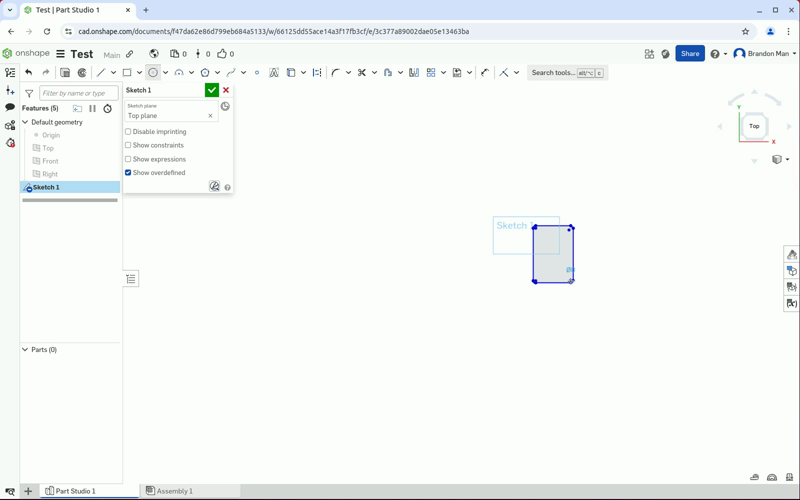
key_up(shift)
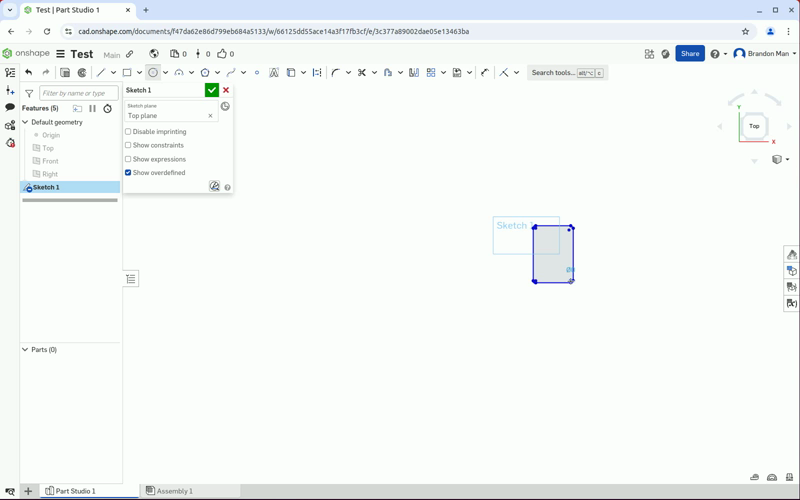
mouse_move(571, 280)
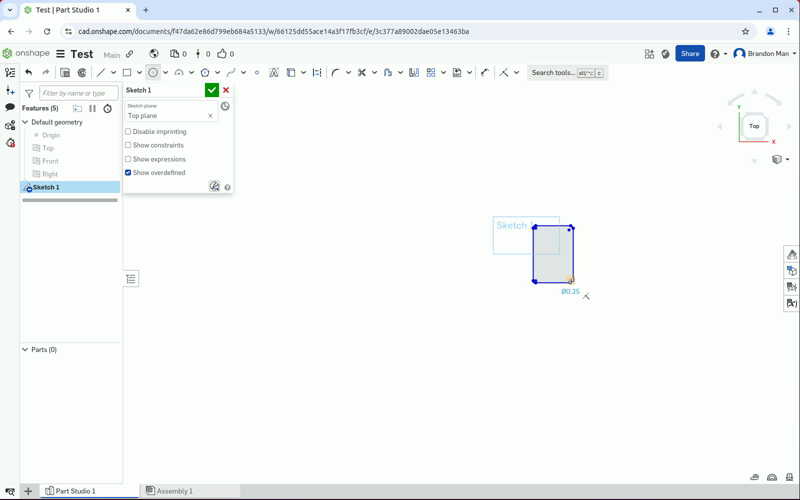
scroll(6)
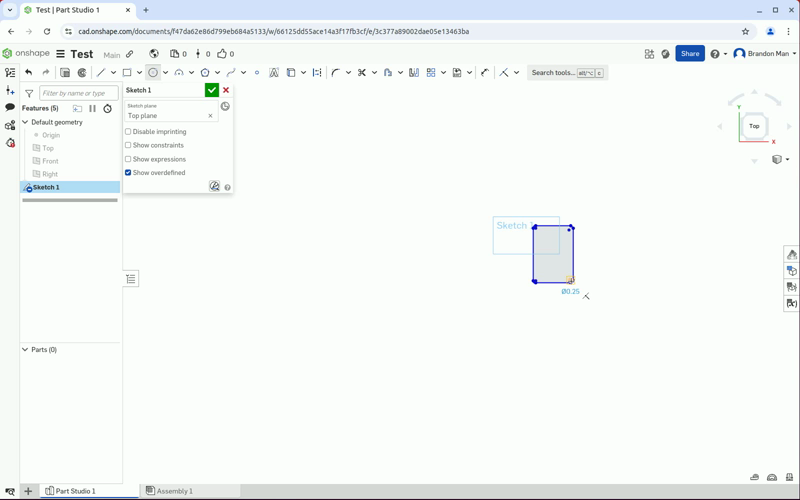
scroll(6)
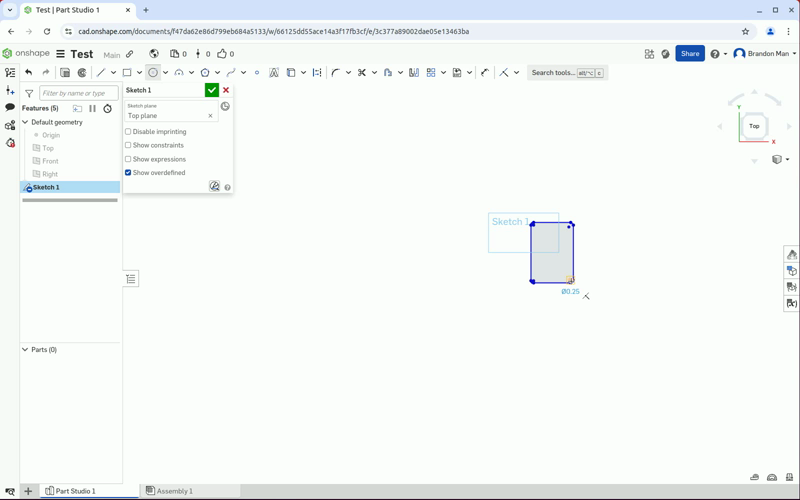
scroll(6)
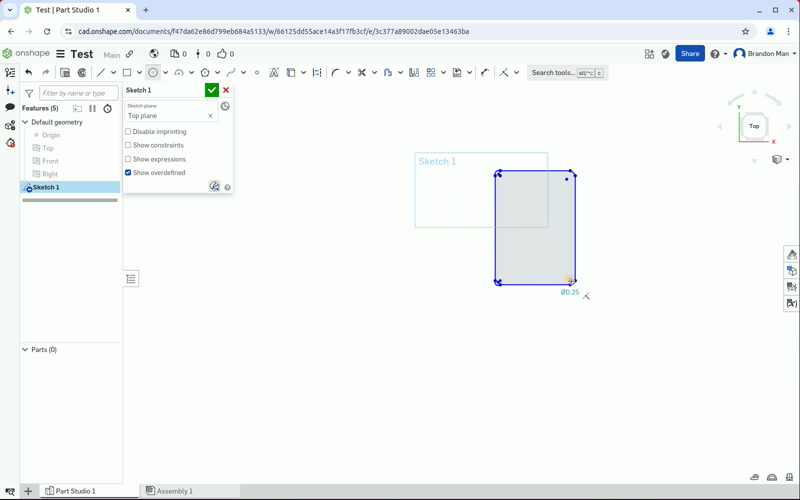
scroll(6)
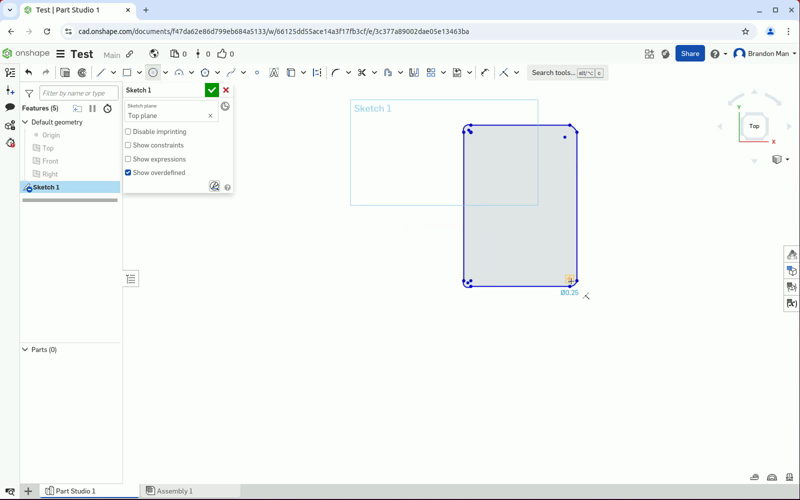
scroll(6)
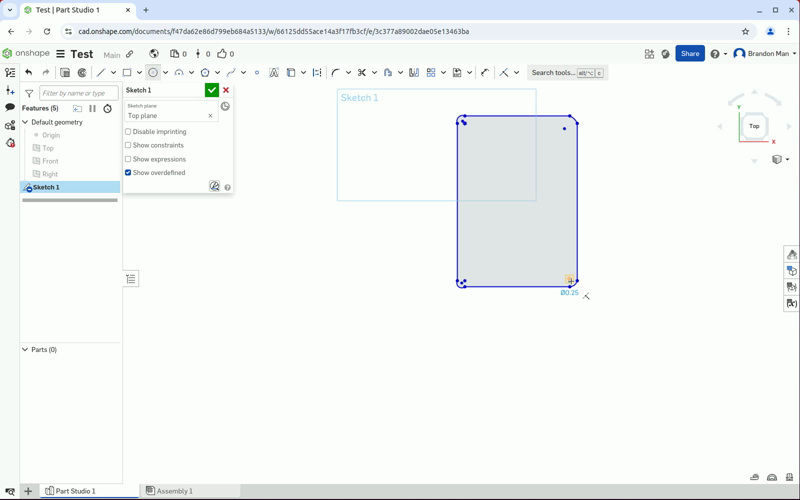
scroll(6)
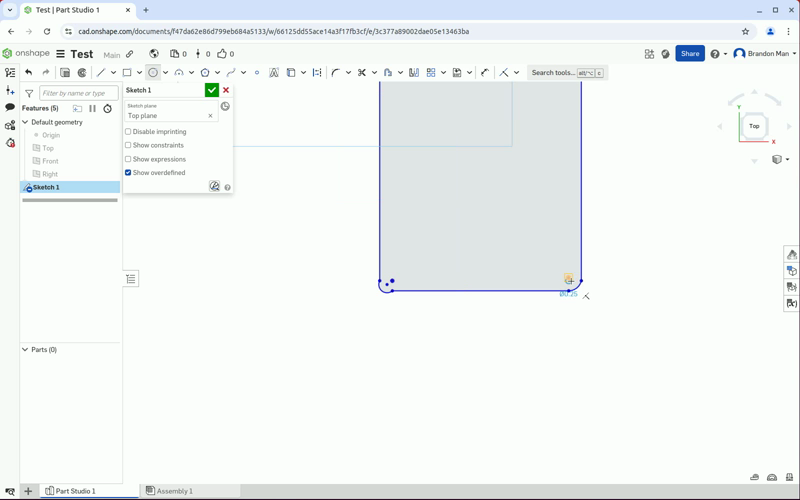
scroll(6)
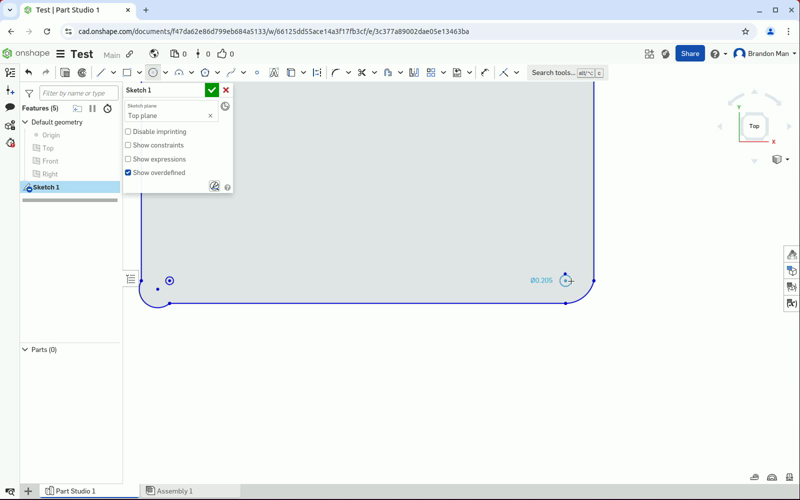
click(571, 280)
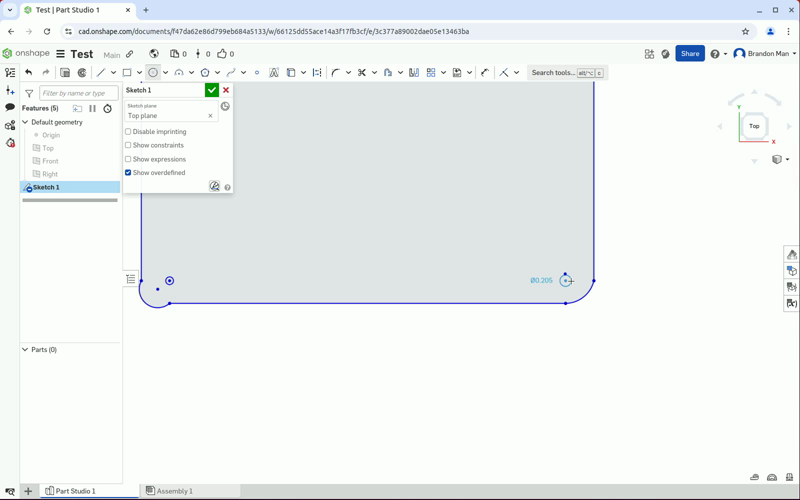
scroll(-6)
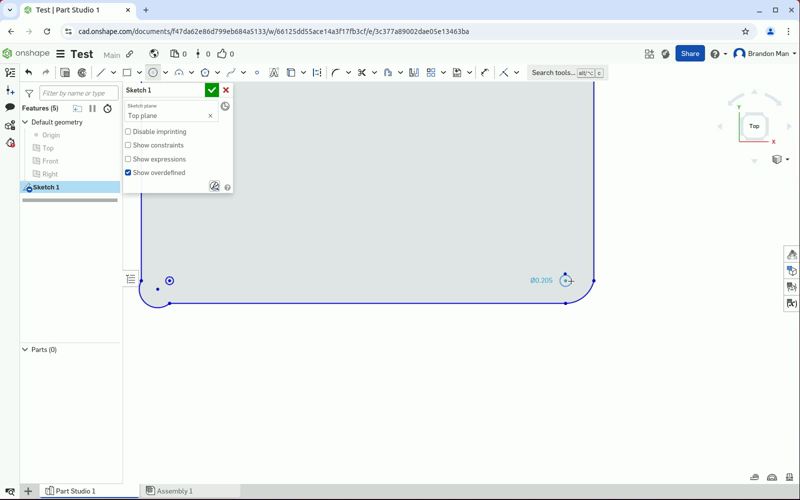
scroll(-6)
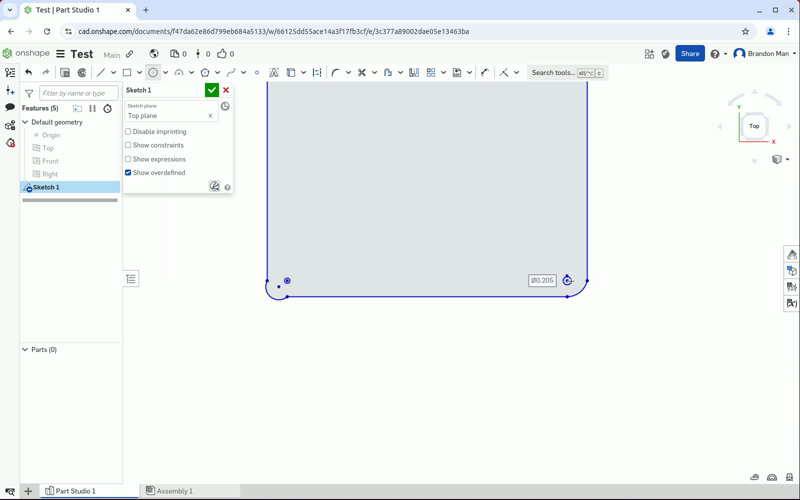
scroll(-6)
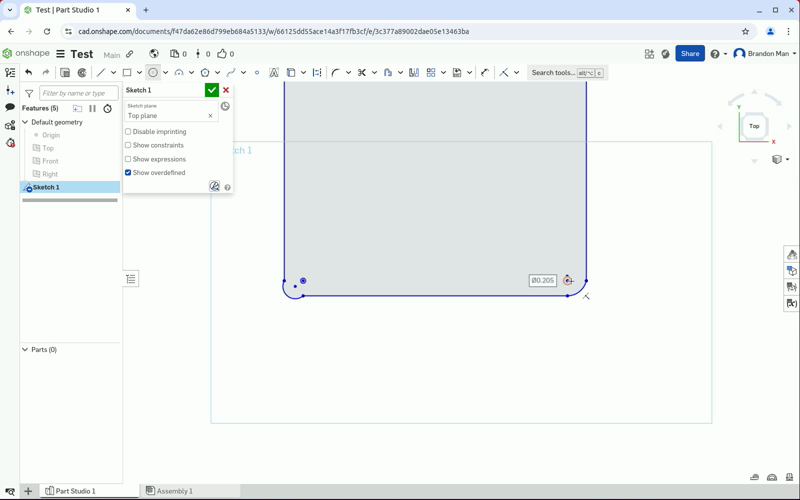
scroll(-6)
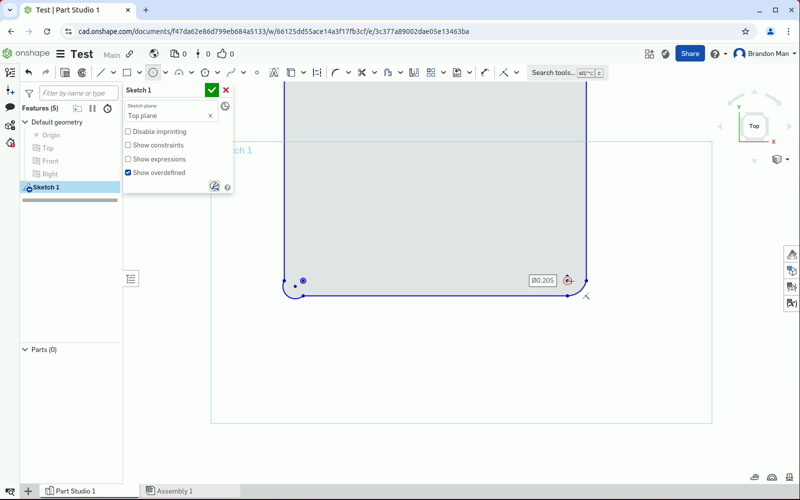
scroll(-6)
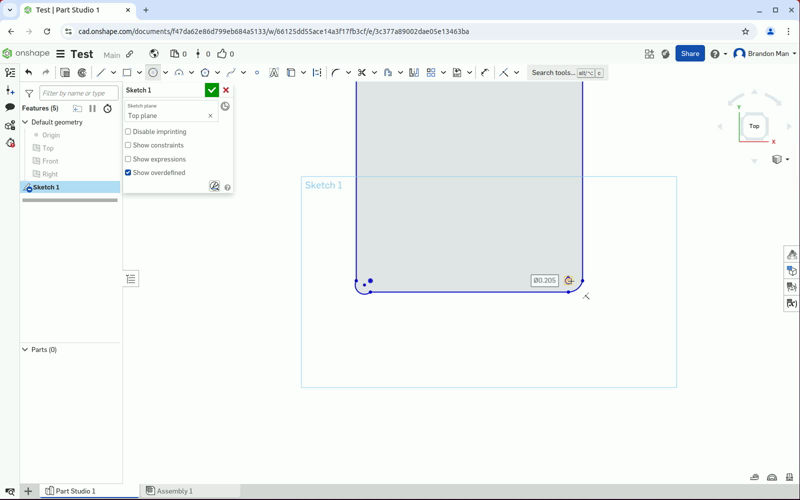
scroll(-6)
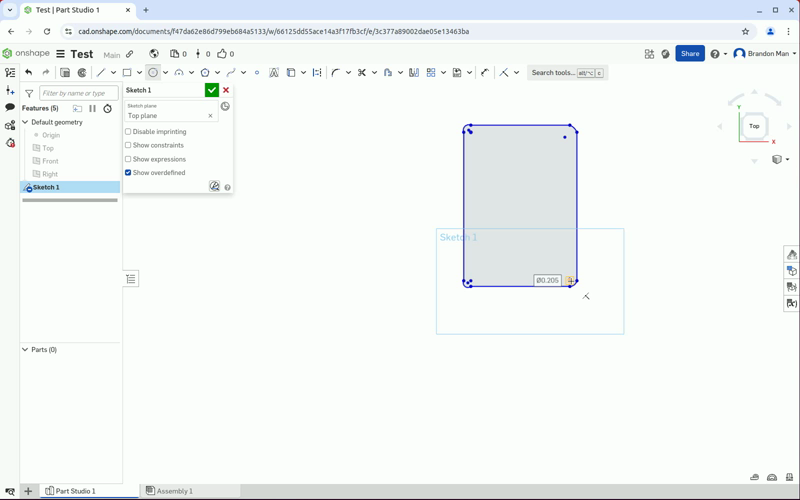
scroll(-6)
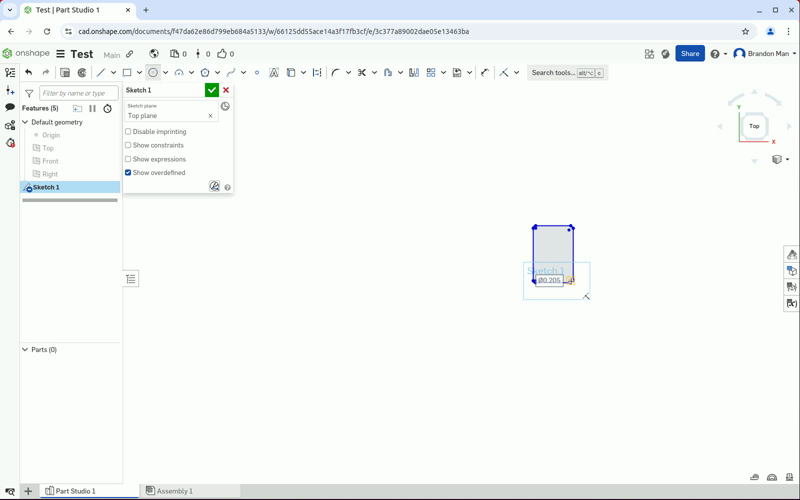
key(esc)
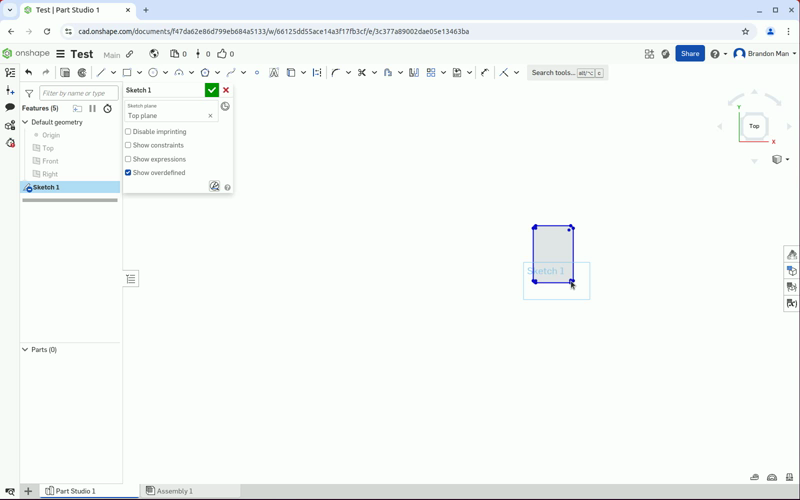
key(c)
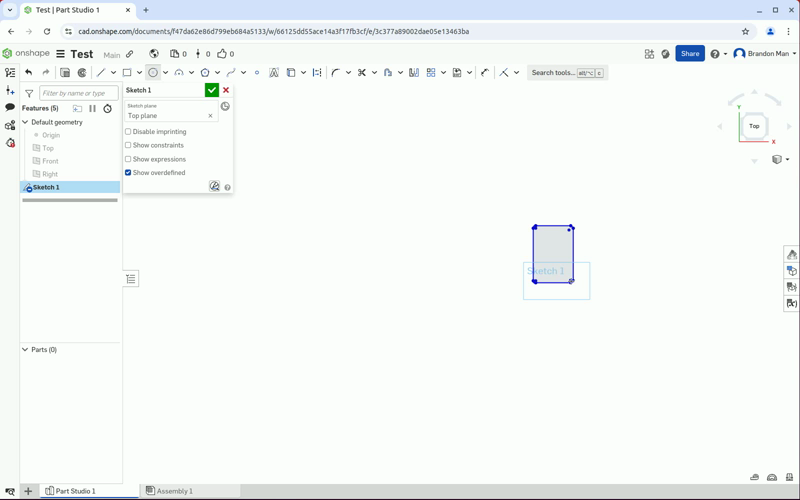
key_down(shift)
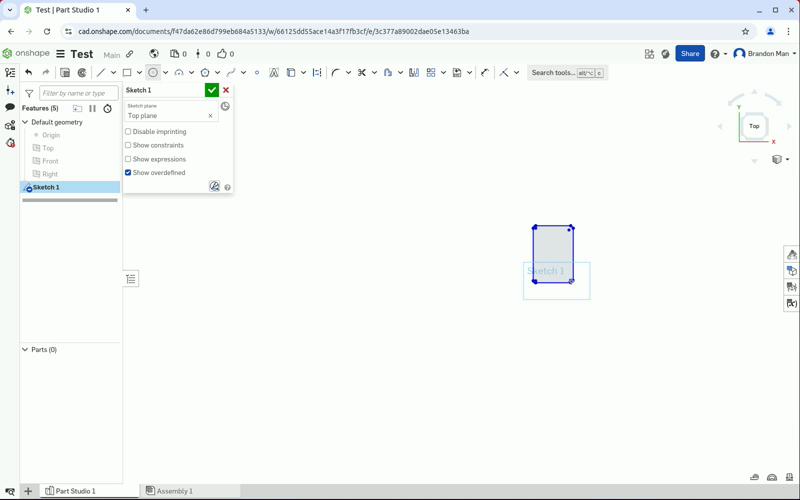
mouse_move(570, 228)
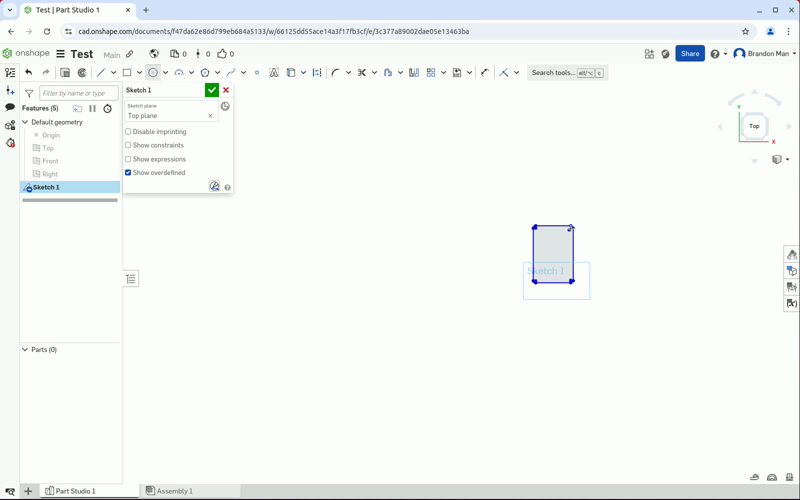
scroll(6)
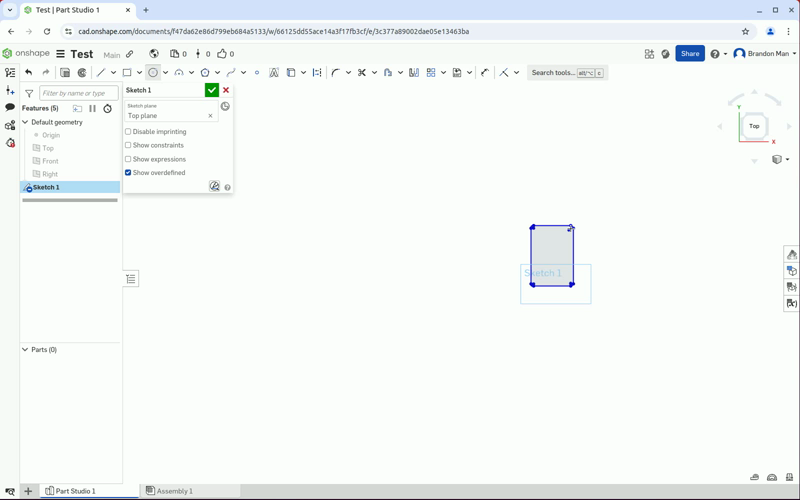
scroll(6)
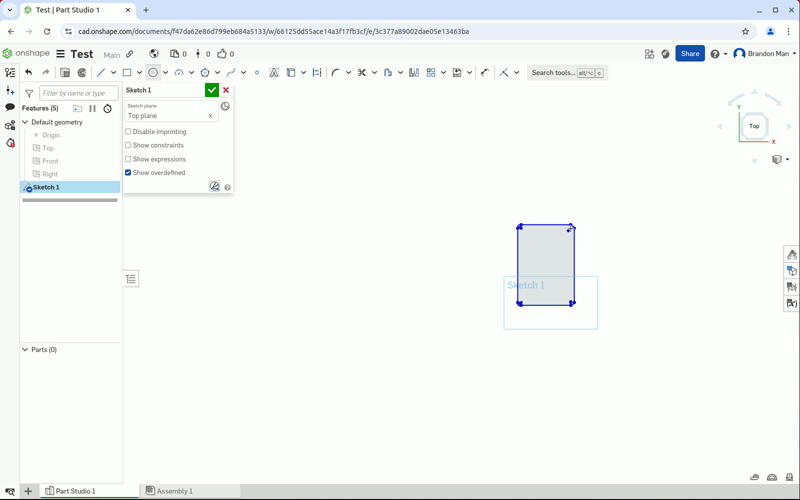
scroll(6)
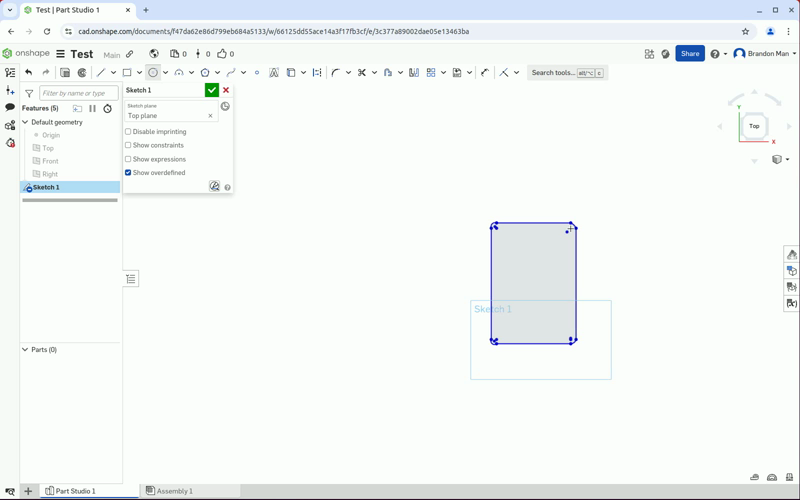
scroll(6)
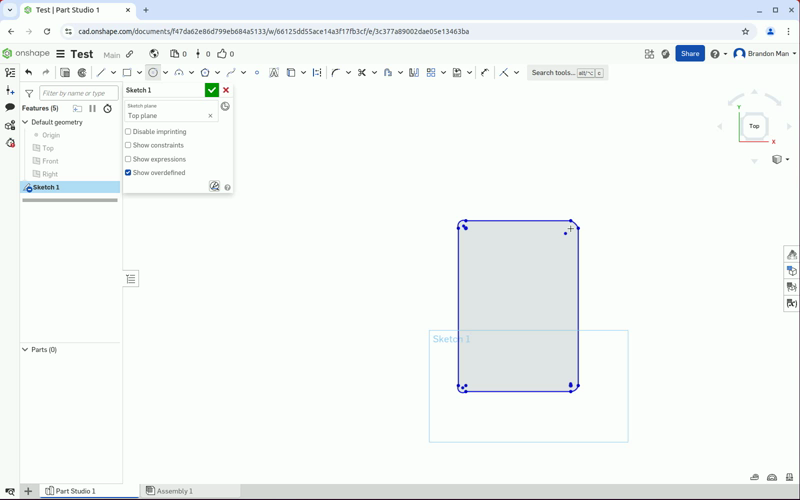
scroll(6)
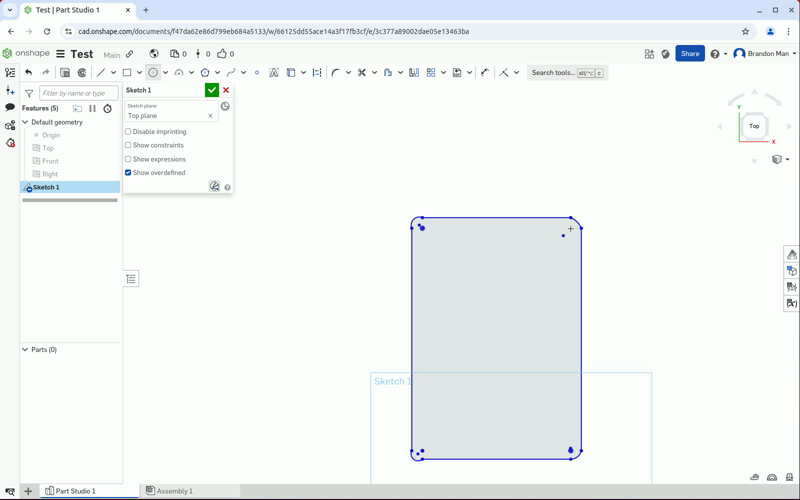
scroll(6)
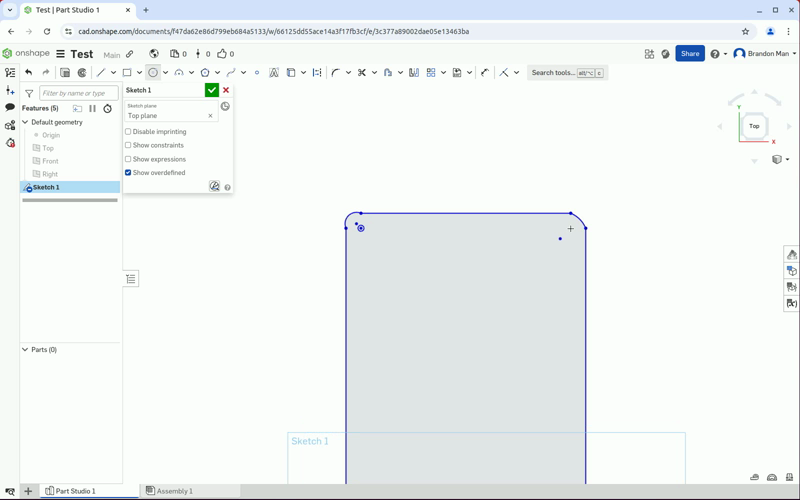
scroll(6)
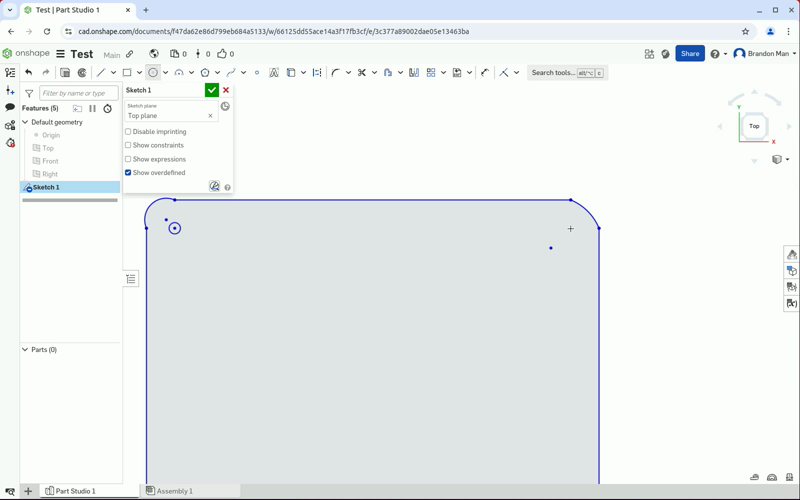
click(570, 228)
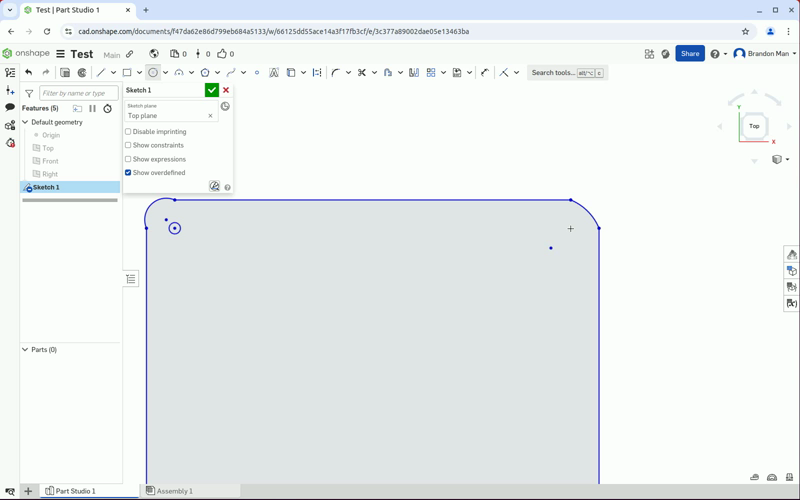
scroll(-6)
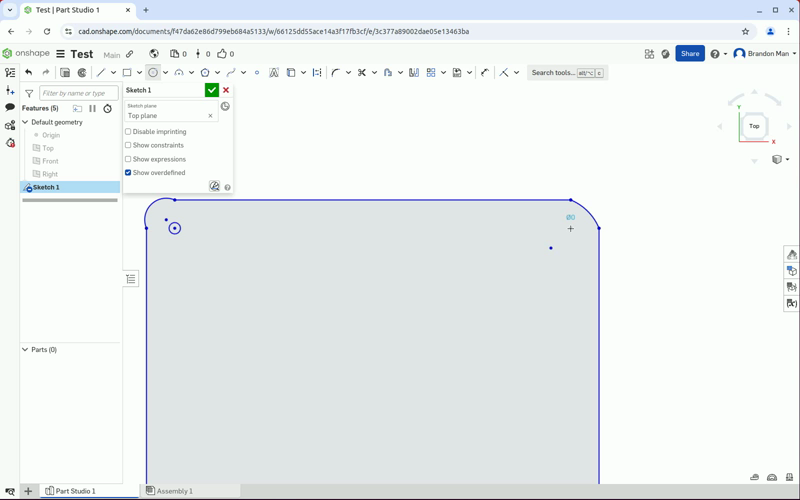
scroll(-6)
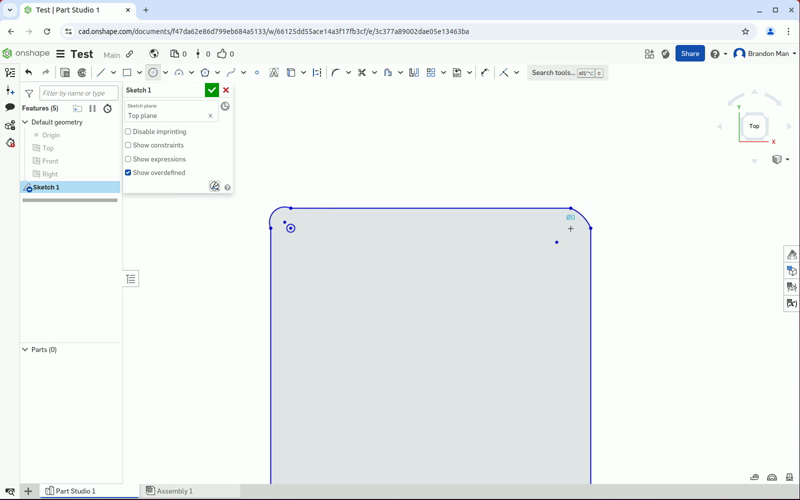
scroll(-6)
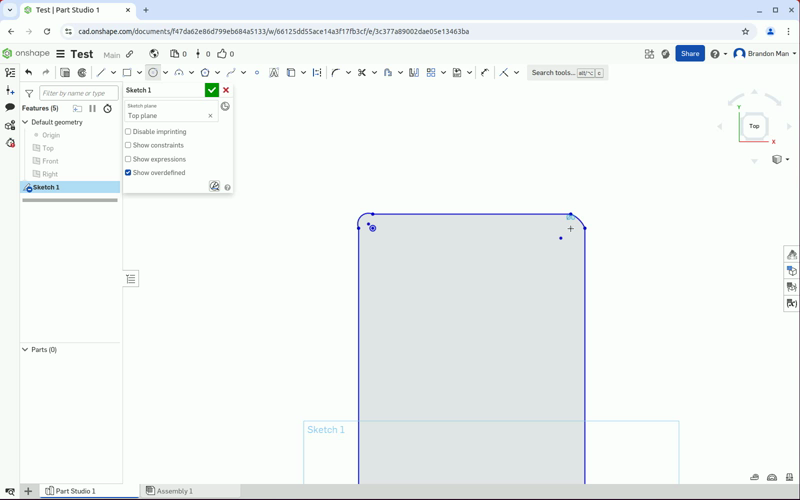
scroll(-6)
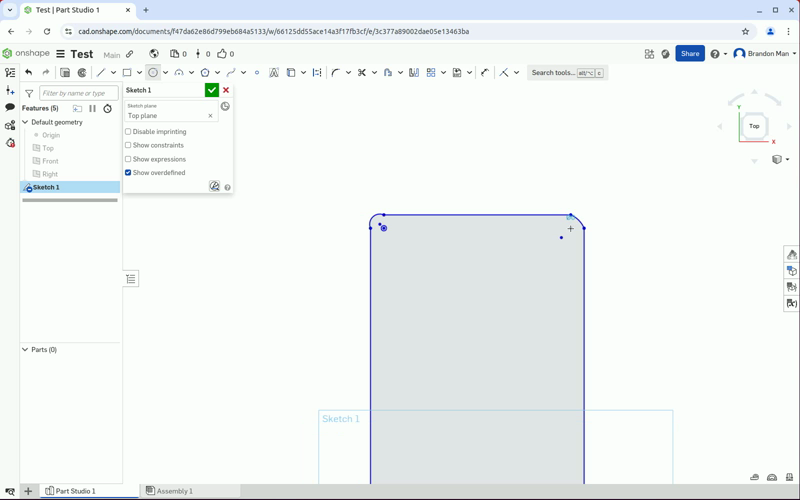
scroll(-6)
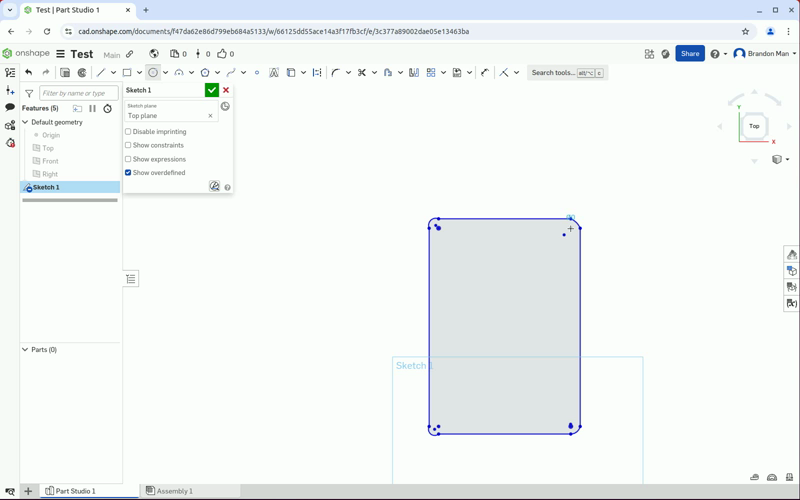
scroll(-6)
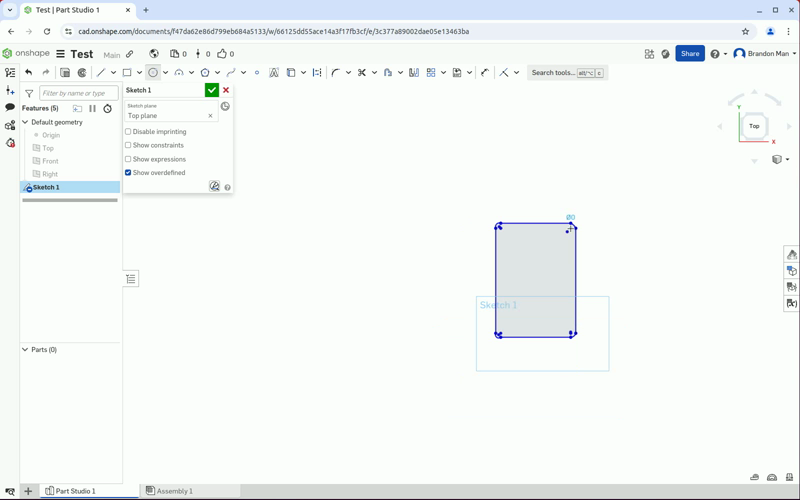
scroll(-6)
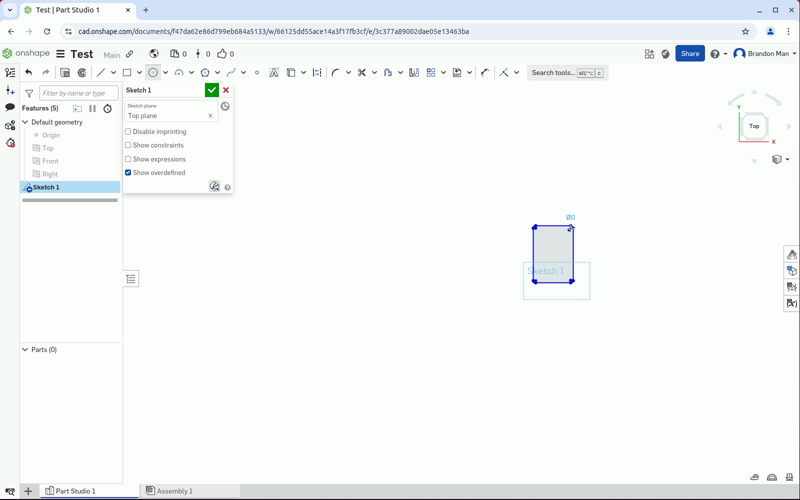
key_up(shift)
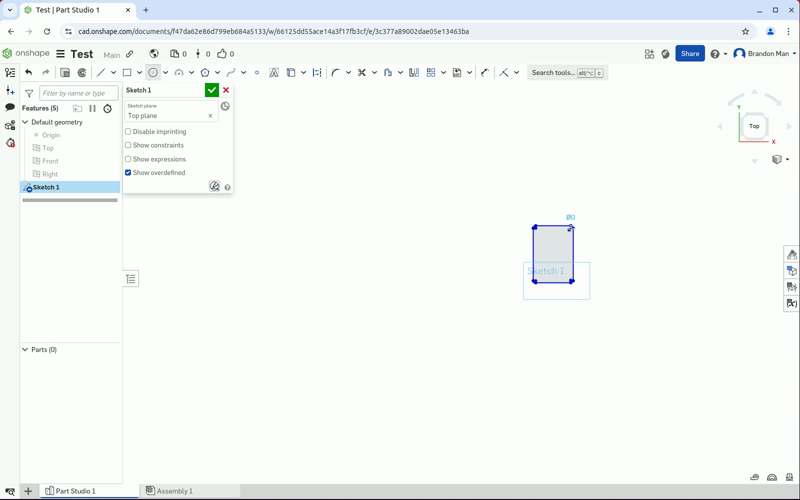
mouse_move(571, 228)
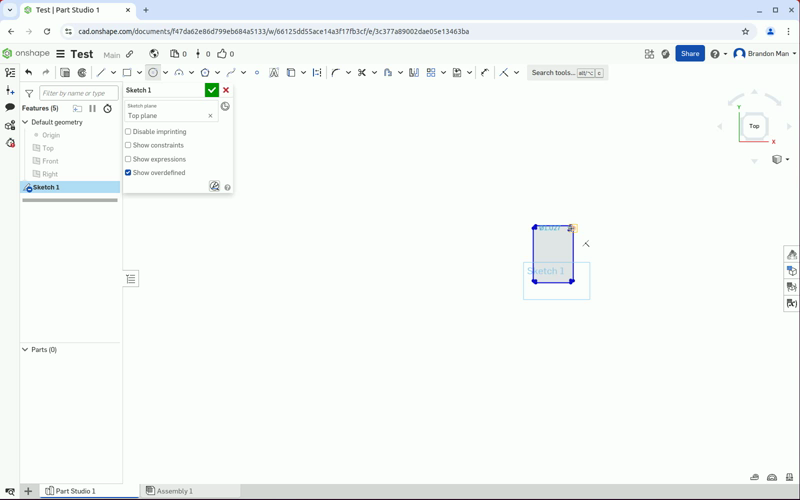
scroll(6)
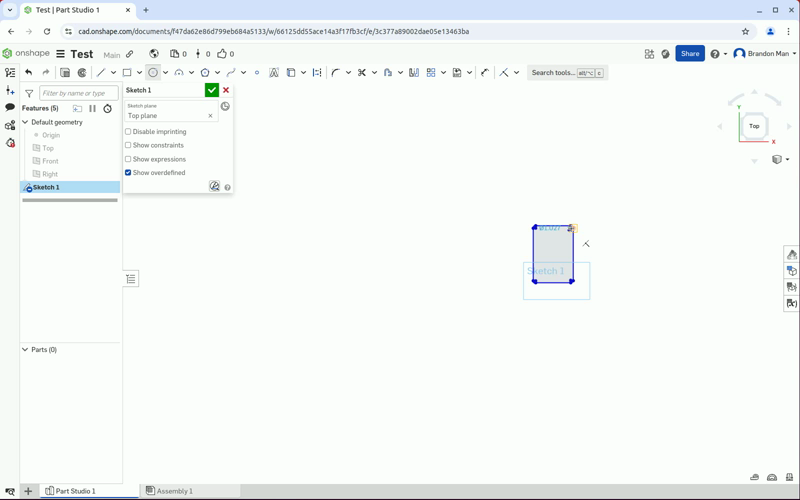
scroll(6)
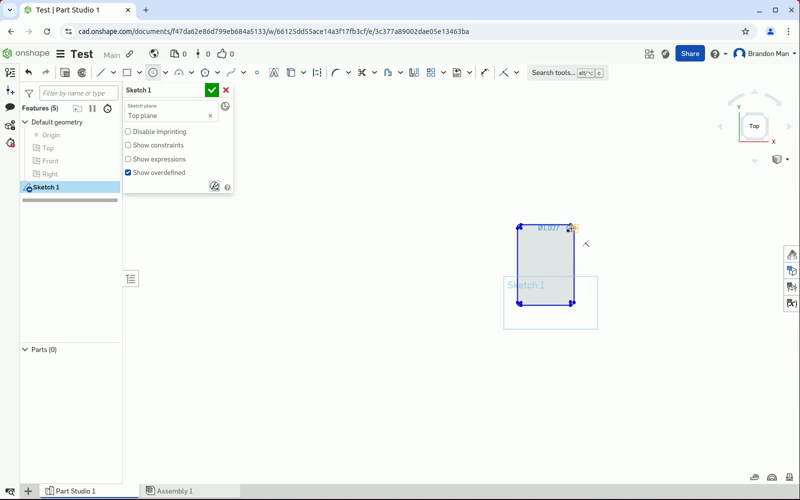
scroll(6)
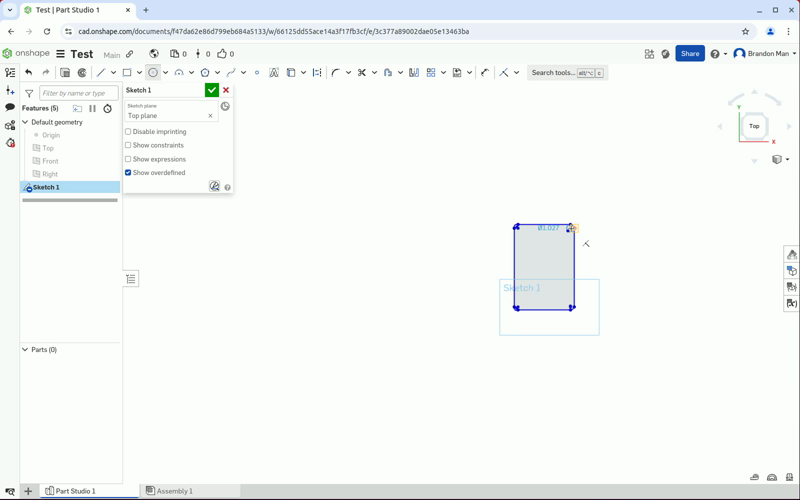
scroll(6)
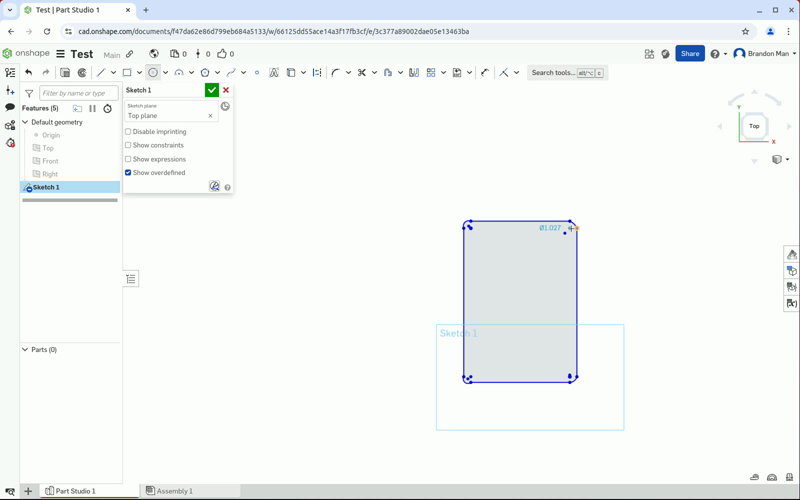
scroll(6)
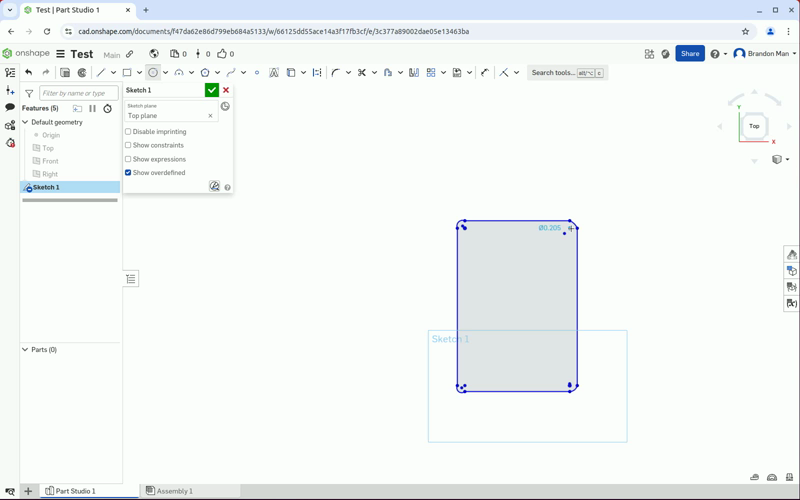
scroll(6)
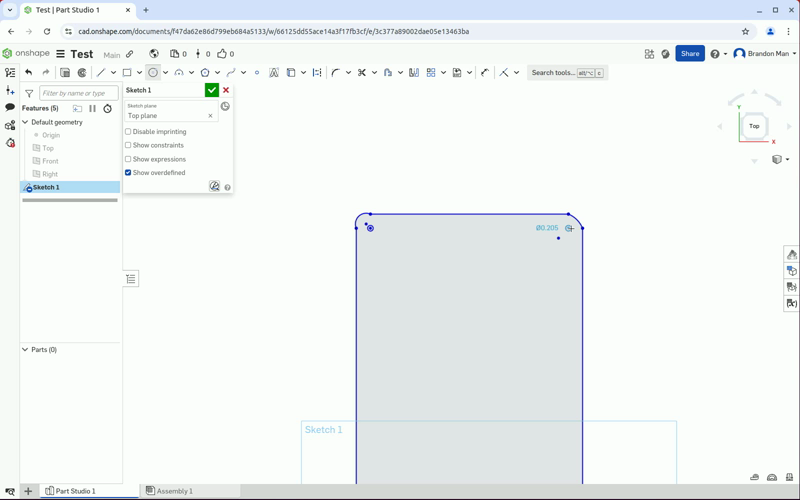
scroll(6)
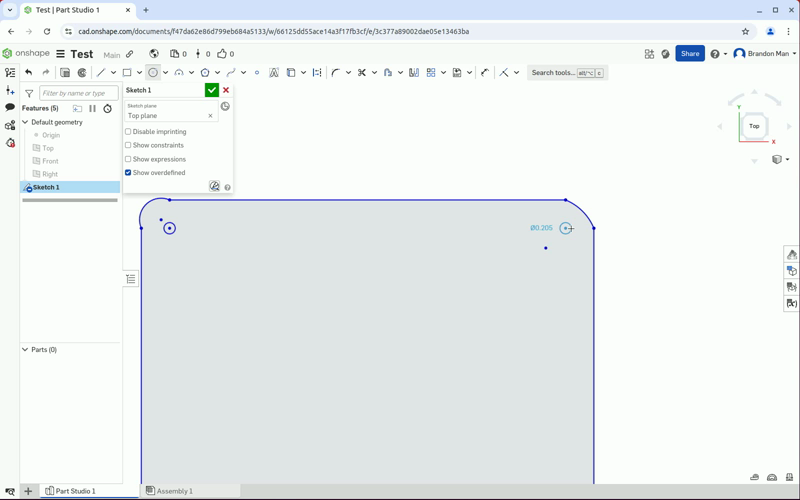
click(571, 228)
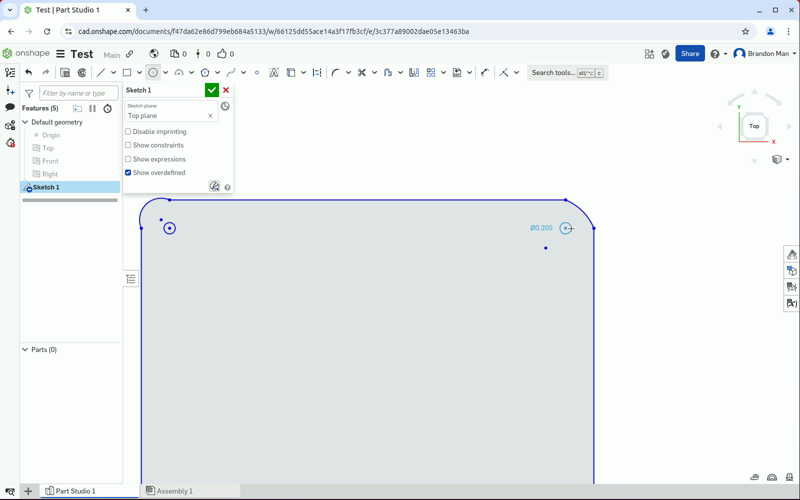
scroll(-6)
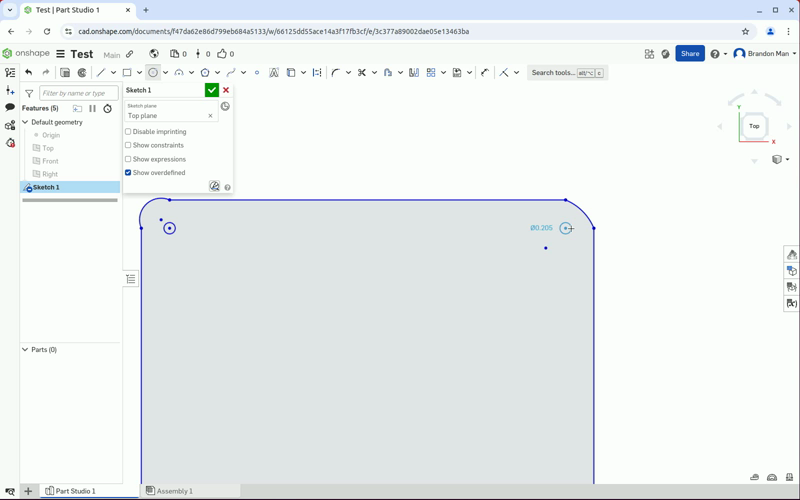
scroll(-6)
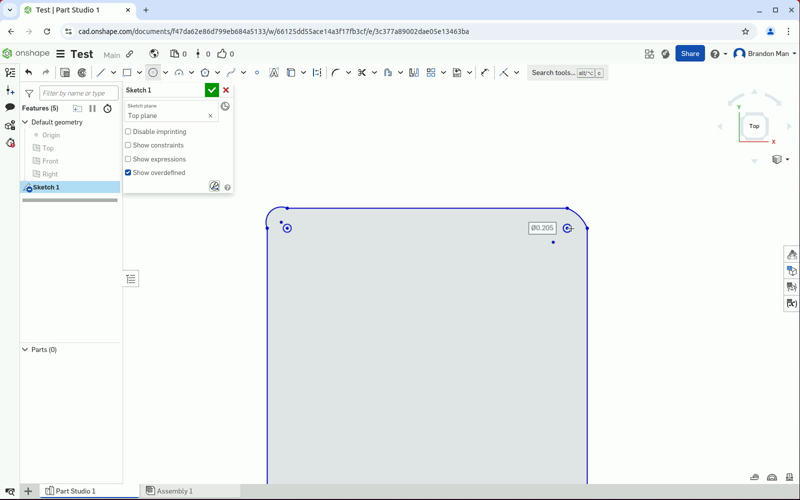
scroll(-6)
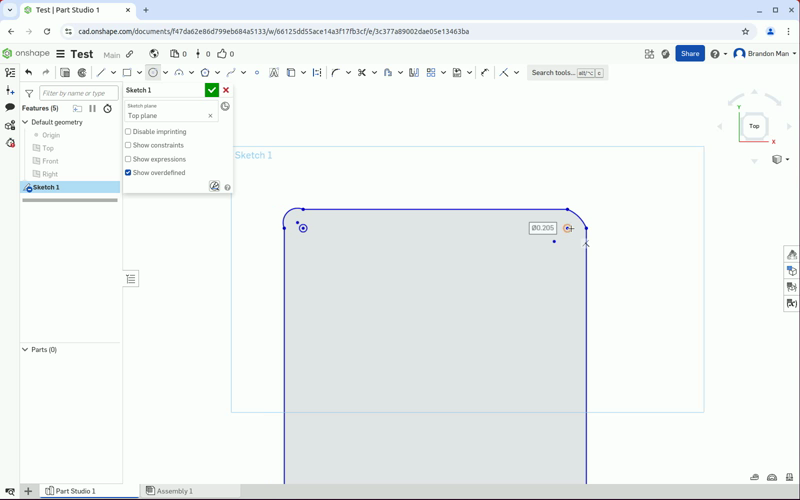
scroll(-6)
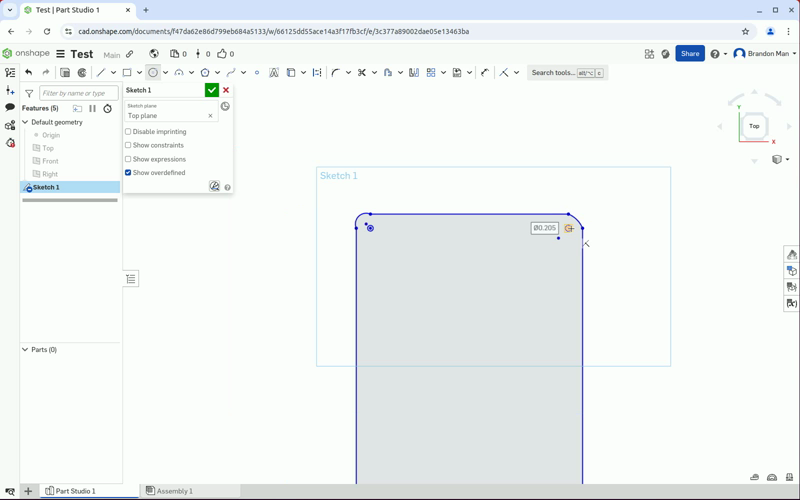
scroll(-6)
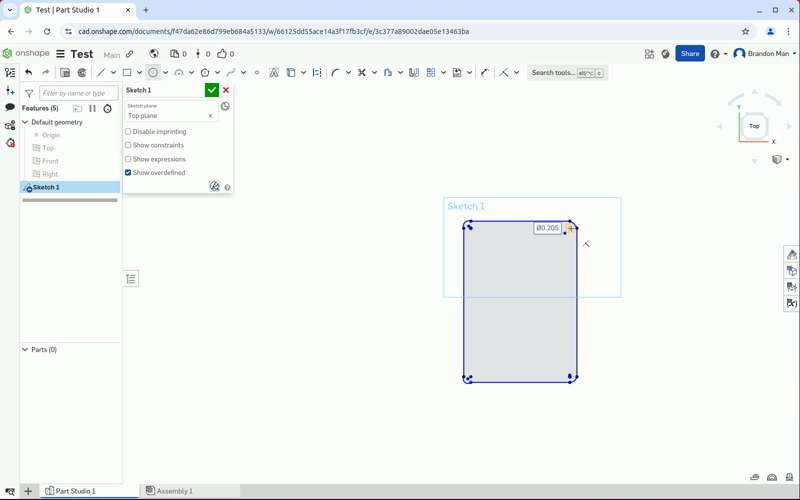
scroll(-6)
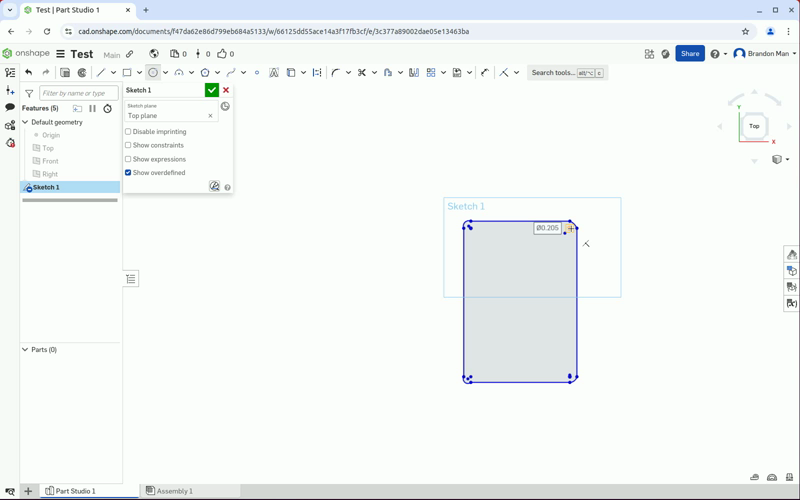
scroll(-6)
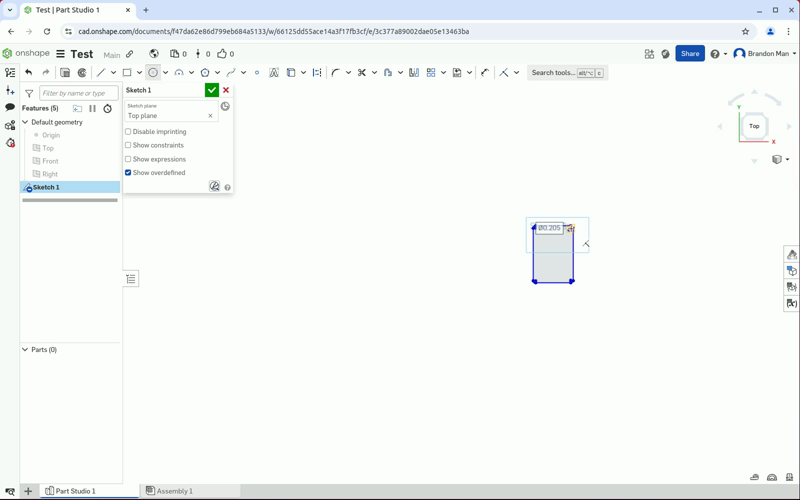
key(esc)
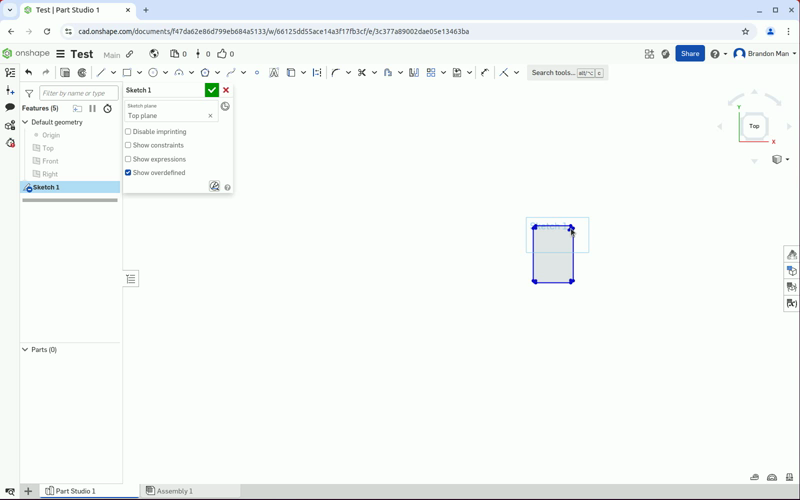
mouse_move(564, 233)
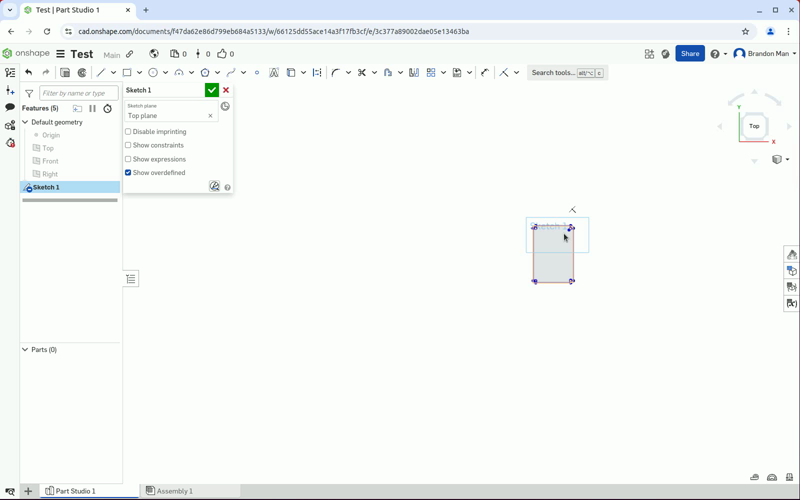
click(564, 233)
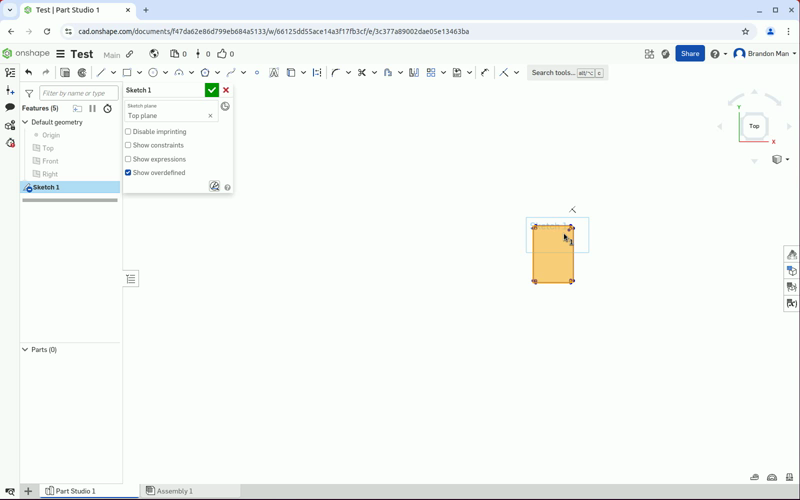
mouse_move(73, 352)
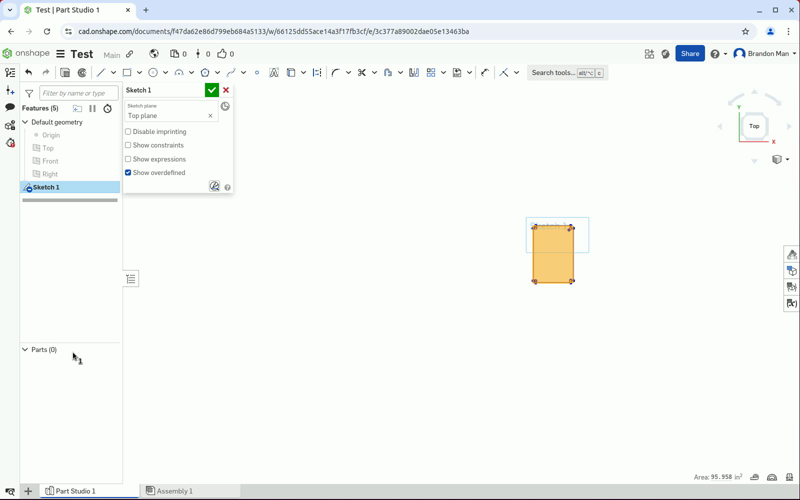
key(shift+y)
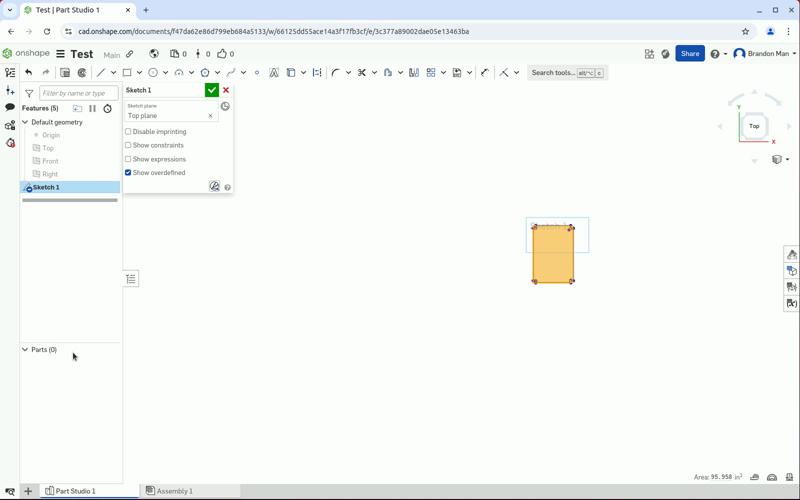
key(shift+e)
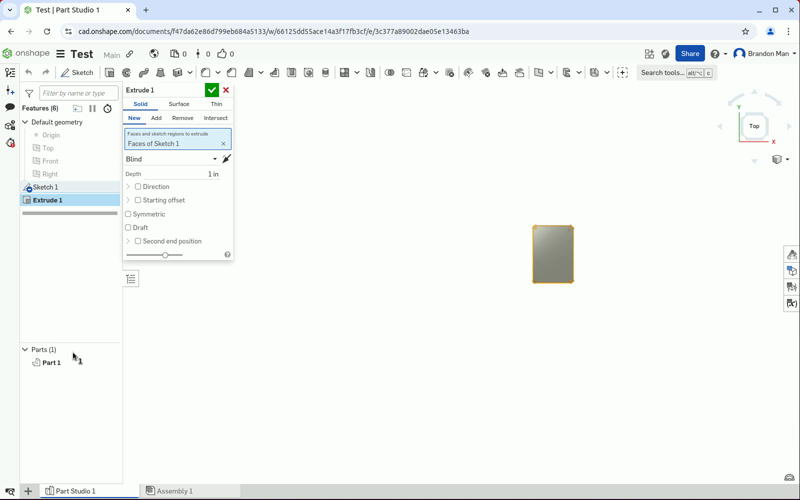
mouse_move(143, 106)
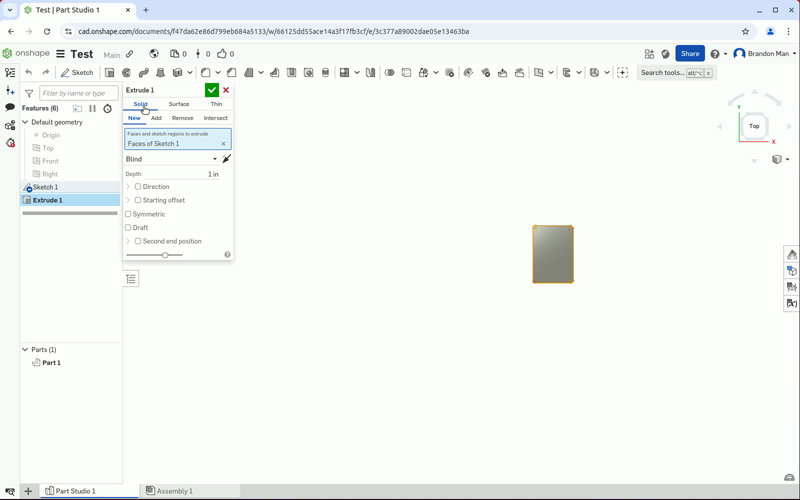
click(143, 106)
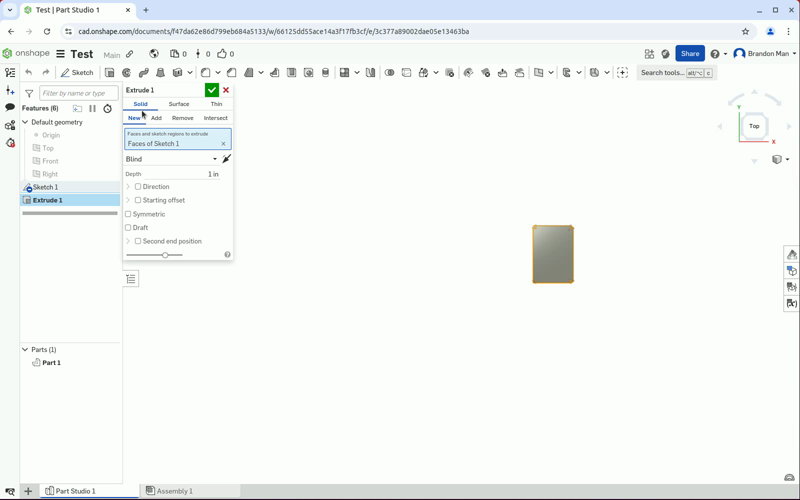
mouse_move(137, 120)
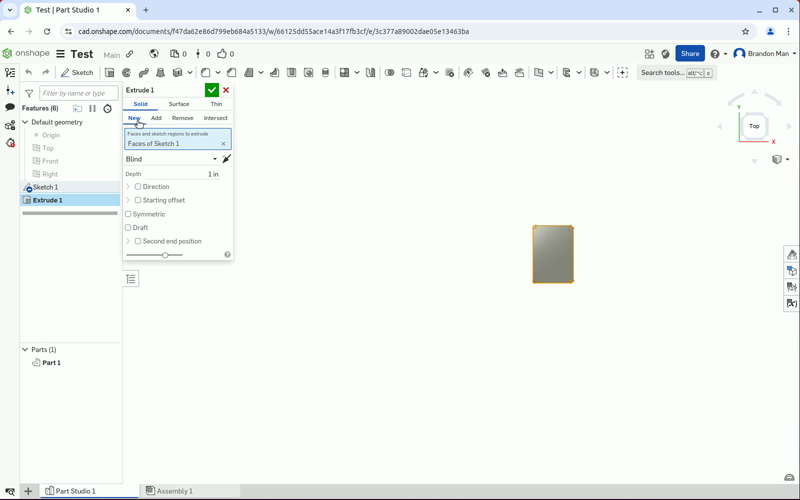
click(137, 120)
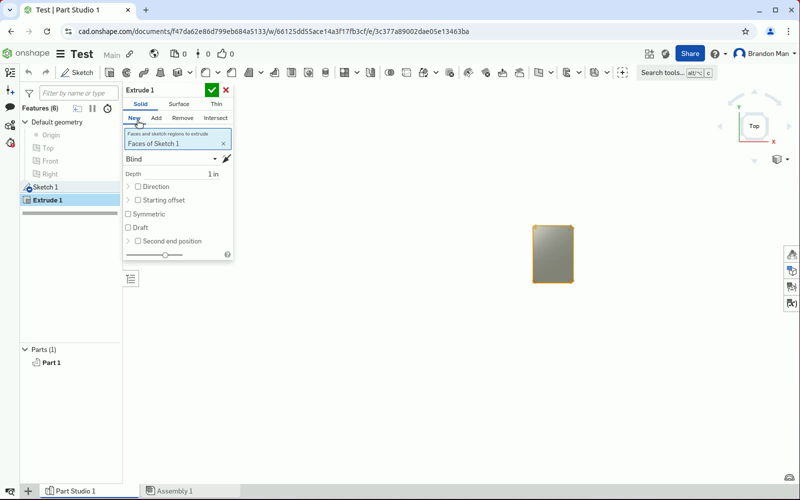
key(tab, 4)
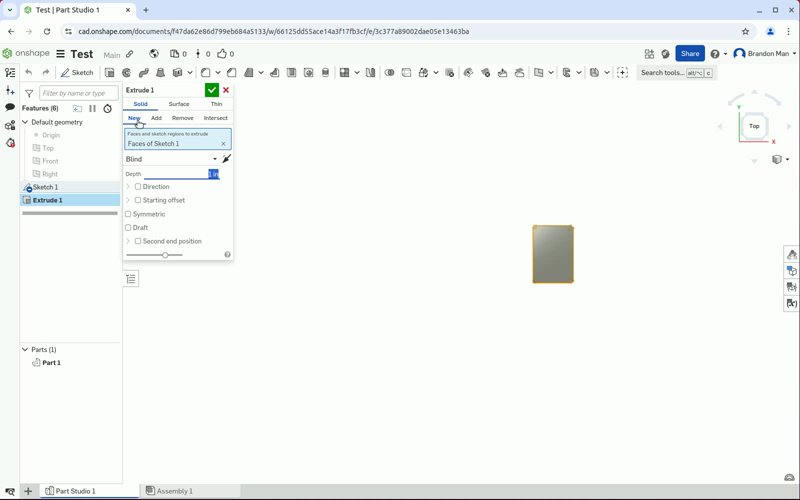
text(0.241)
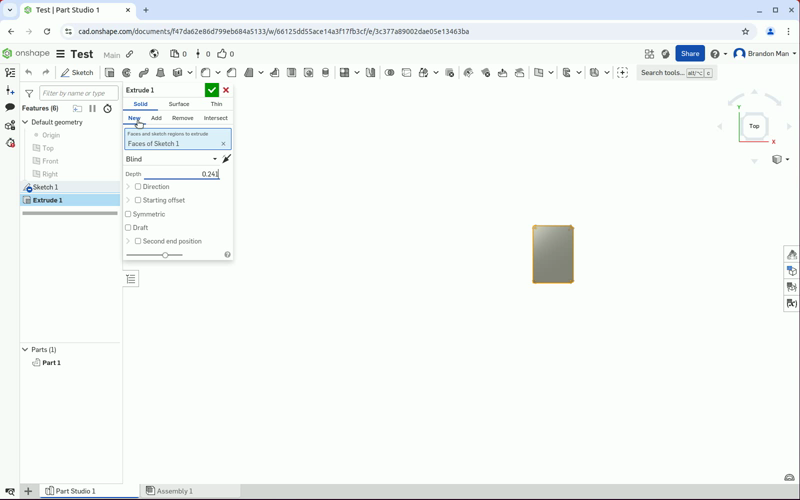
key(enter)
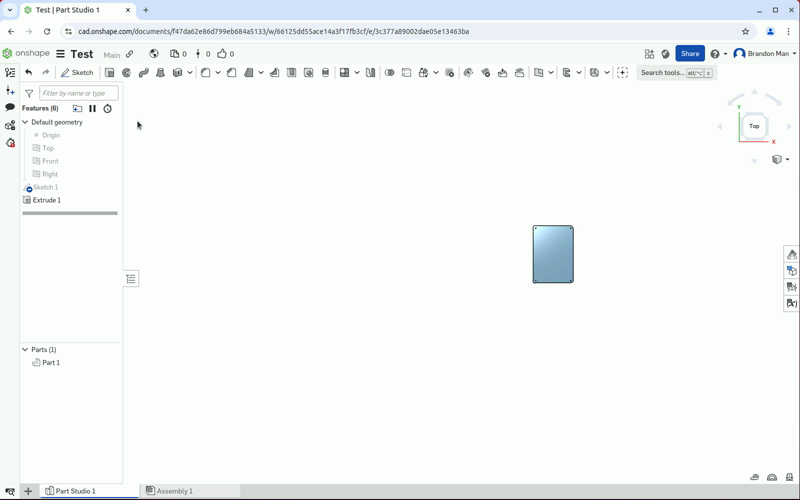
key(shift+h)
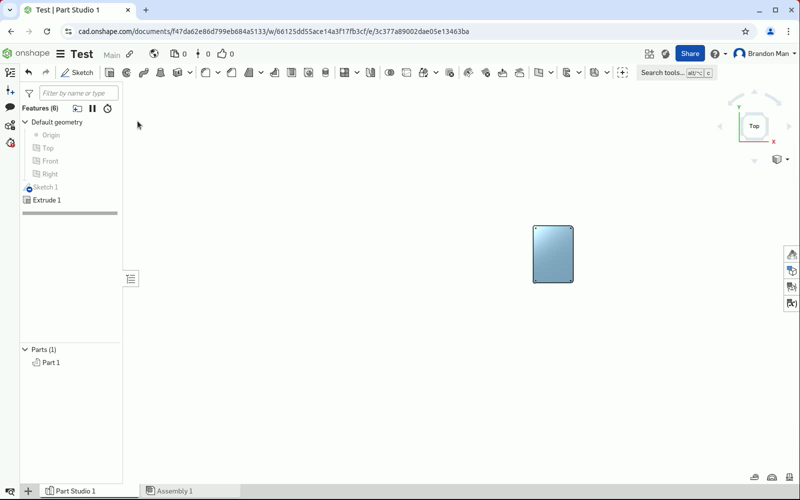
key(shift+h)
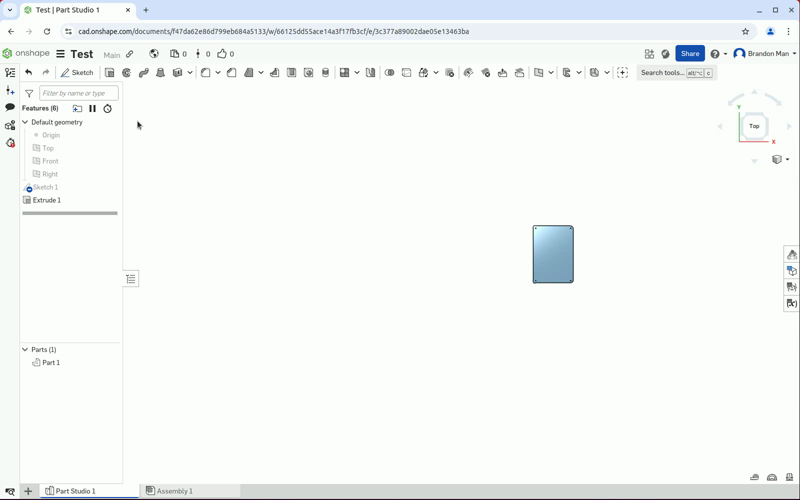
mouse_move(73, 189)
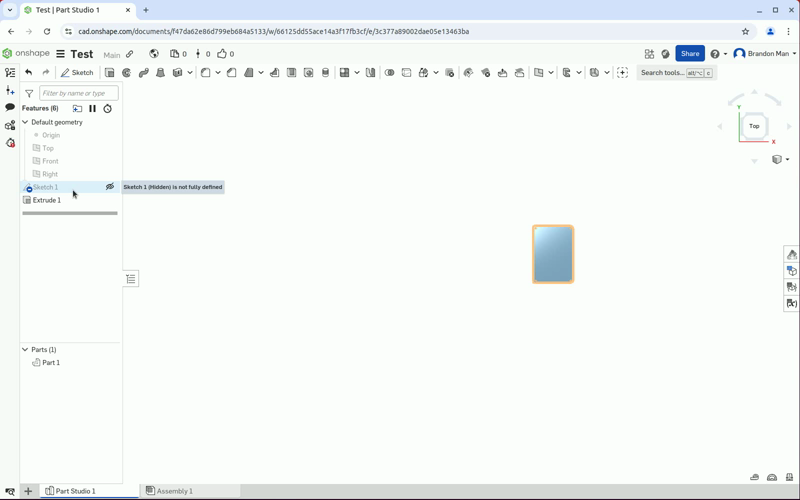
click(73, 189)
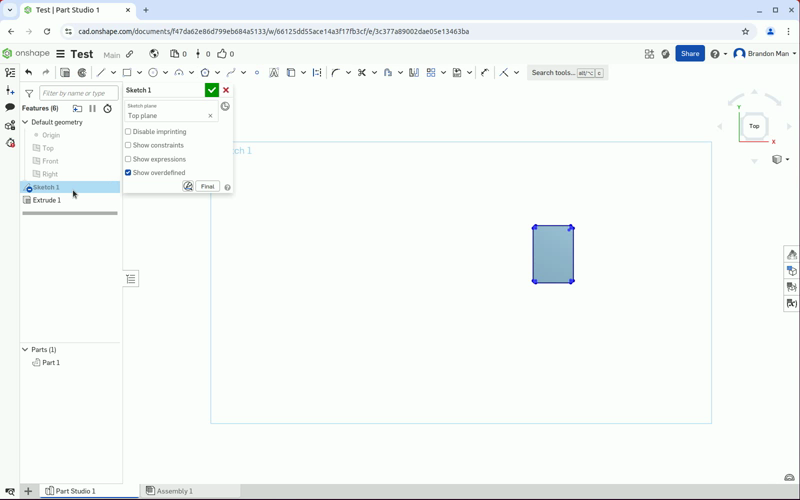
mouse_move(229, 92)
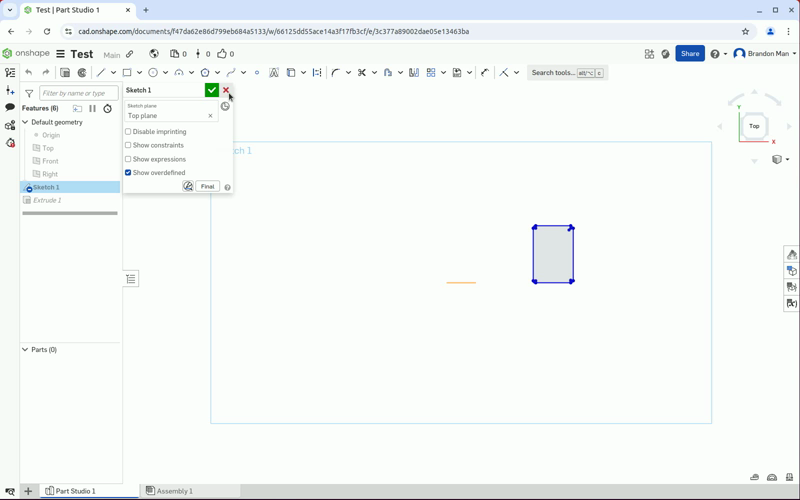
click(229, 92)
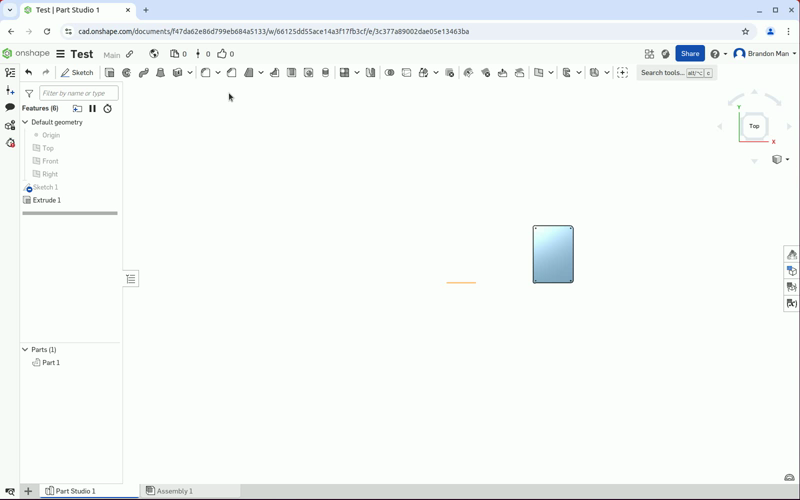
mouse_move(541, 75)
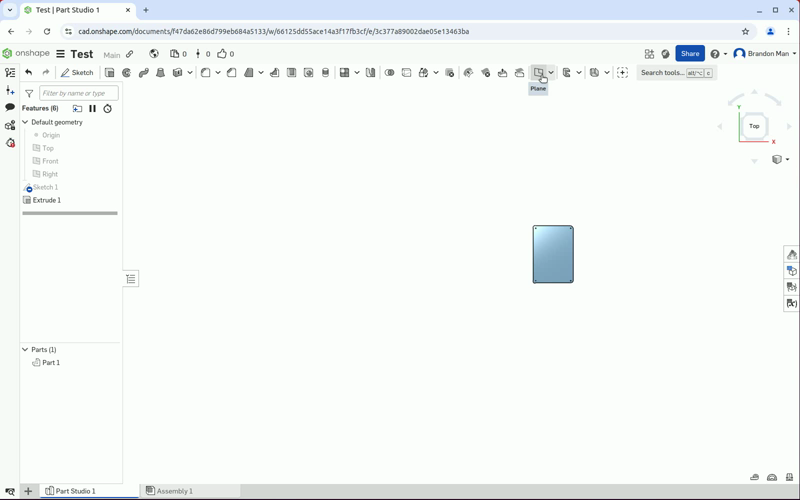
click(541, 75)
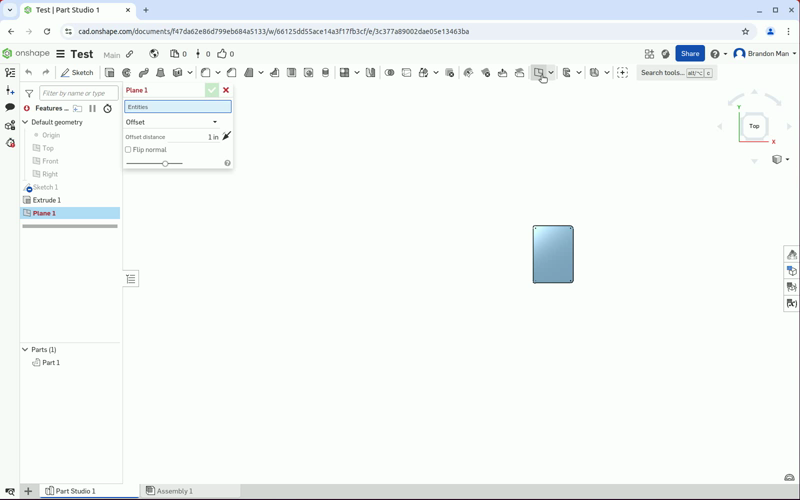
mouse_move(73, 150)
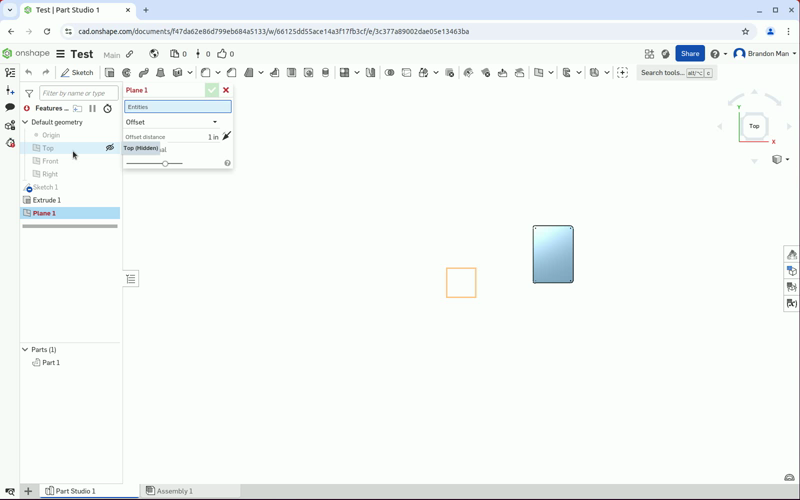
click(73, 150)
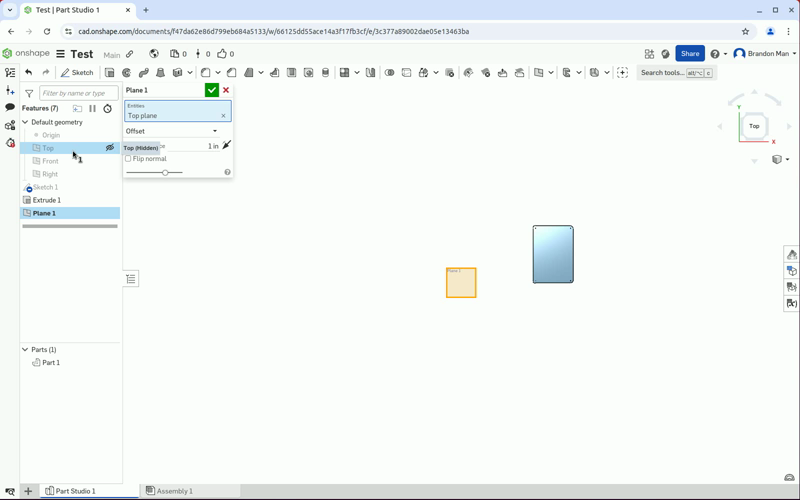
key(tab, 2)
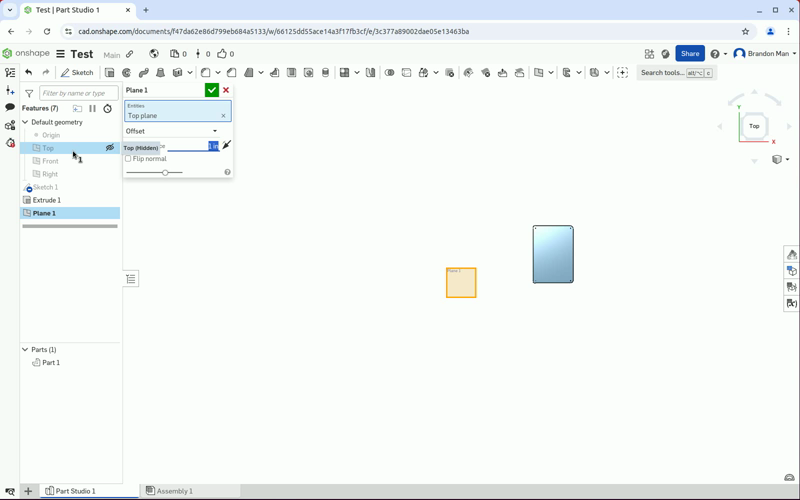
text(0.246)
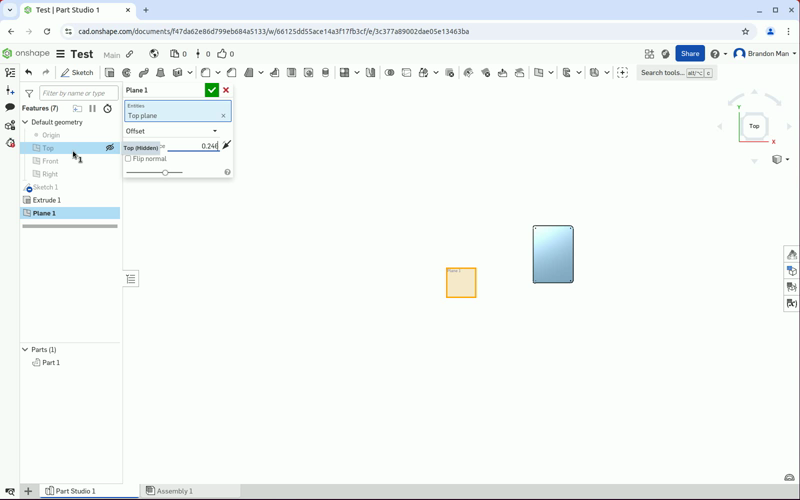
key(enter, 2)
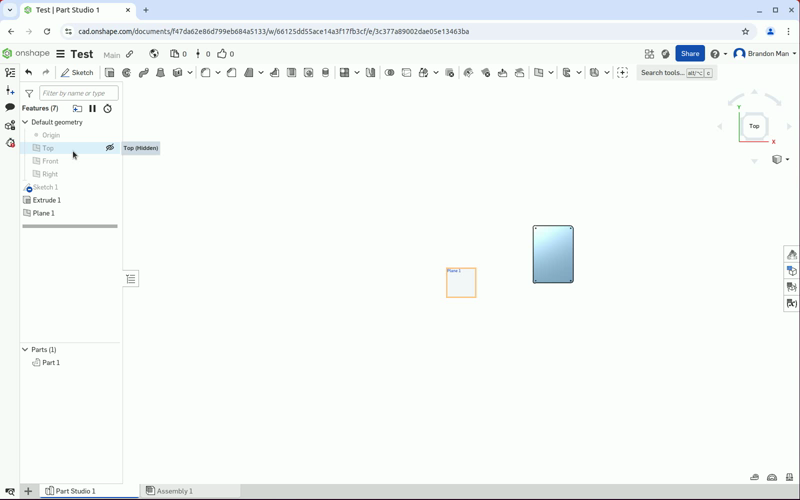
key(shift+s)
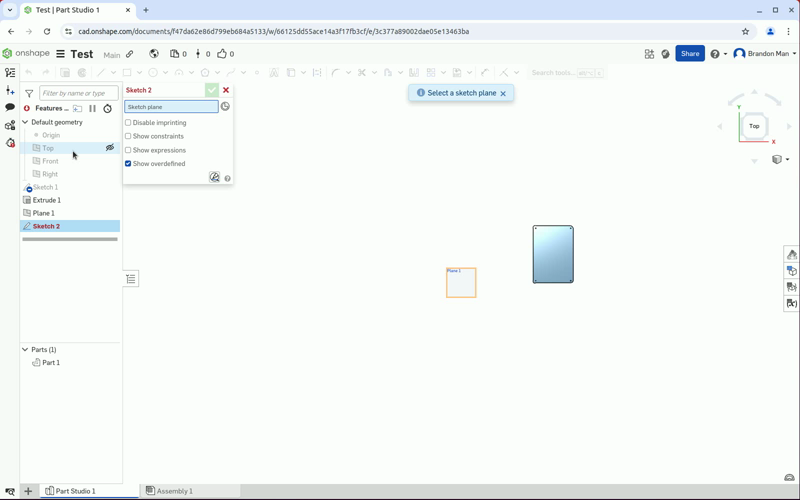
mouse_move(73, 215)
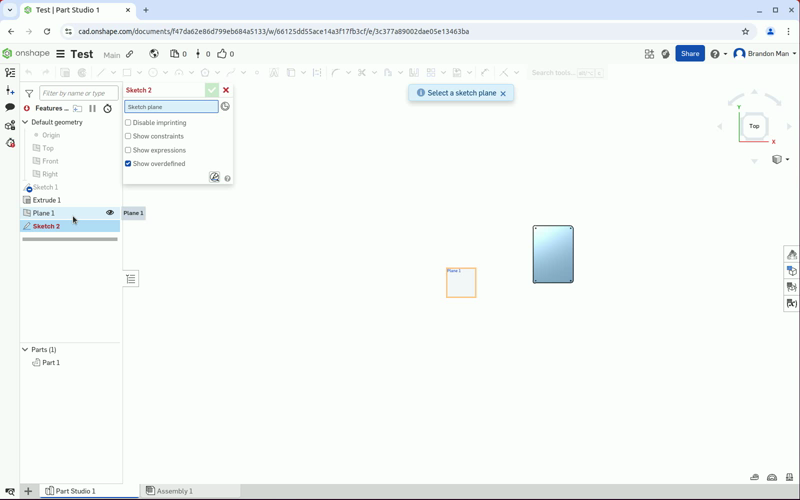
click(73, 215)
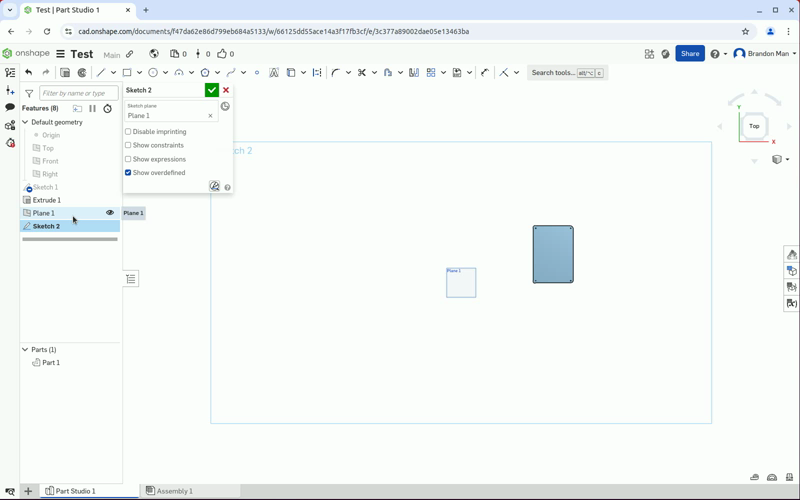
mouse_move(73, 352)
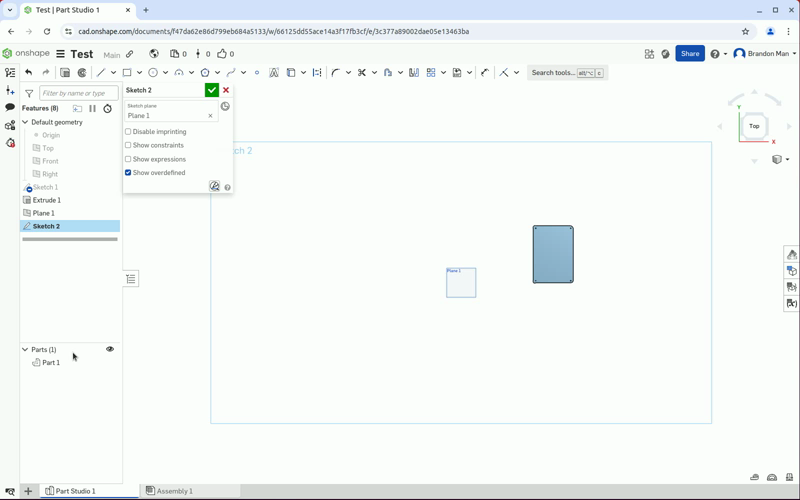
key(y)
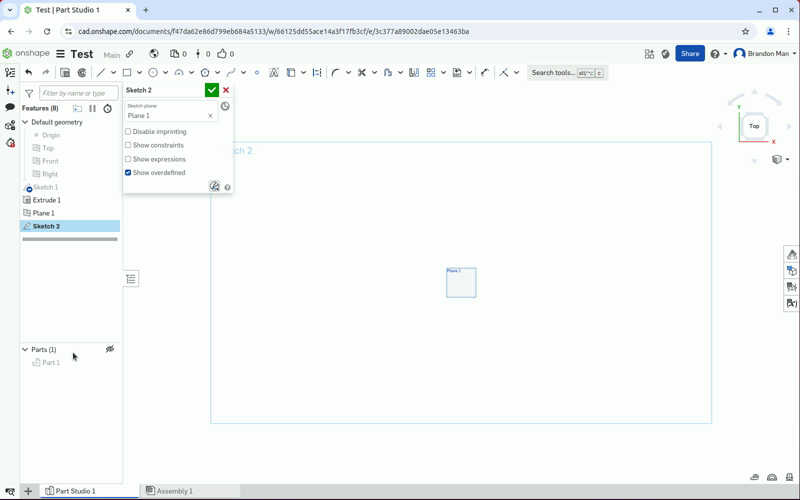
key(c)
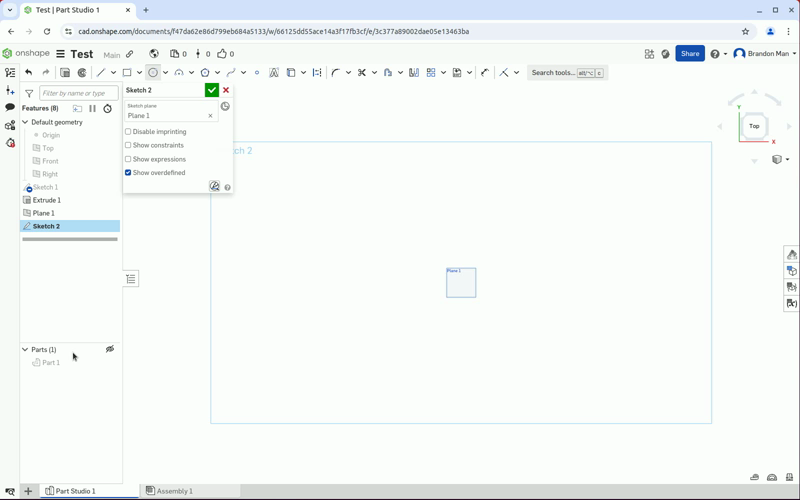
key_down(shift)
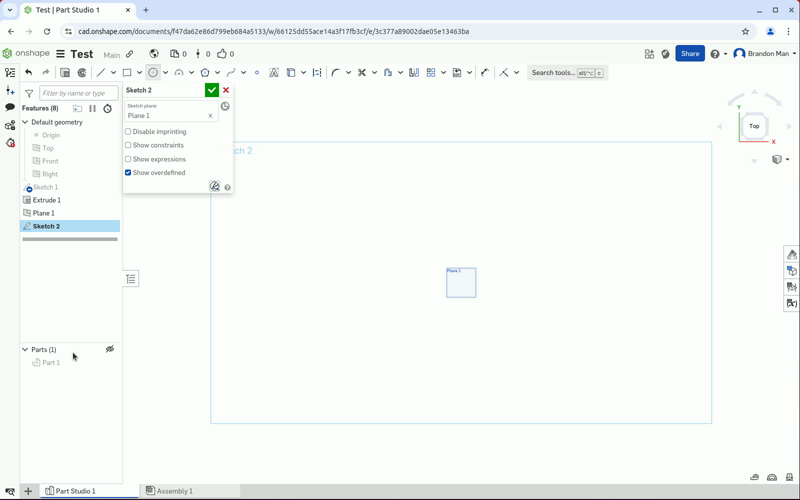
mouse_move(563, 276)
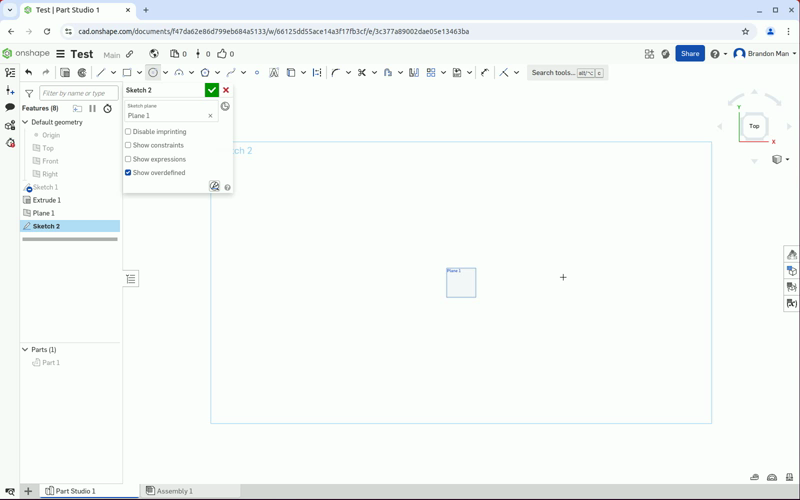
click(563, 276)
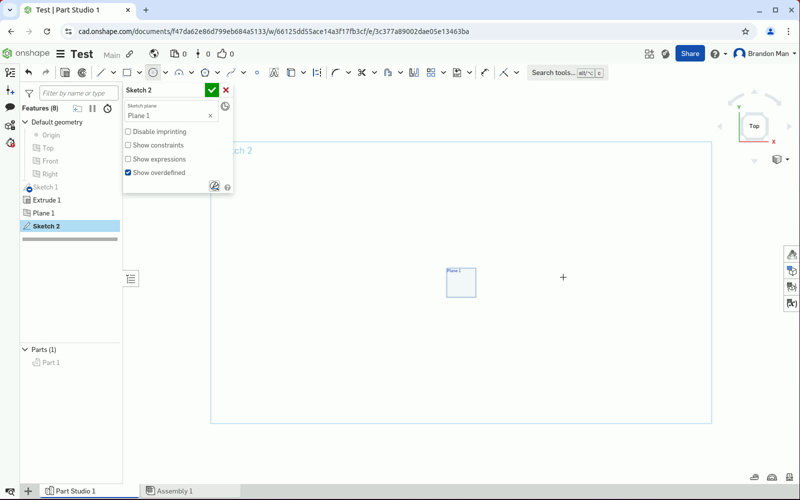
key_up(shift)
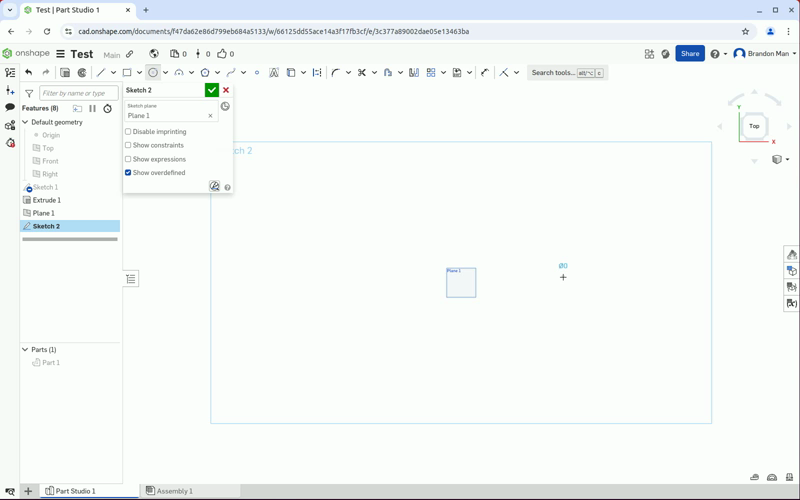
mouse_move(565, 276)
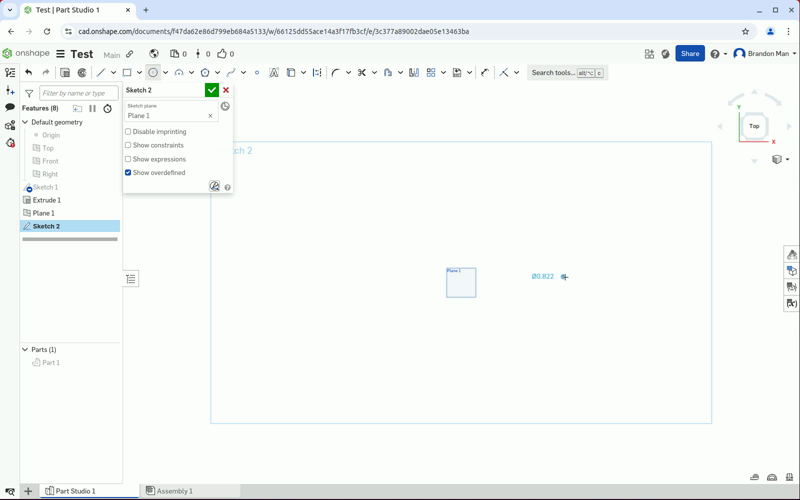
scroll(6)
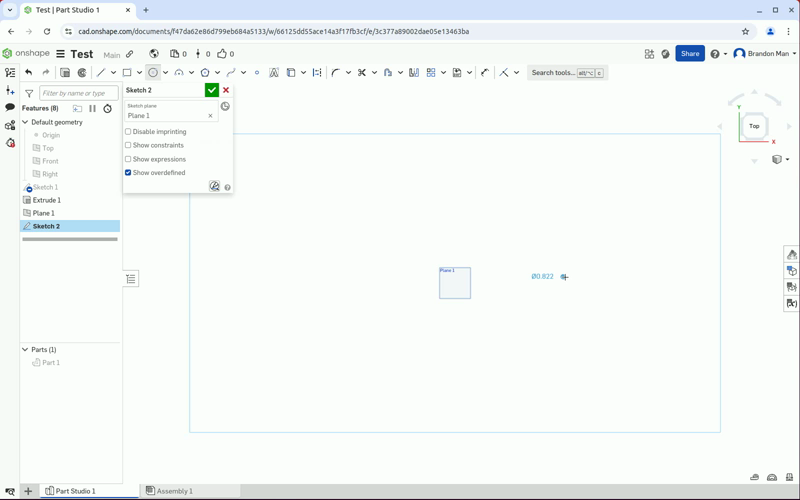
scroll(6)
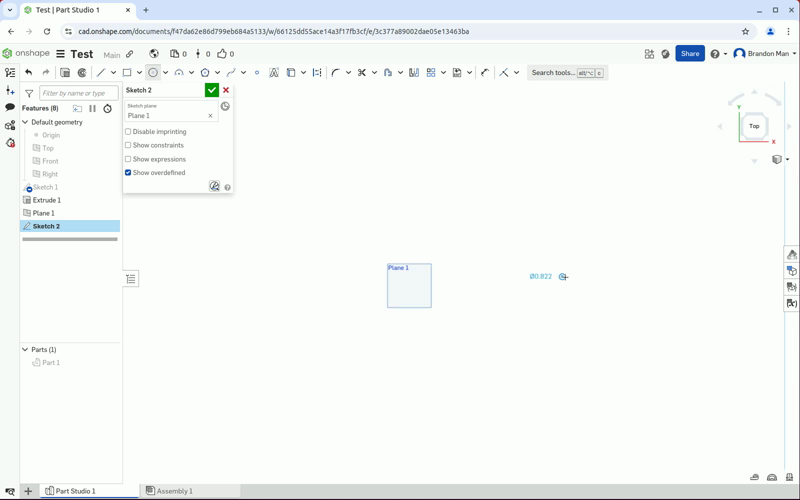
scroll(6)
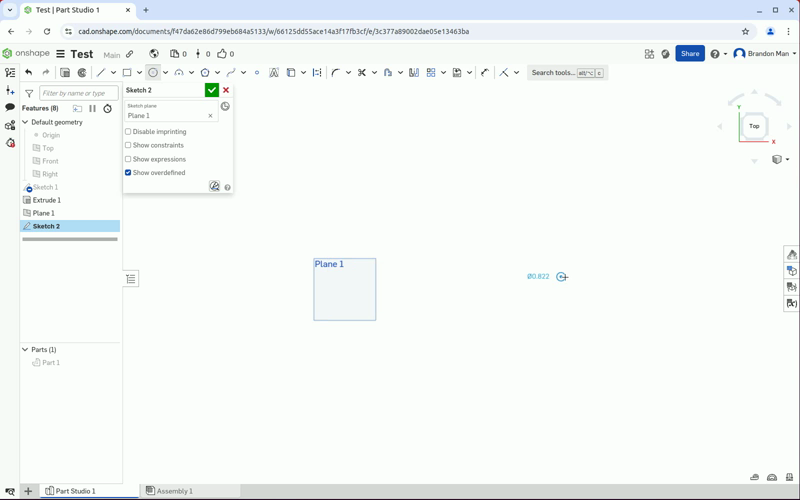
scroll(6)
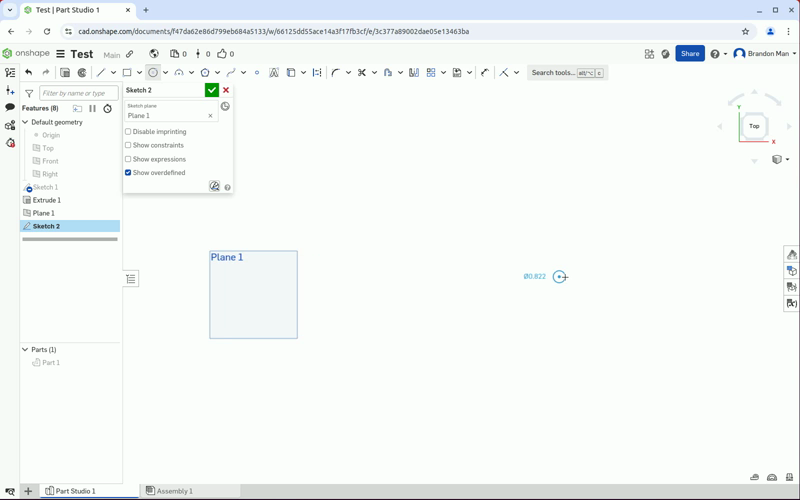
scroll(6)
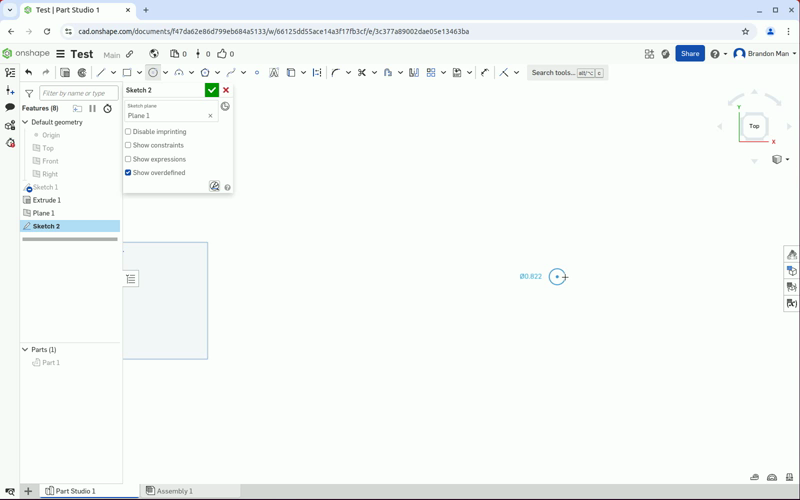
scroll(6)
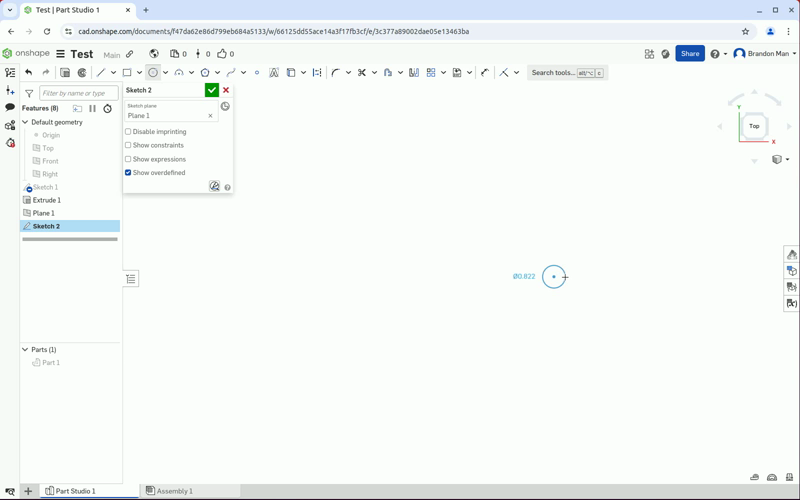
scroll(6)
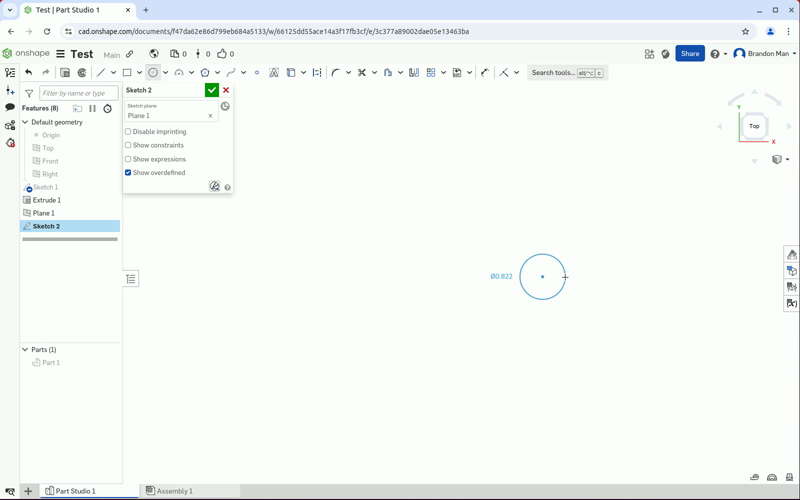
click(565, 276)
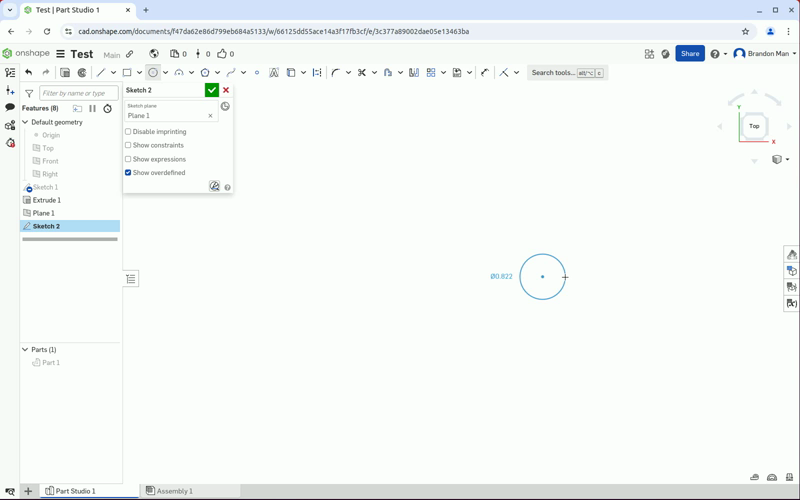
scroll(-6)
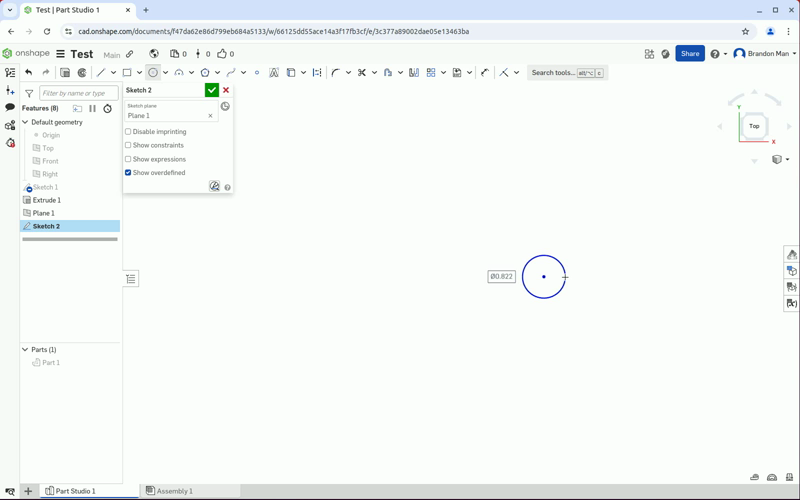
scroll(-6)
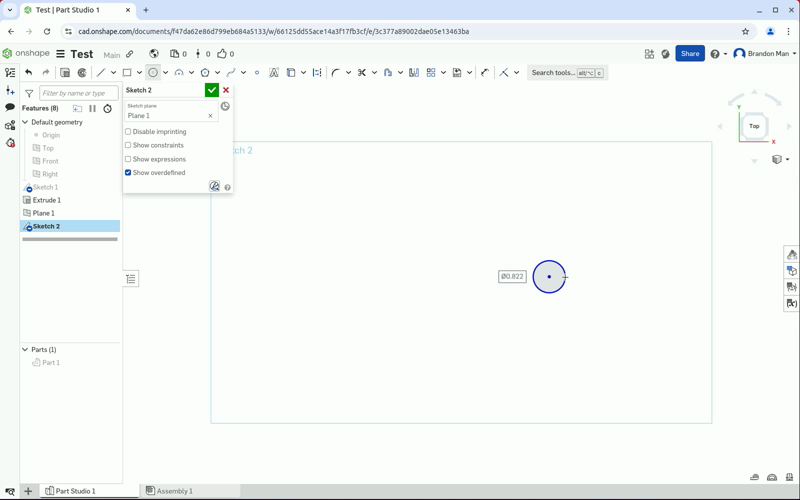
scroll(-6)
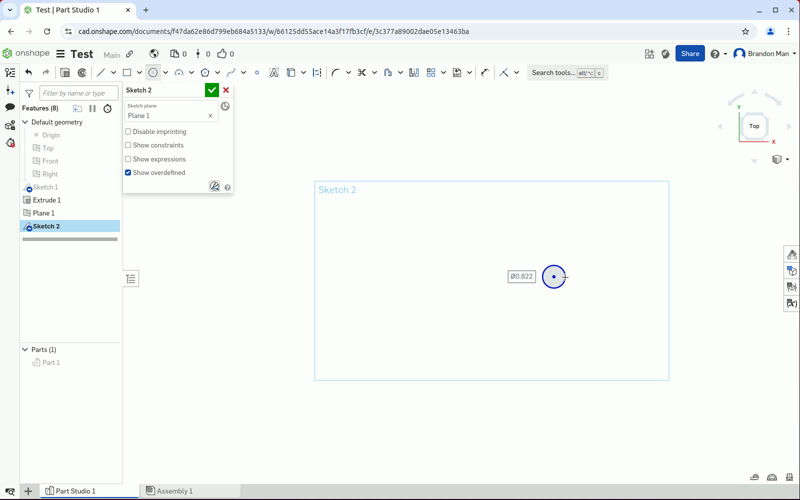
scroll(-6)
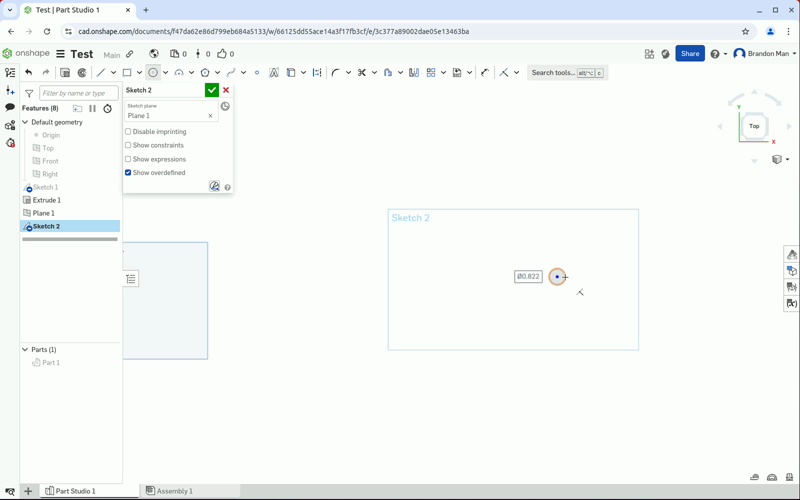
scroll(-6)
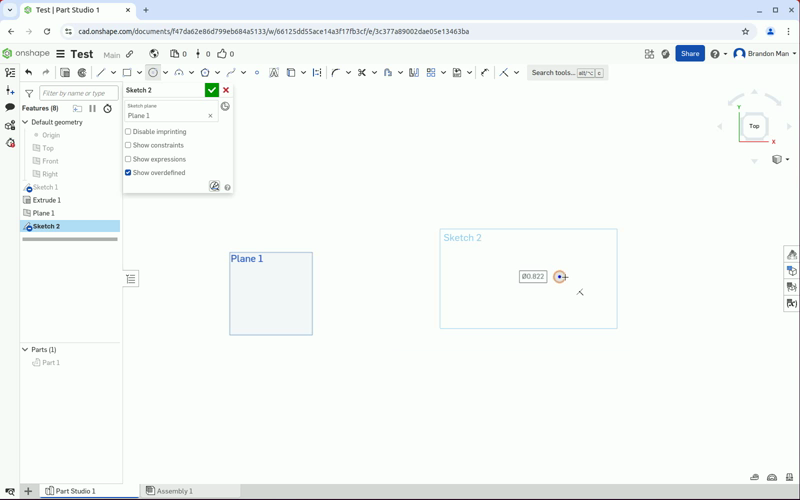
scroll(-6)
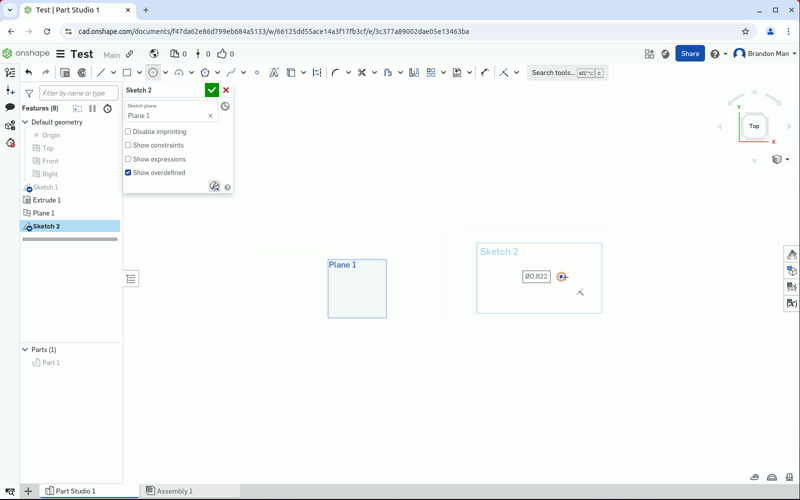
scroll(-6)
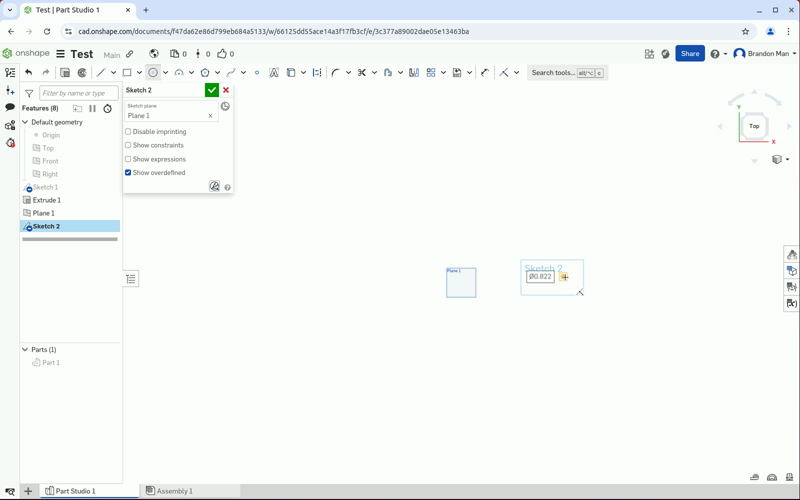
key(esc)
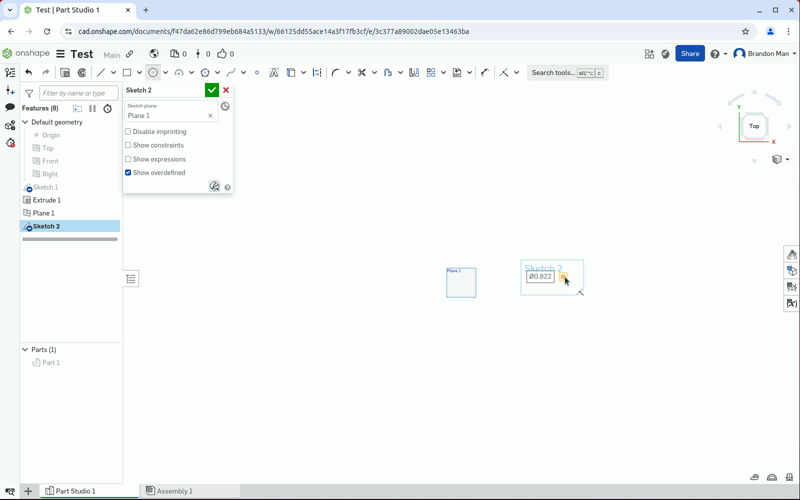
mouse_move(563, 277)
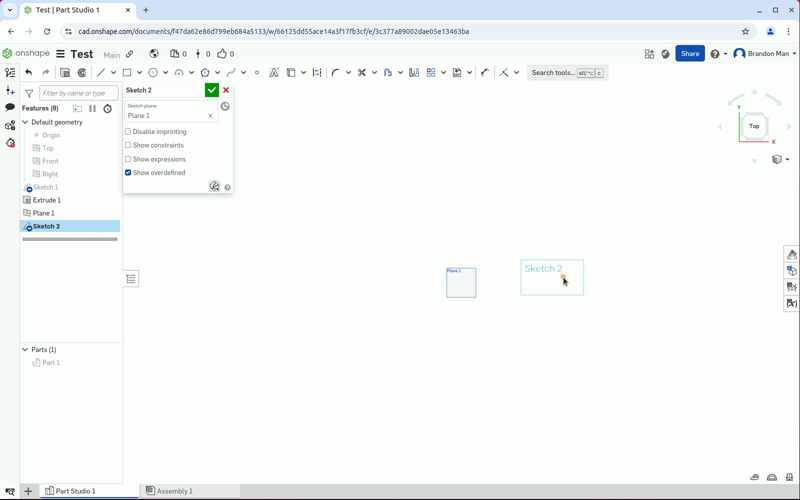
scroll(6)
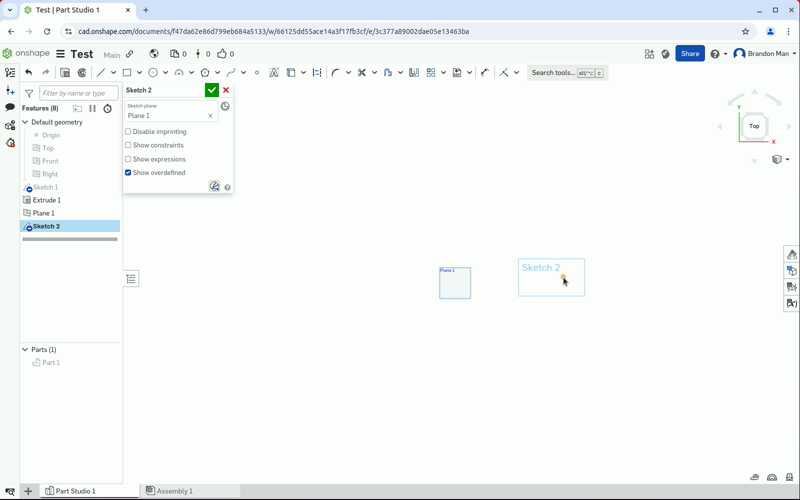
scroll(6)
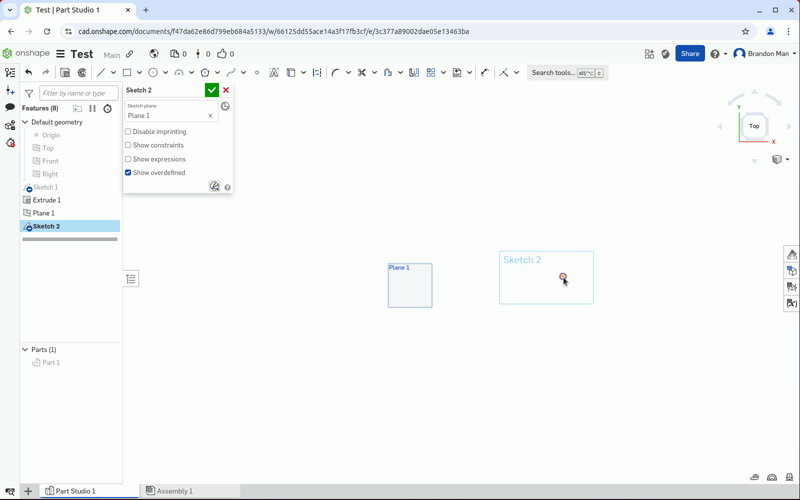
scroll(6)
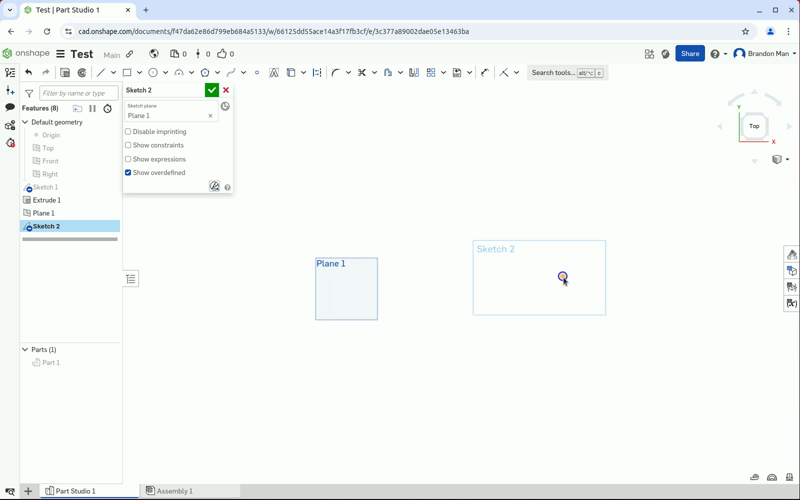
scroll(6)
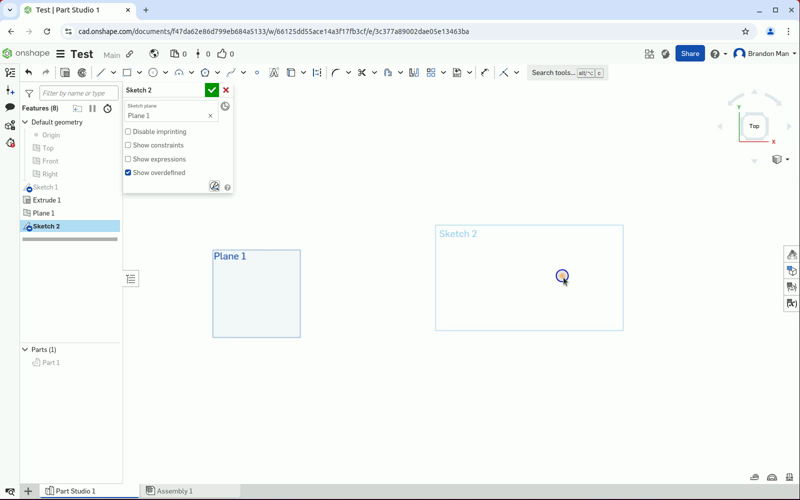
scroll(6)
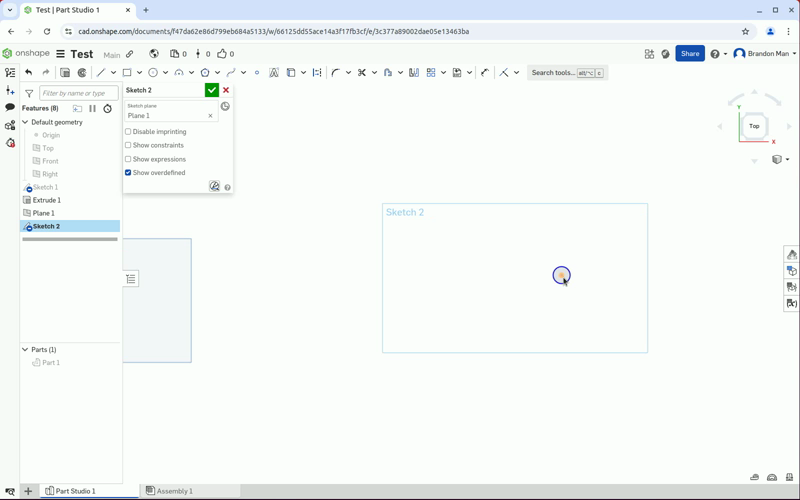
scroll(6)
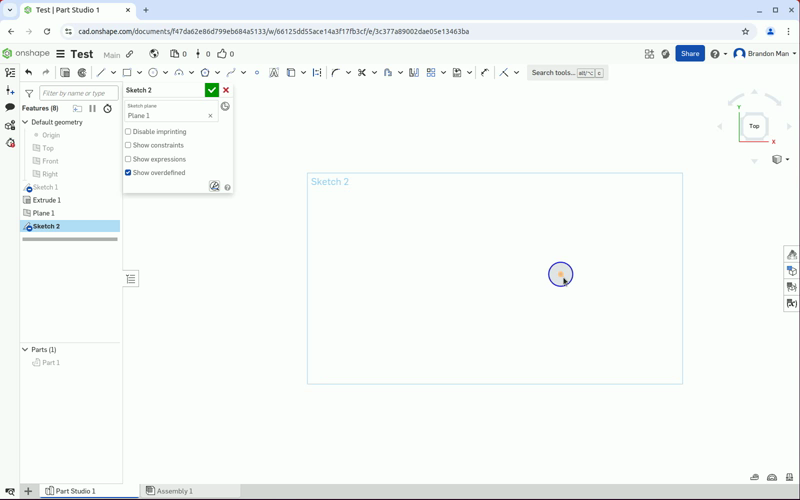
scroll(6)
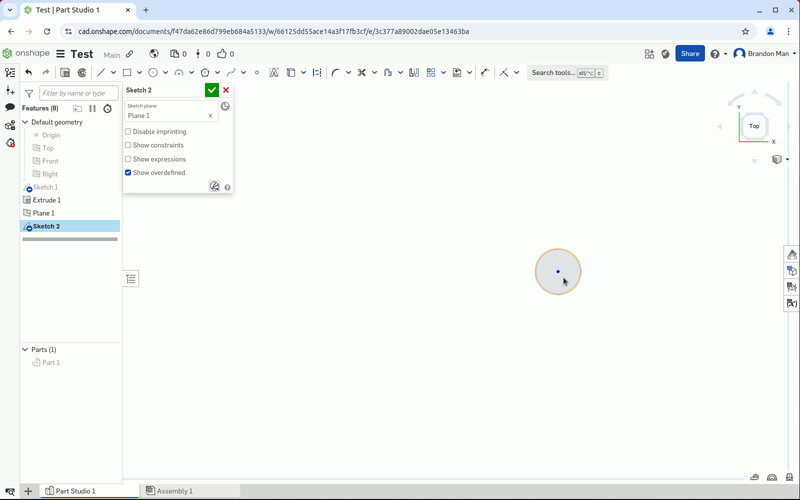
click(563, 277)
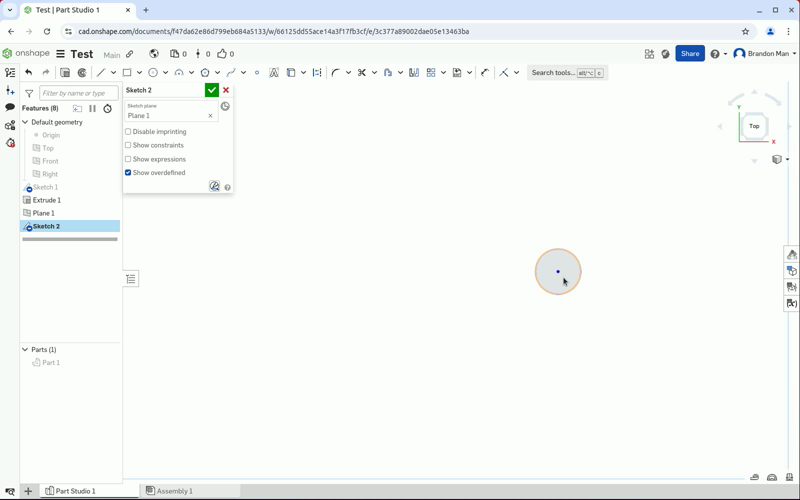
scroll(-6)
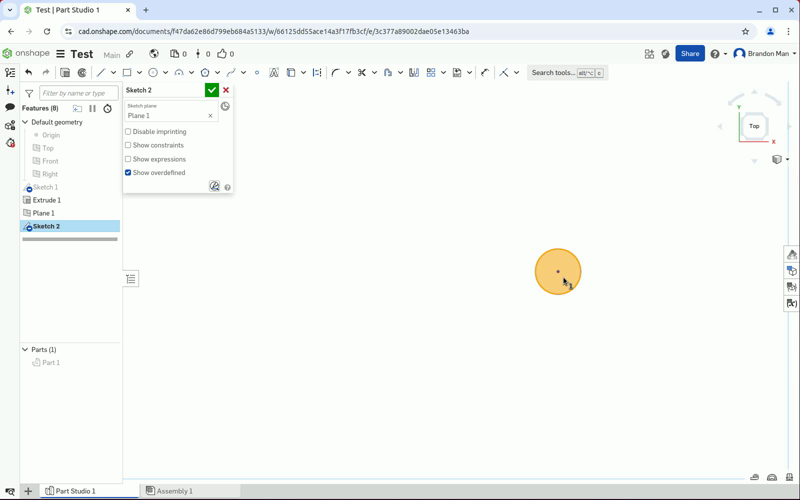
scroll(-6)
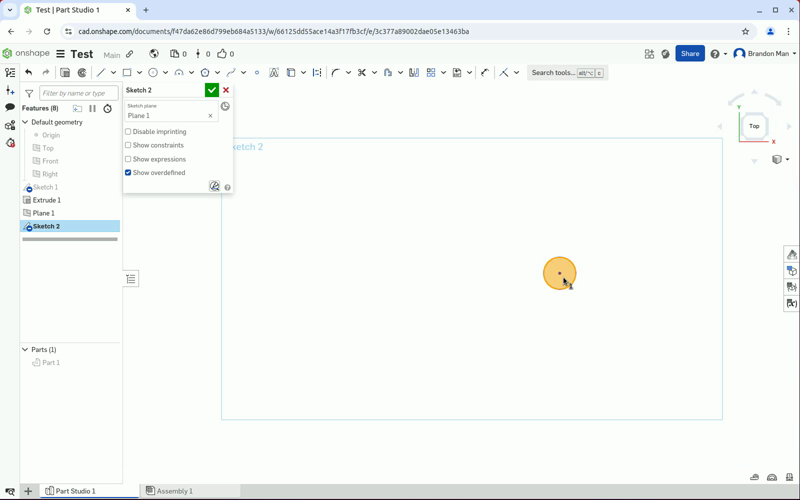
scroll(-6)
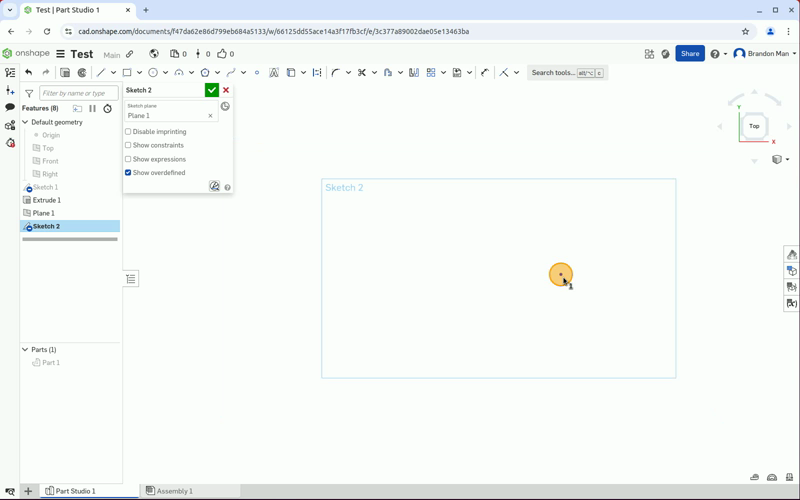
scroll(-6)
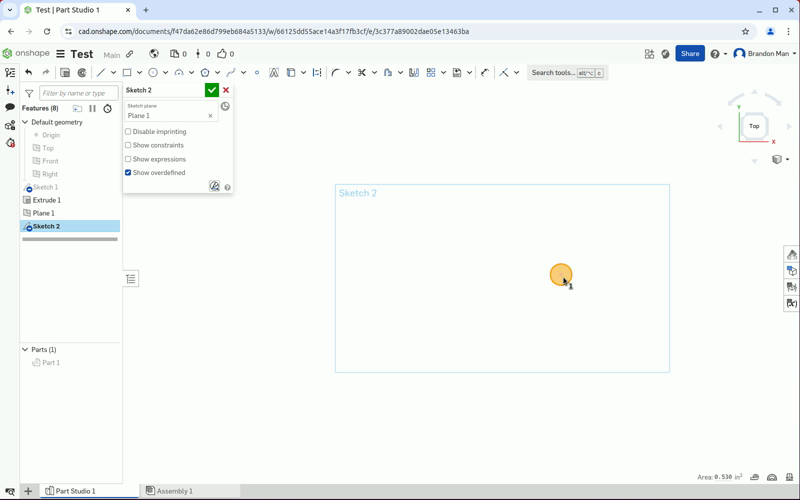
scroll(-6)
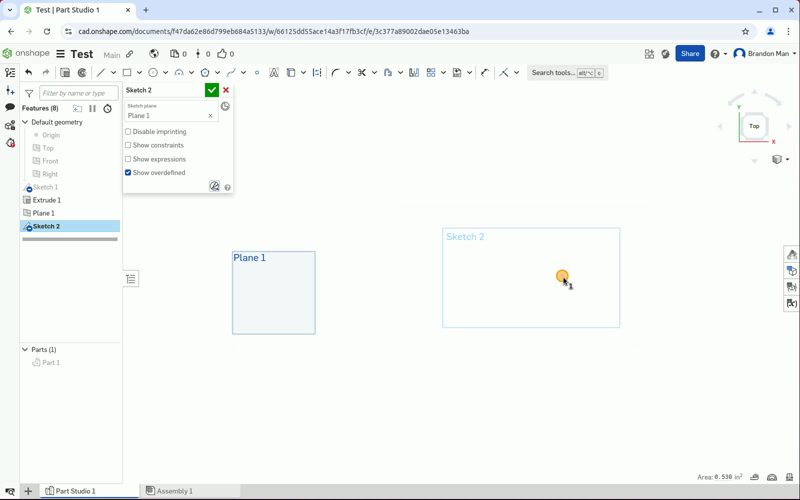
scroll(-6)
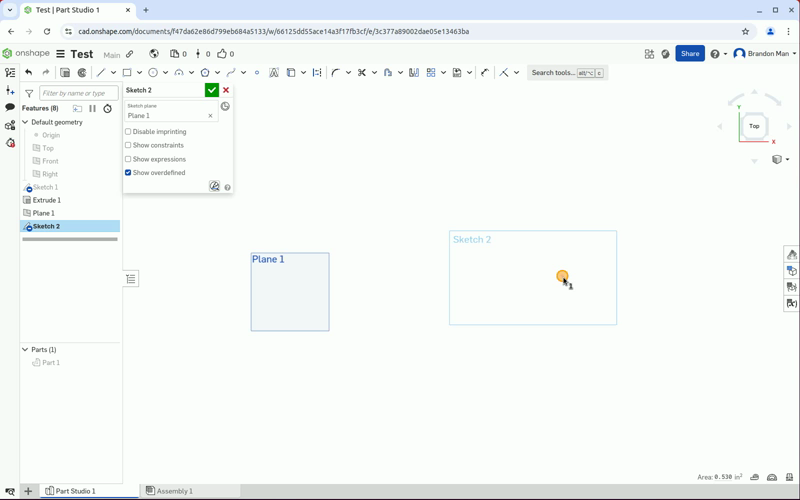
scroll(-6)
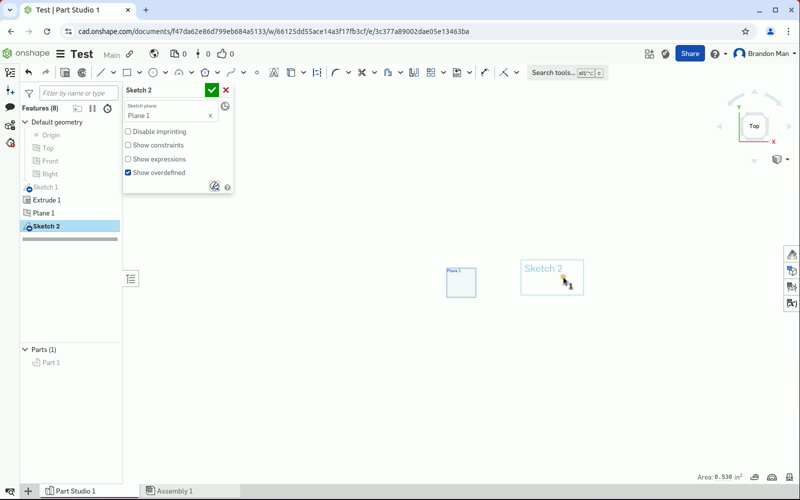
mouse_move(73, 352)
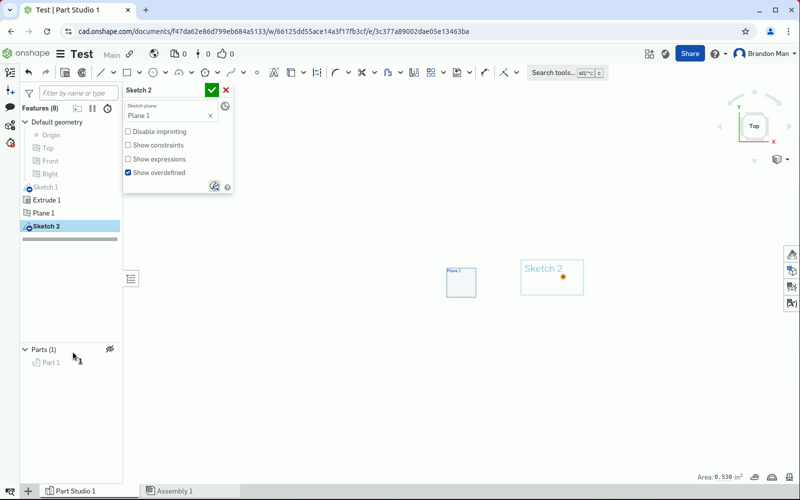
key(shift+y)
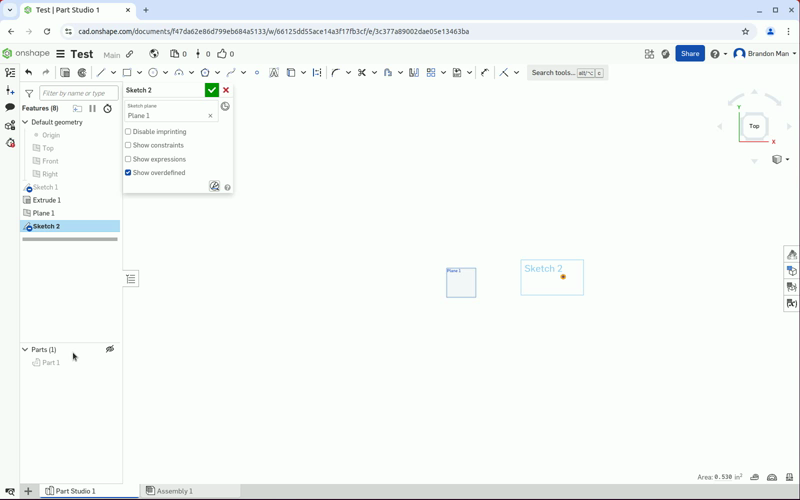
key(shift+e)
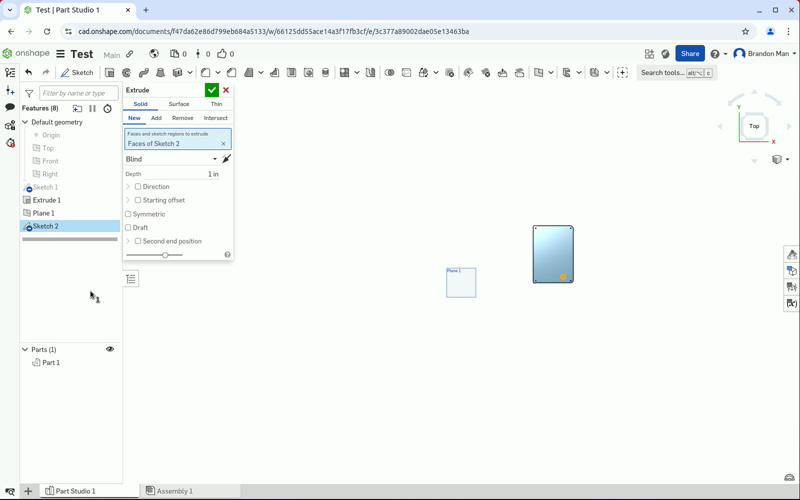
mouse_move(143, 106)
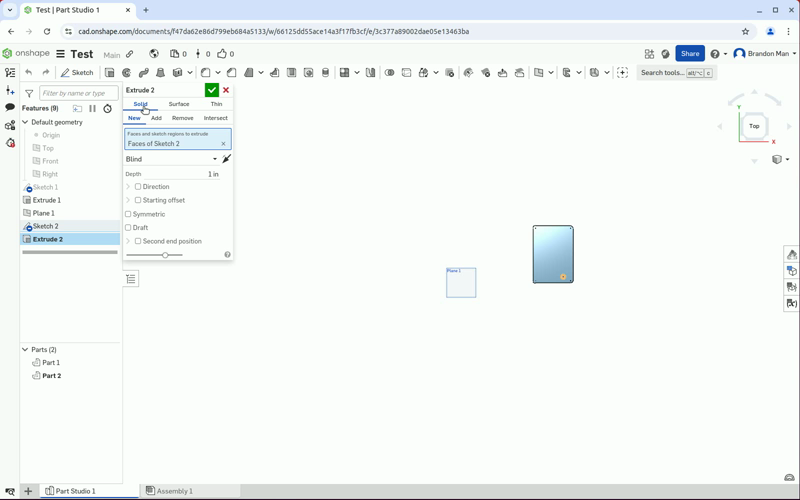
click(143, 106)
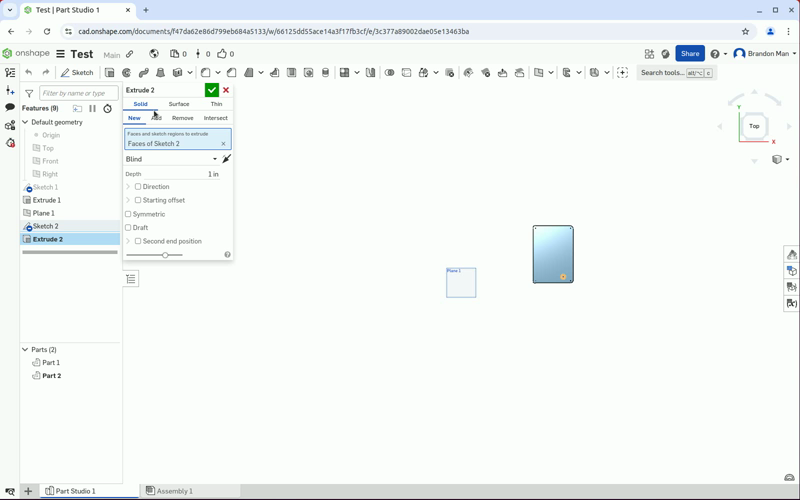
mouse_move(186, 120)
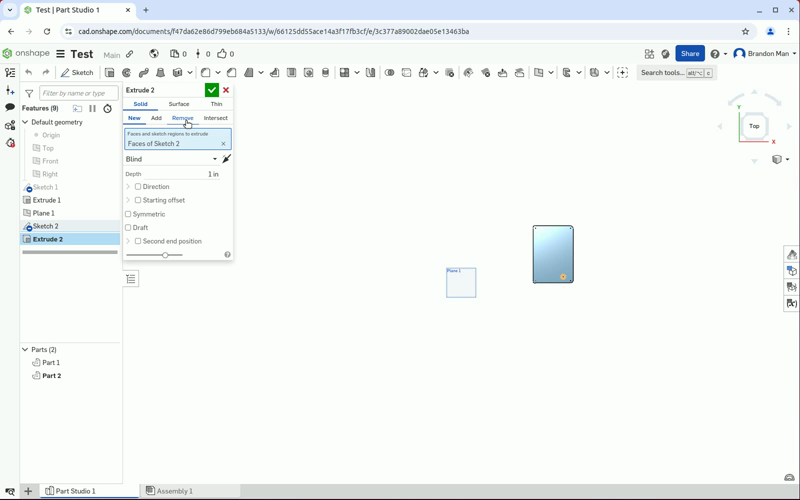
click(186, 120)
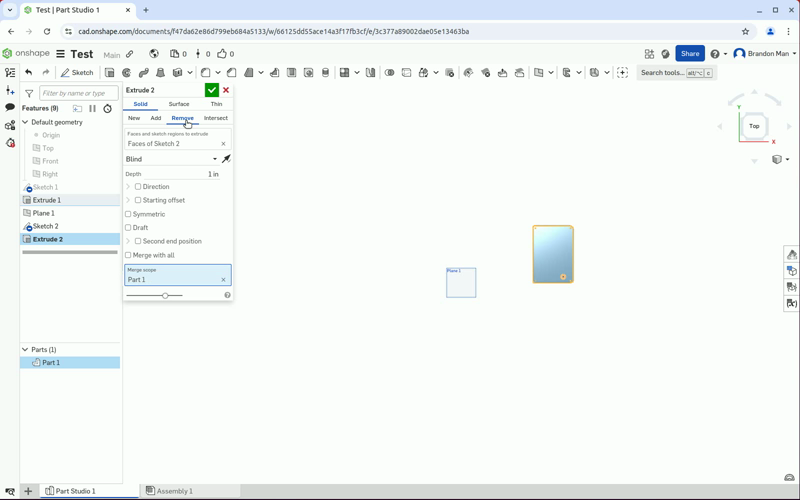
key(tab, 4)
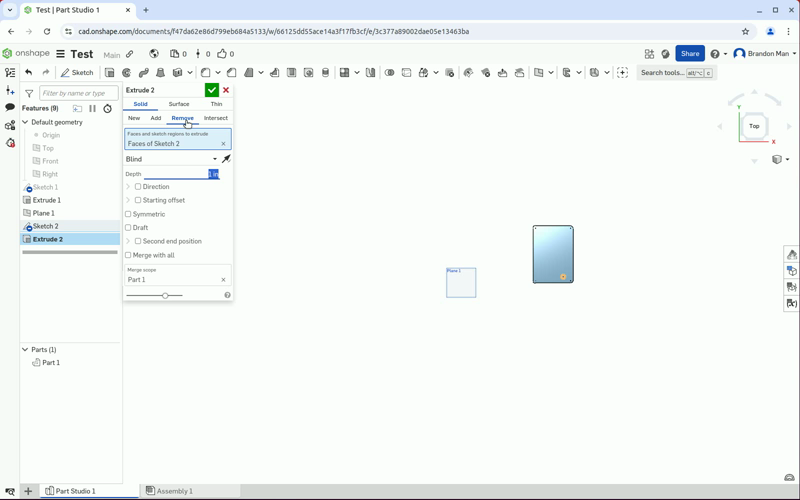
text(0.241)
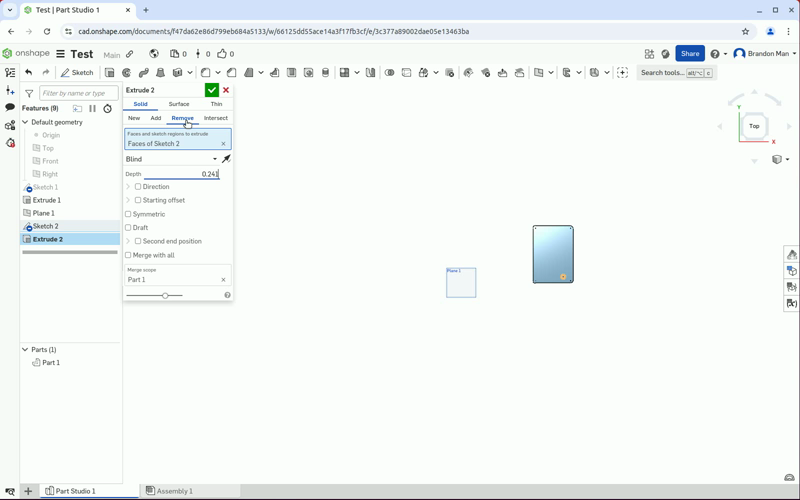
key(tab, 6)
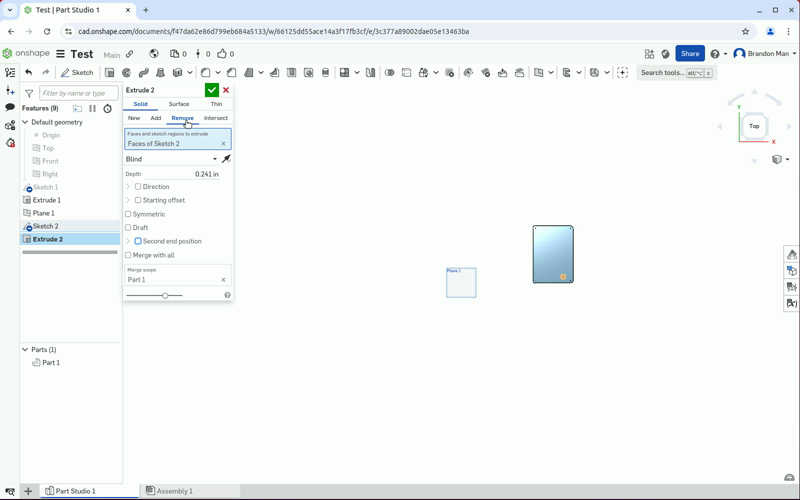
key(space)
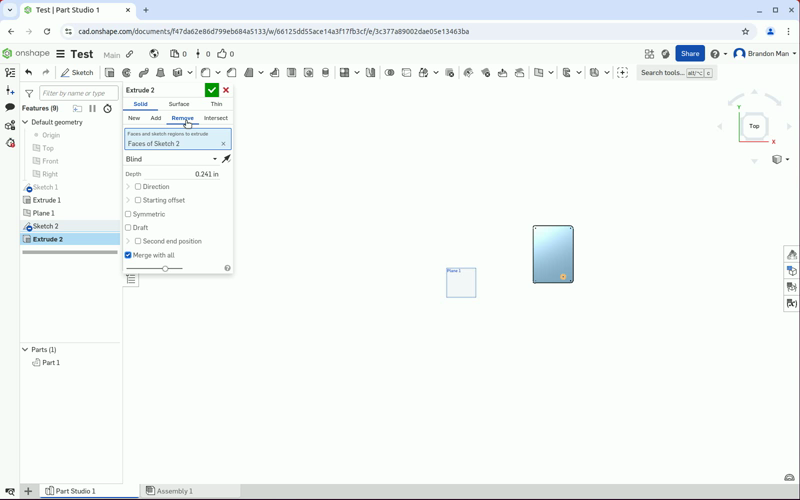
key(enter)
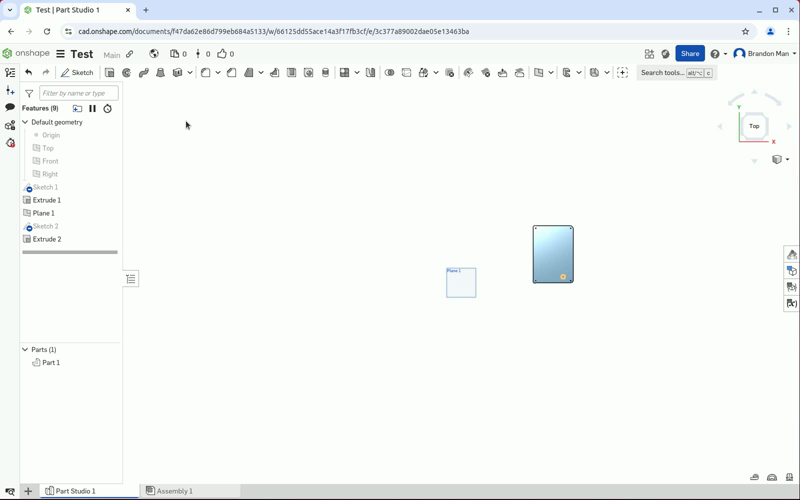
key(shift+h)
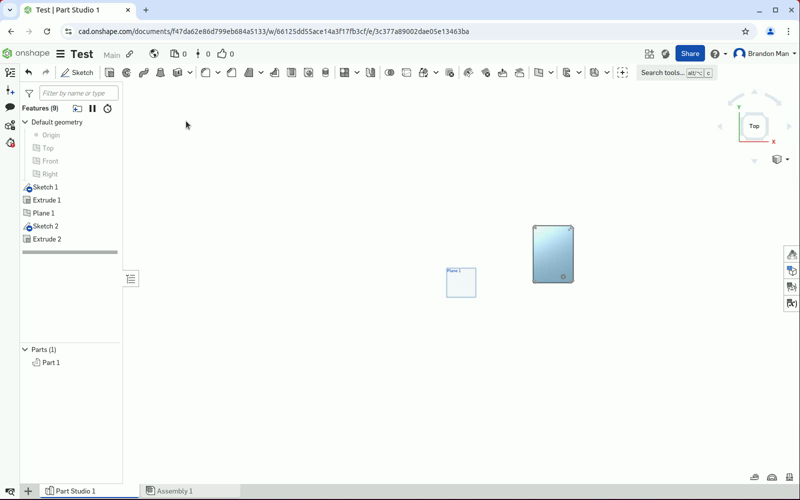
key(shift+h)
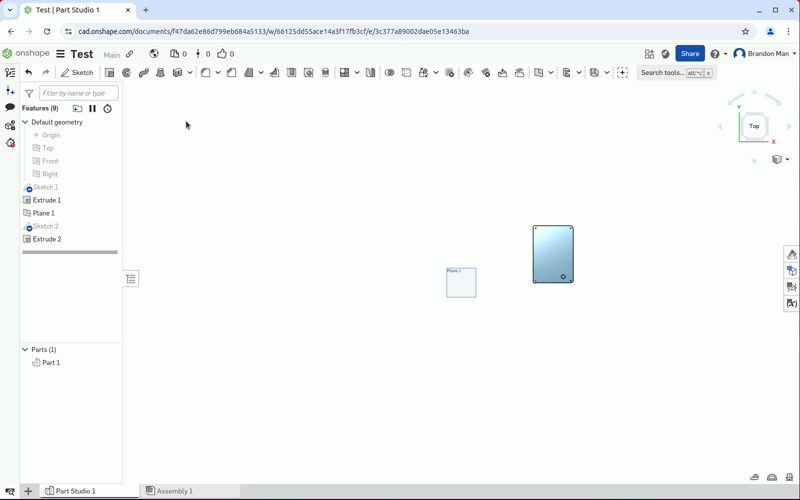
mouse_move(73, 189)
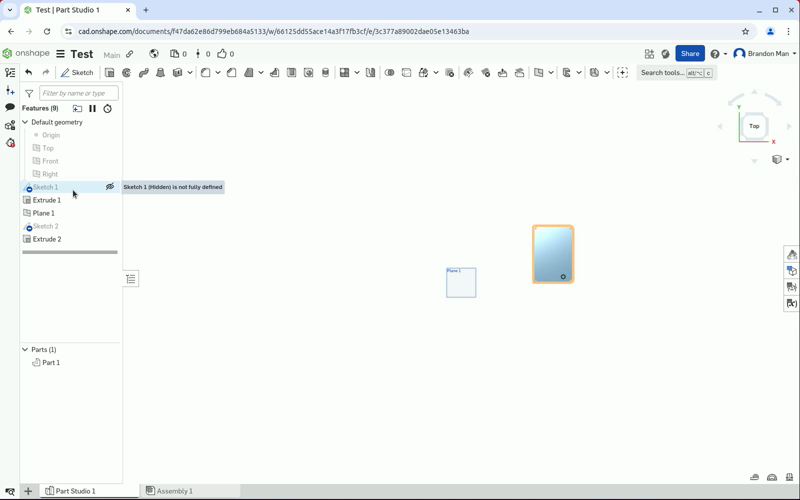
click(73, 189)
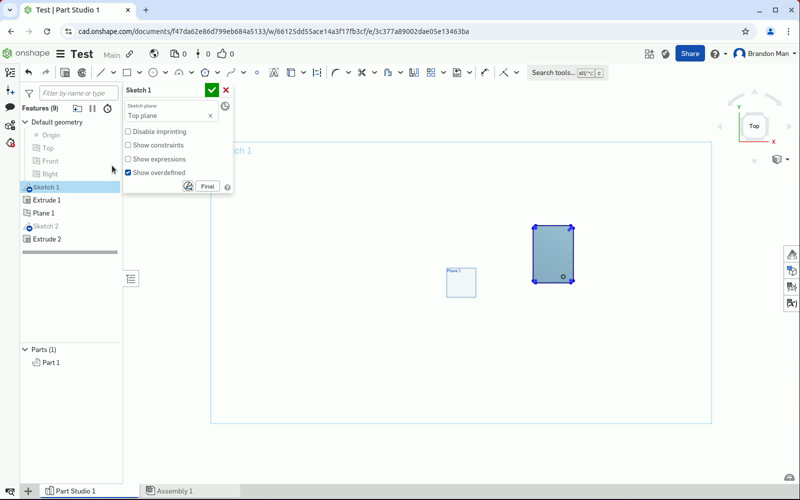
mouse_move(229, 92)
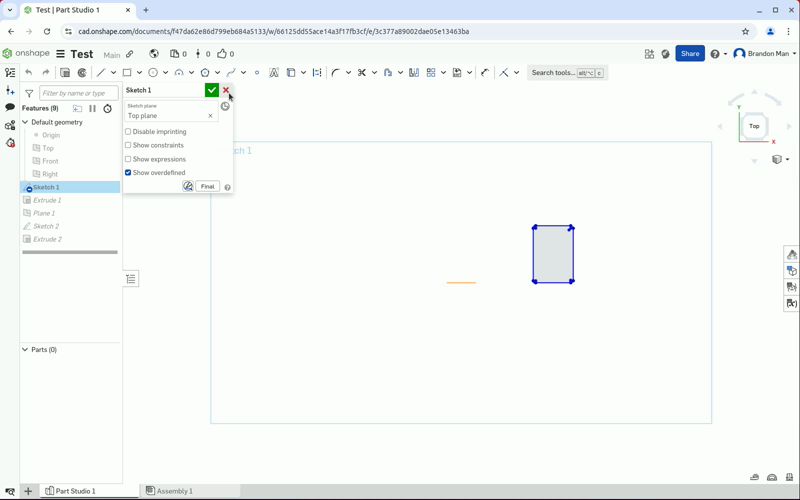
click(229, 92)
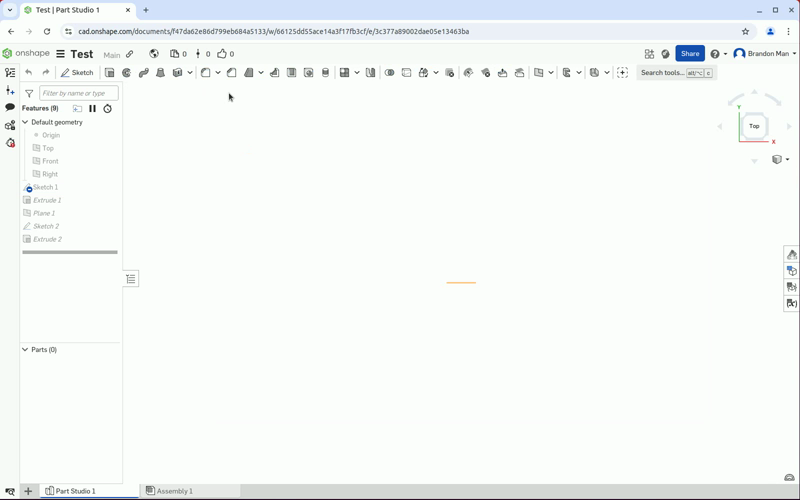
key(shift+s)
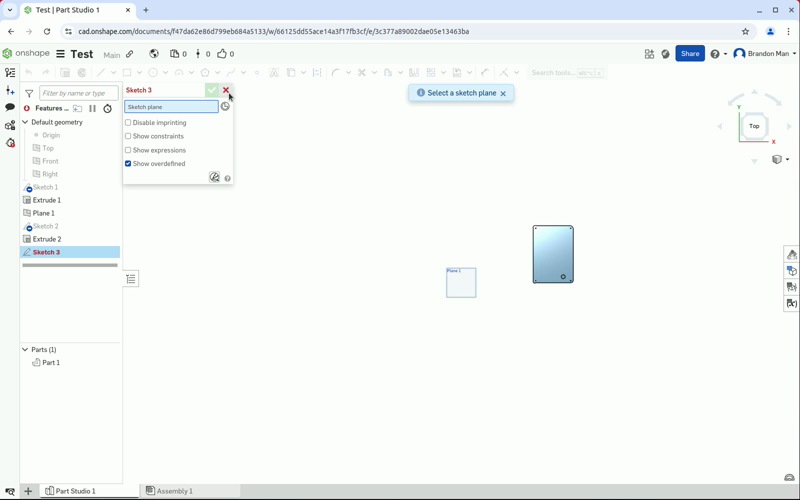
mouse_move(73, 215)
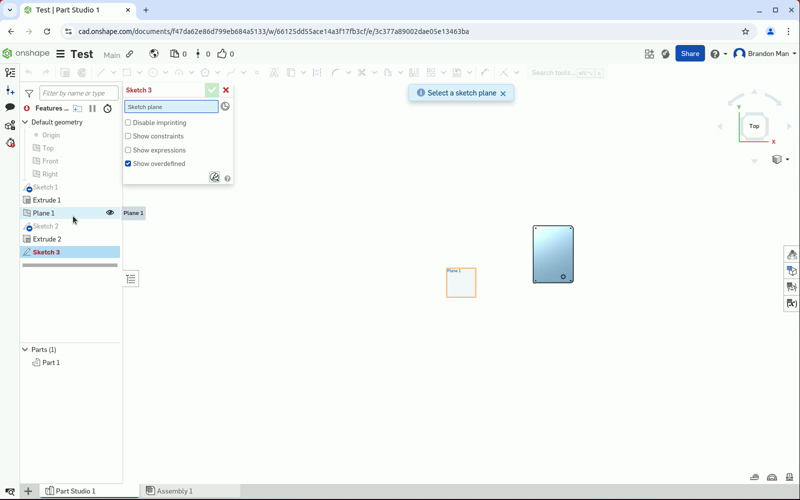
click(73, 215)
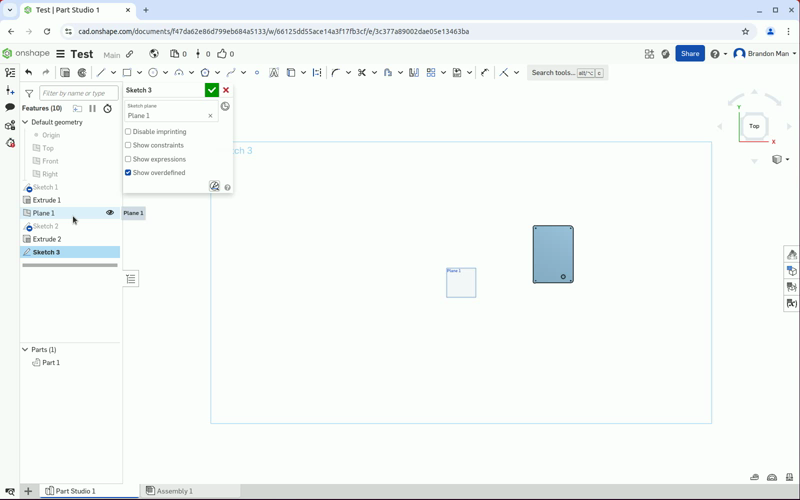
mouse_move(73, 352)
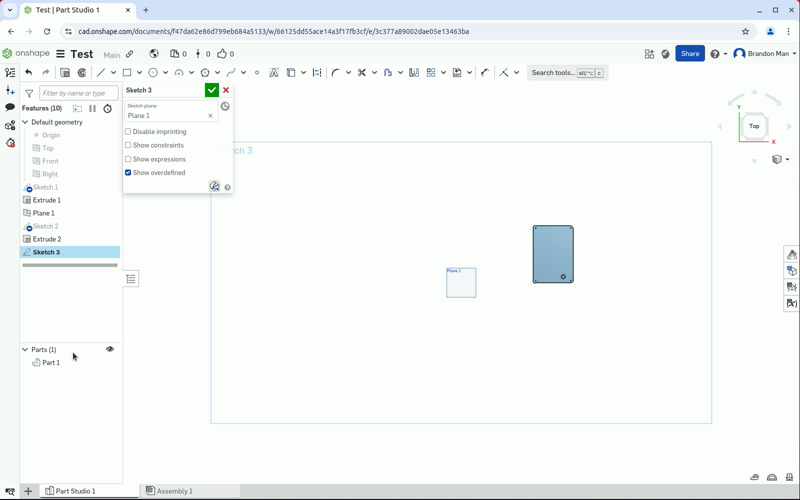
key(y)
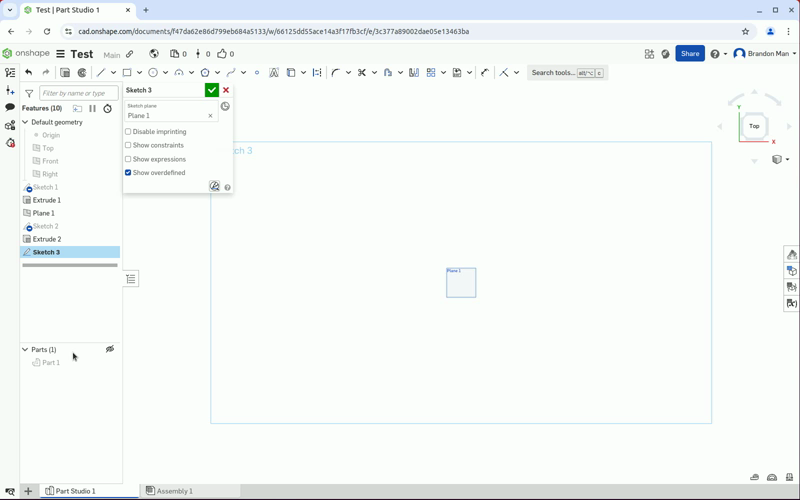
key(c)
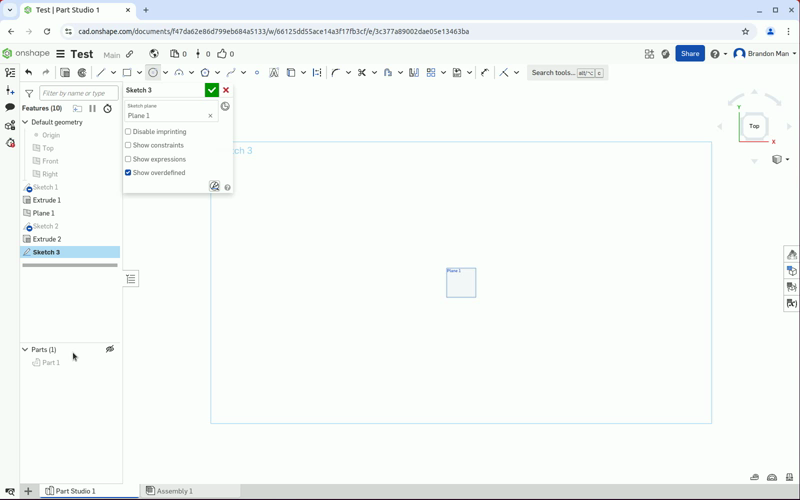
key_down(shift)
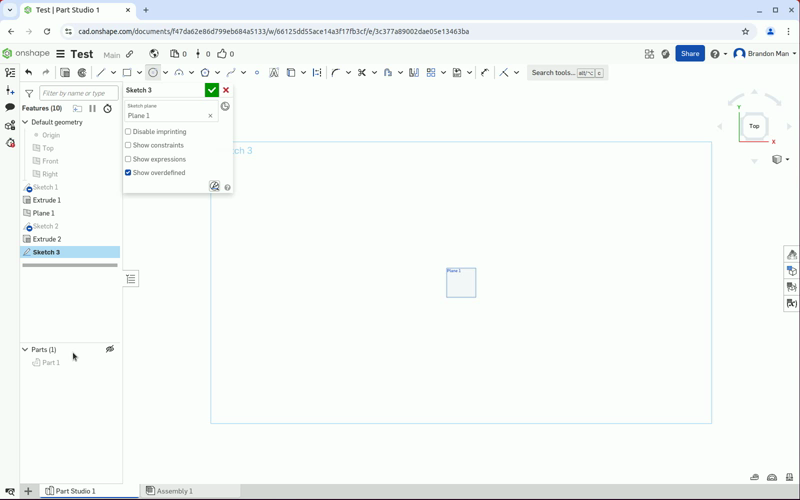
mouse_move(546, 276)
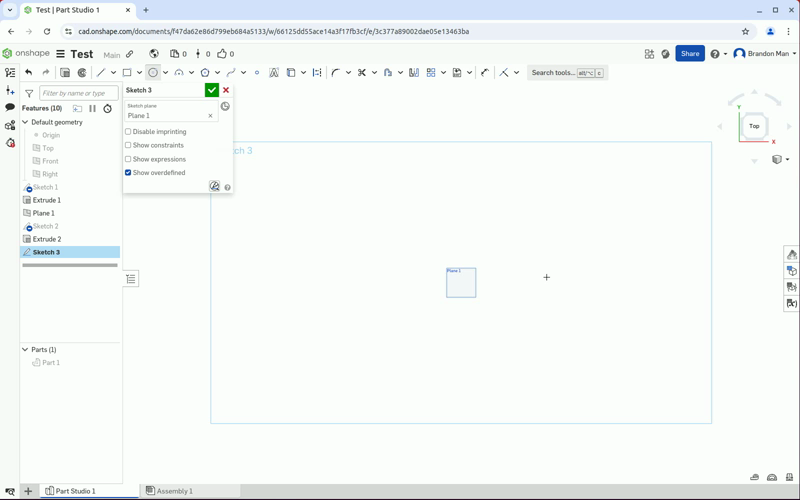
click(546, 276)
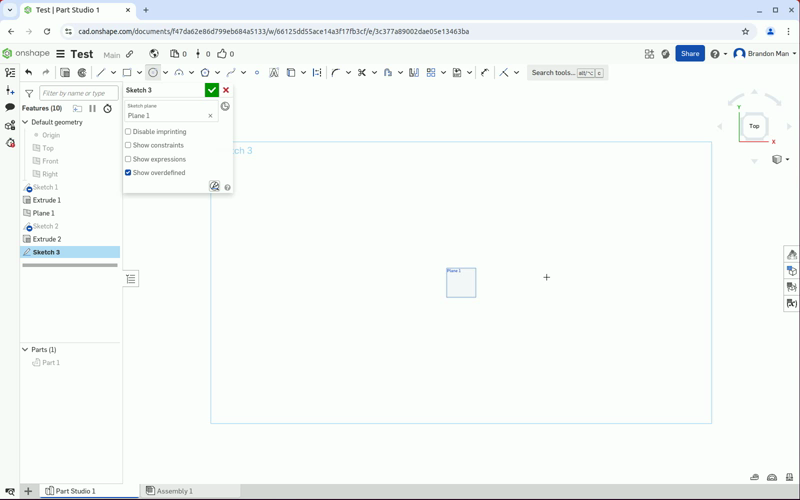
key_up(shift)
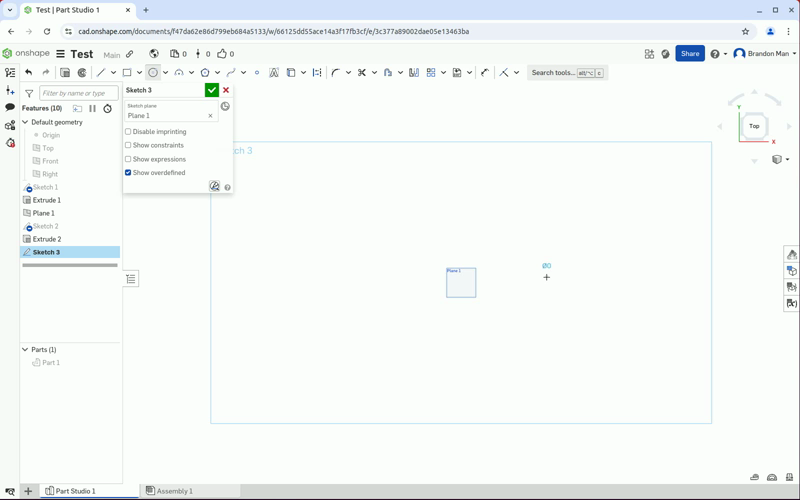
mouse_move(548, 276)
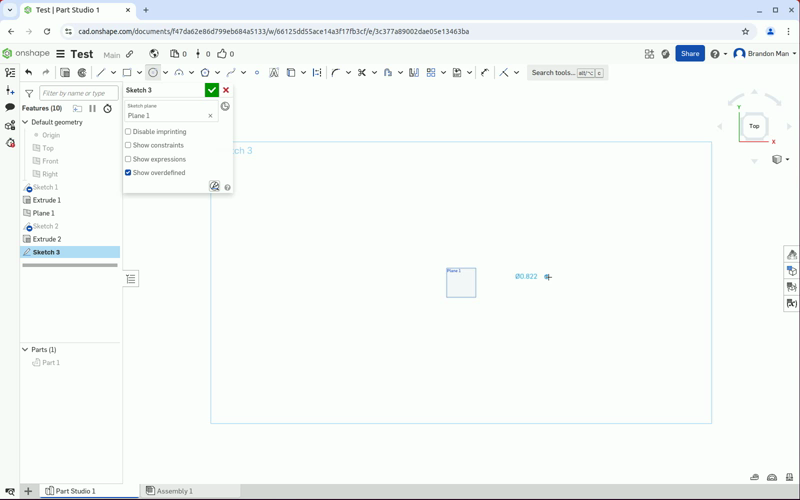
scroll(6)
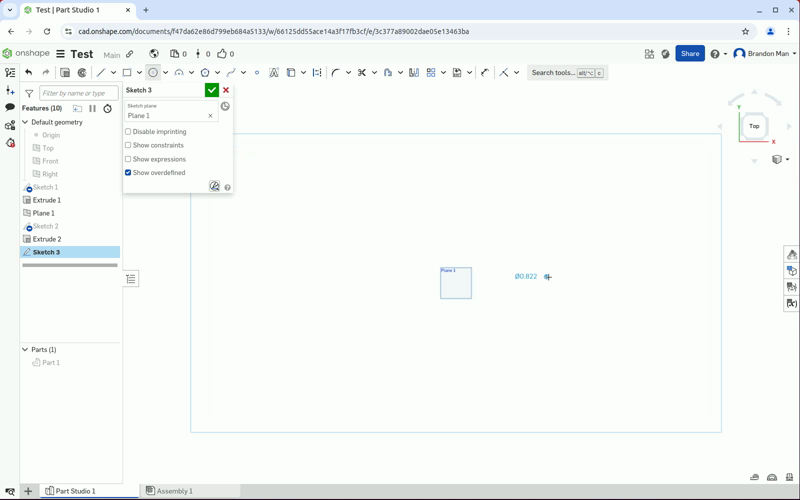
scroll(6)
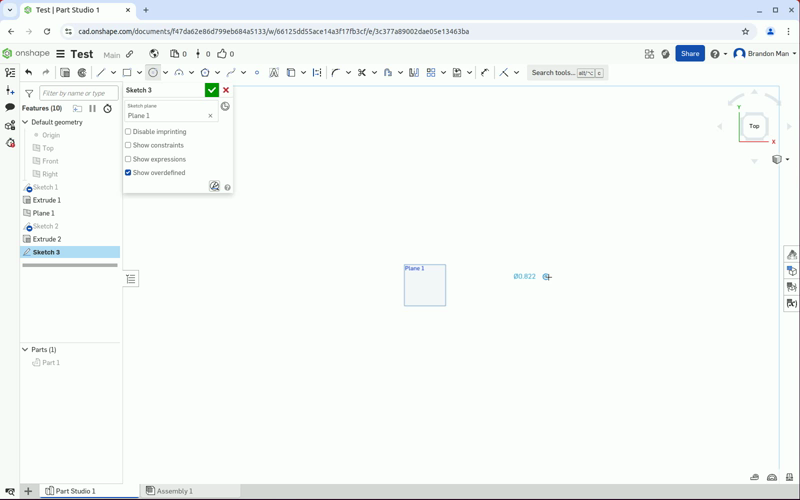
scroll(6)
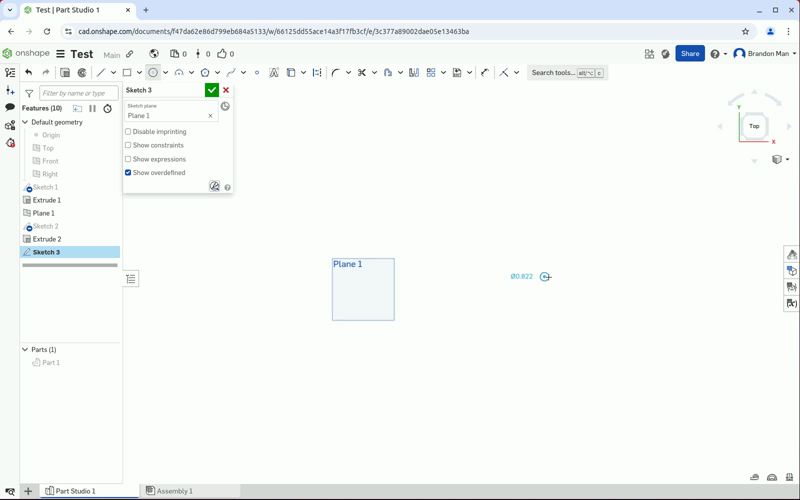
scroll(6)
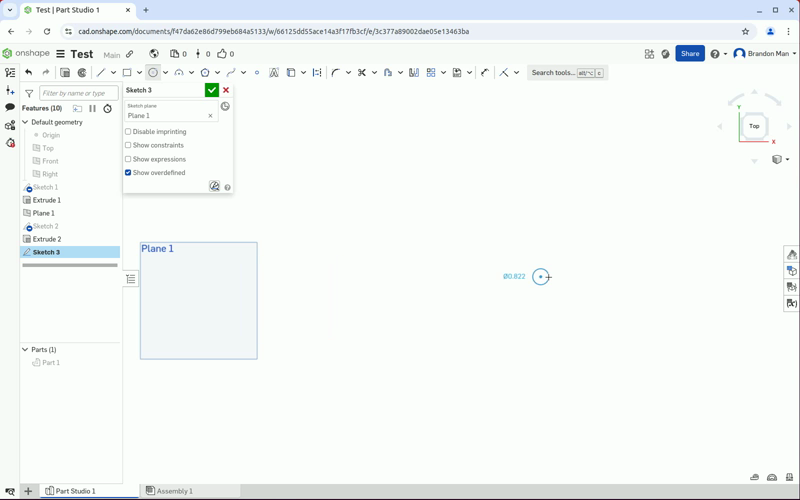
scroll(6)
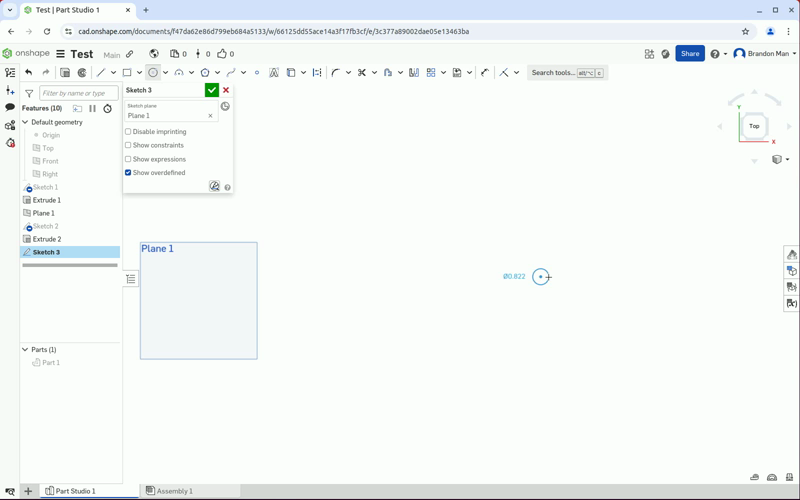
scroll(6)
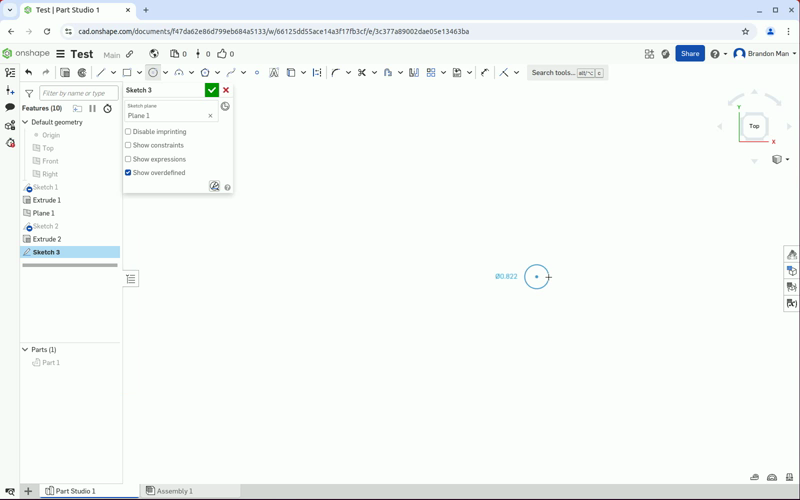
scroll(6)
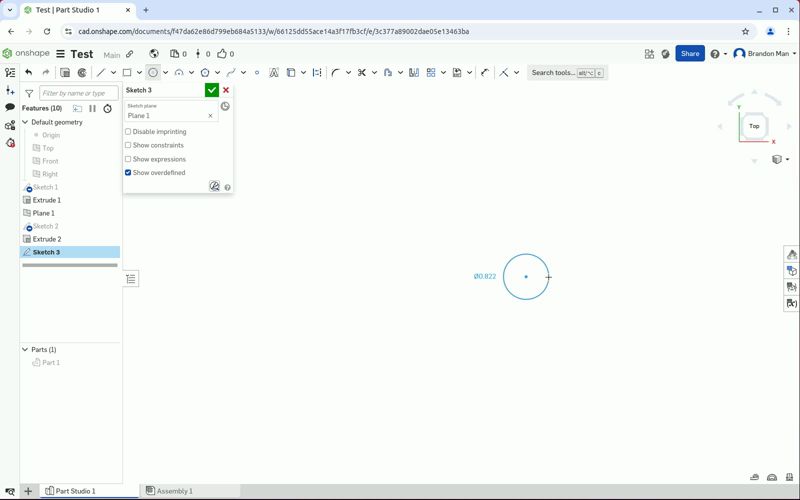
click(548, 276)
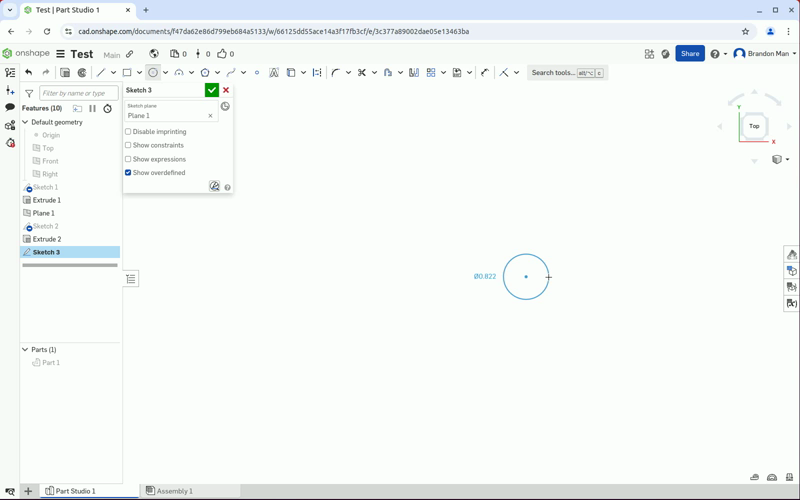
scroll(-6)
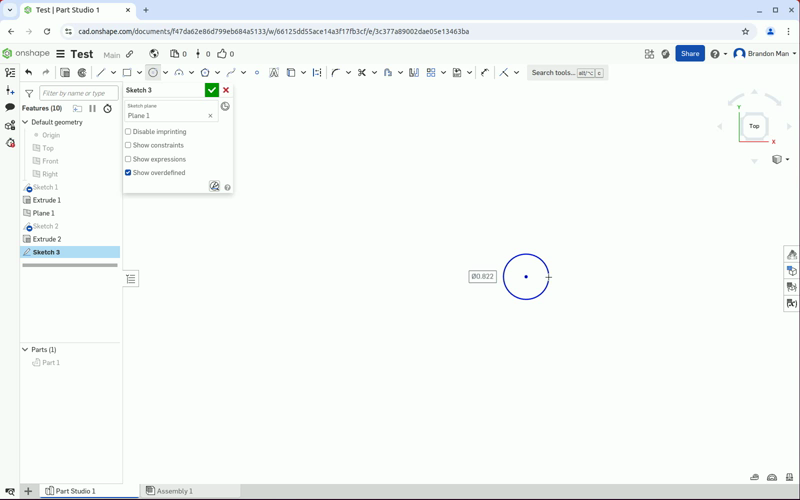
scroll(-6)
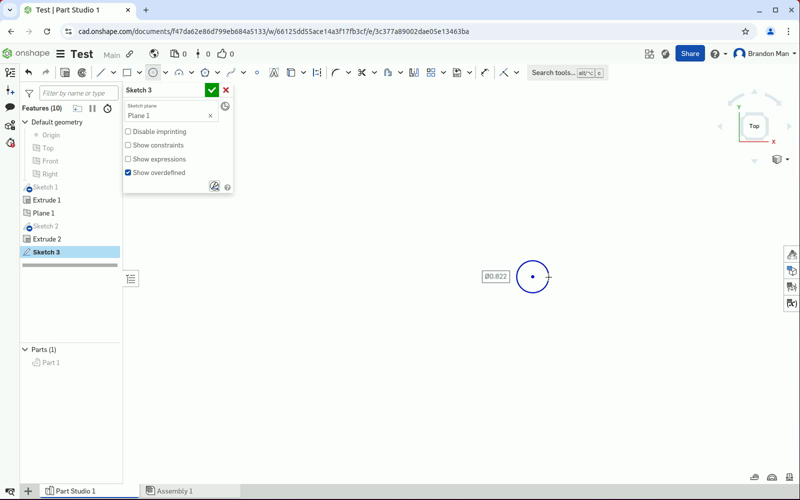
scroll(-6)
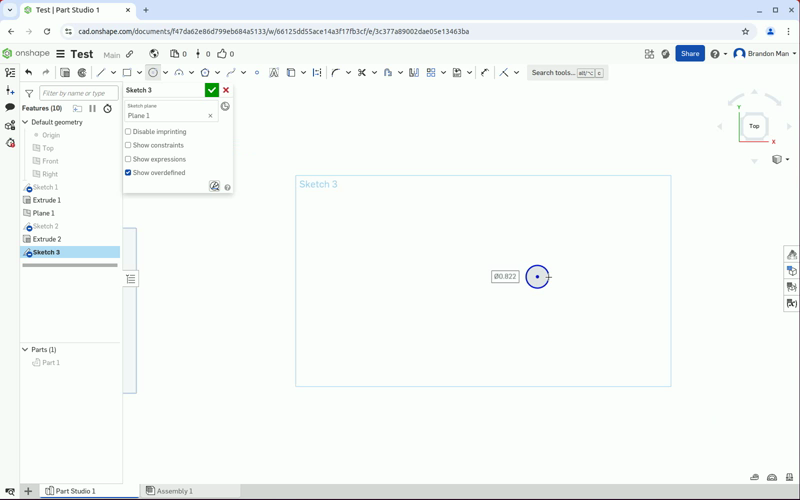
scroll(-6)
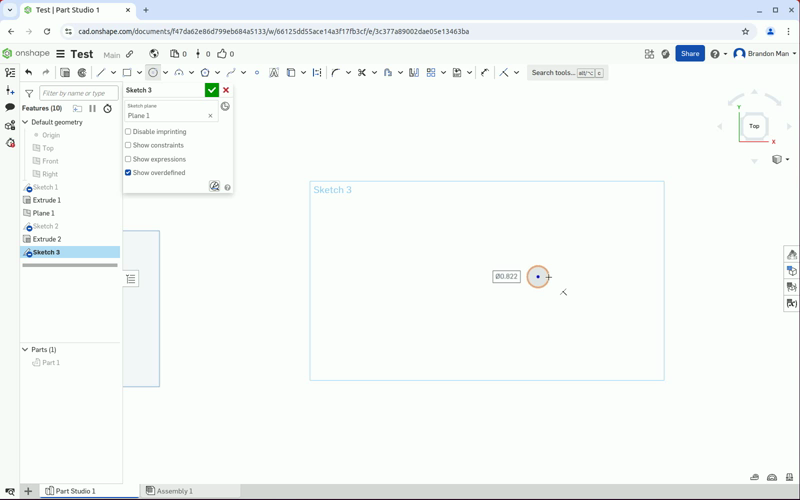
scroll(-6)
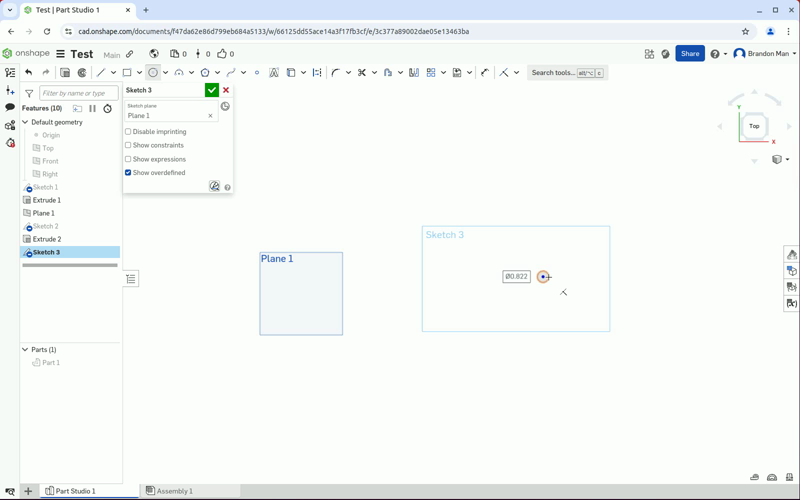
scroll(-6)
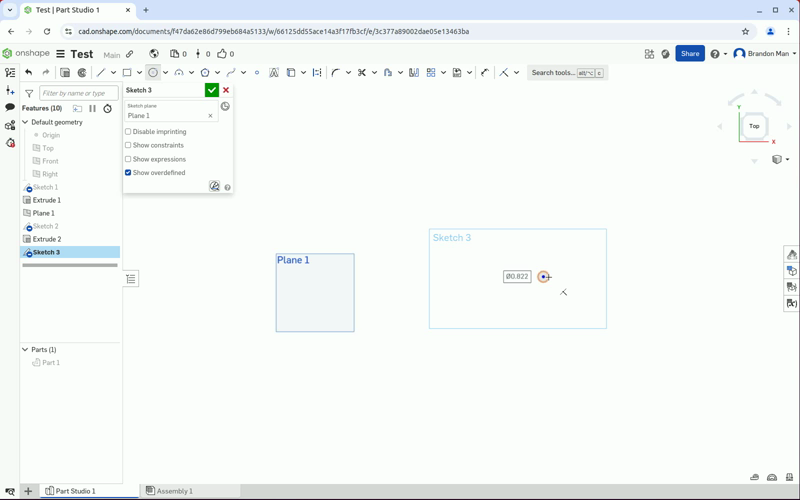
scroll(-6)
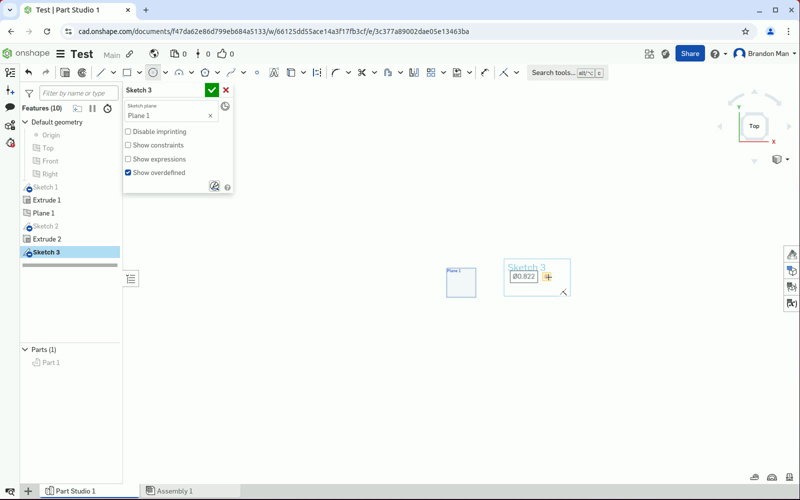
key(esc)
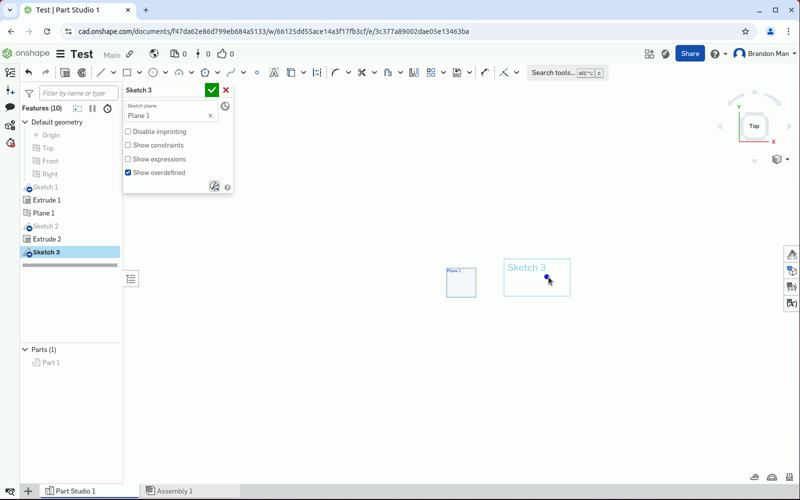
mouse_move(547, 277)
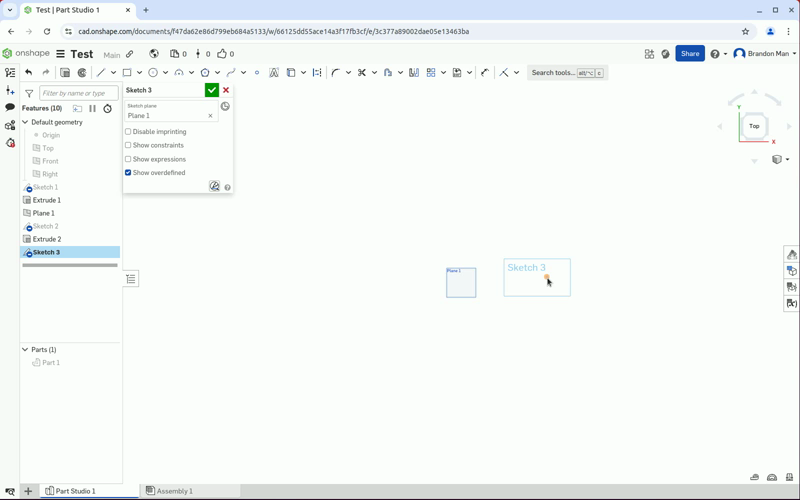
scroll(6)
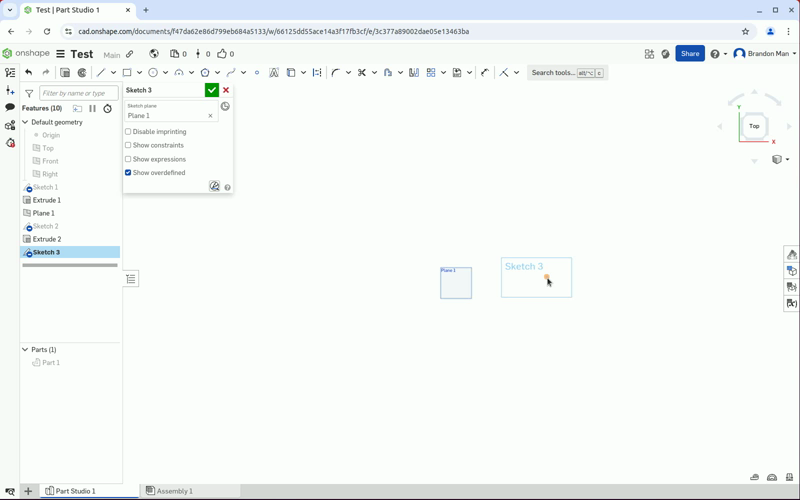
scroll(6)
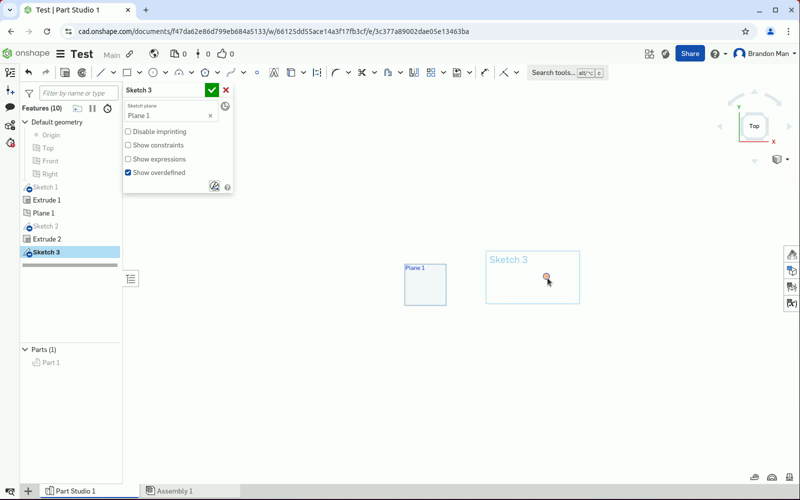
scroll(6)
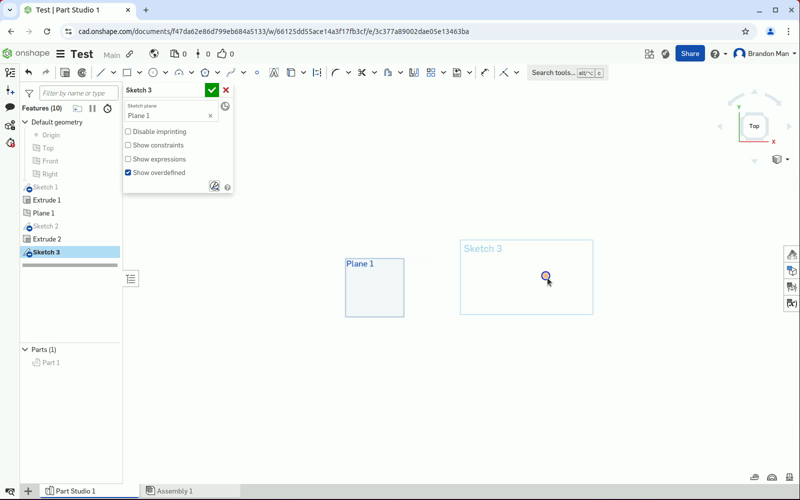
scroll(6)
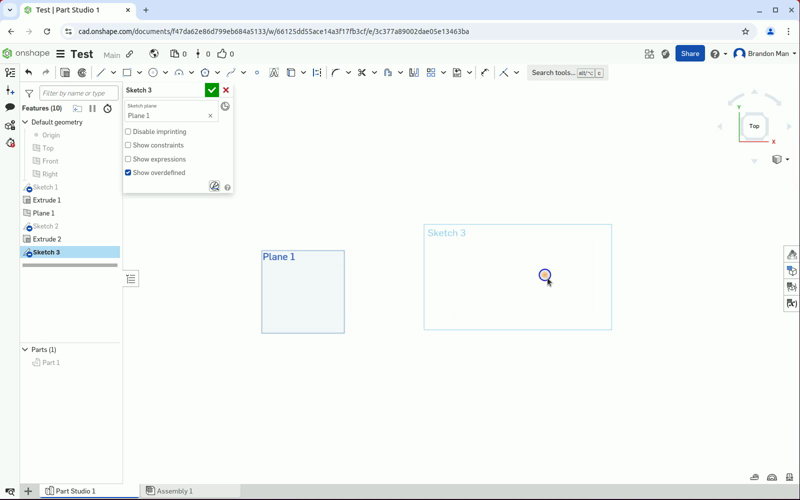
scroll(6)
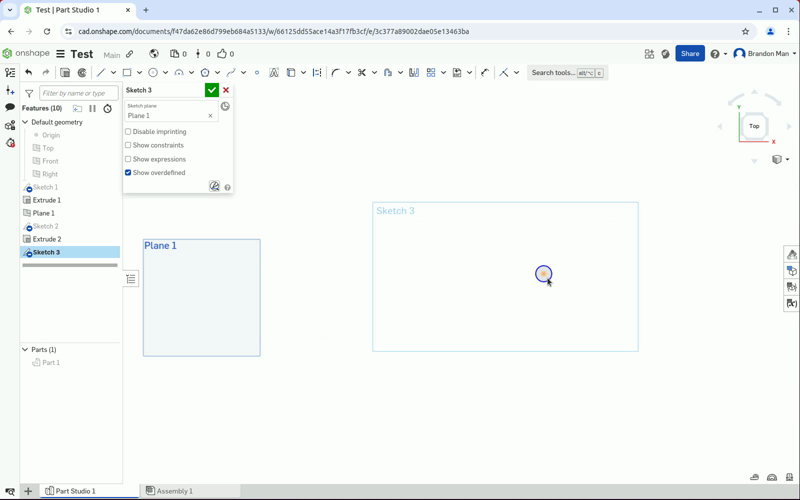
scroll(6)
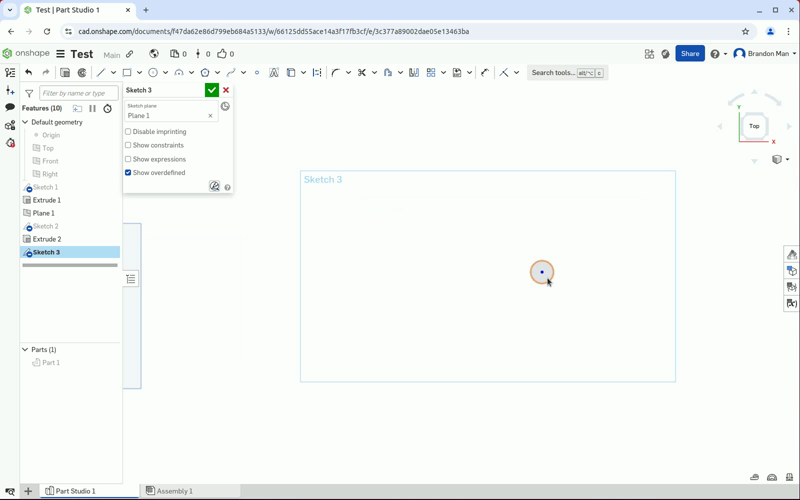
scroll(6)
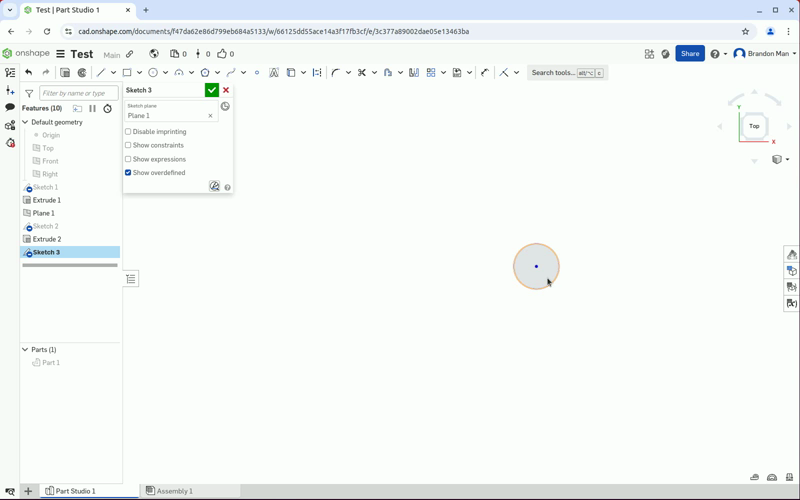
click(547, 277)
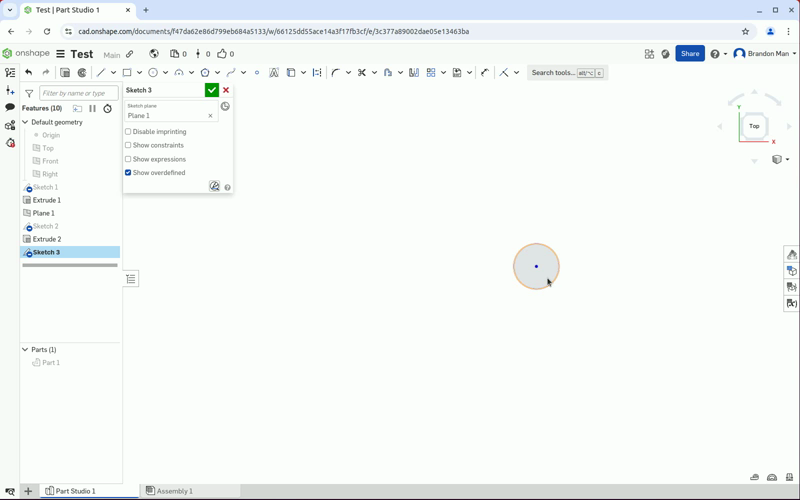
scroll(-6)
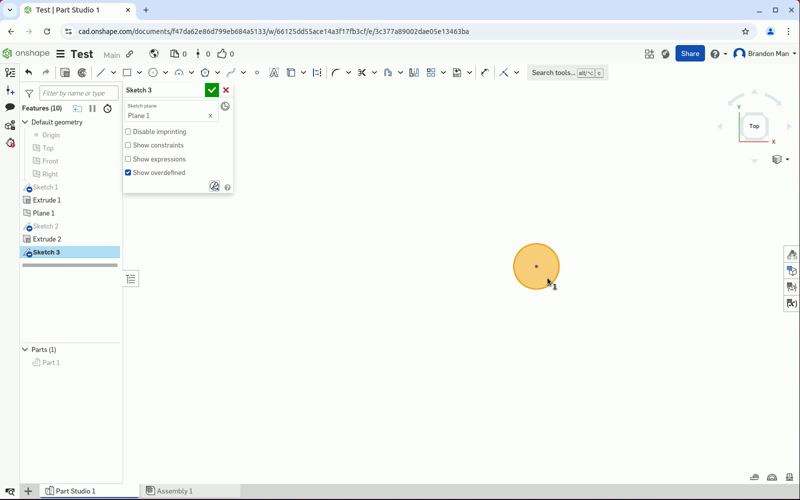
scroll(-6)
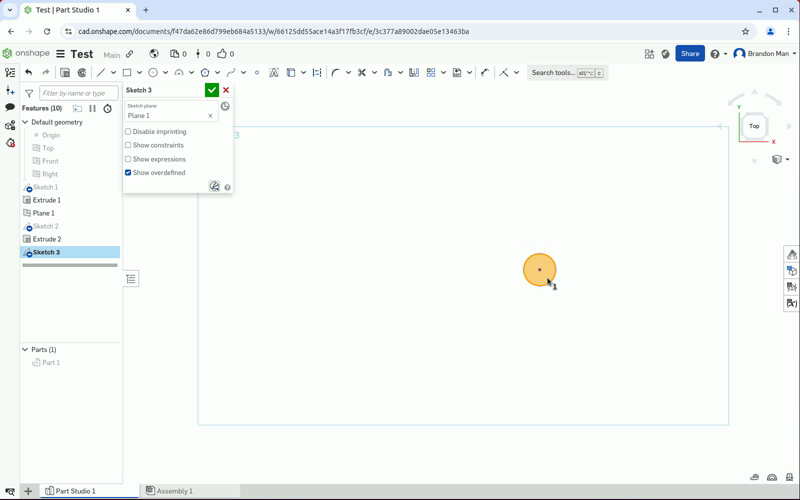
scroll(-6)
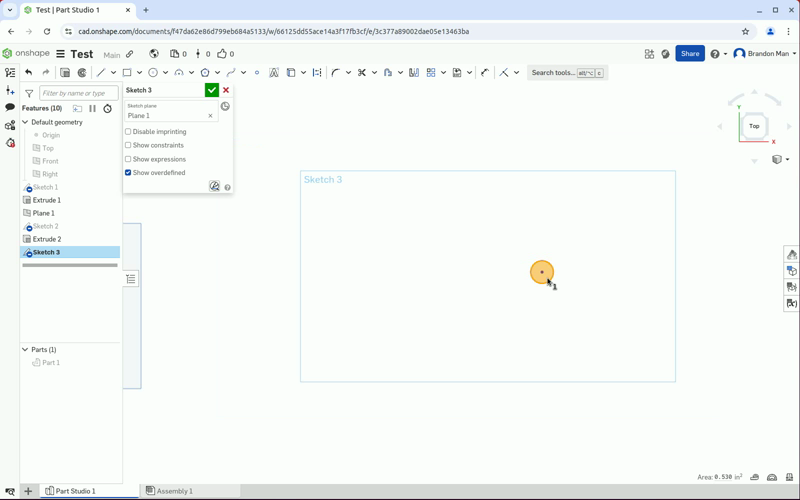
scroll(-6)
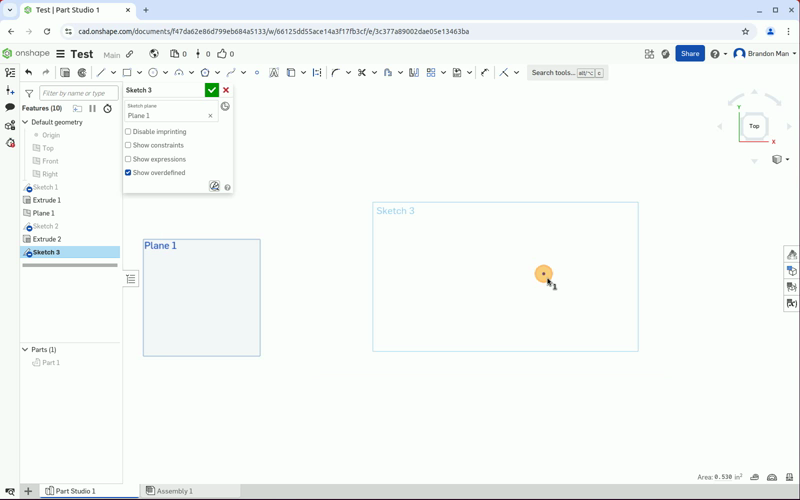
scroll(-6)
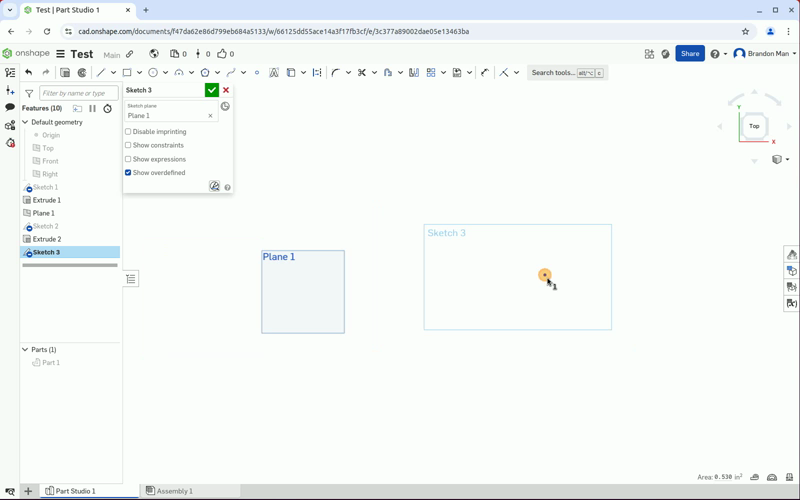
scroll(-6)
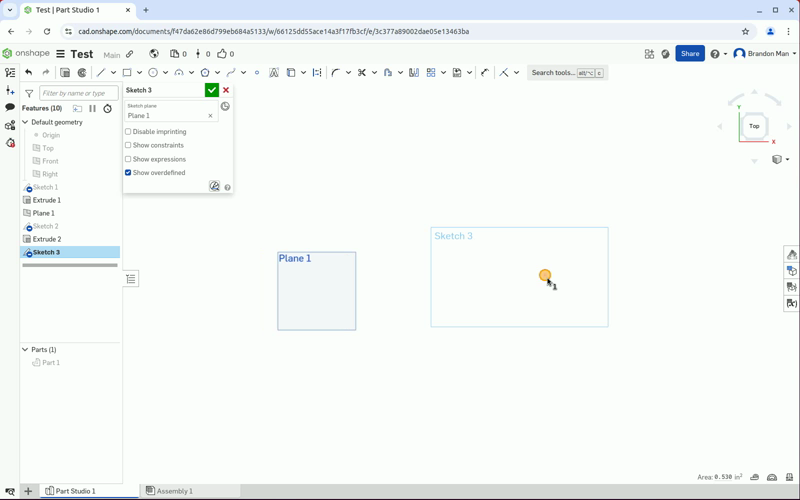
scroll(-6)
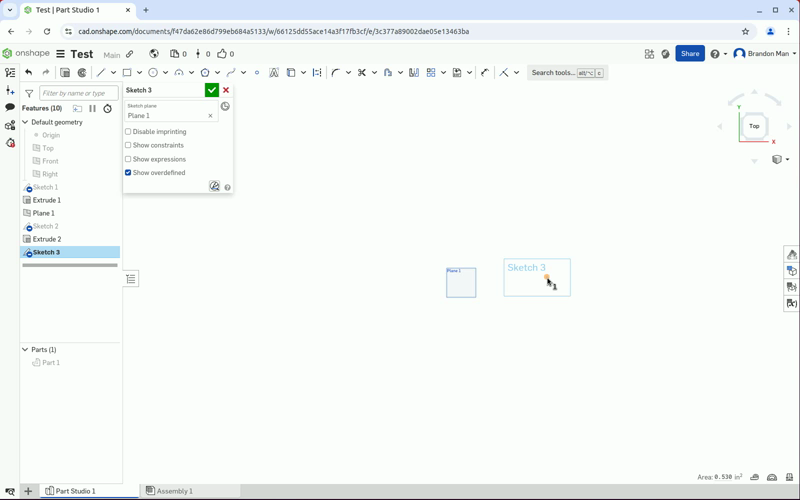
mouse_move(73, 352)
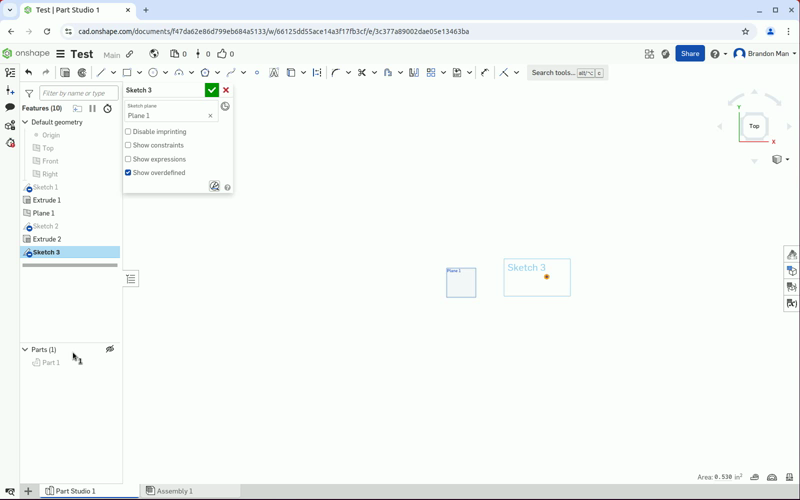
key(shift+y)
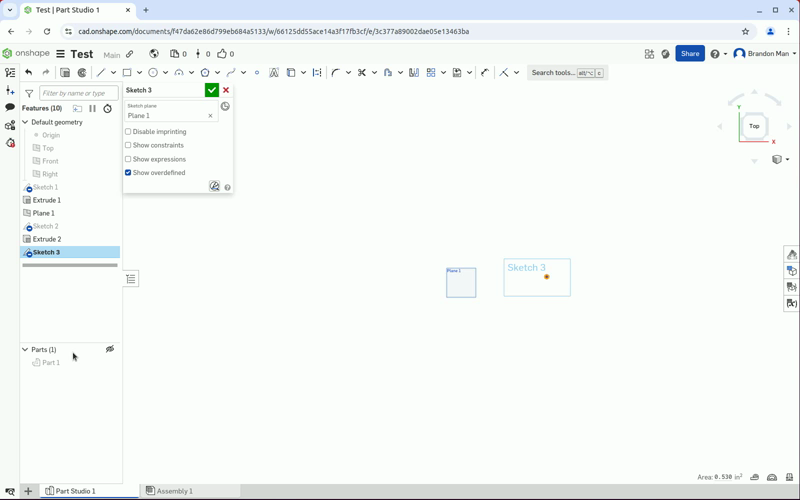
key(shift+e)
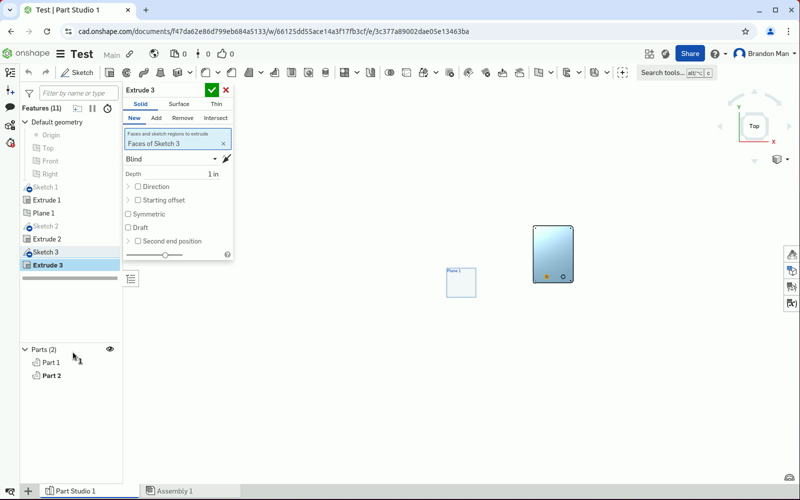
mouse_move(143, 106)
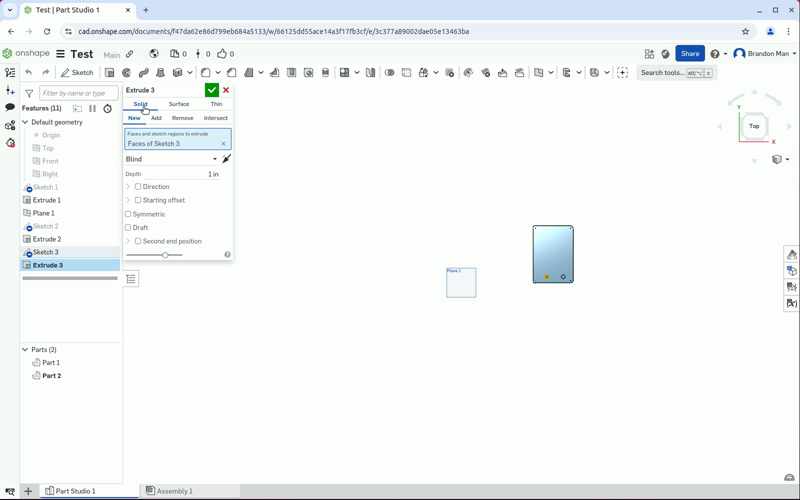
click(143, 106)
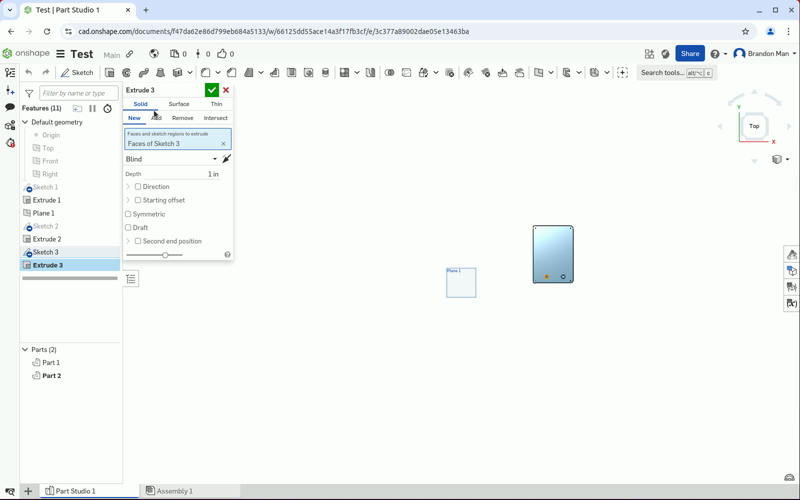
mouse_move(186, 120)
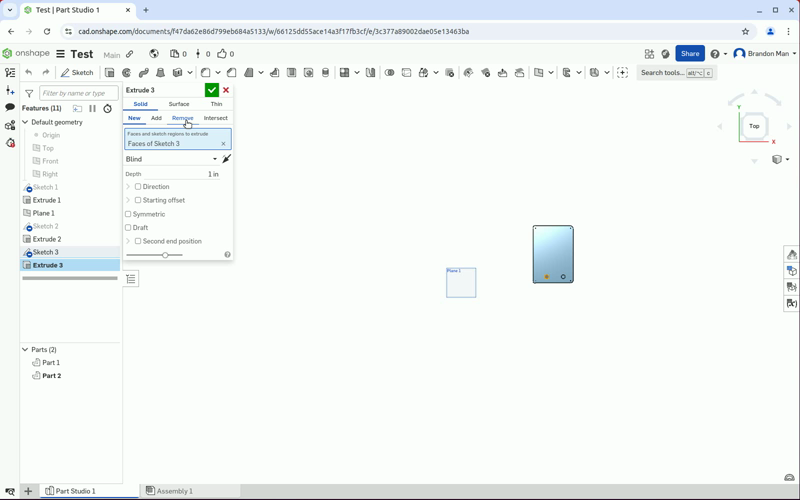
click(186, 120)
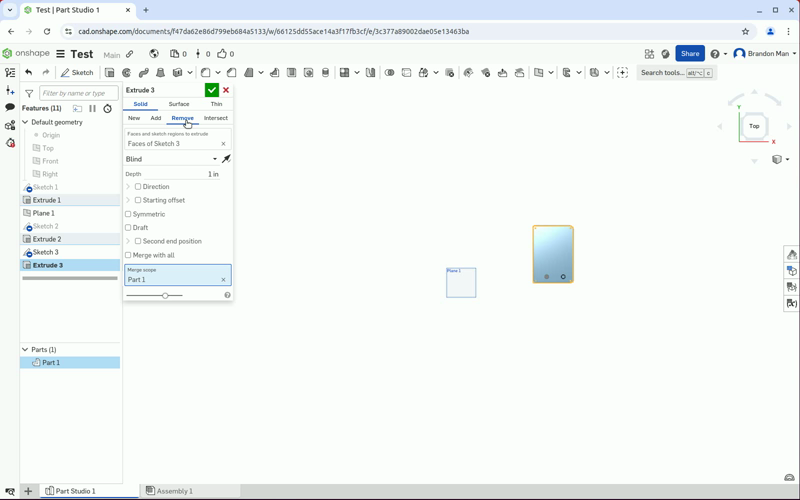
key(tab, 4)
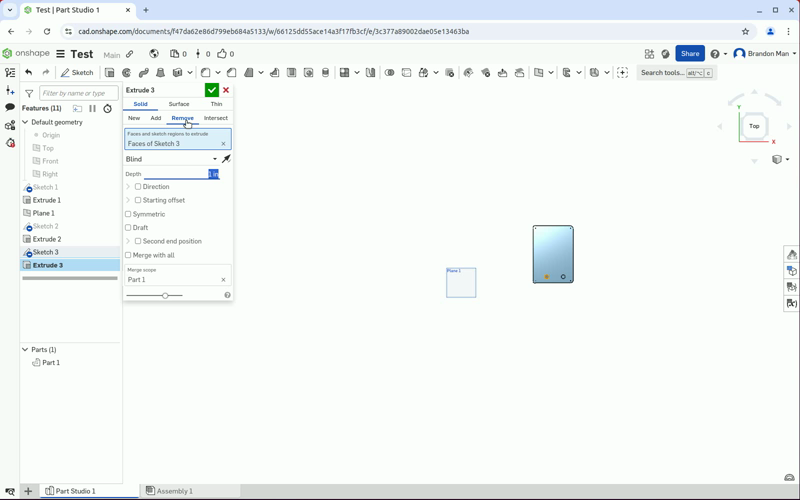
text(0.241)
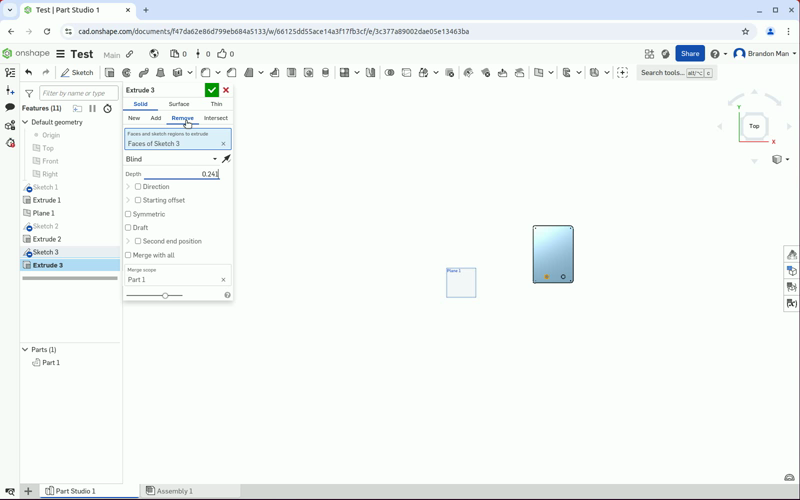
key(tab, 6)
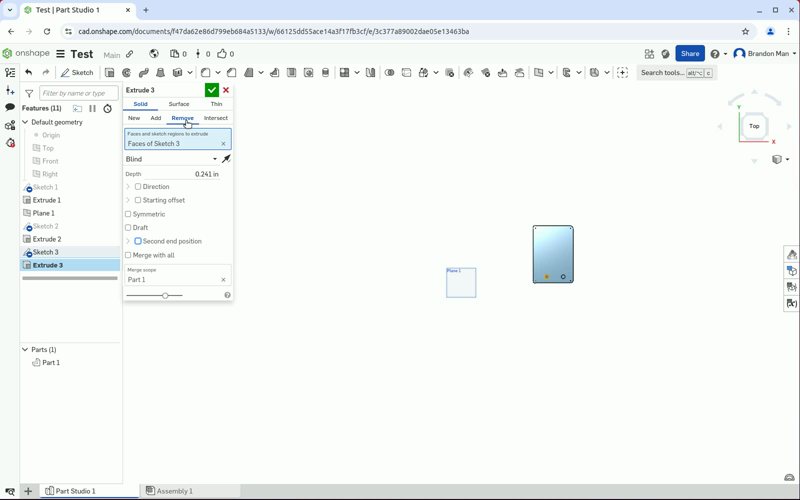
key(space)
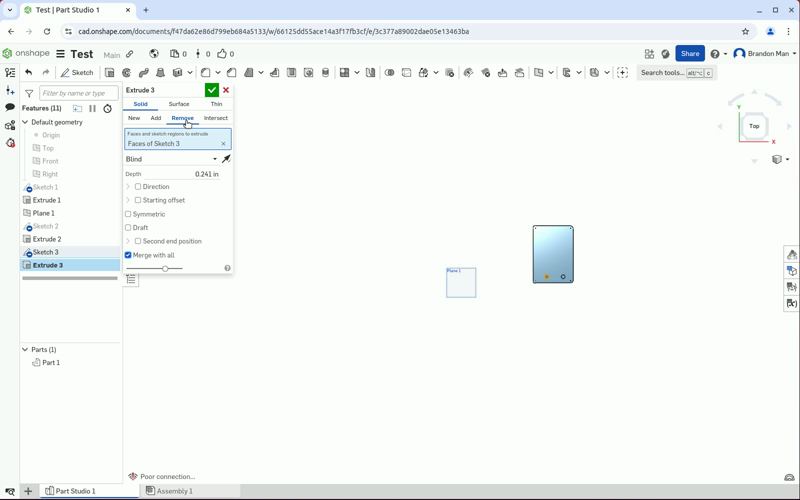
key(enter)
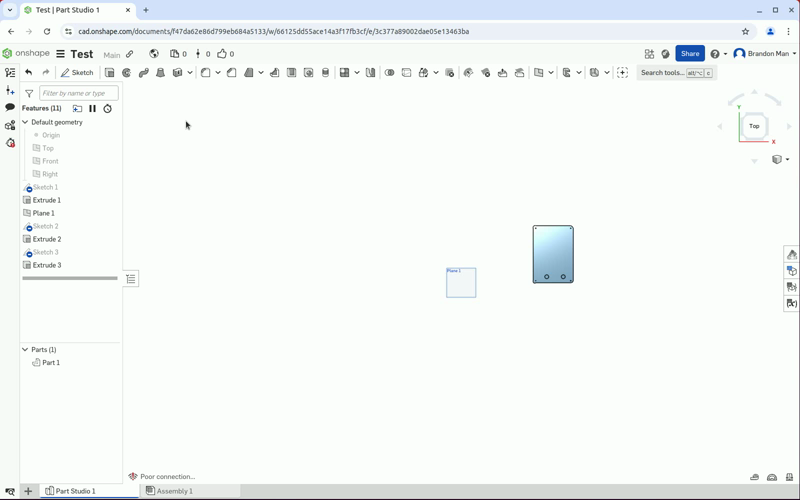
key(shift+h)
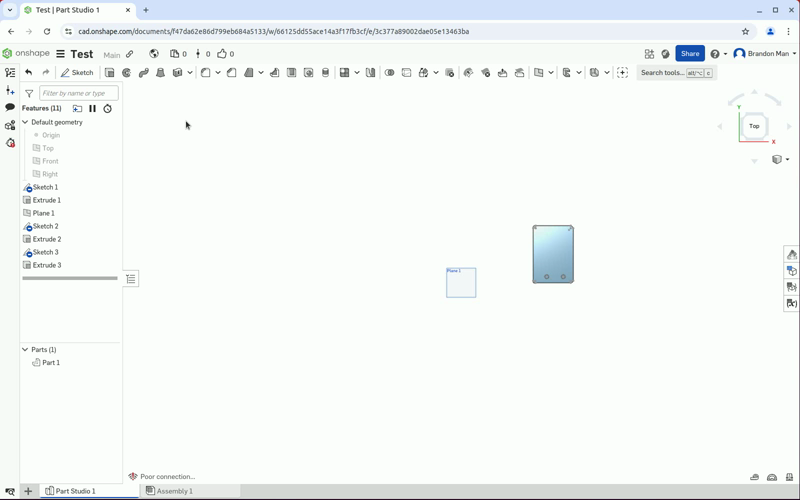
key(shift+h)
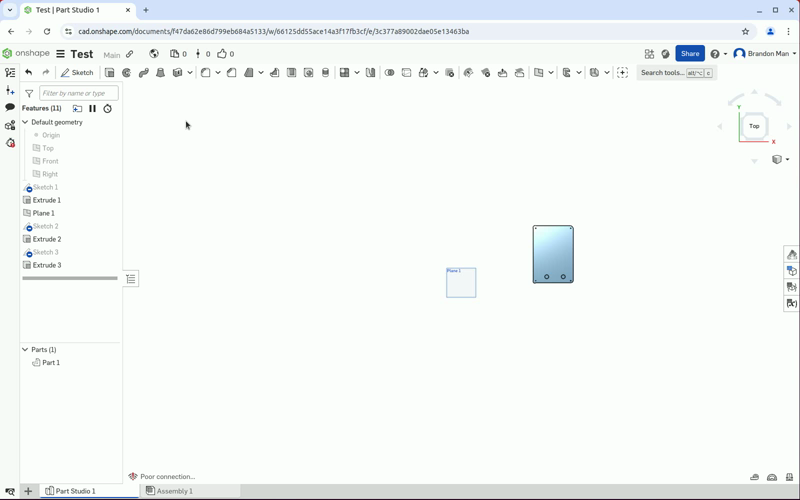
mouse_move(73, 189)
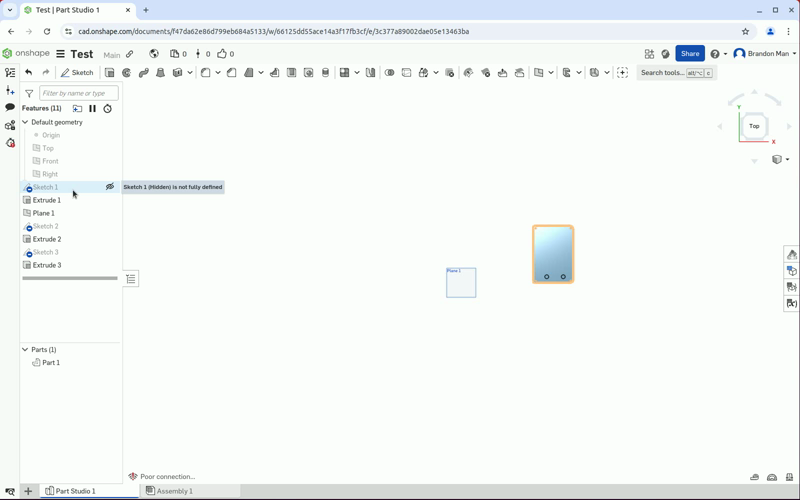
click(73, 189)
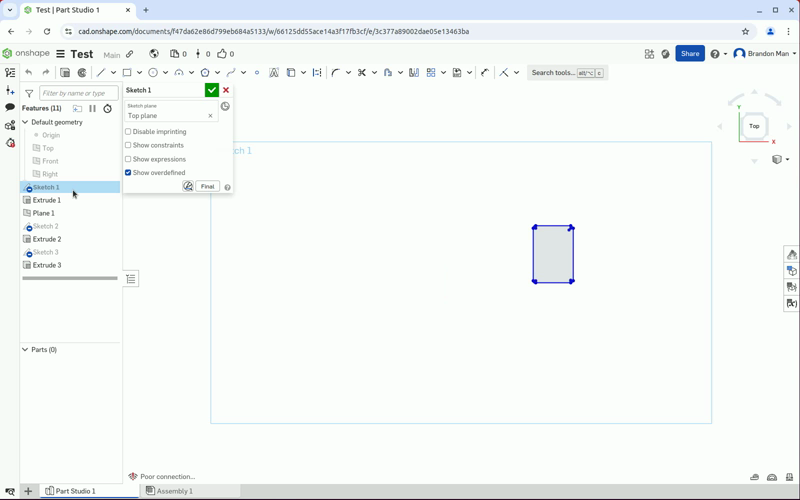
mouse_move(229, 92)
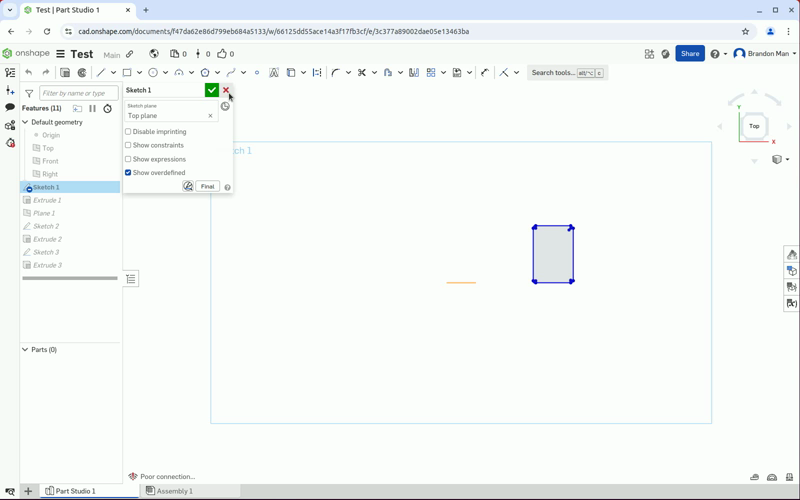
click(229, 92)
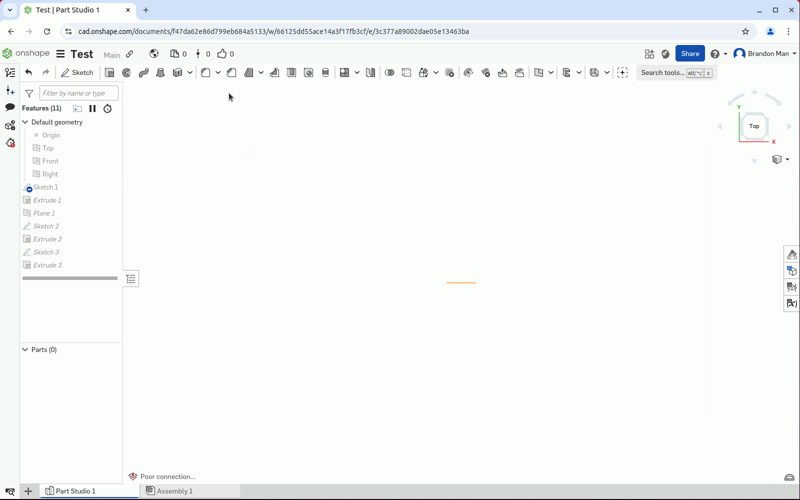
key(shift+s)
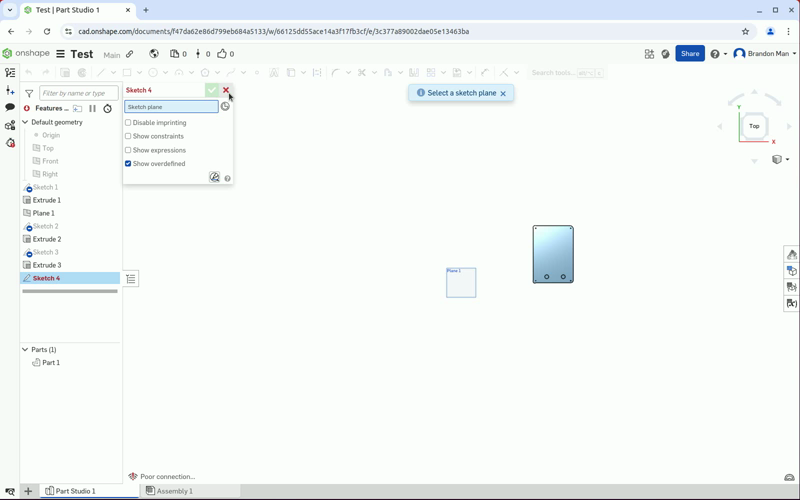
mouse_move(73, 215)
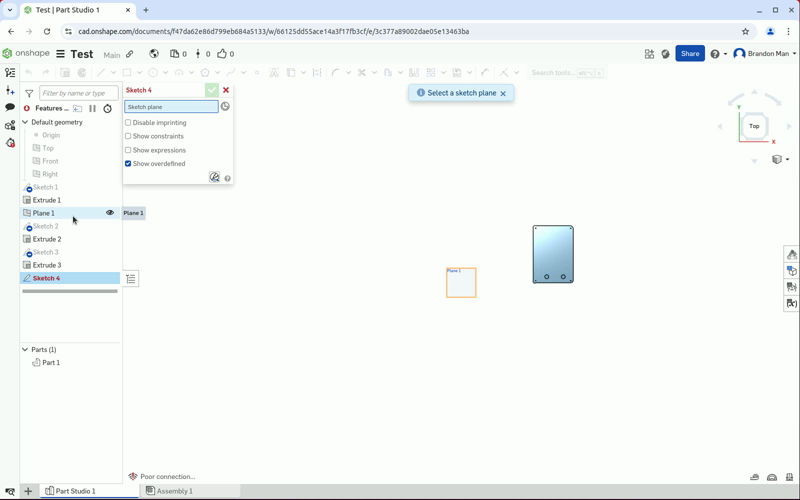
click(73, 215)
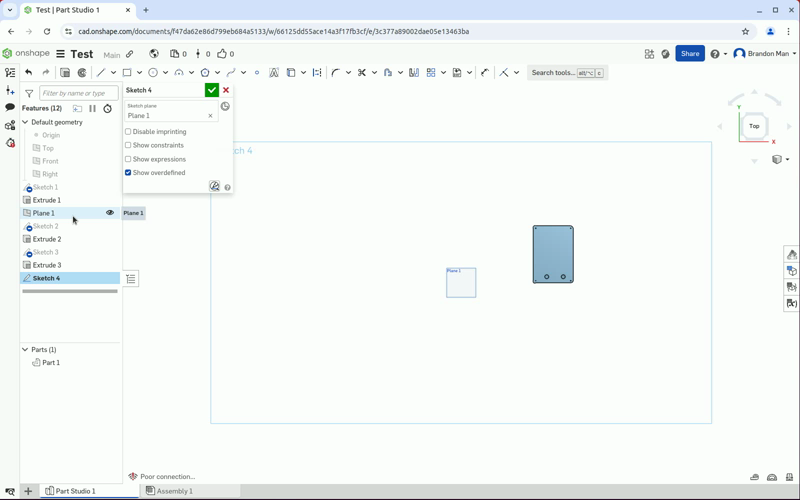
mouse_move(73, 352)
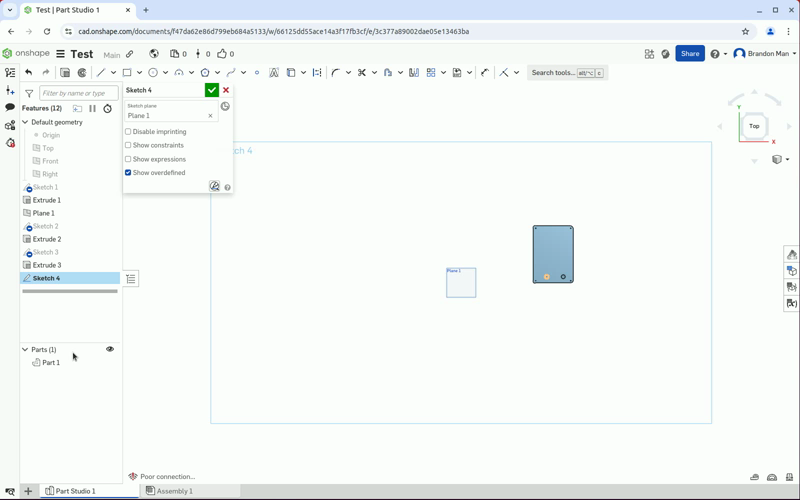
key(y)
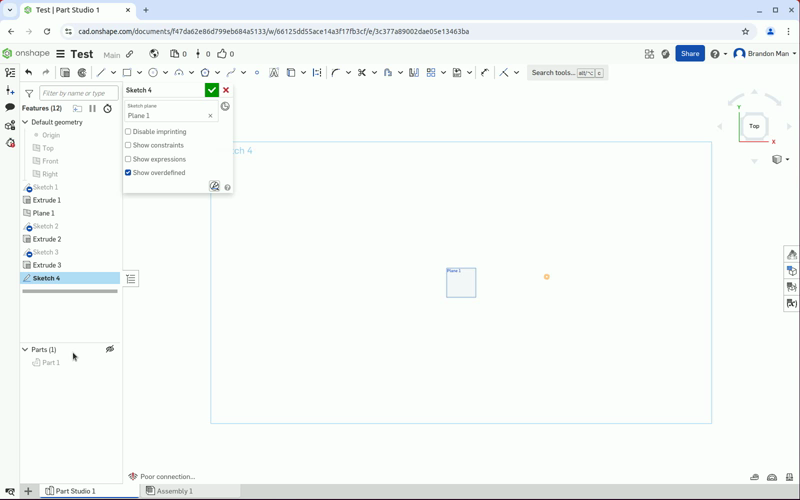
key(c)
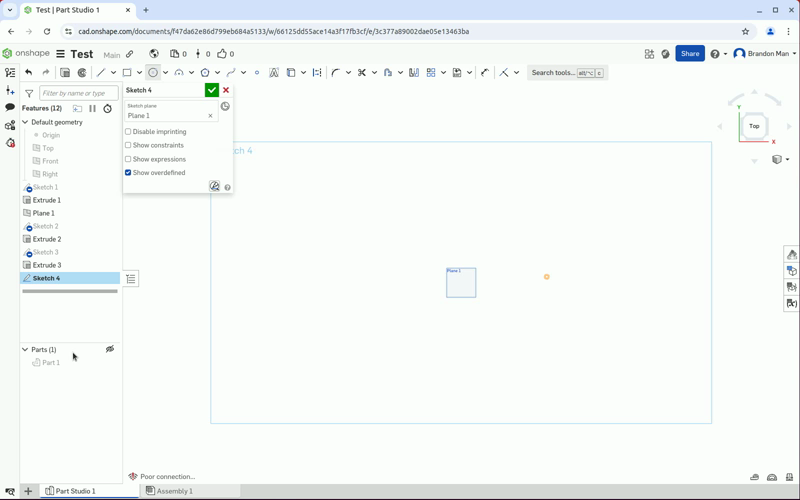
key_down(shift)
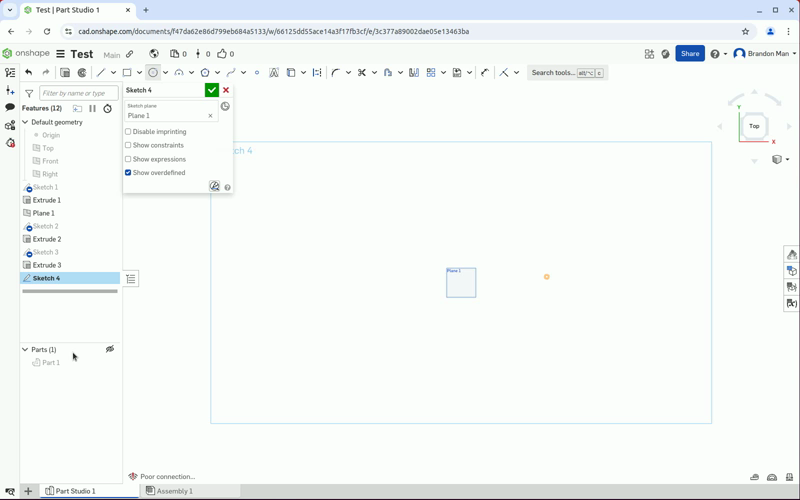
mouse_move(563, 276)
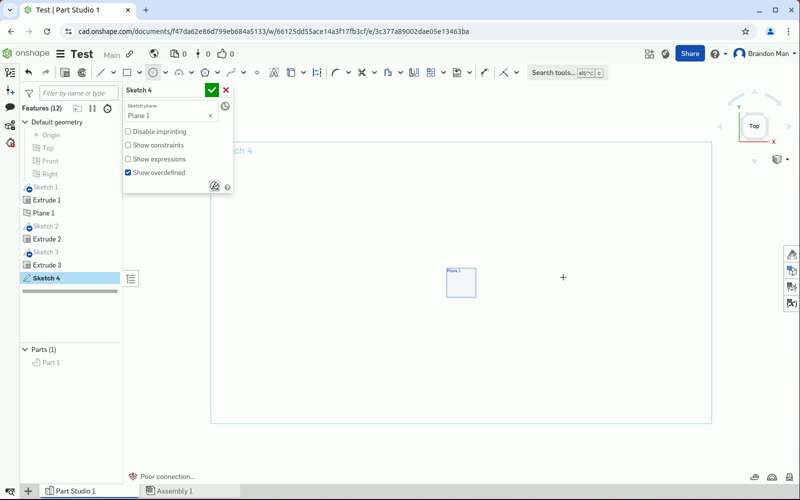
click(563, 276)
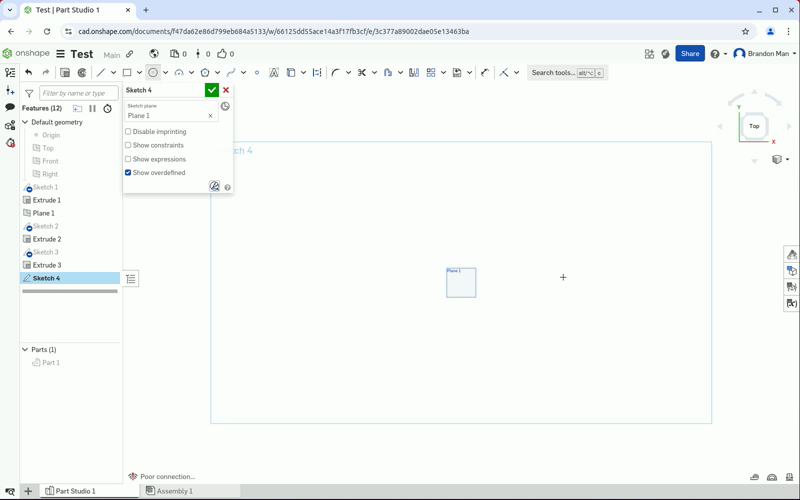
key_up(shift)
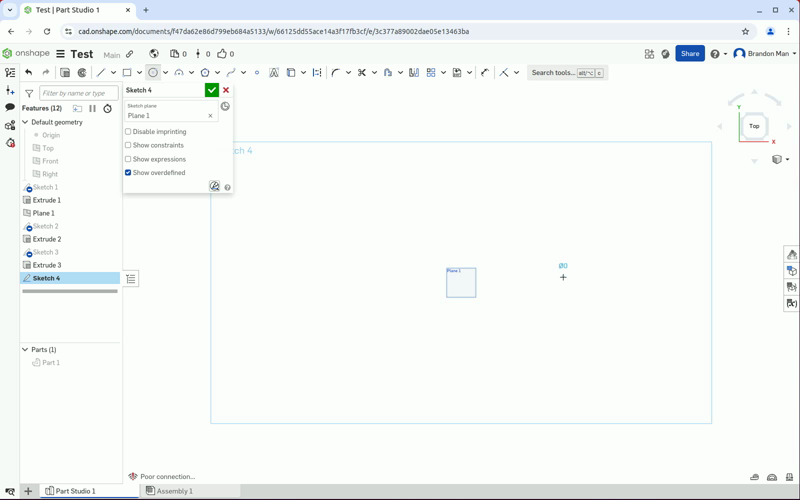
mouse_move(564, 276)
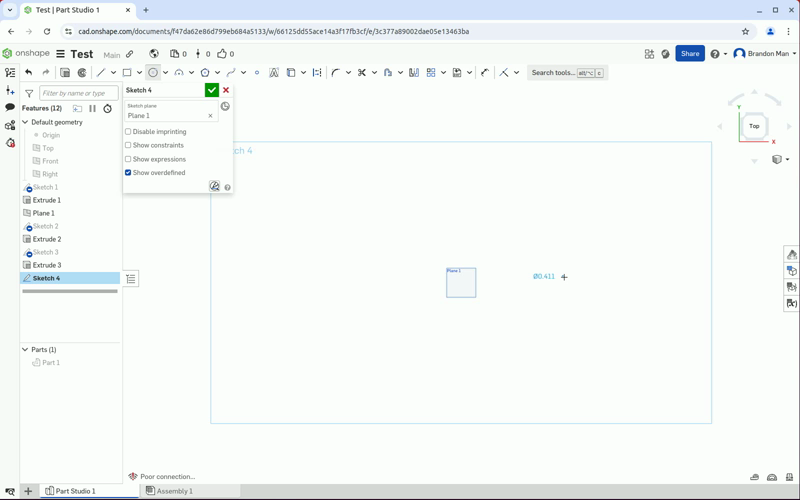
scroll(6)
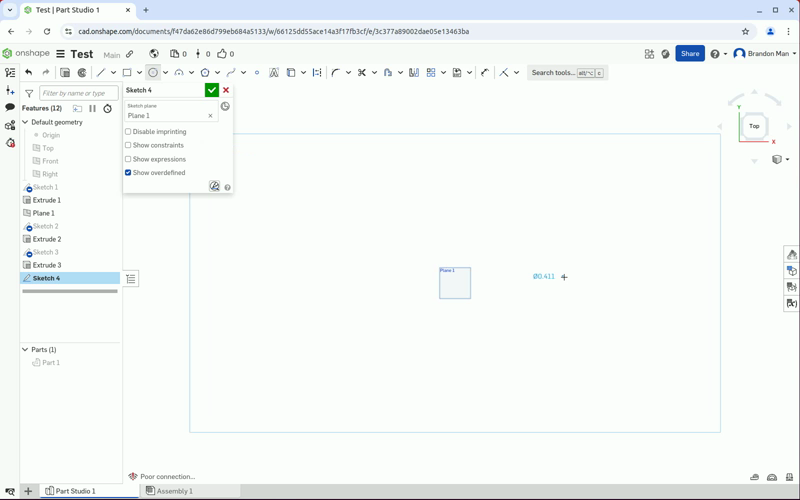
scroll(6)
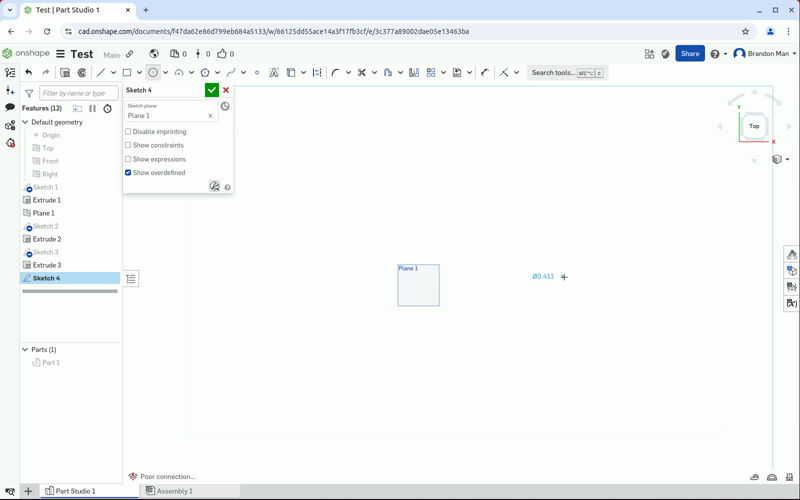
scroll(6)
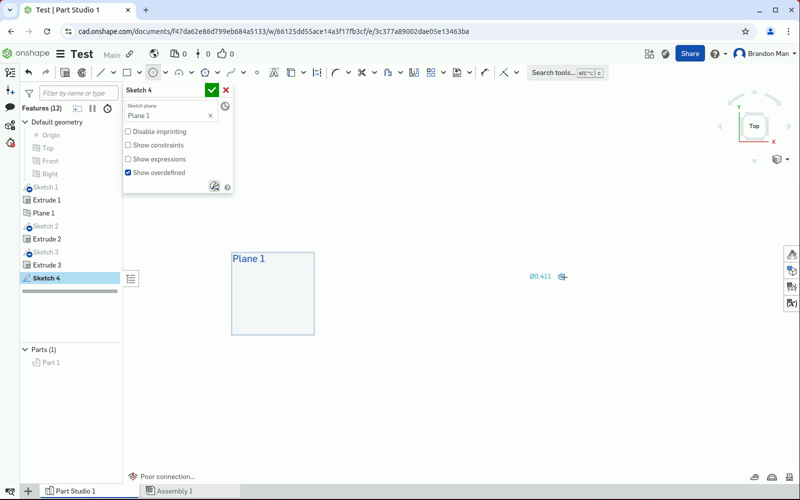
scroll(6)
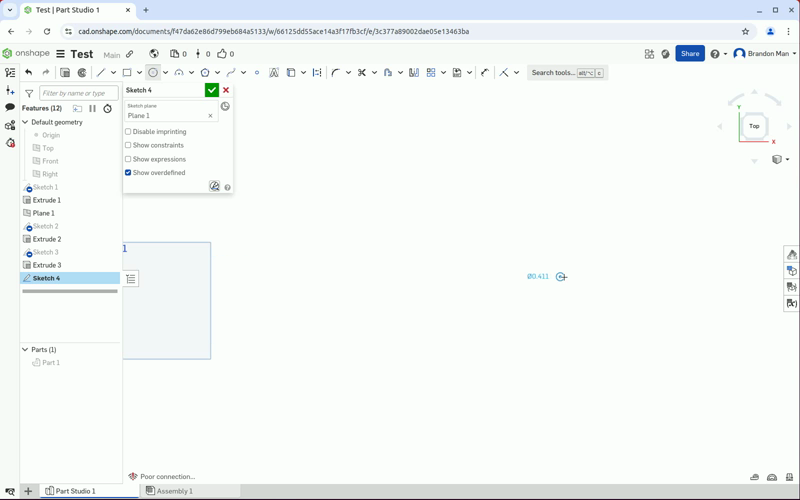
scroll(6)
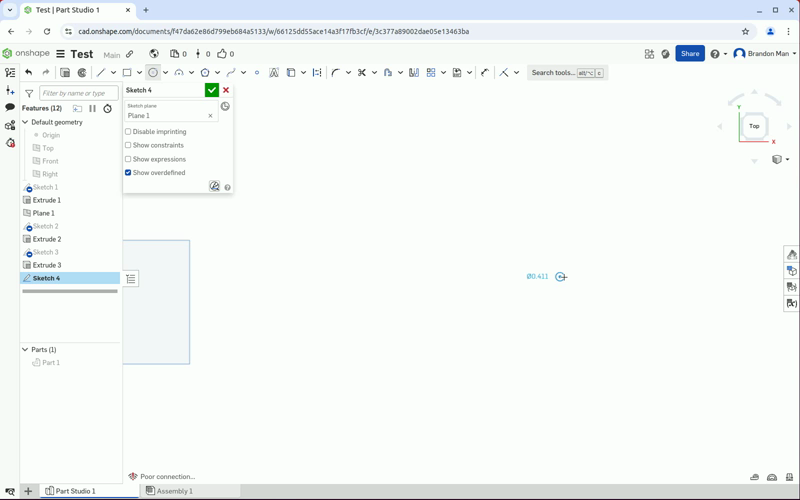
scroll(6)
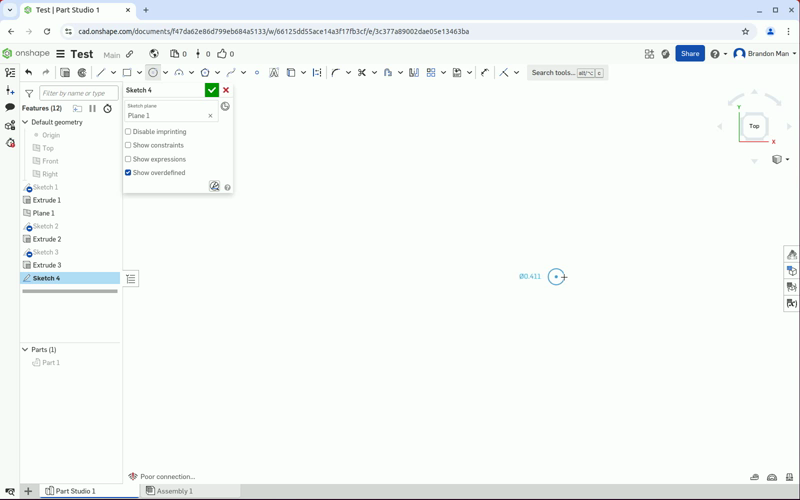
scroll(6)
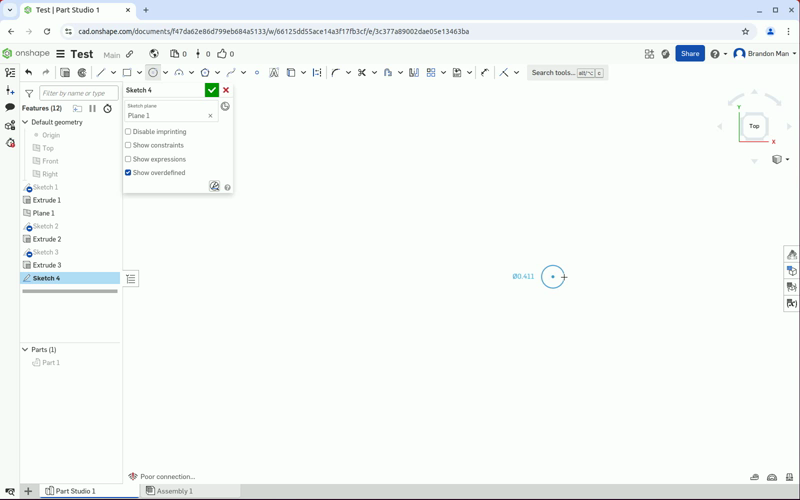
click(564, 276)
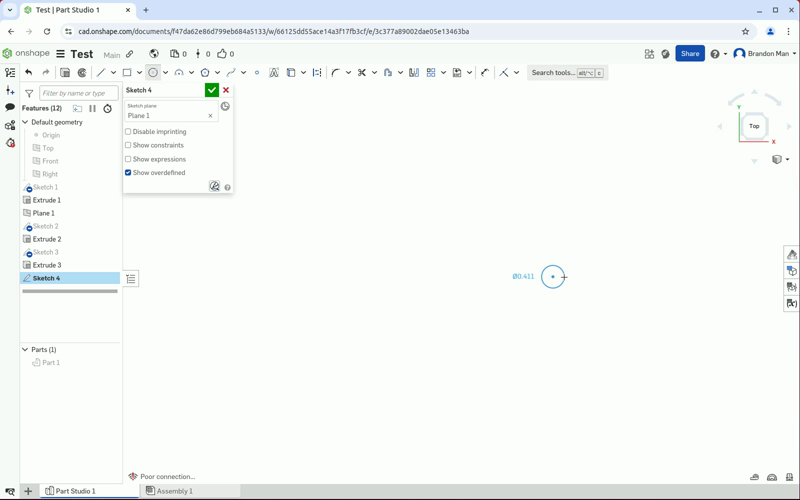
scroll(-6)
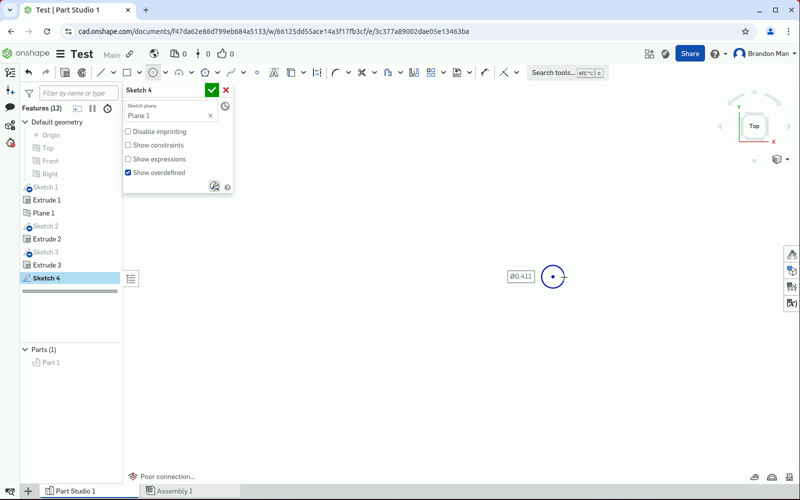
scroll(-6)
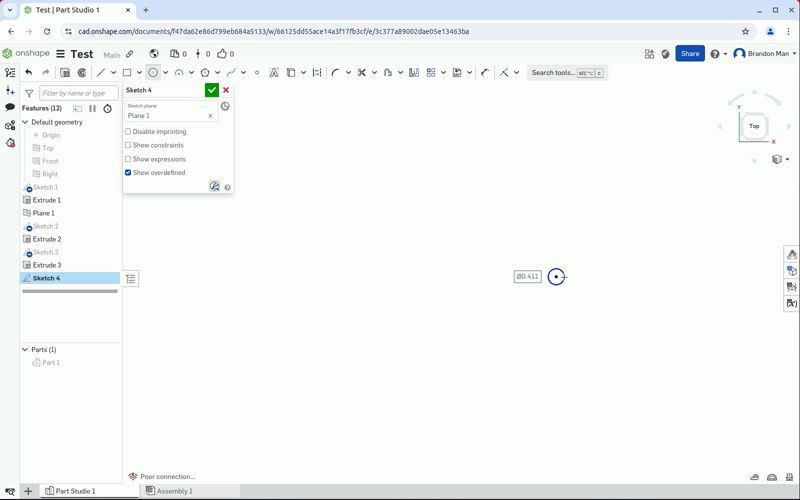
scroll(-6)
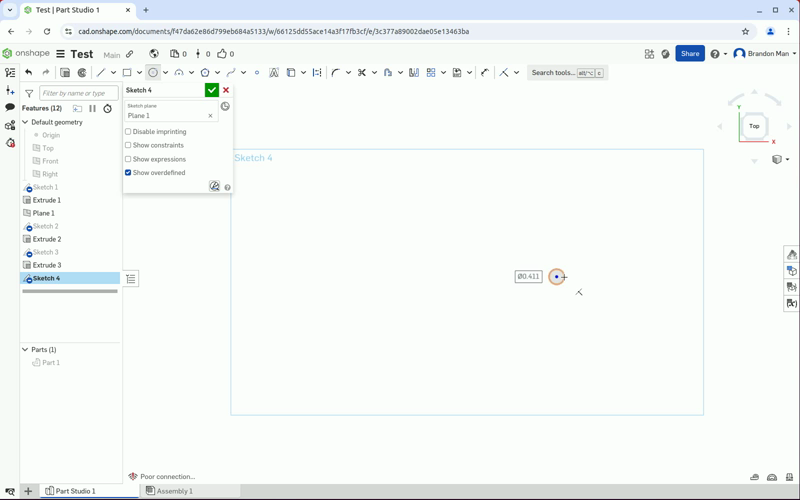
scroll(-6)
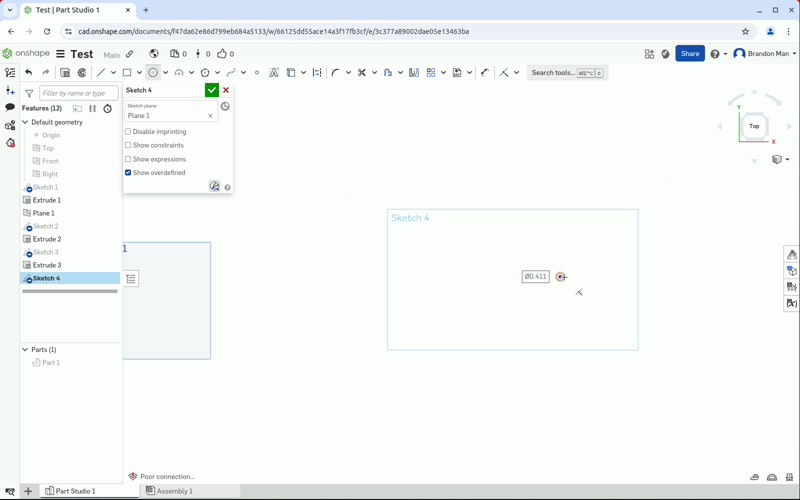
scroll(-6)
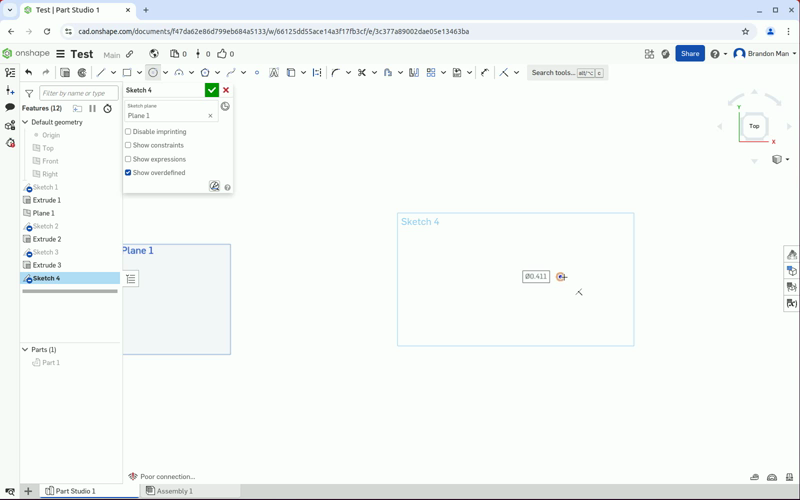
scroll(-6)
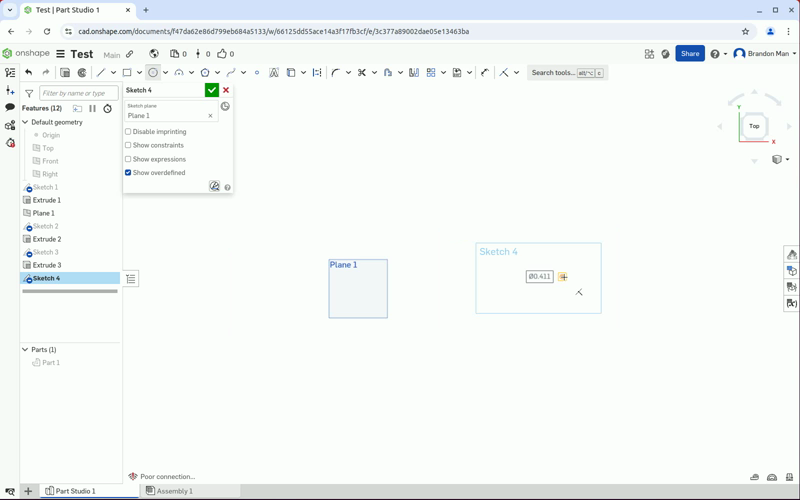
scroll(-6)
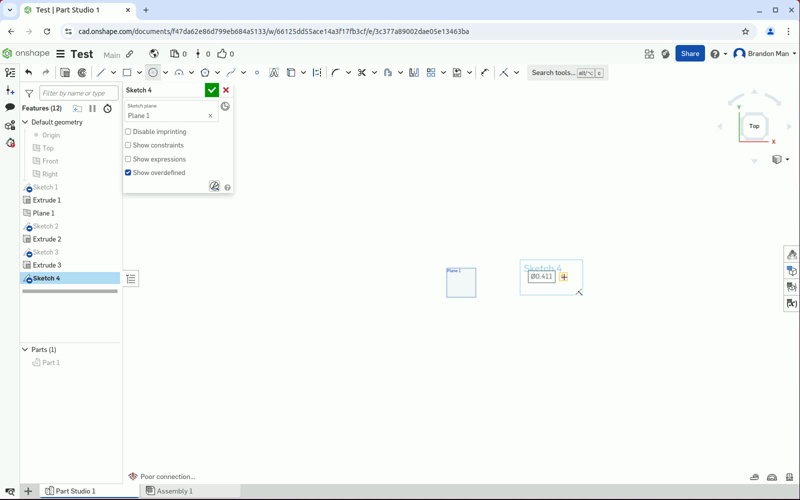
key(esc)
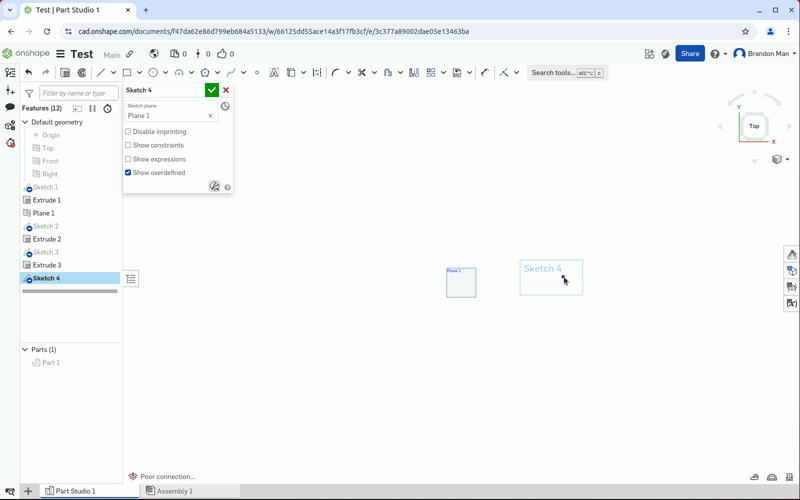
mouse_move(563, 277)
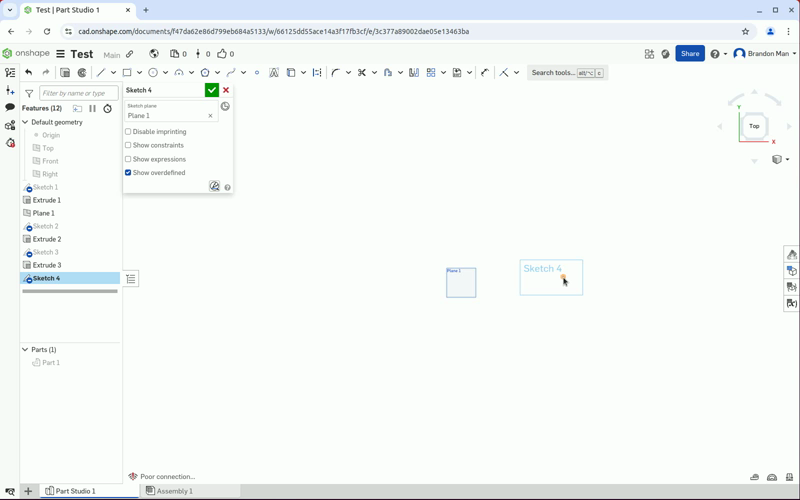
scroll(6)
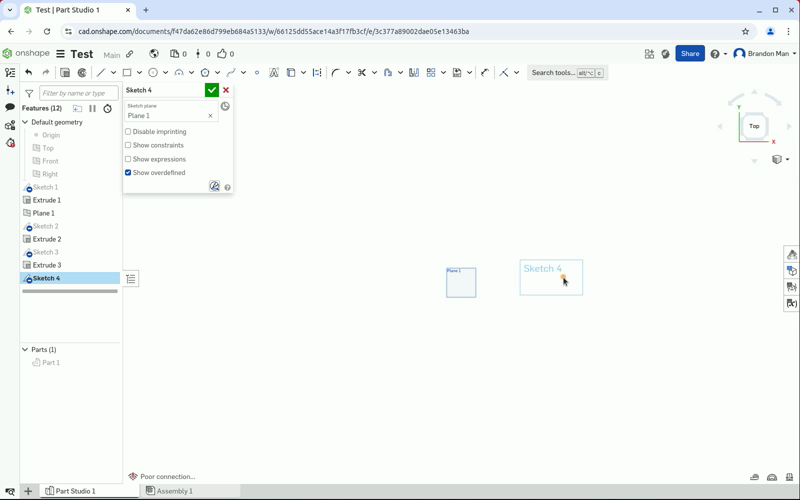
scroll(6)
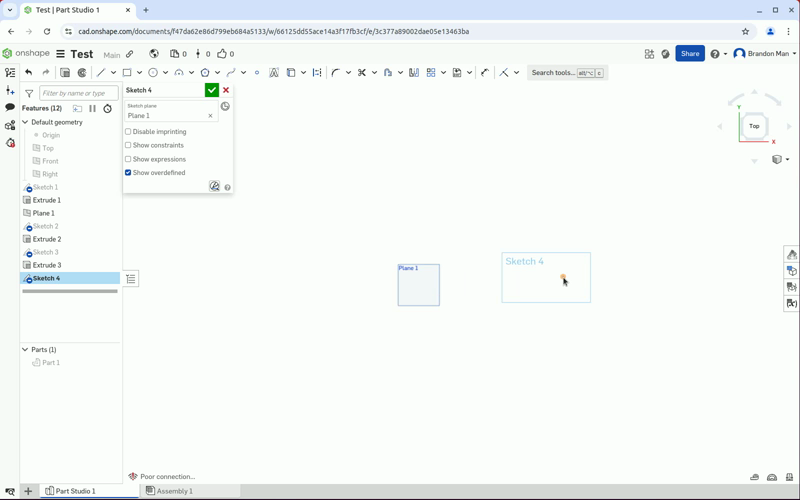
scroll(6)
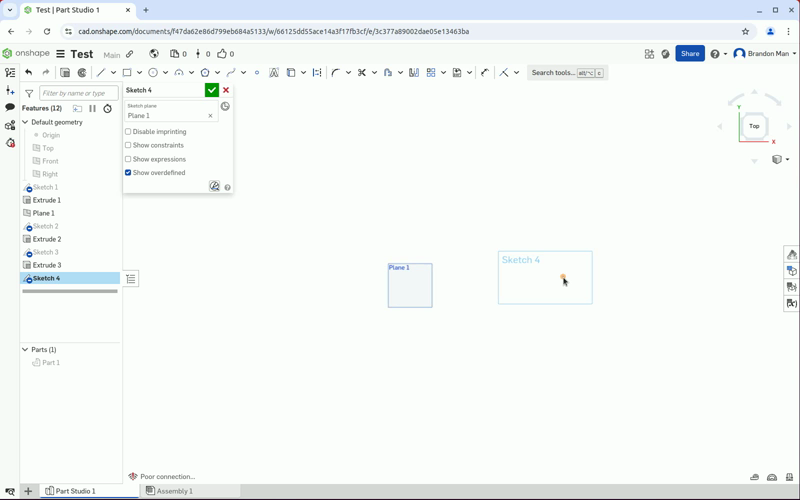
scroll(6)
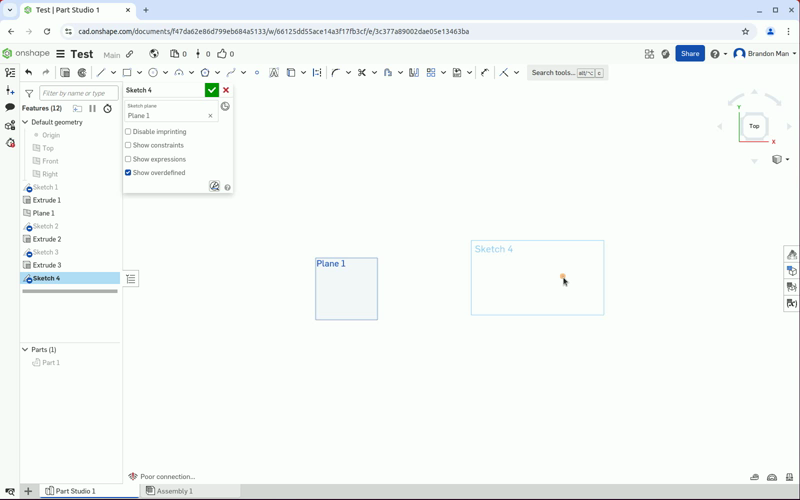
scroll(6)
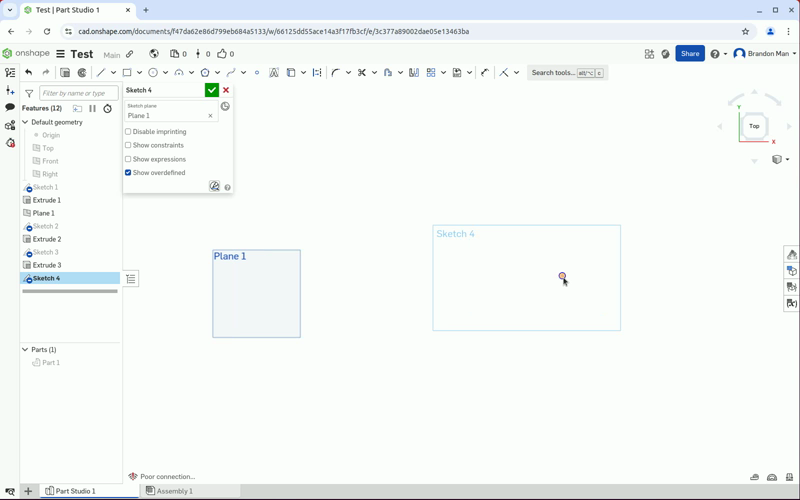
scroll(6)
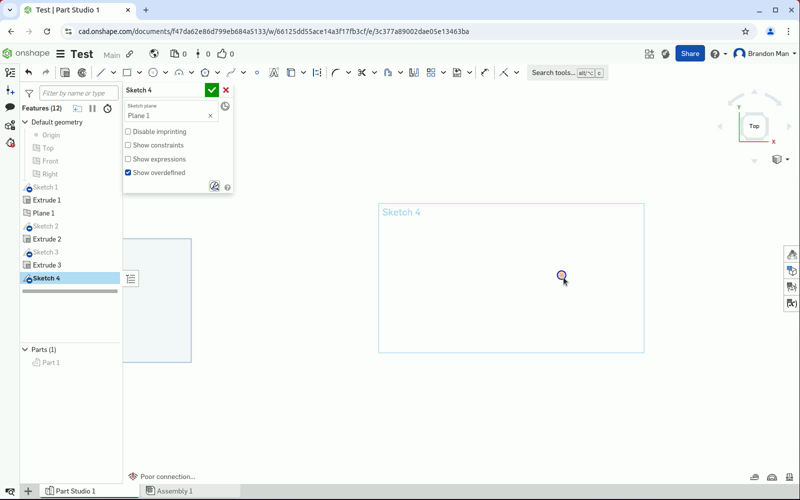
scroll(6)
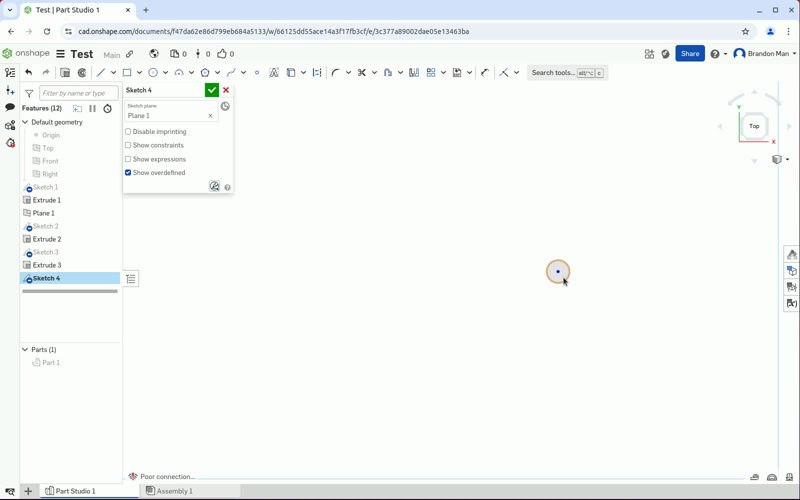
click(563, 277)
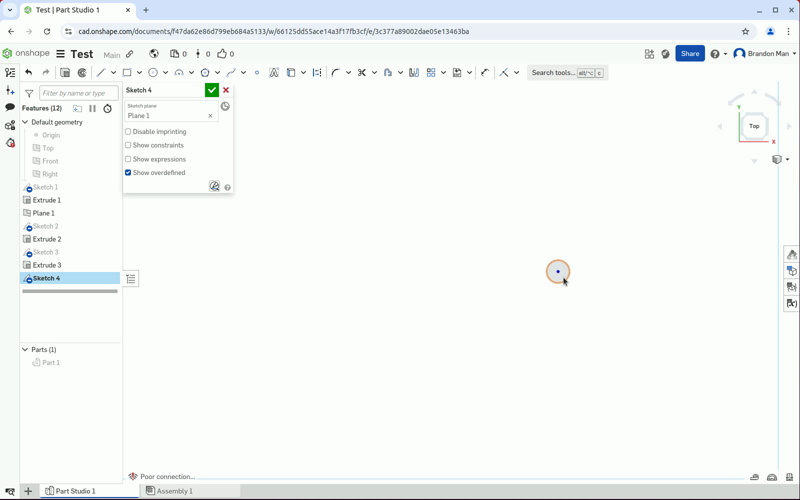
scroll(-6)
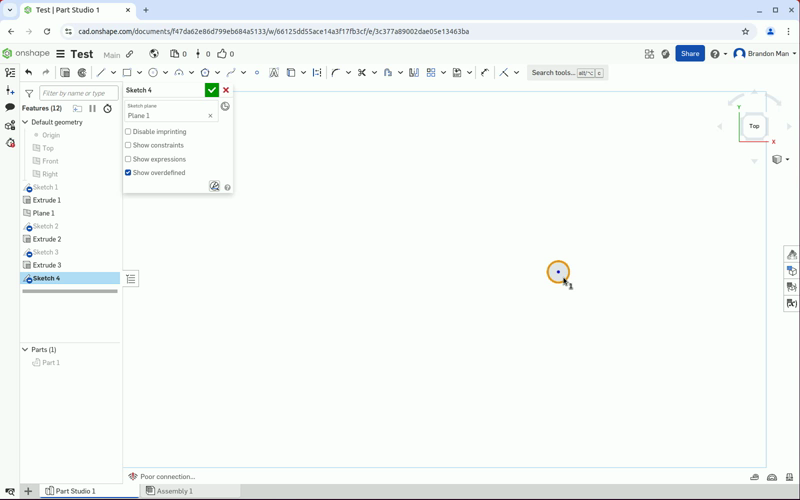
scroll(-6)
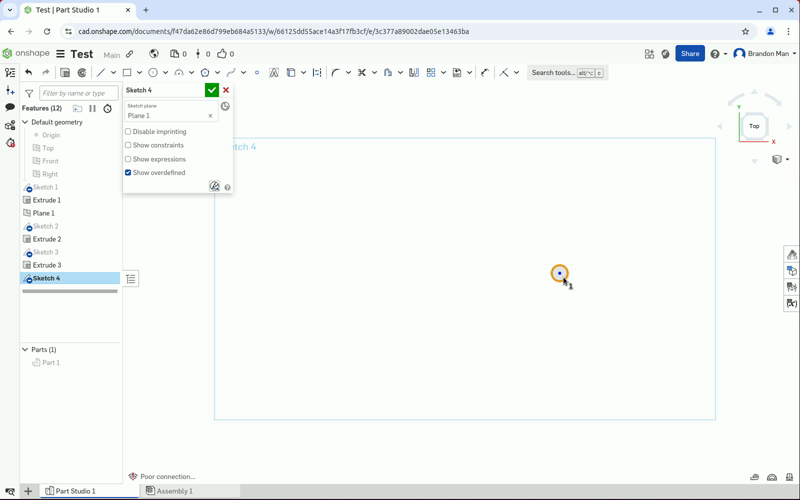
scroll(-6)
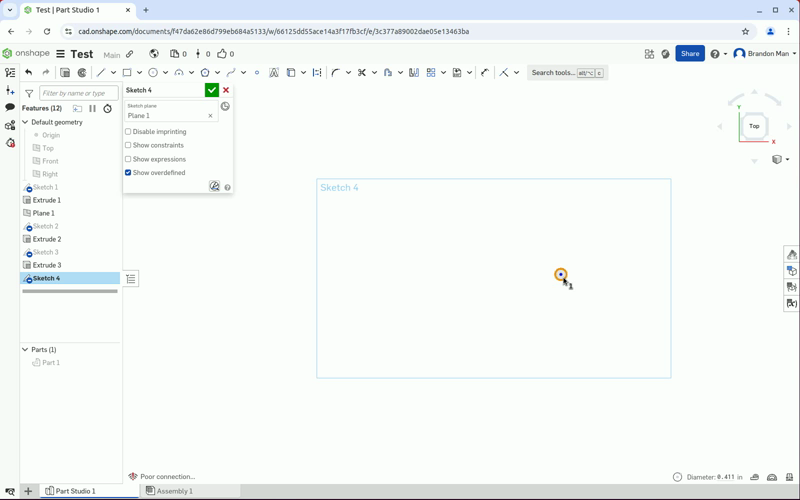
scroll(-6)
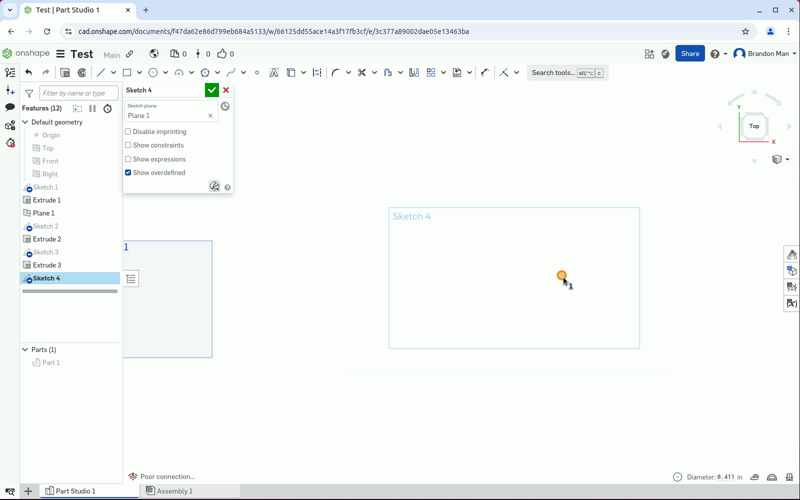
scroll(-6)
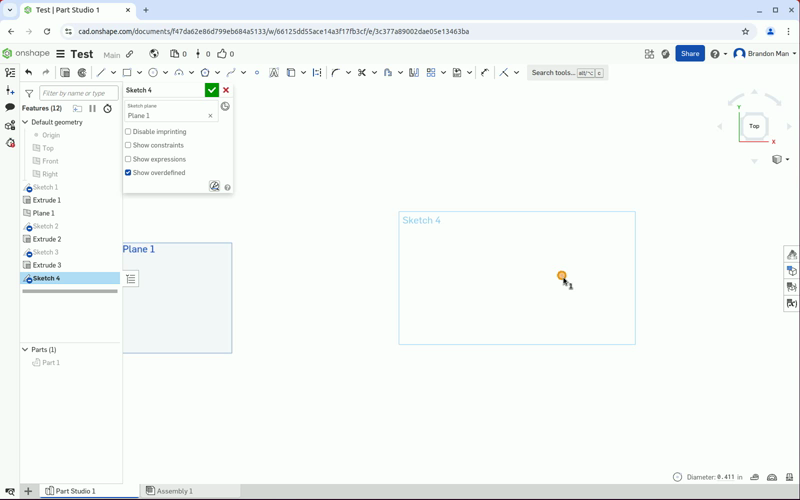
scroll(-6)
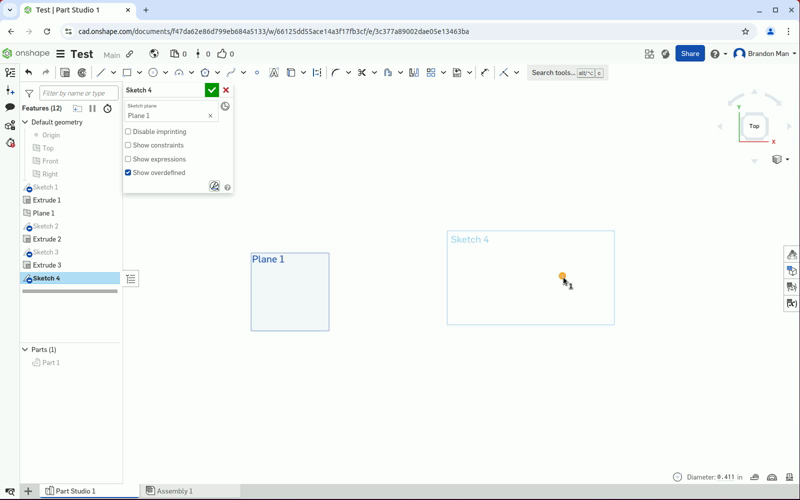
scroll(-6)
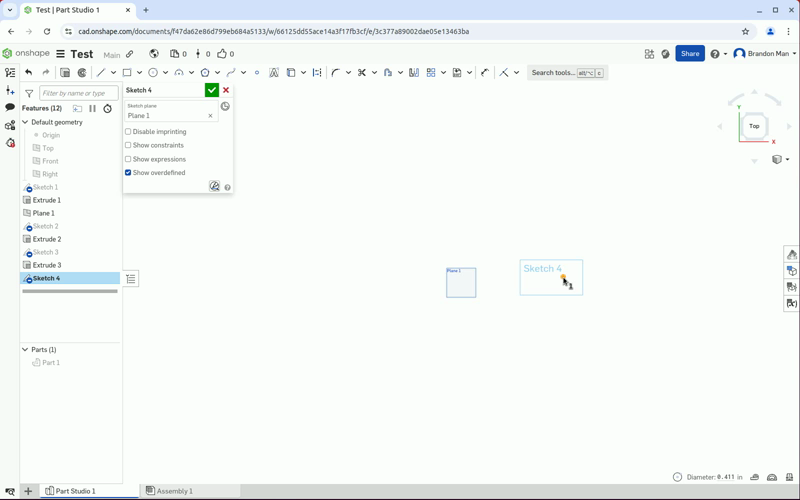
mouse_move(73, 352)
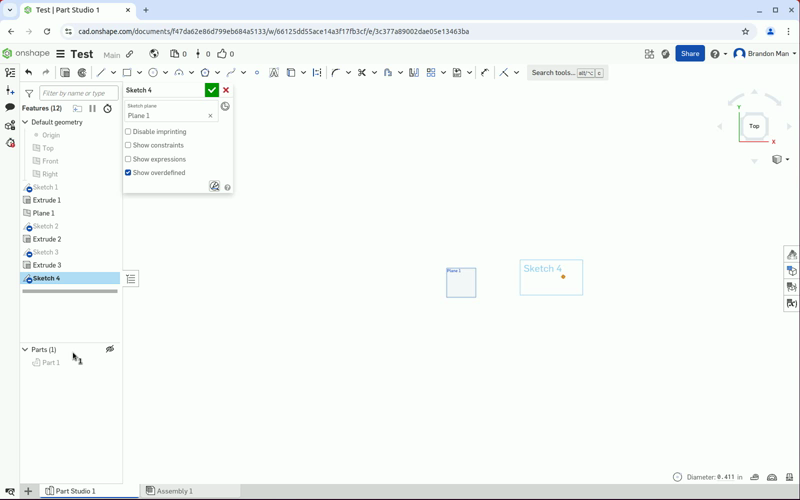
key(shift+y)
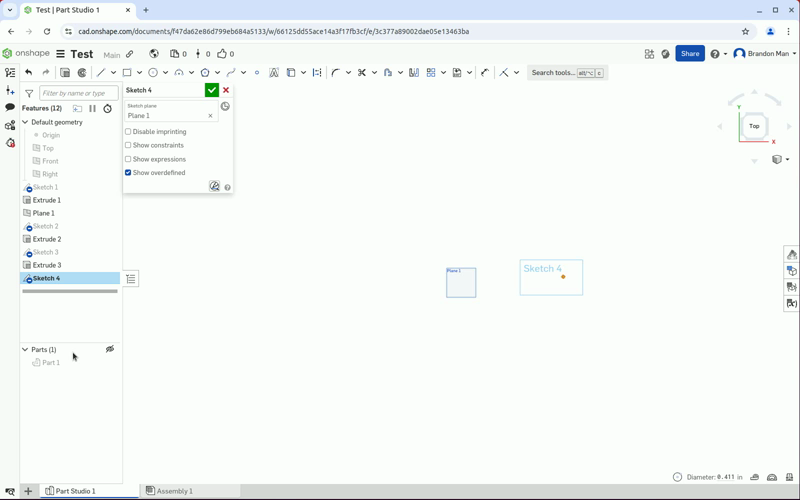
key(shift+e)
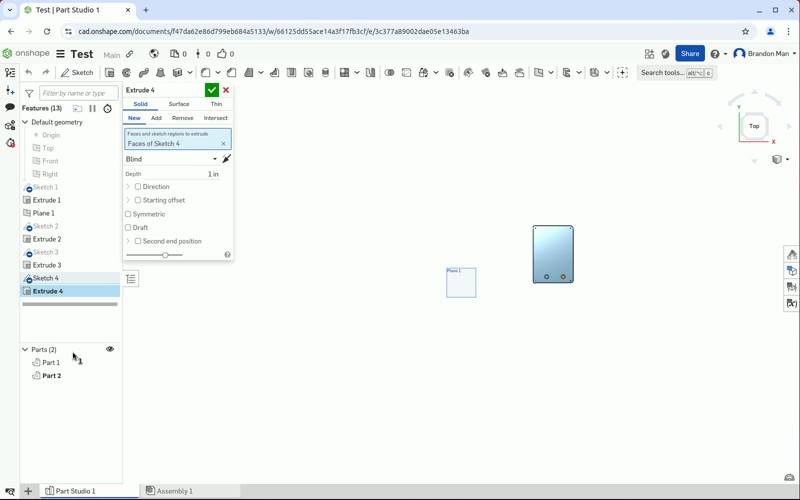
mouse_move(143, 106)
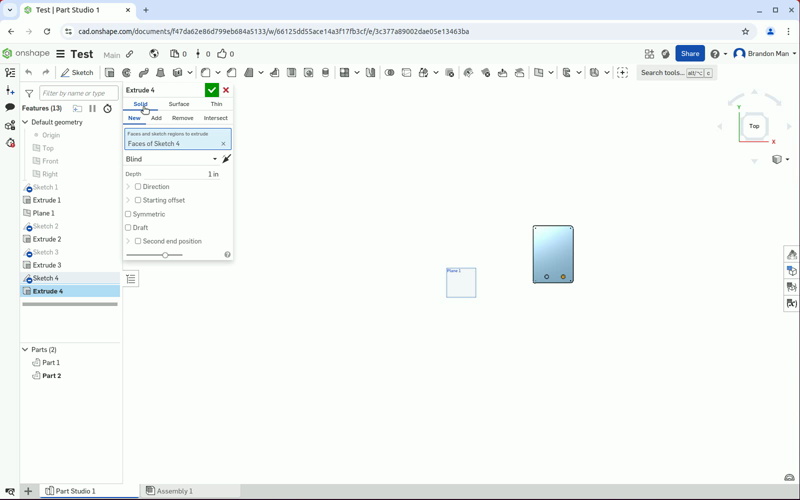
click(143, 106)
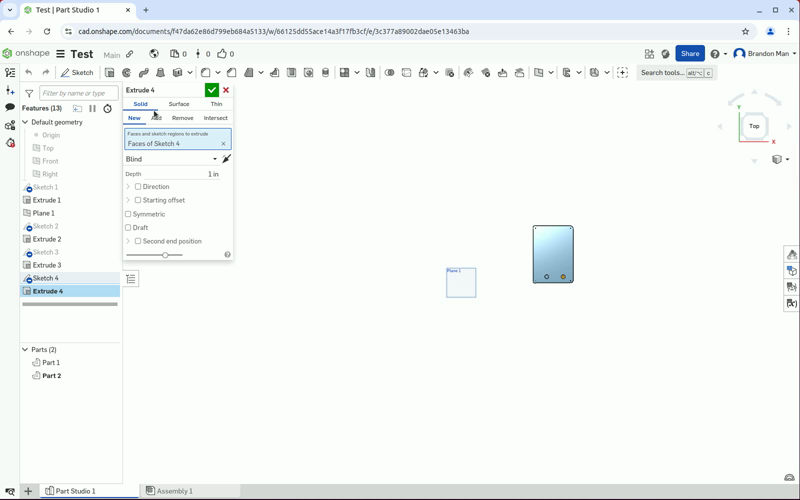
mouse_move(186, 120)
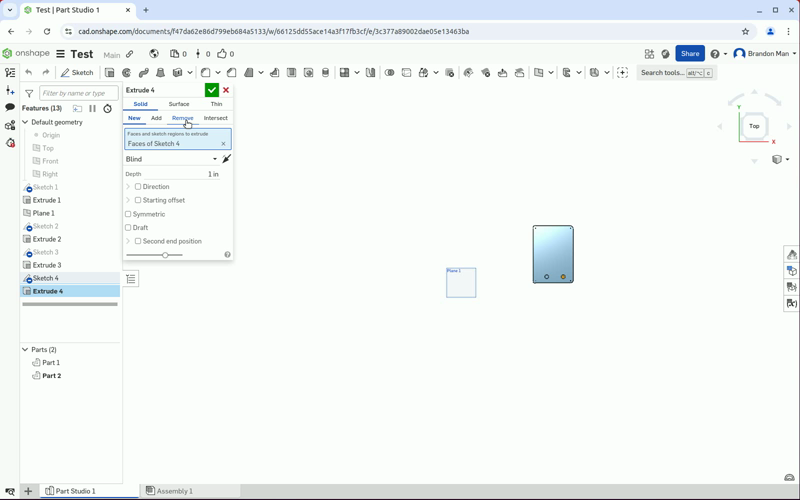
click(186, 120)
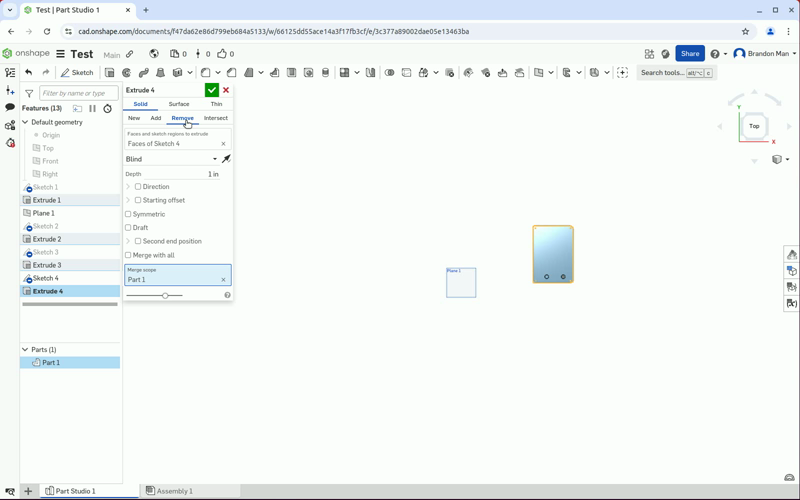
key(tab, 4)
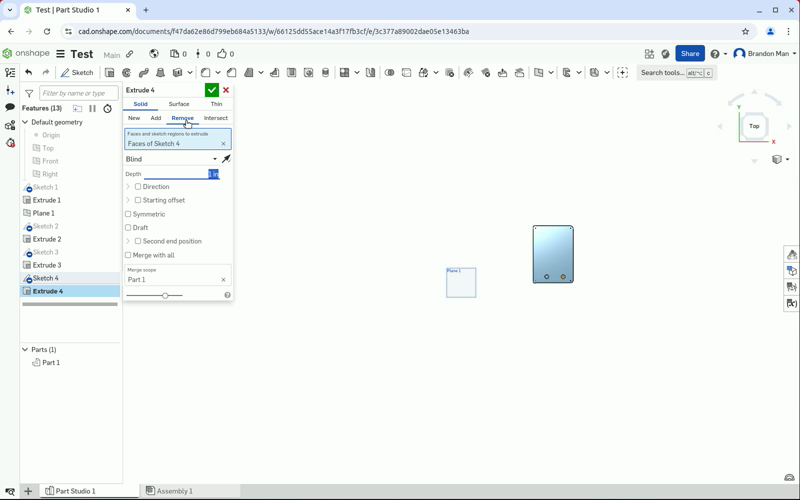
text(0.241)
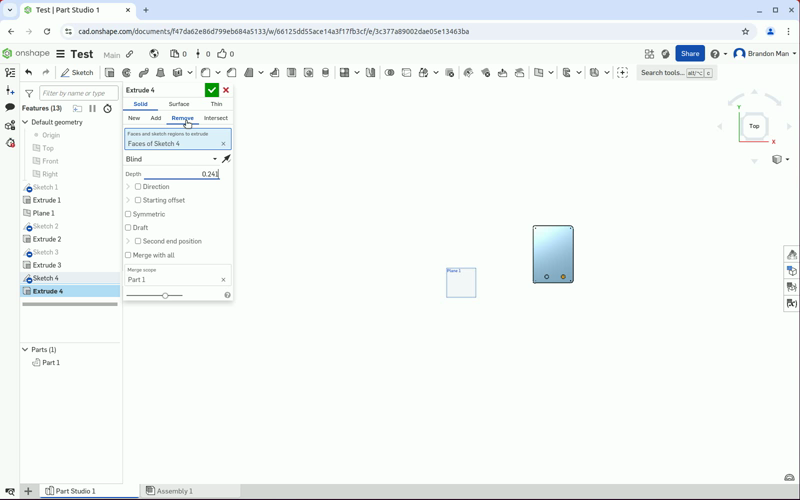
key(tab, 6)
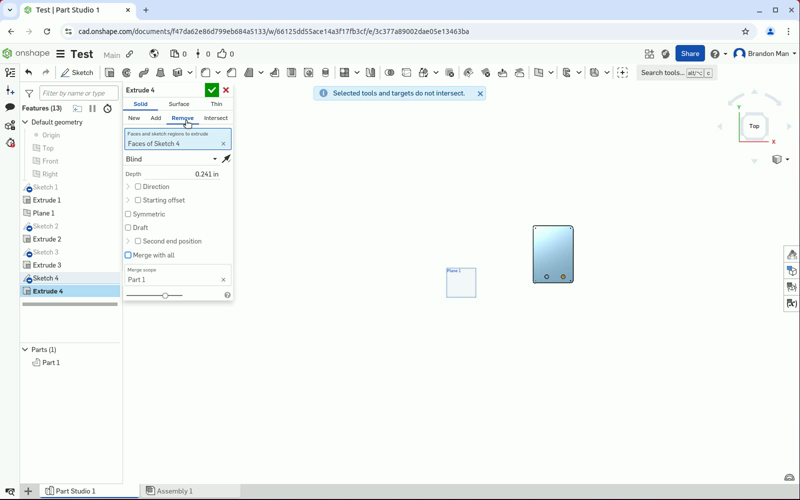
key(space)
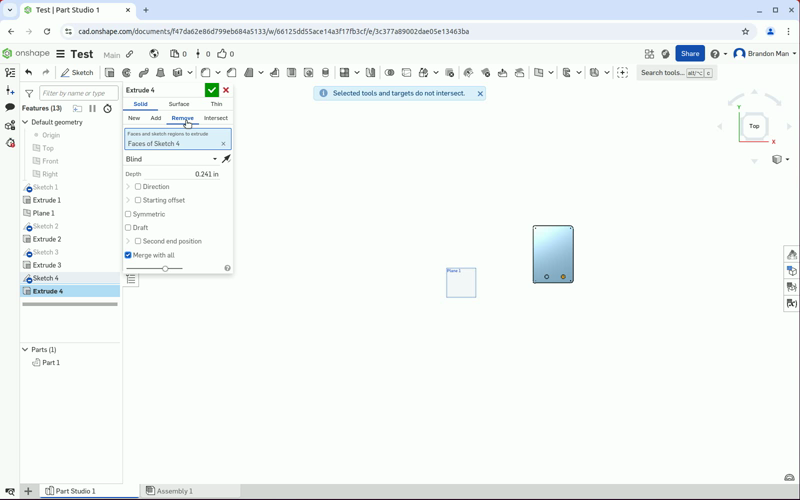
key(enter)
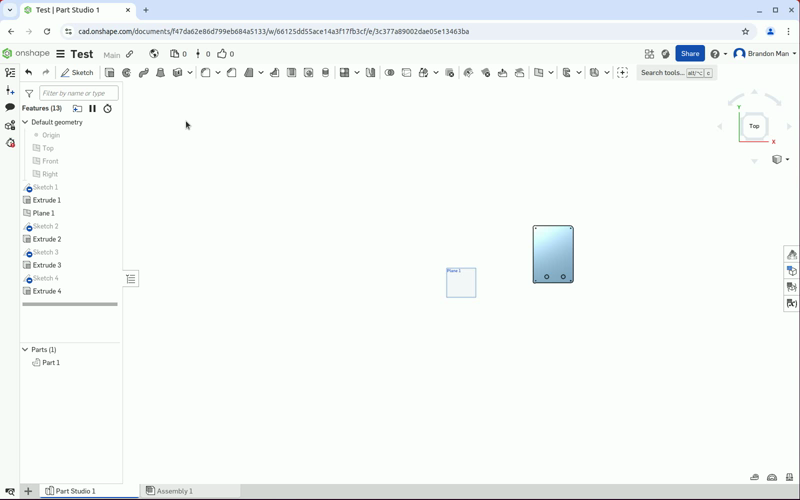
key(shift+h)
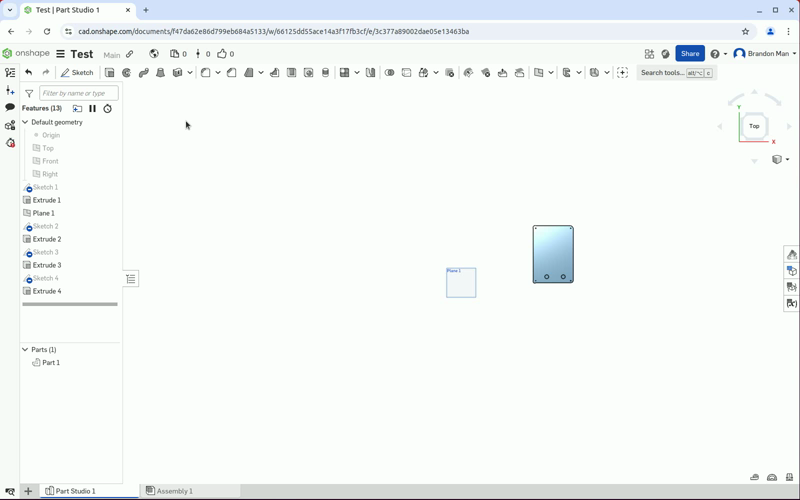
key(shift+h)
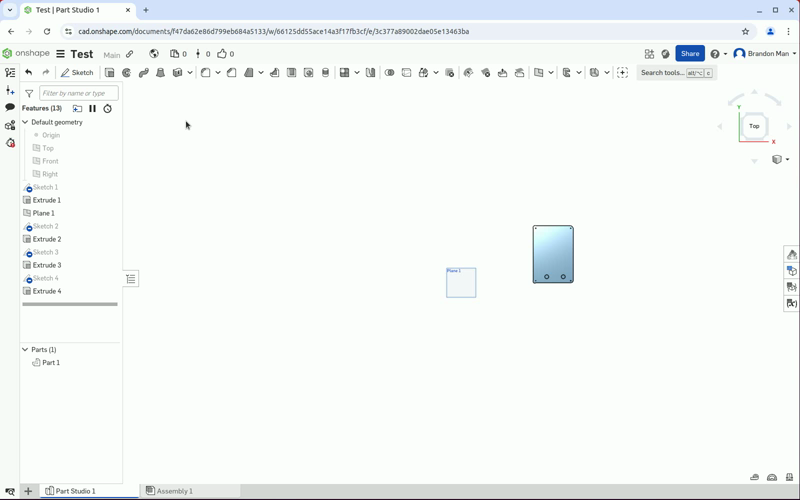
mouse_move(73, 189)
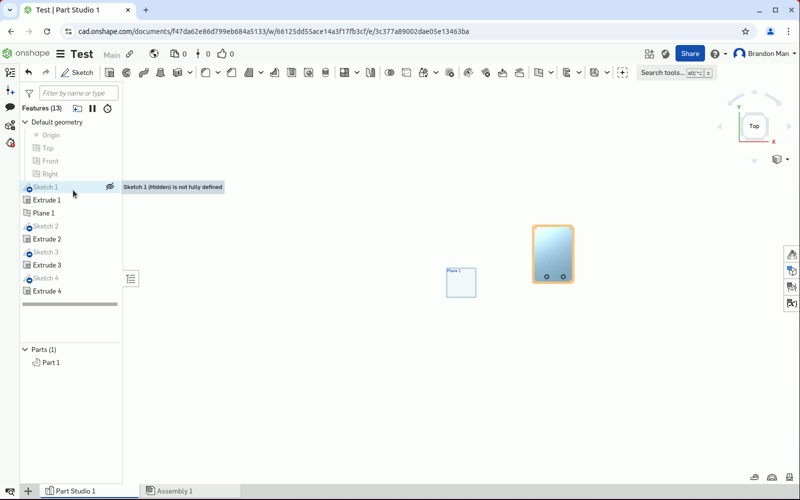
click(73, 189)
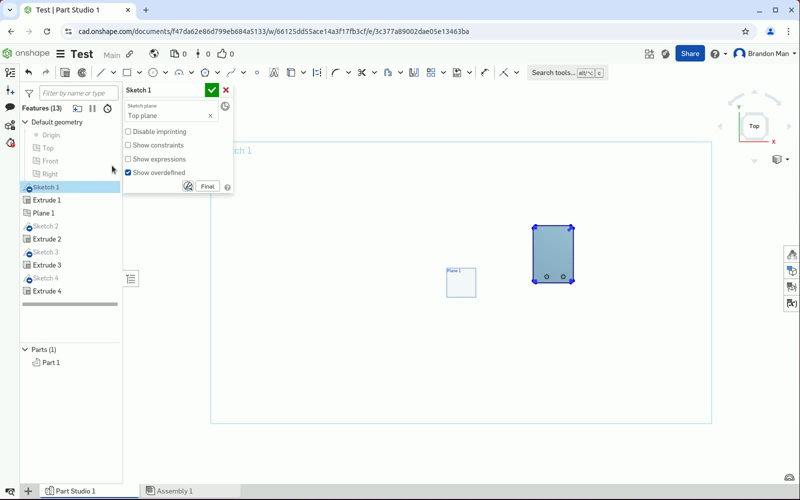
mouse_move(229, 92)
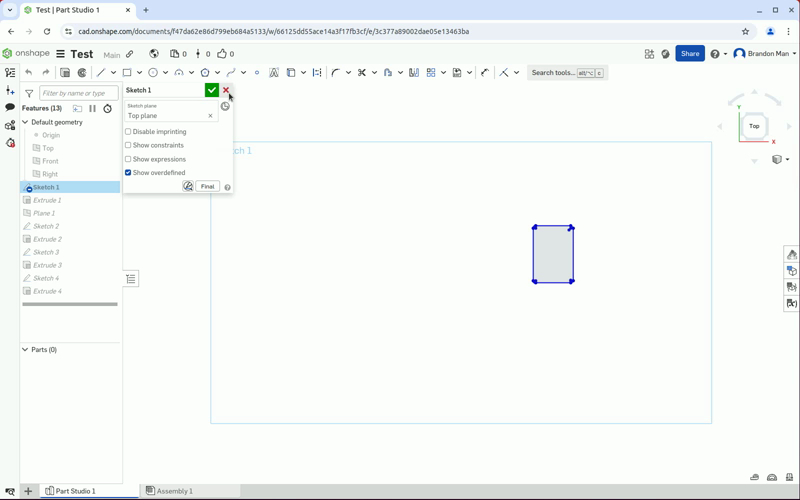
click(229, 92)
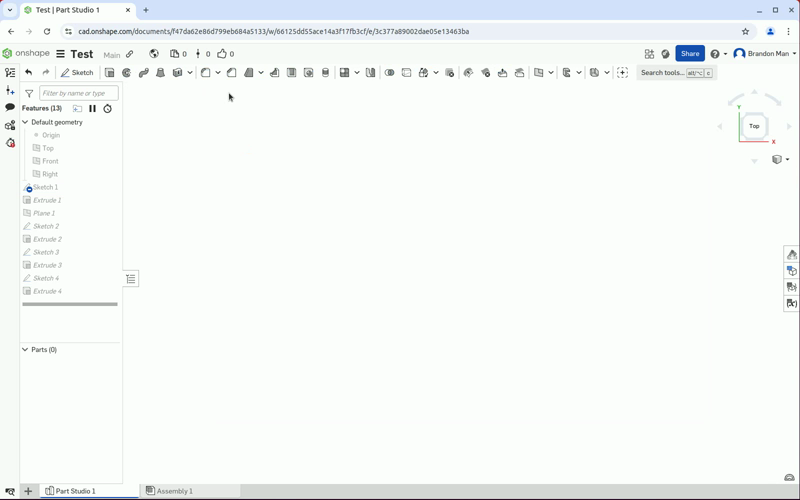
key(shift+s)
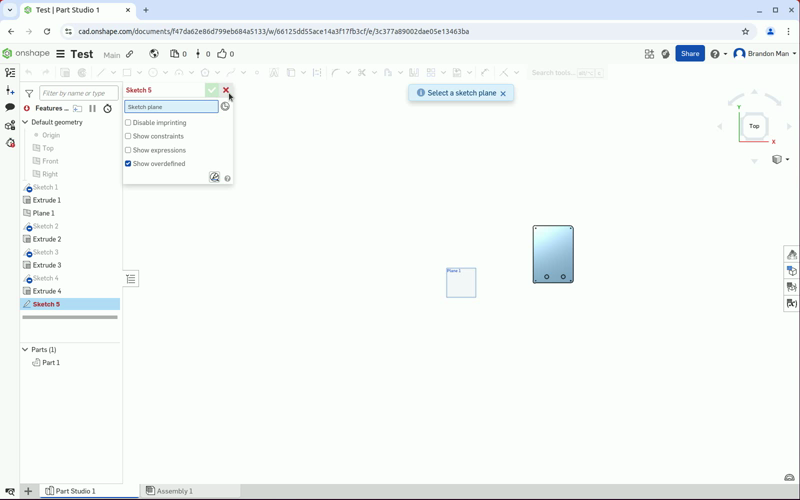
mouse_move(73, 215)
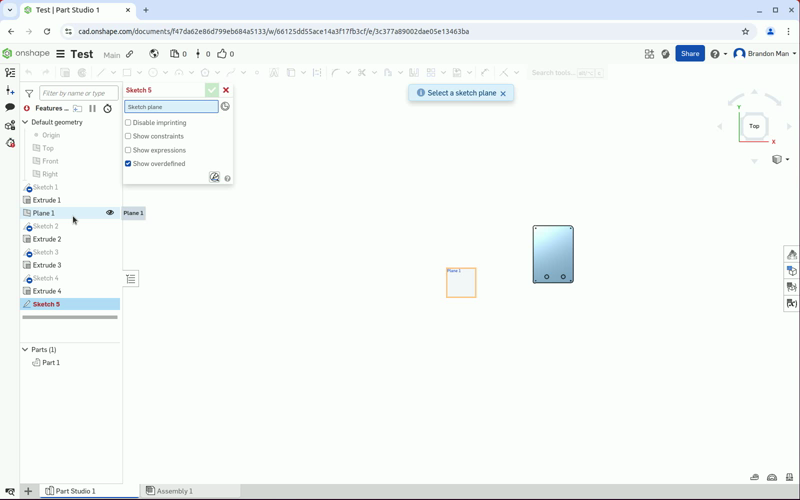
click(73, 215)
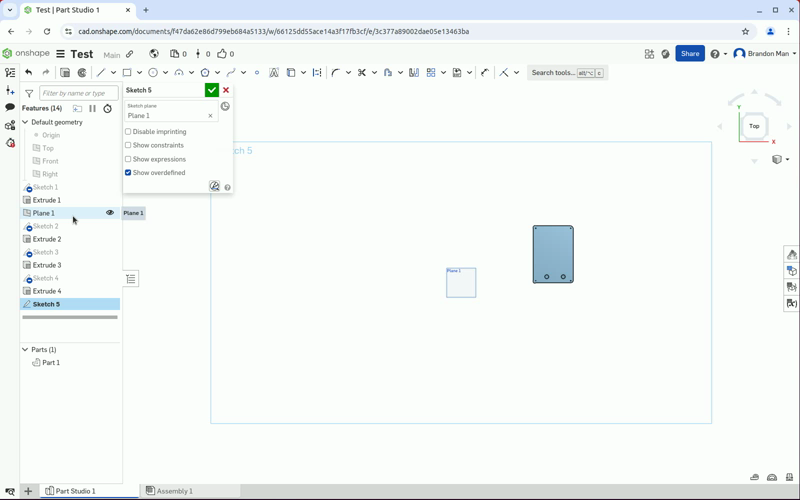
mouse_move(73, 352)
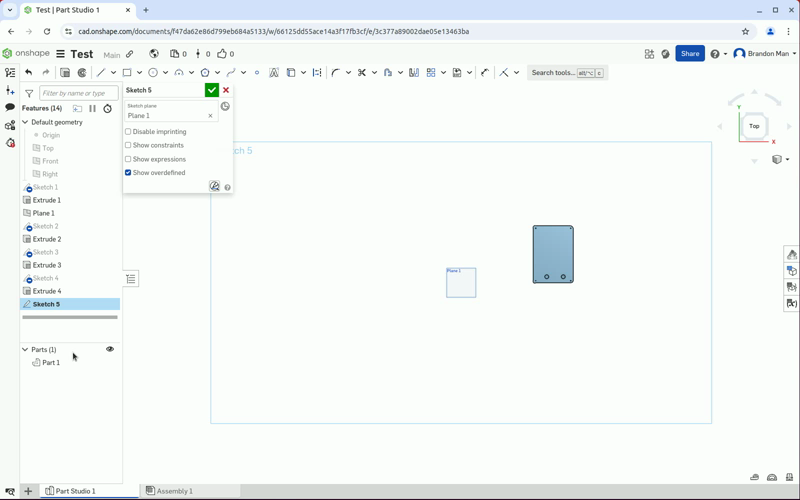
key(y)
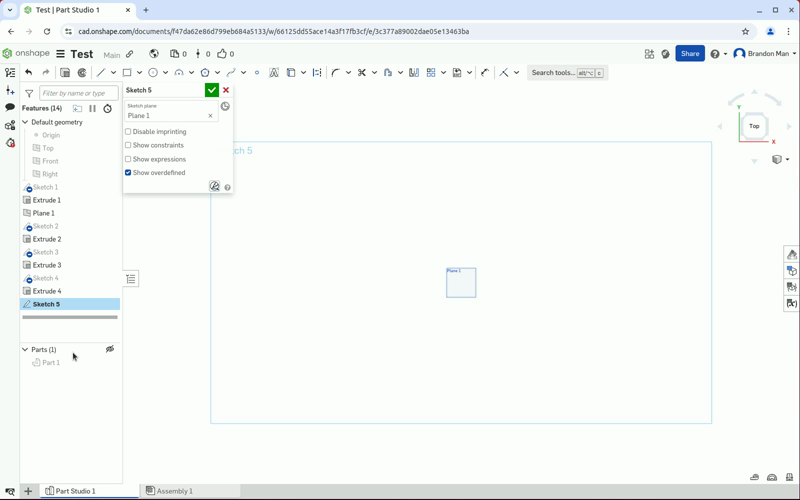
key(c)
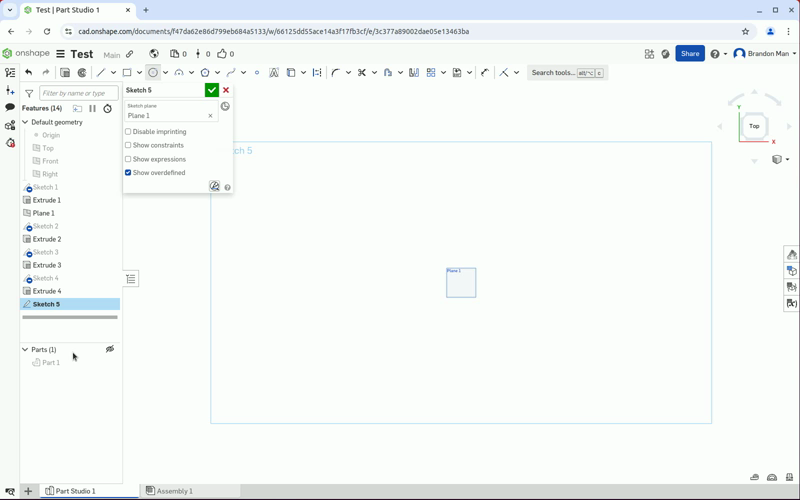
key_down(shift)
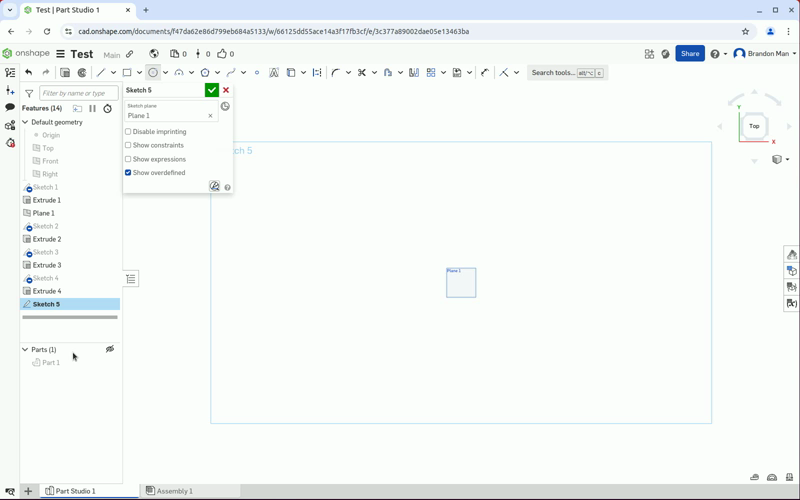
mouse_move(545, 276)
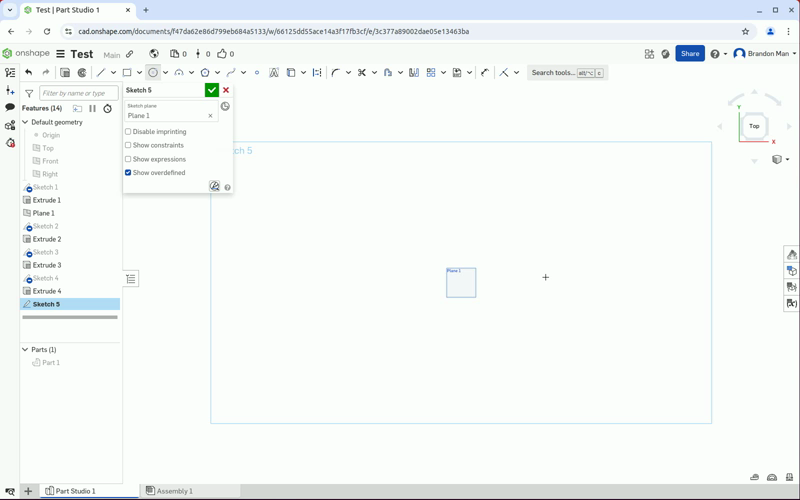
click(545, 276)
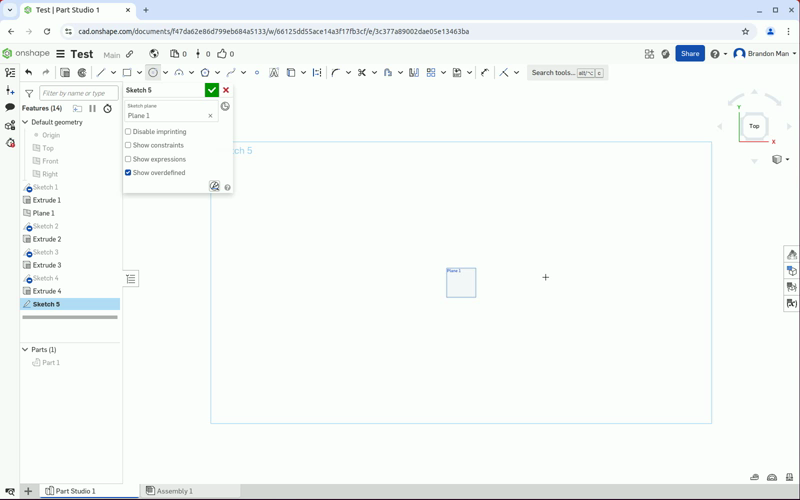
key_up(shift)
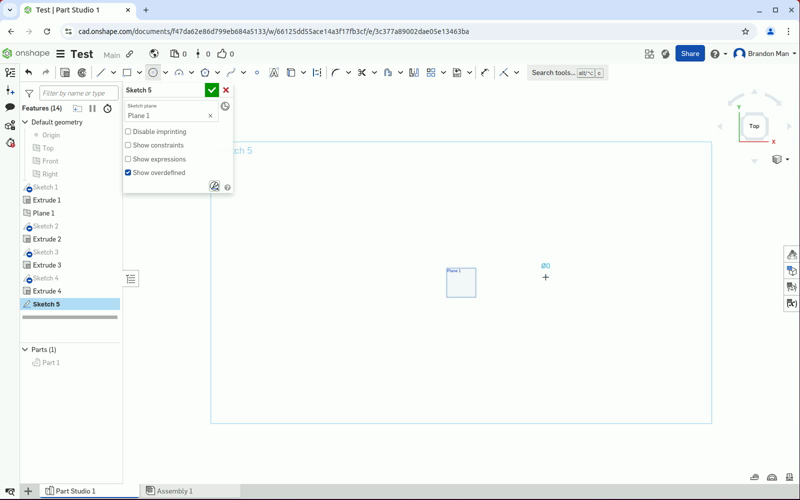
mouse_move(546, 276)
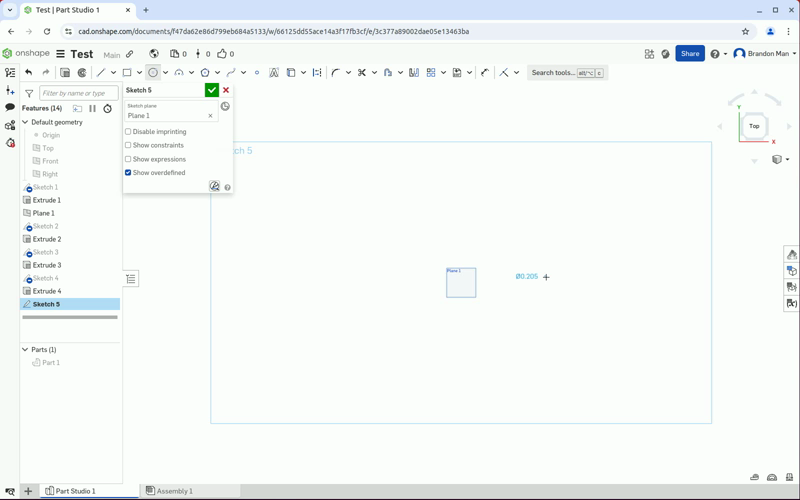
scroll(6)
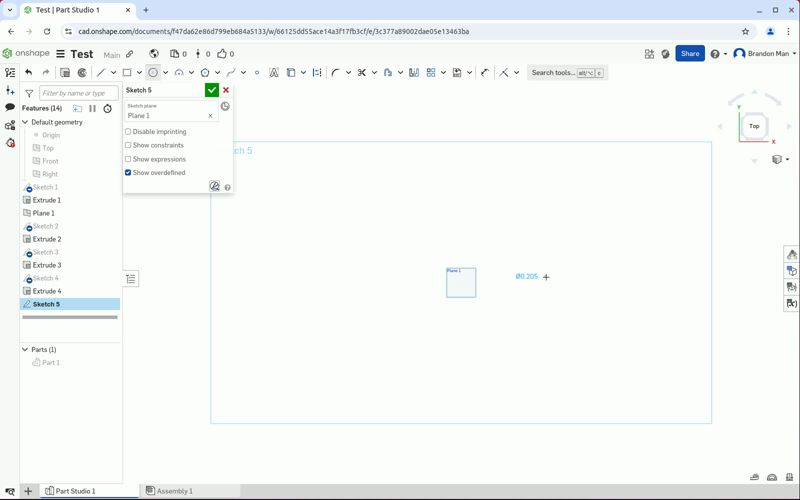
scroll(6)
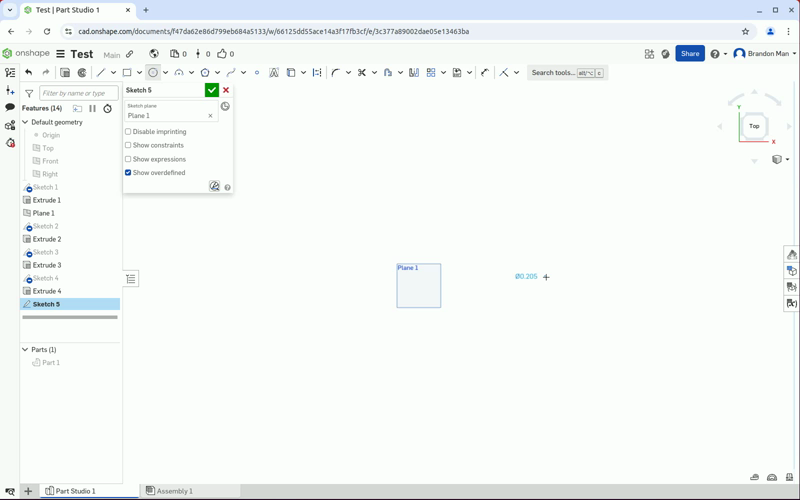
scroll(6)
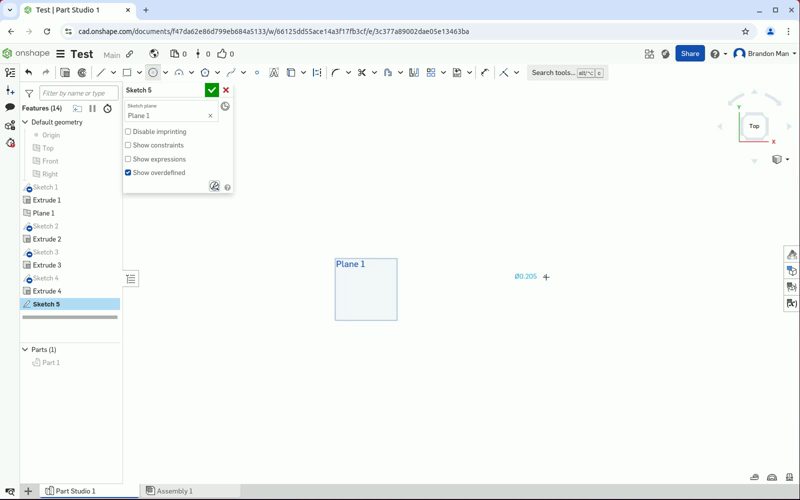
scroll(6)
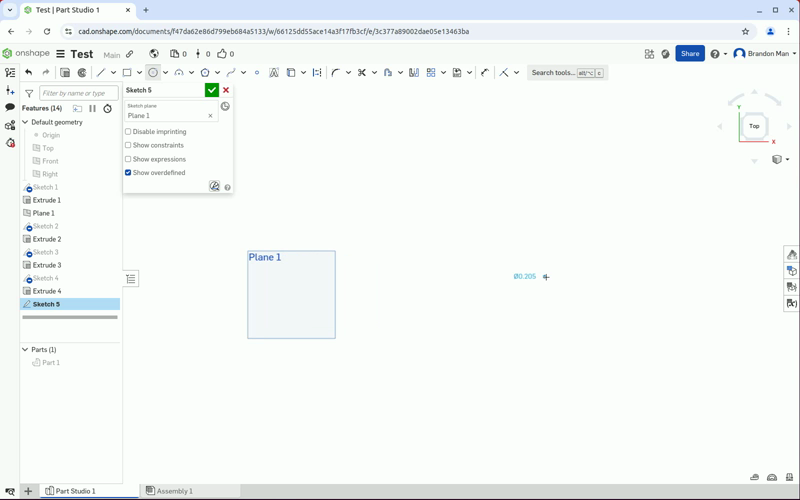
scroll(6)
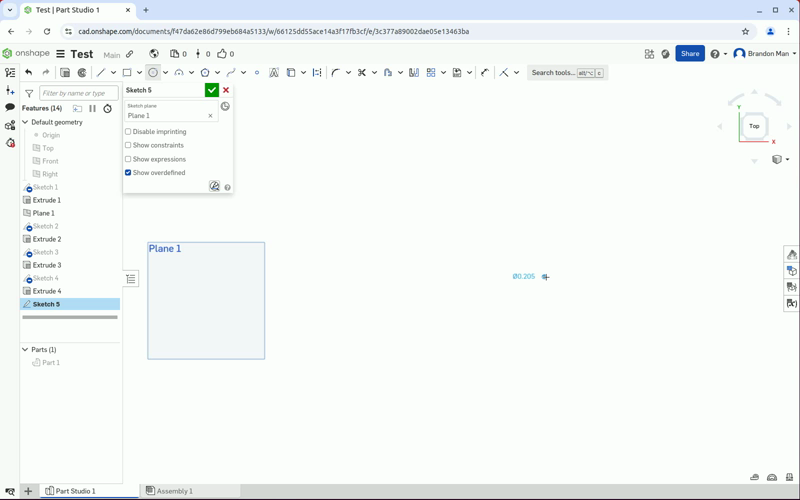
scroll(6)
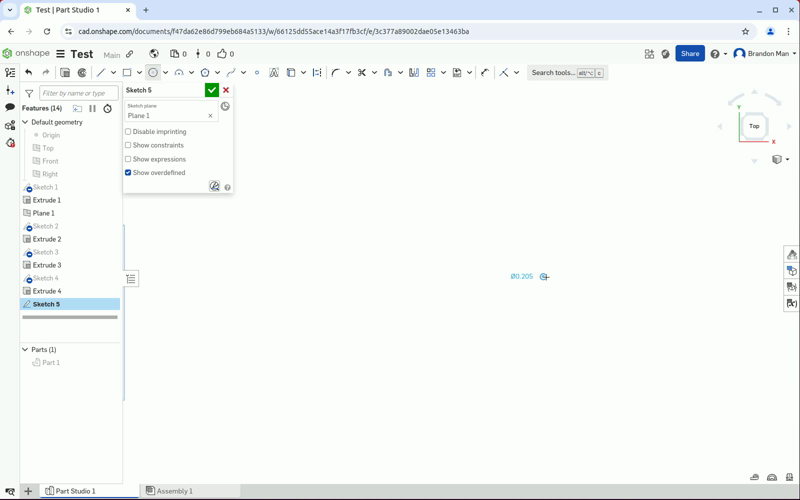
scroll(6)
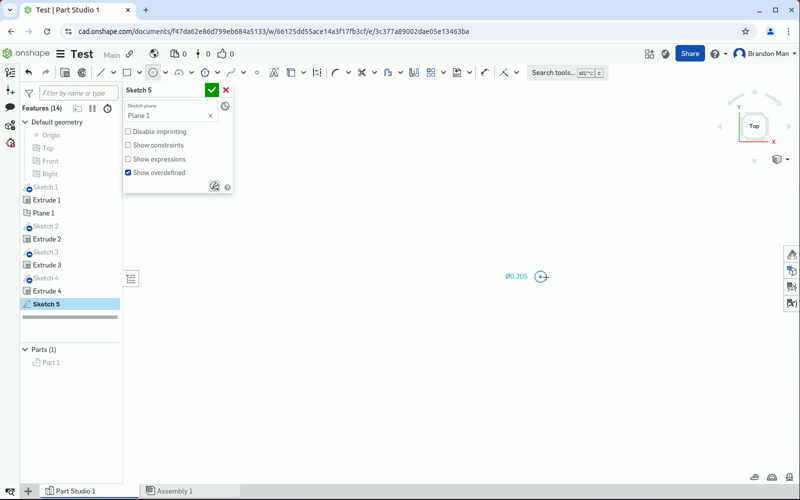
click(546, 276)
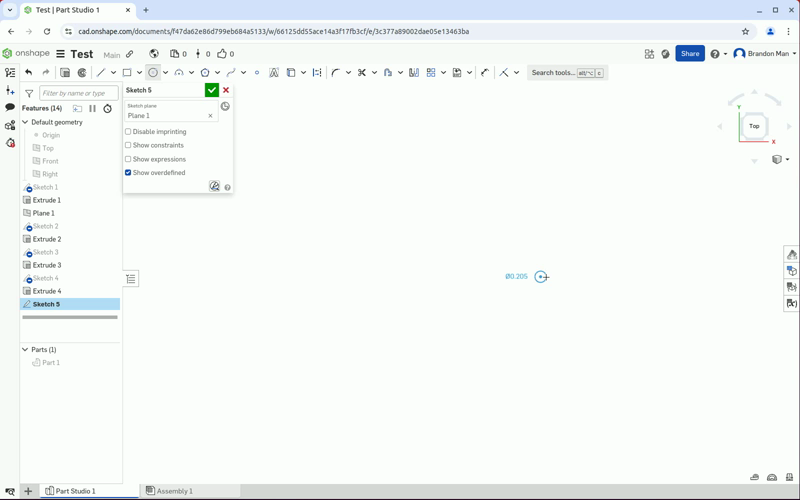
scroll(-6)
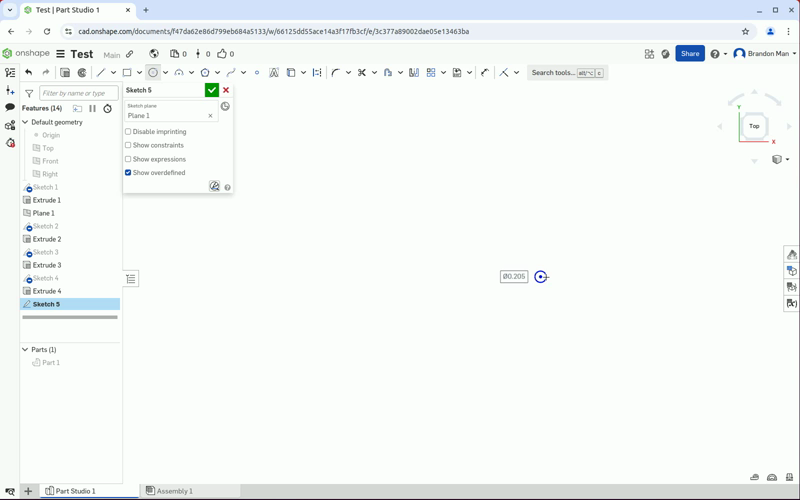
scroll(-6)
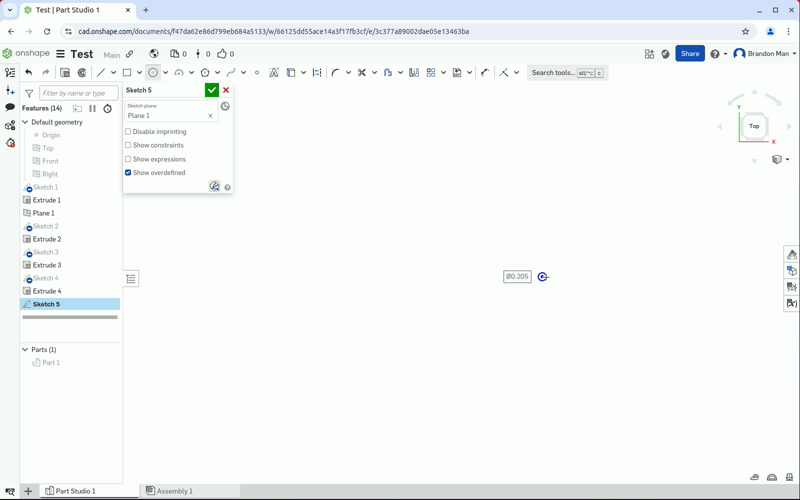
scroll(-6)
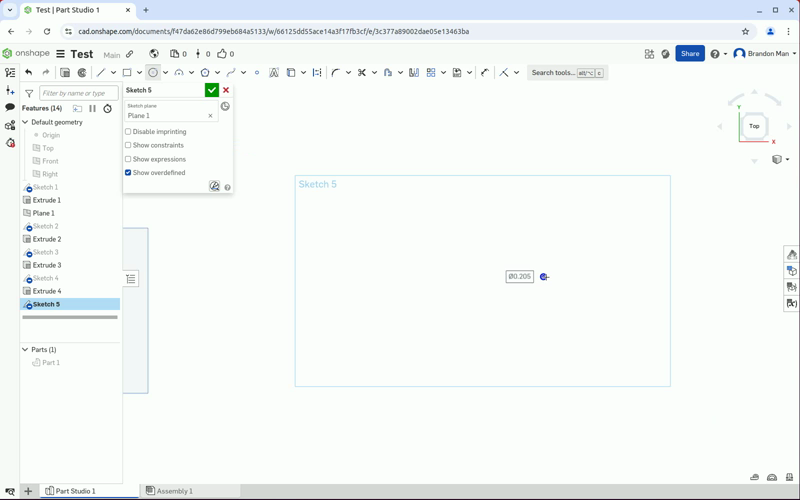
scroll(-6)
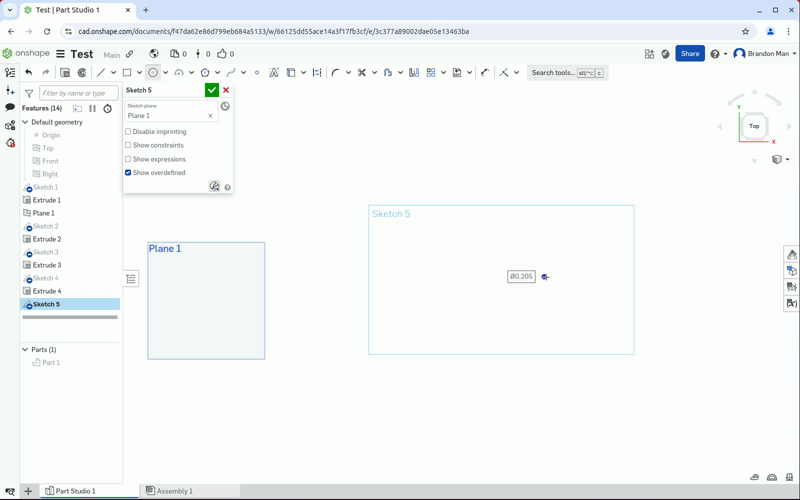
scroll(-6)
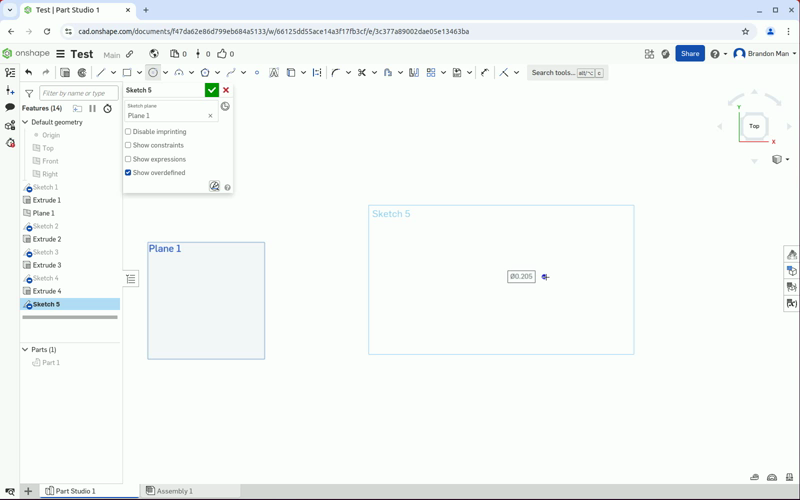
scroll(-6)
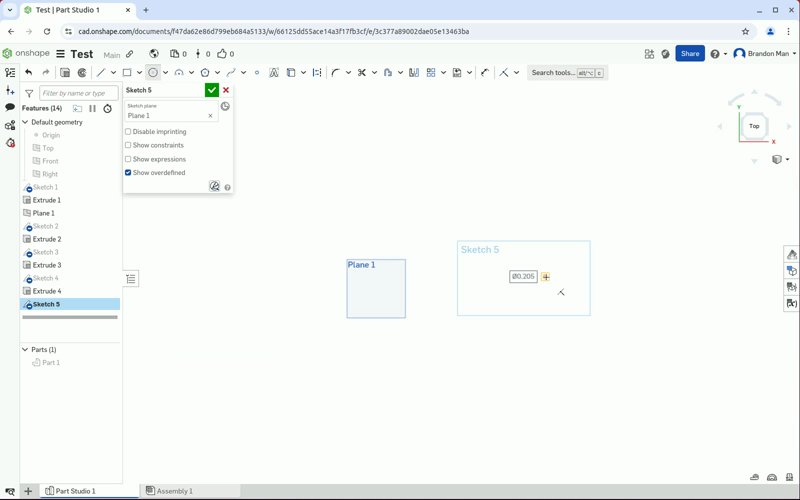
scroll(-6)
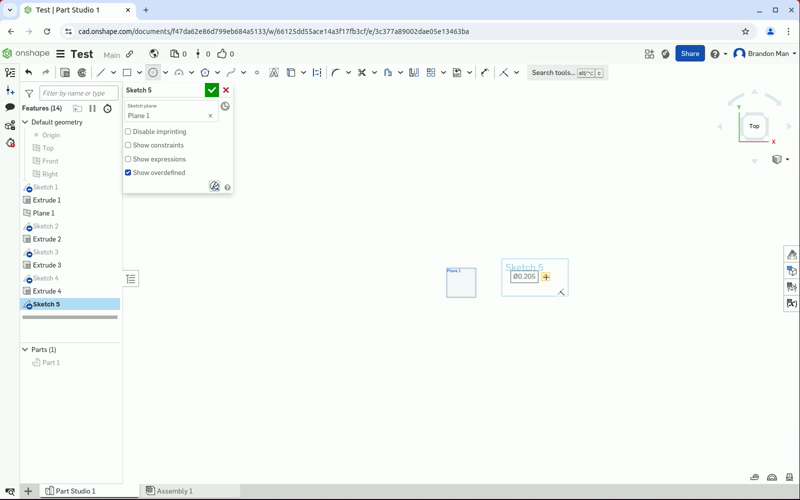
key(esc)
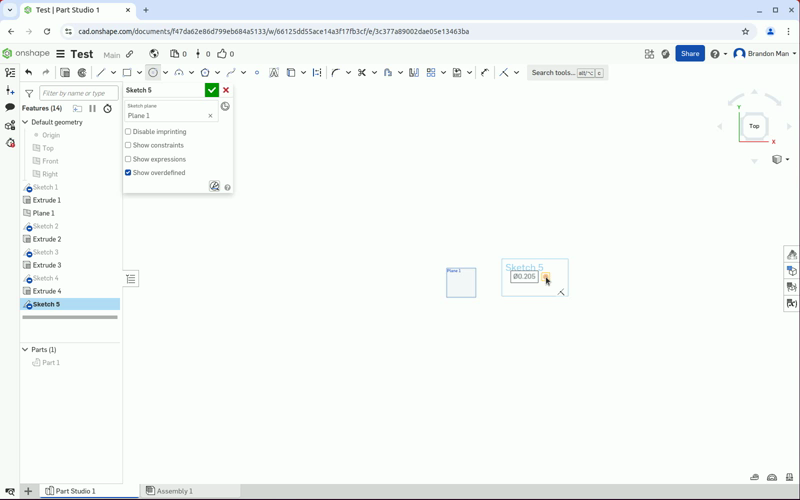
mouse_move(546, 276)
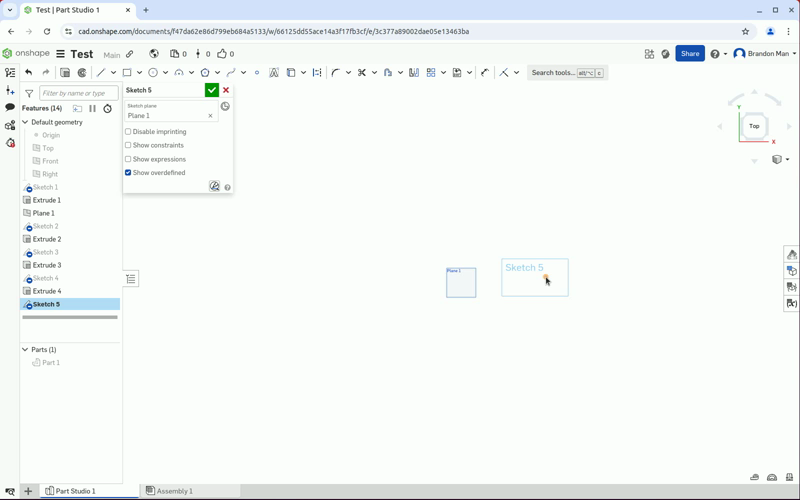
scroll(6)
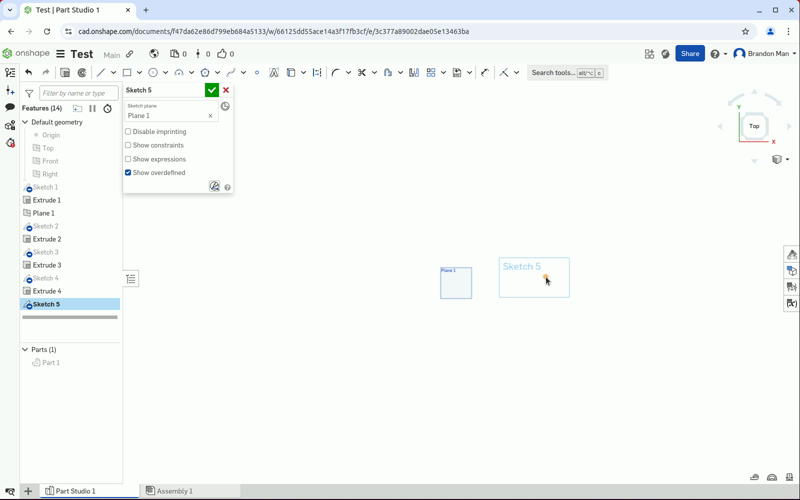
scroll(6)
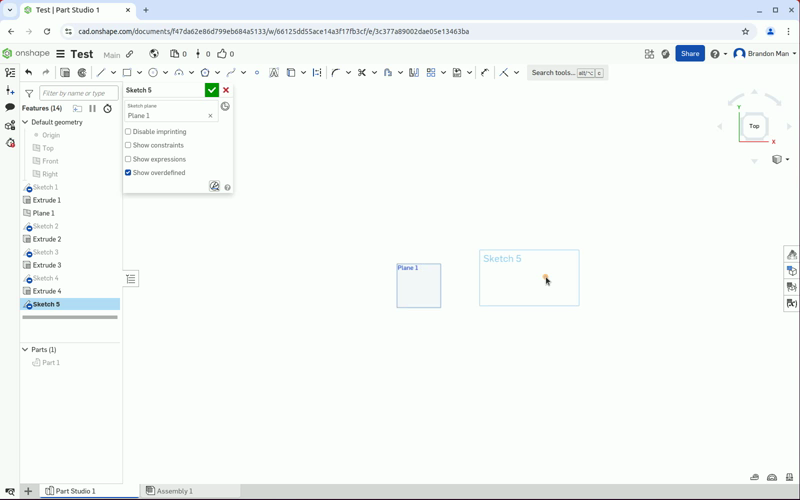
scroll(6)
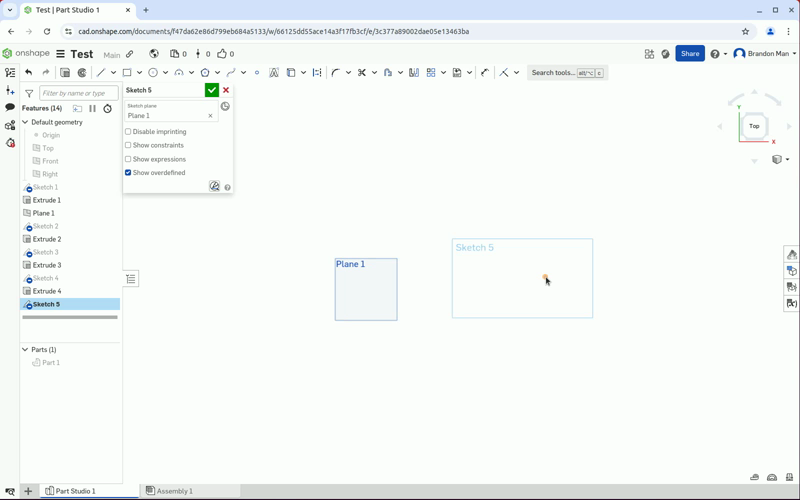
scroll(6)
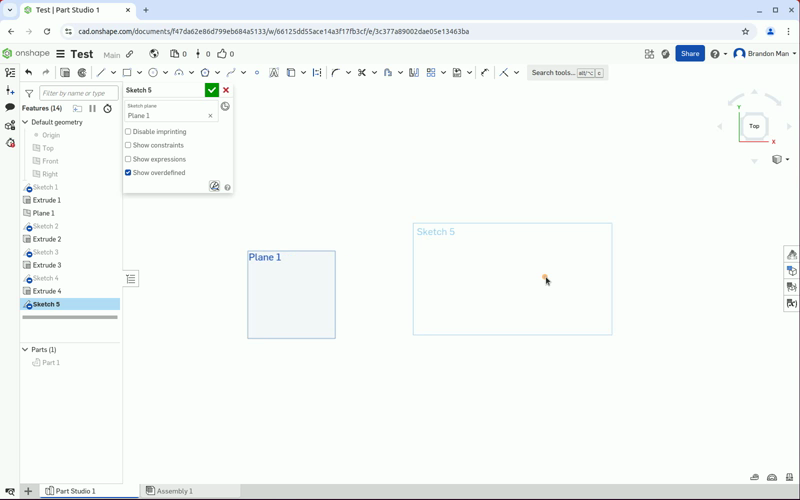
scroll(6)
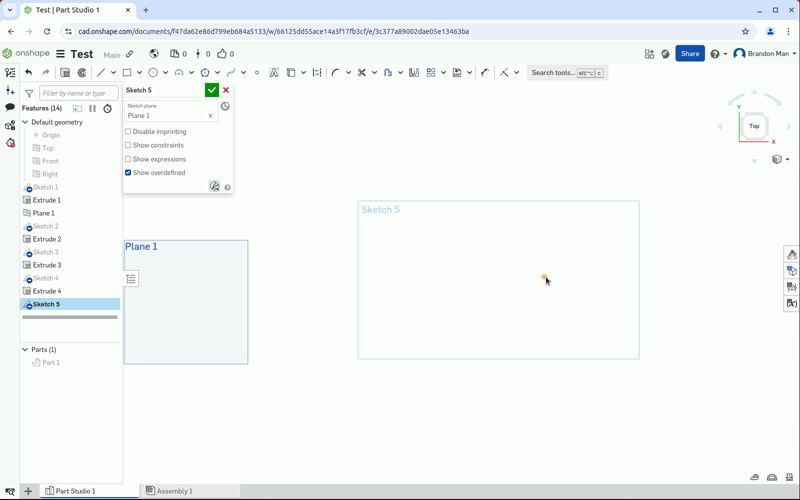
scroll(6)
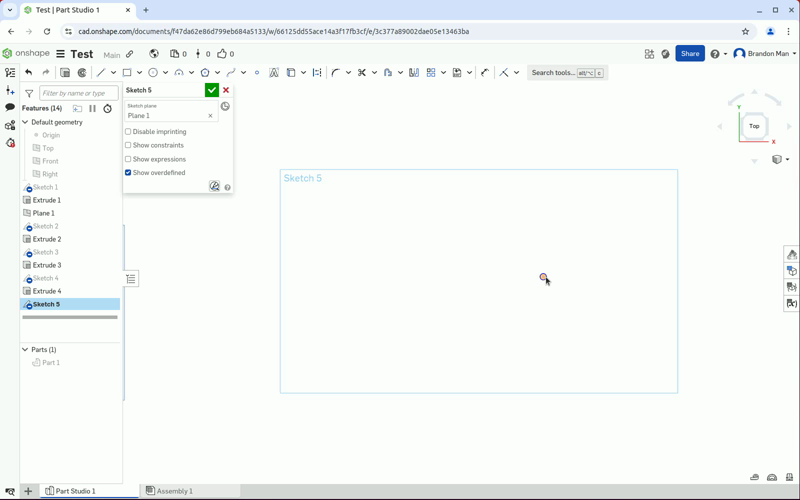
scroll(6)
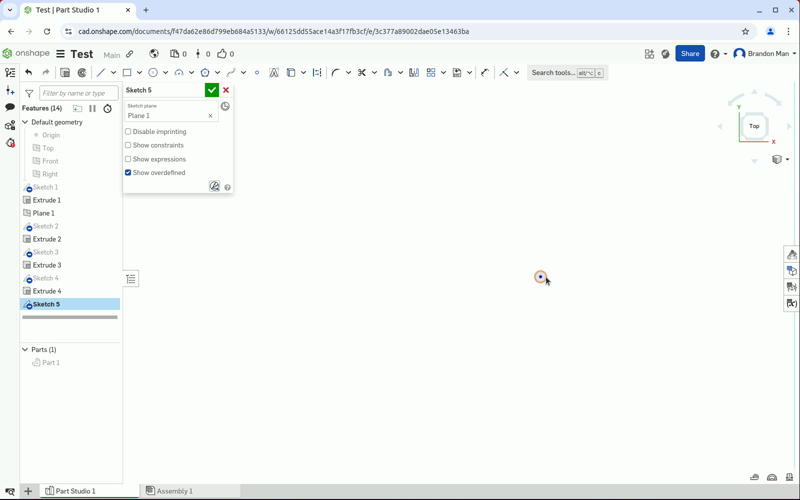
click(546, 276)
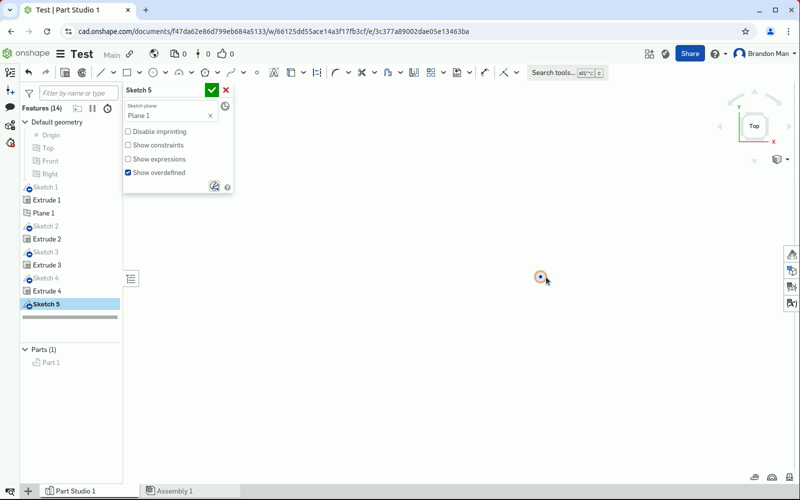
scroll(-6)
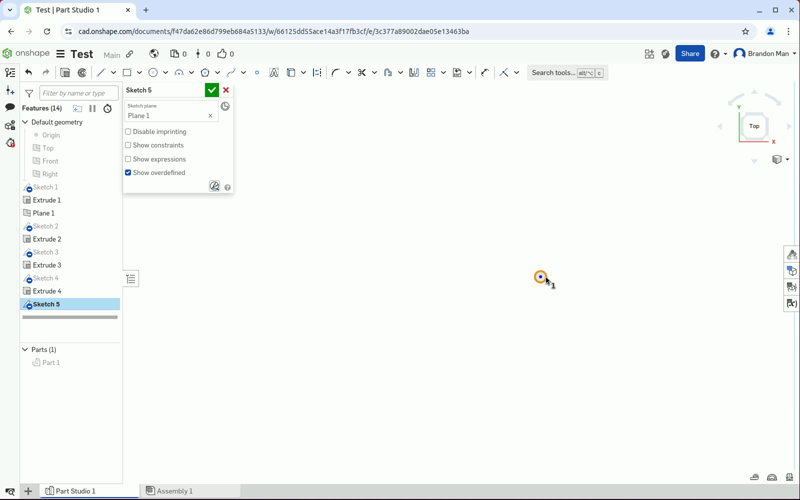
scroll(-6)
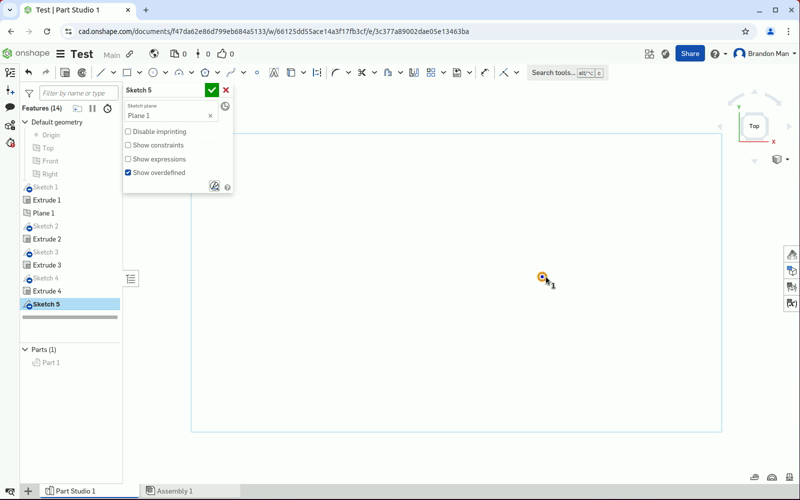
scroll(-6)
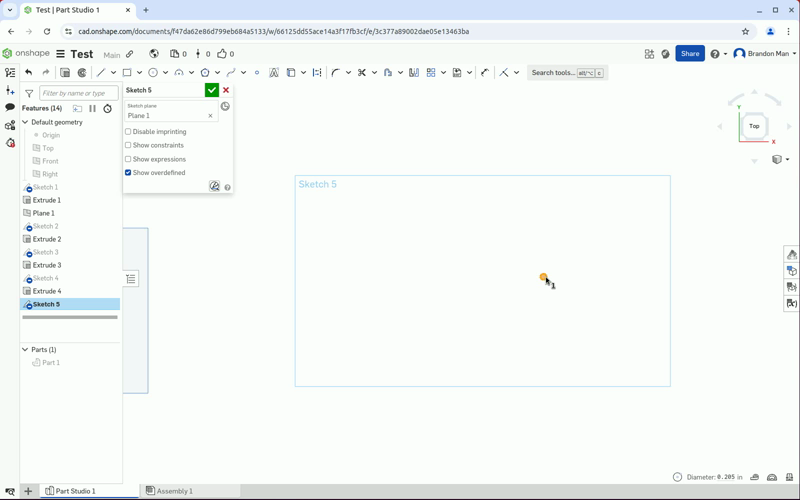
scroll(-6)
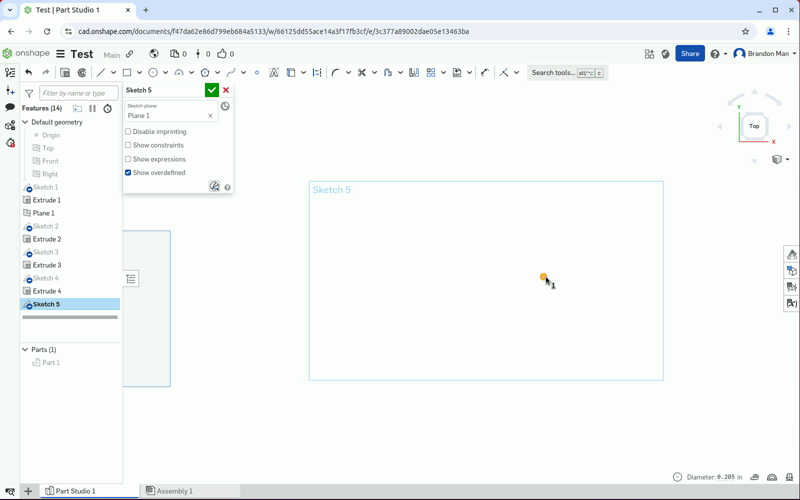
scroll(-6)
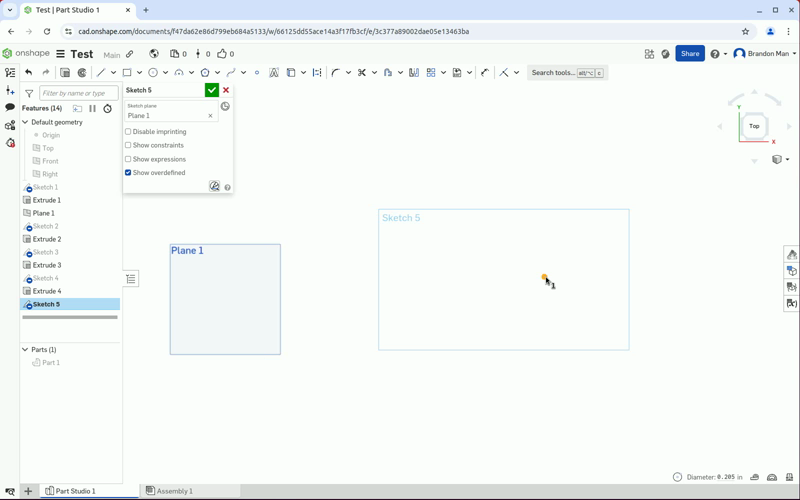
scroll(-6)
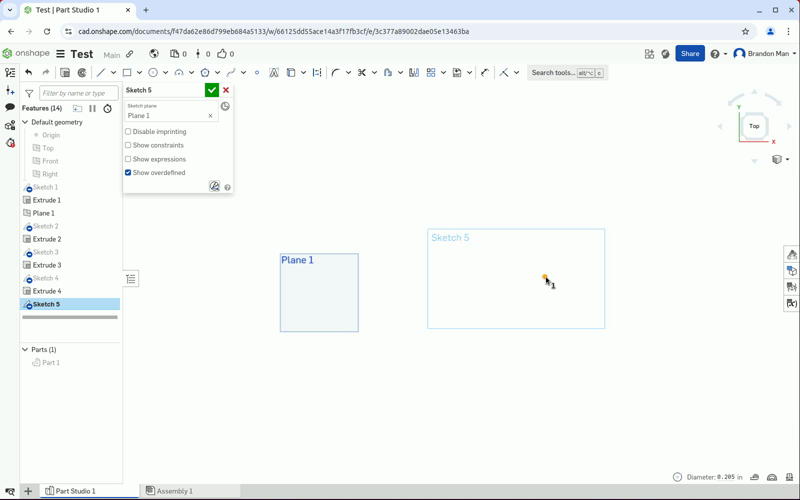
scroll(-6)
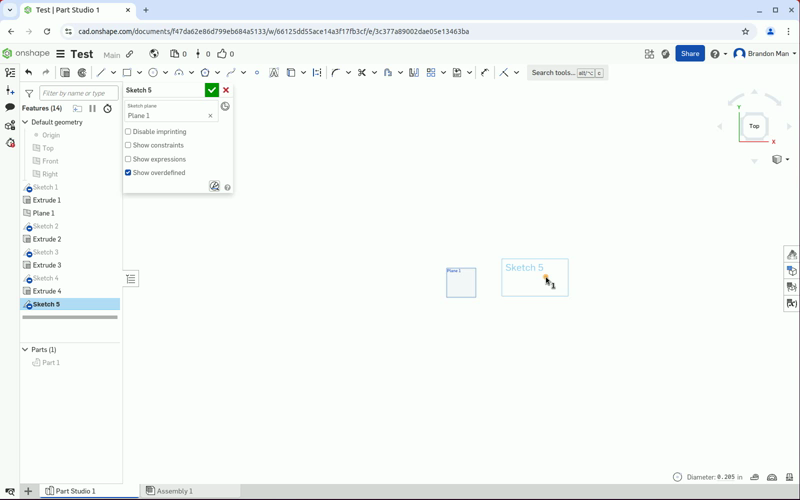
mouse_move(73, 352)
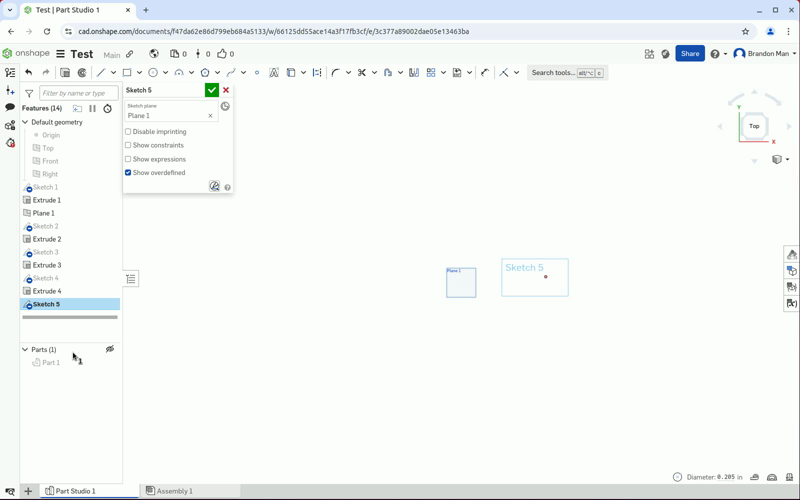
key(shift+y)
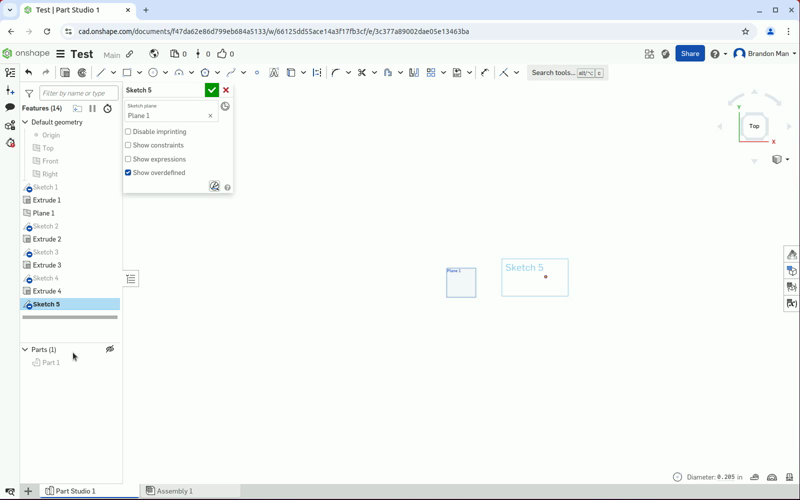
key(shift+e)
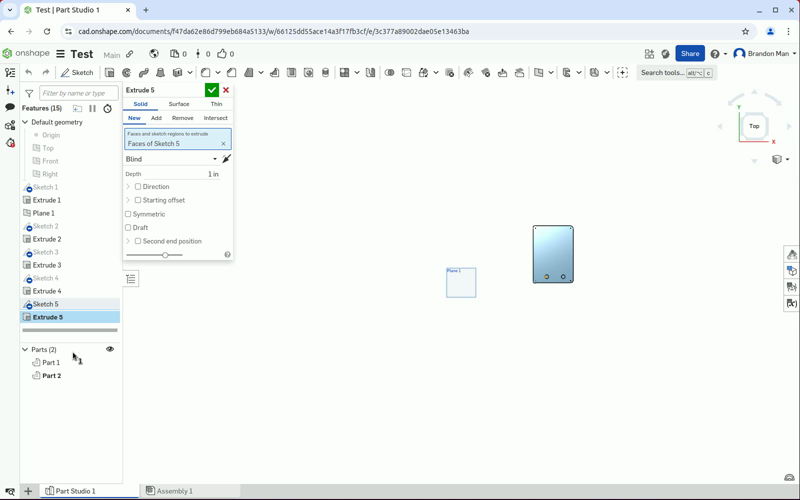
mouse_move(143, 106)
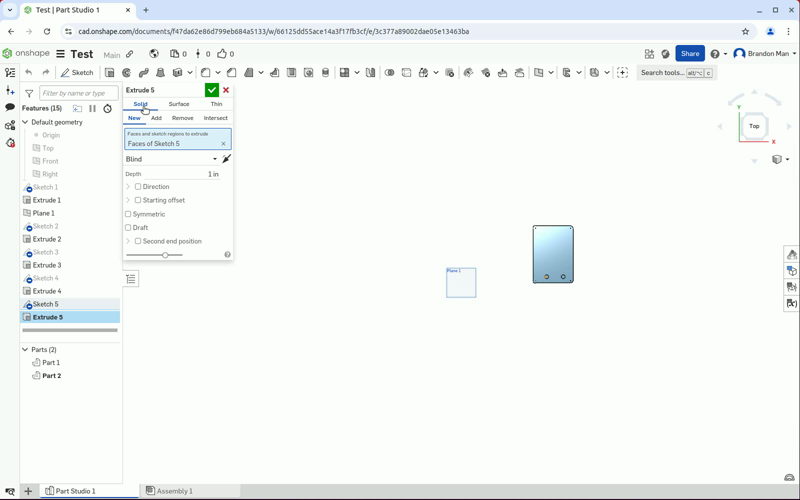
click(143, 106)
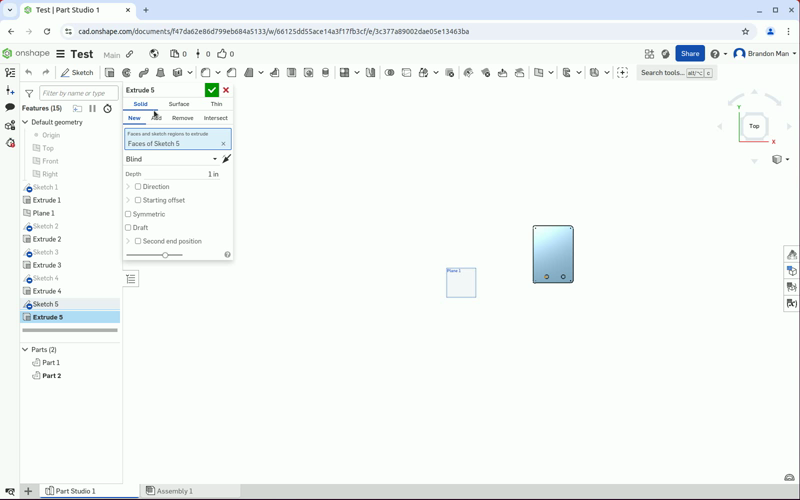
mouse_move(186, 120)
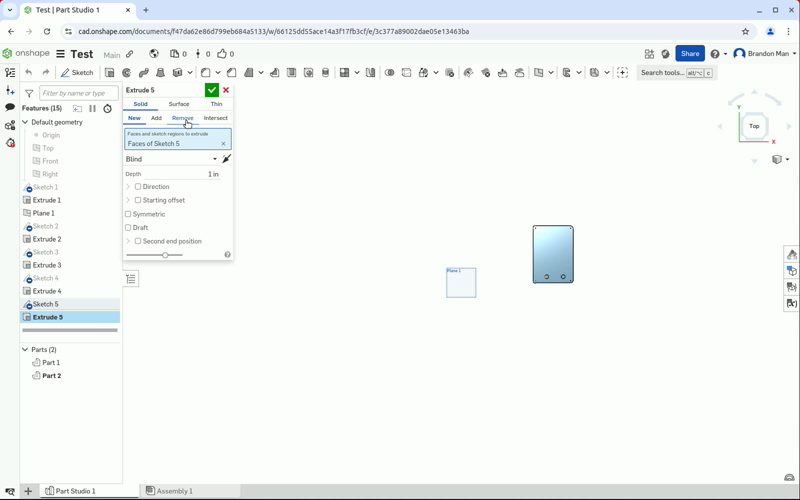
click(186, 120)
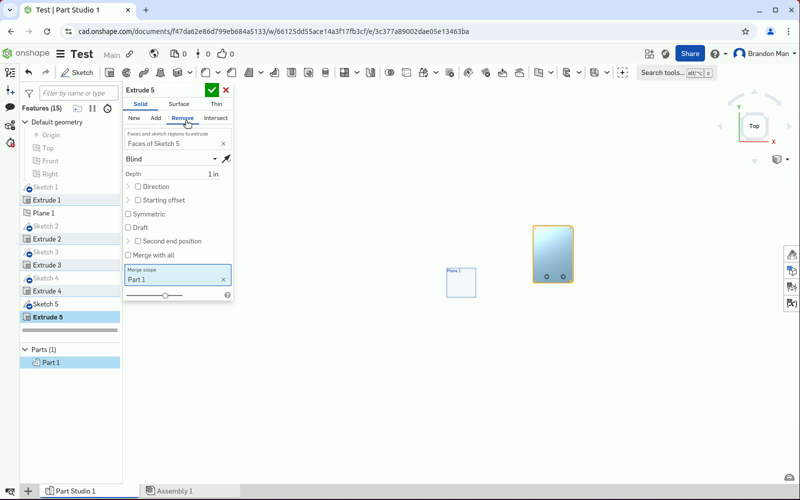
key(tab, 4)
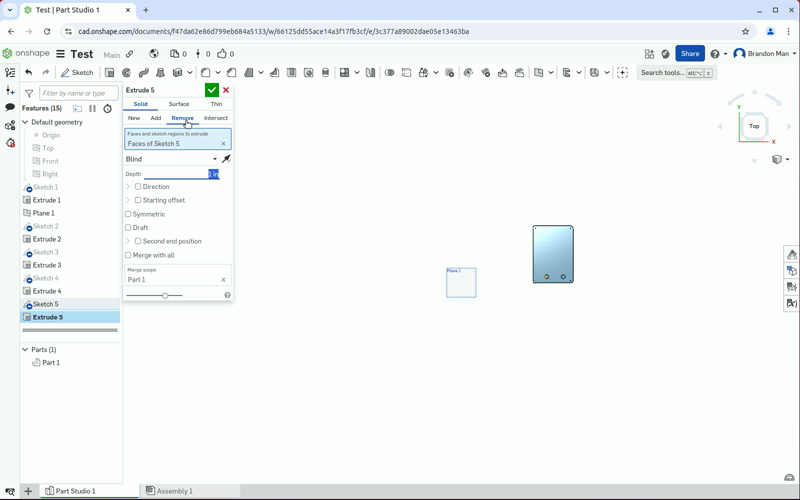
text(0.241)
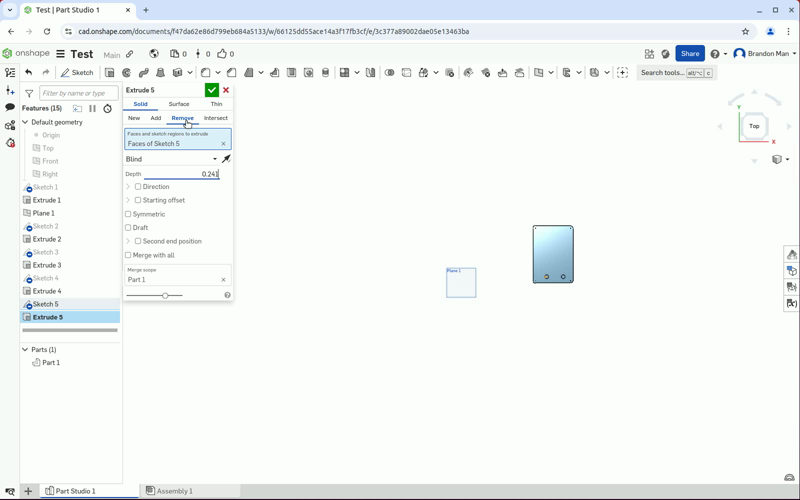
key(tab, 6)
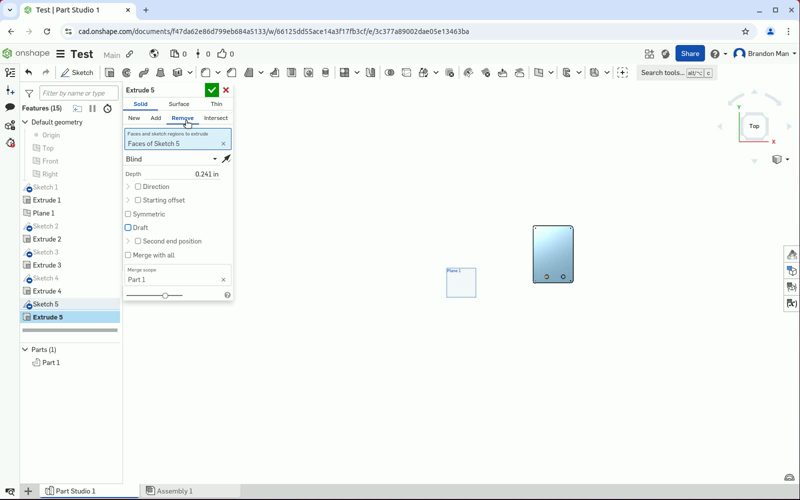
key(space)
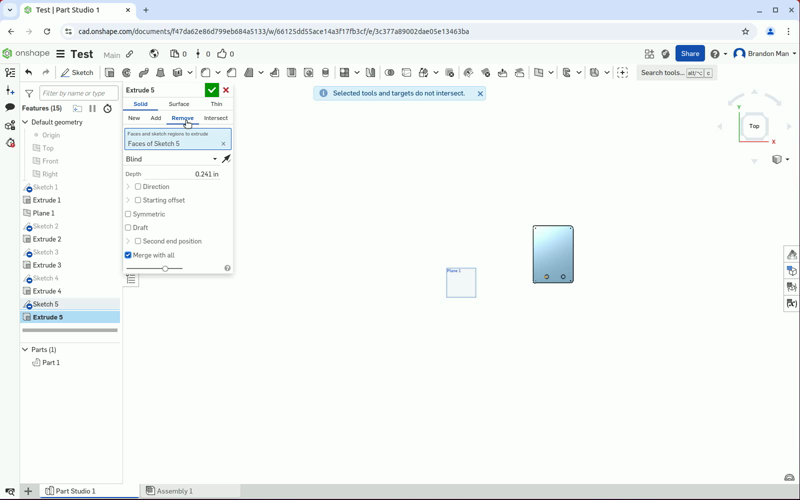
key(enter)
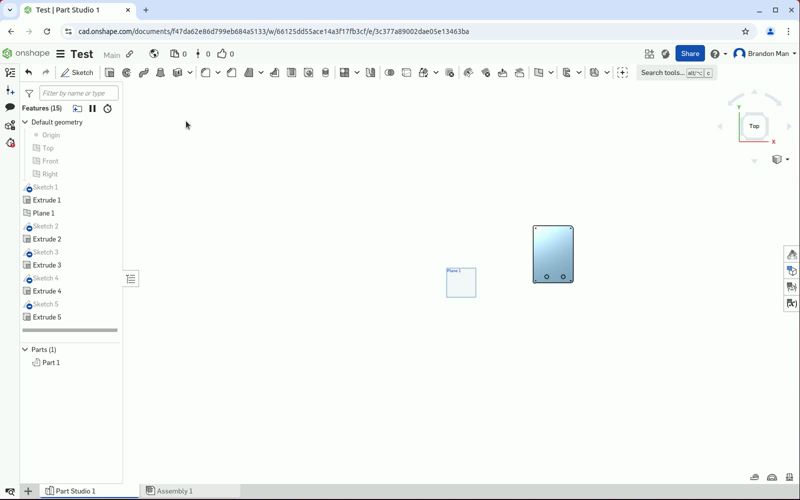
key(shift+h)
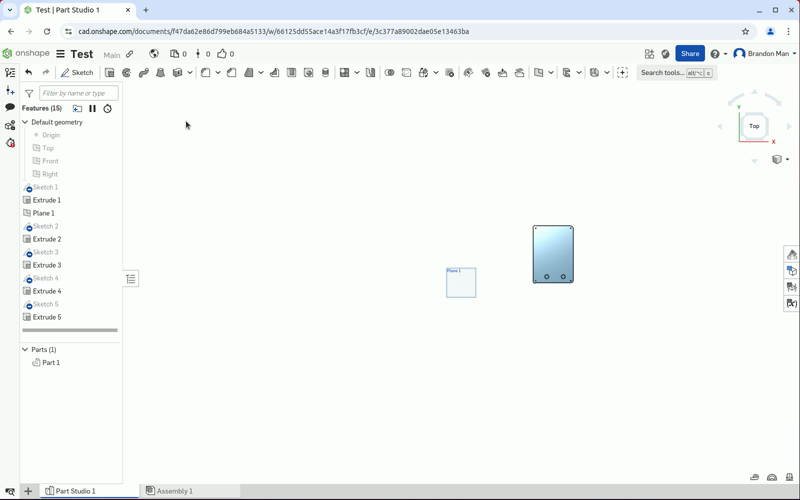
key(shift+h)
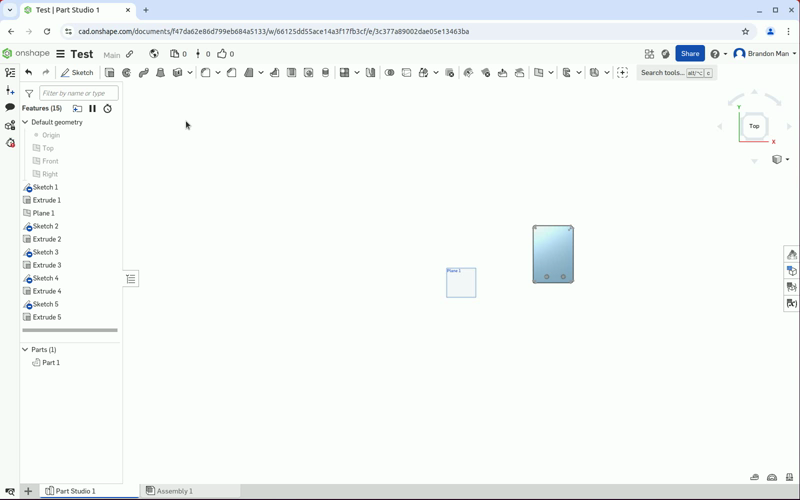
key(shift+7)
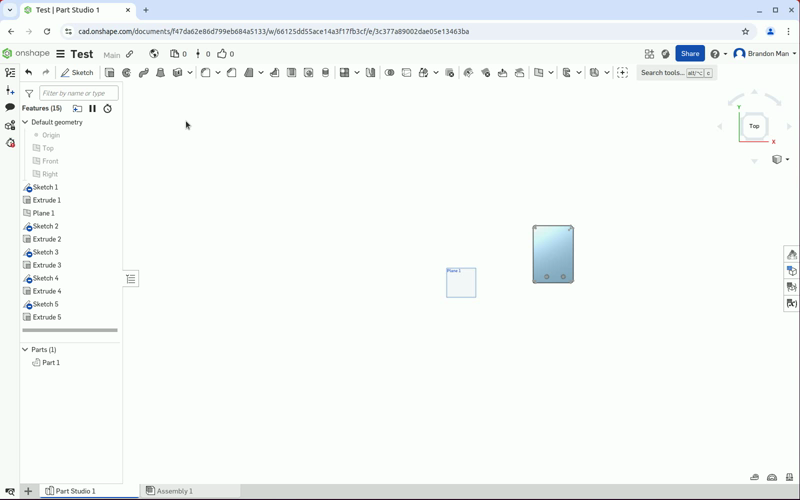
key(up, 3)
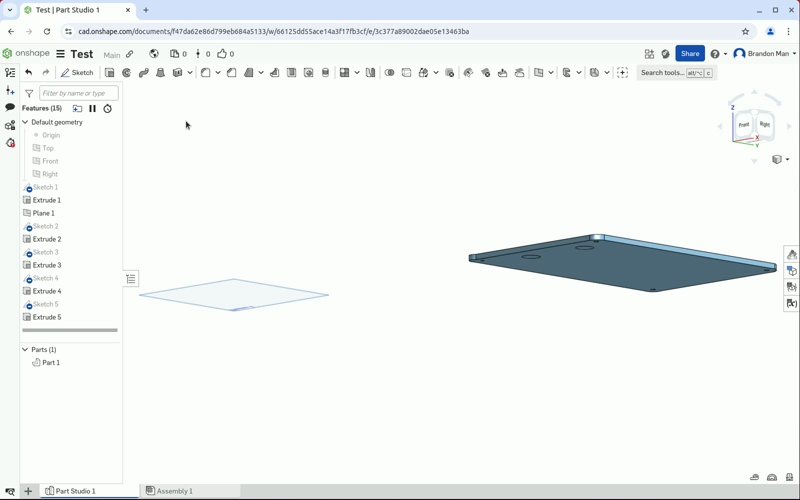
key(left, 3)
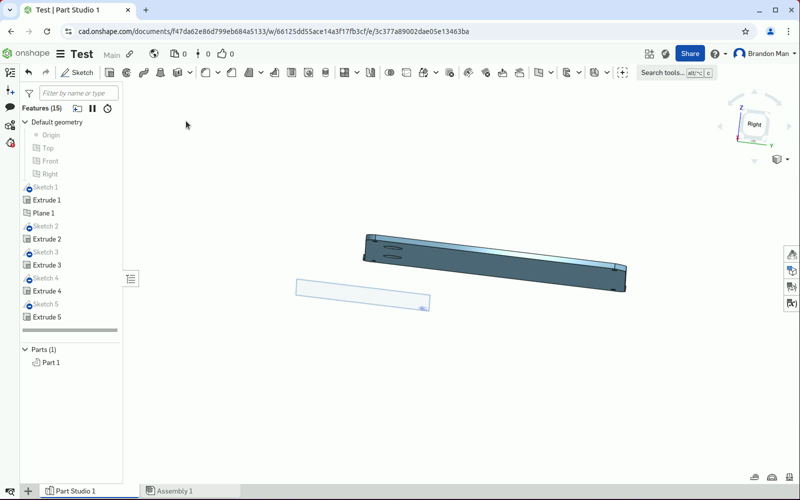
key(right, 3)
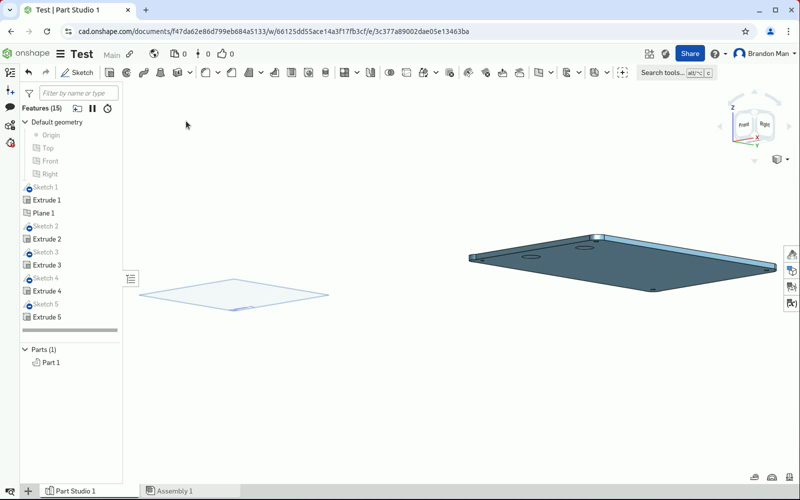
key(down, 3)
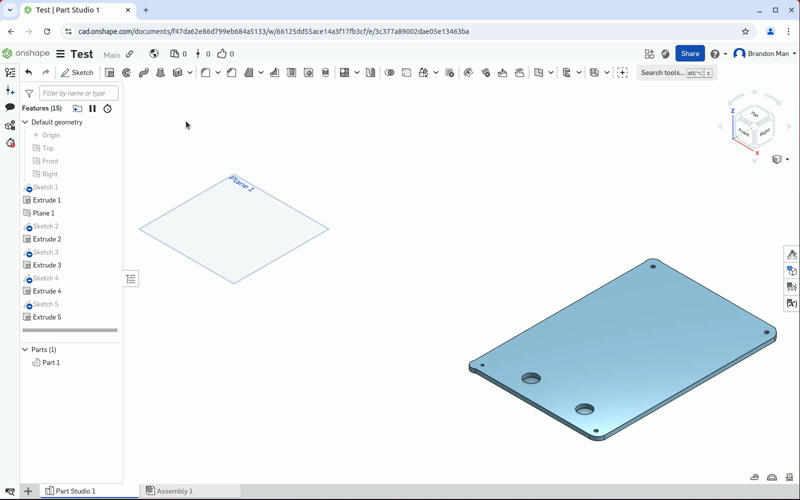
mouse_move(73, 189)
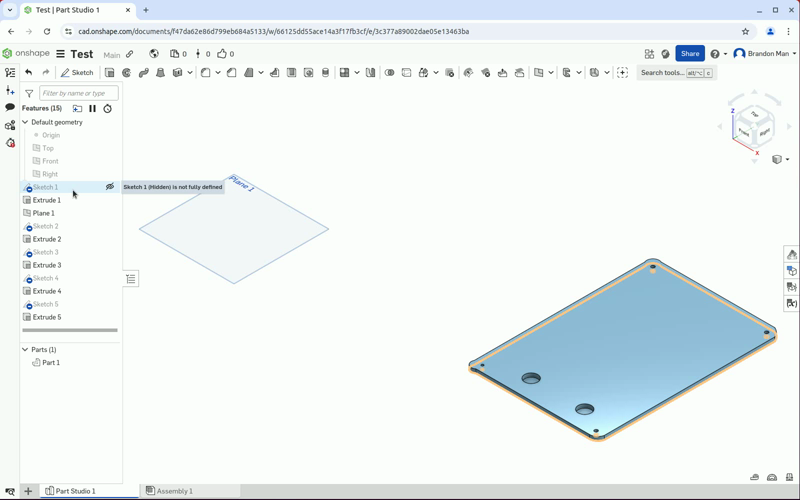
click(73, 189)